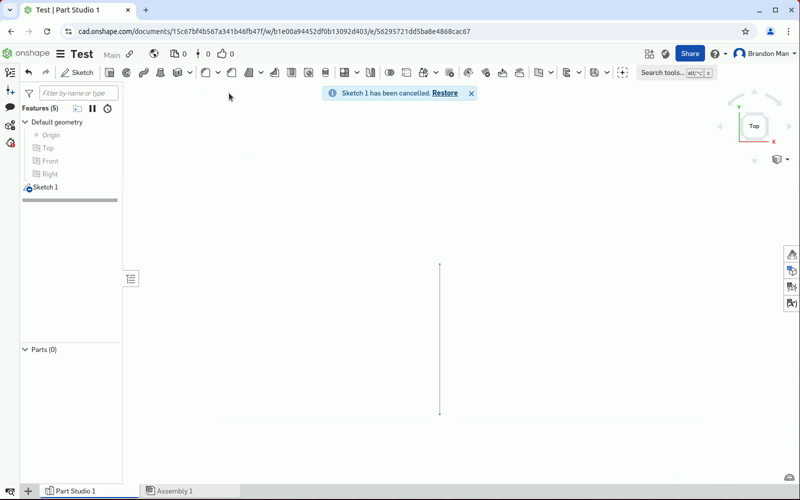
key(shift+h)
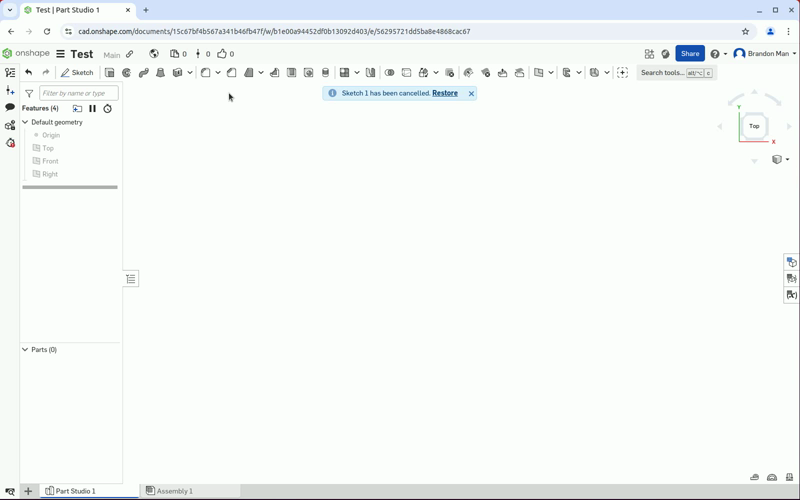
mouse_move(73, 352)
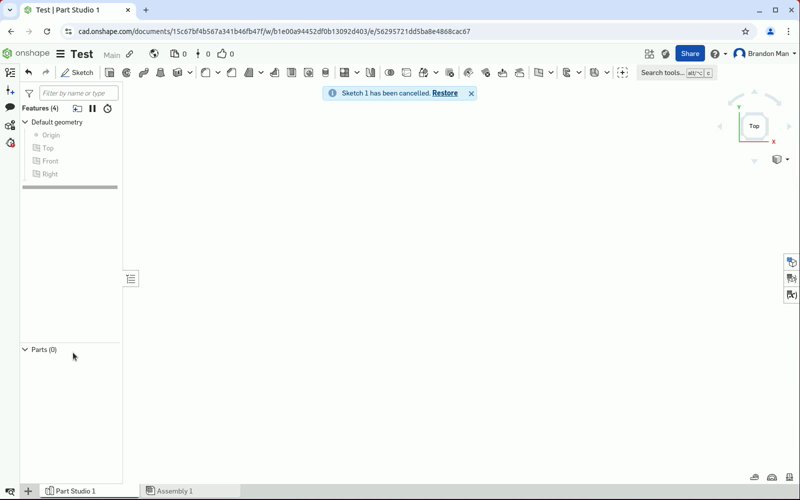
key(y)
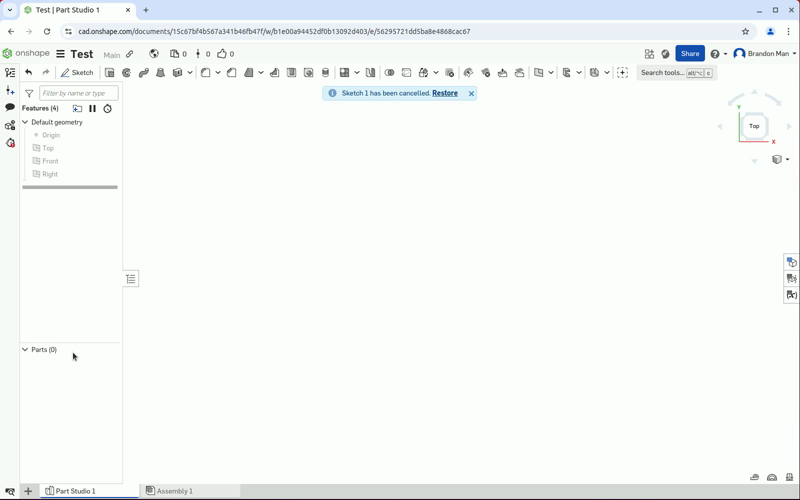
key(shift+p)
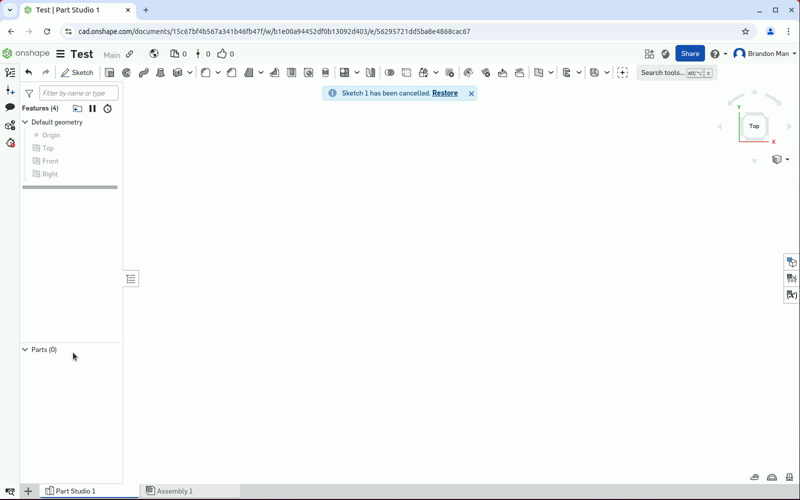
key(space)
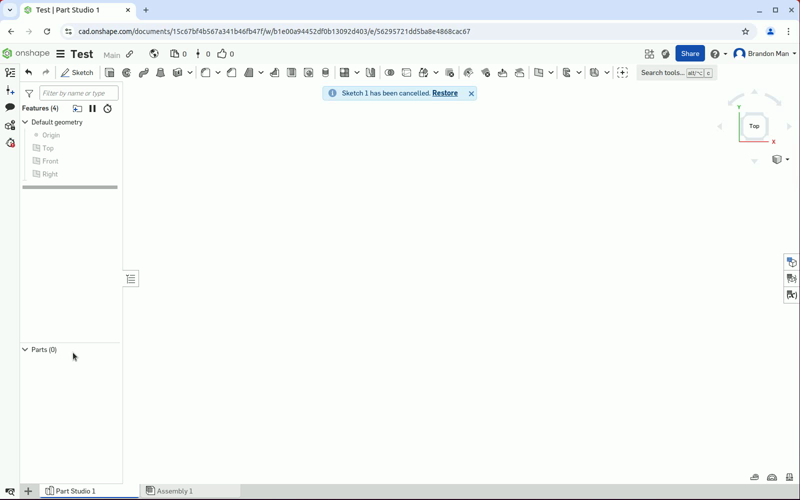
key_down(shift)
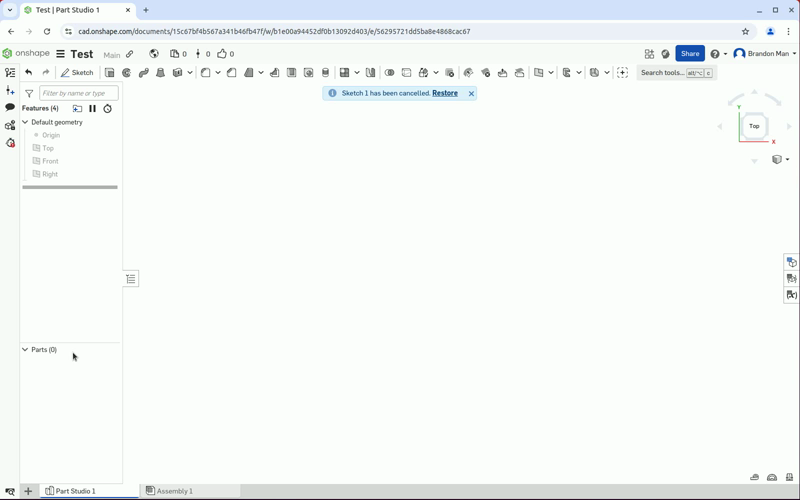
key(up)
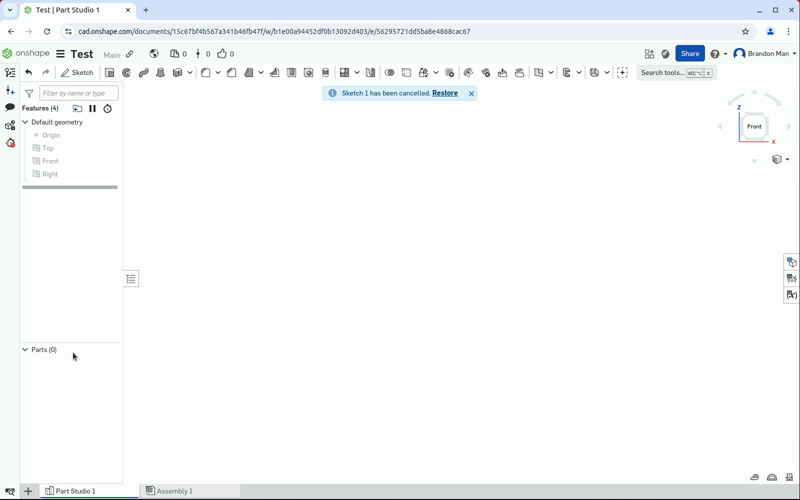
key_up(shift)
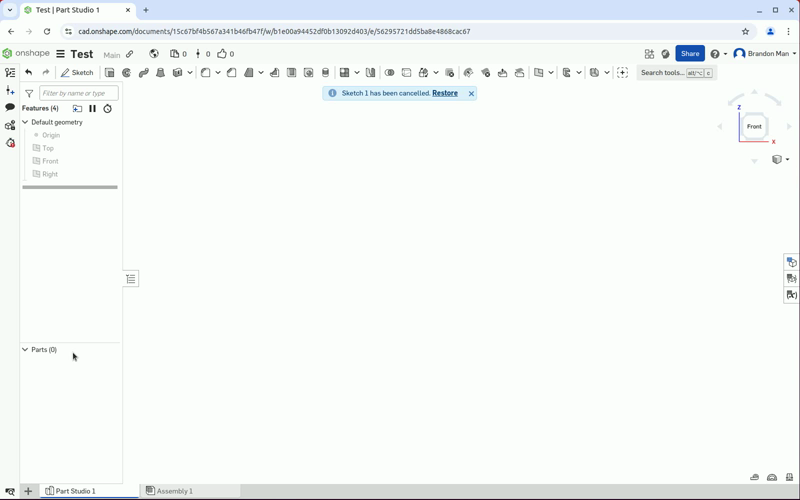
mouse_move(73, 352)
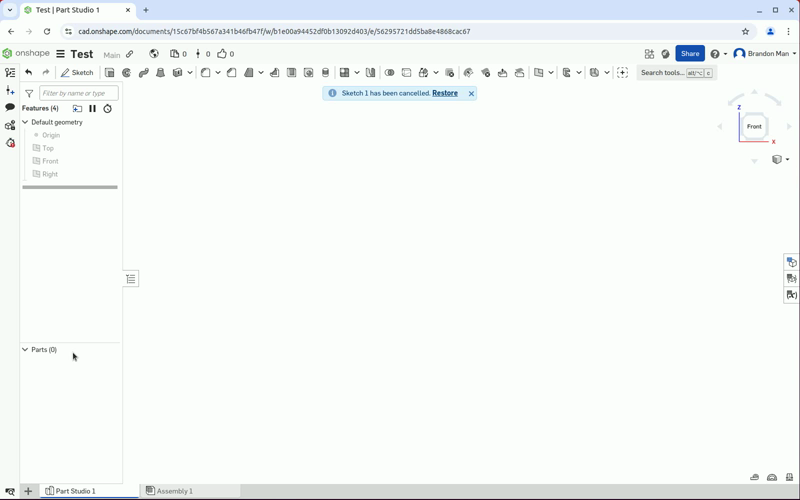
key(shift+y)
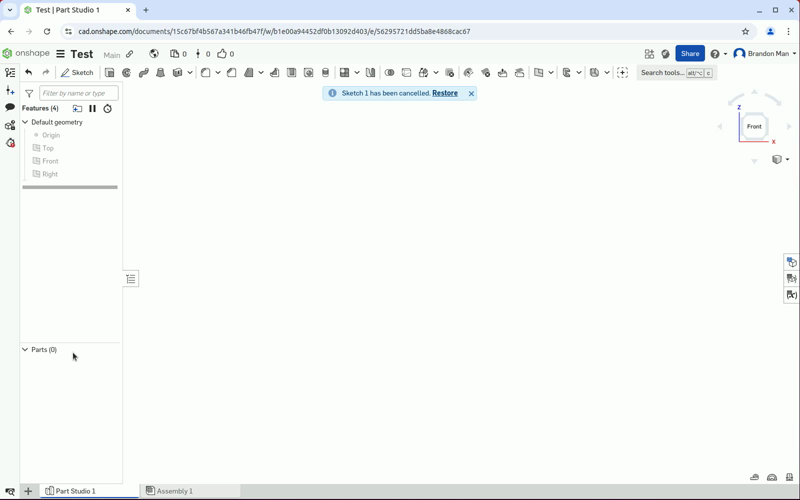
key(shift+s)
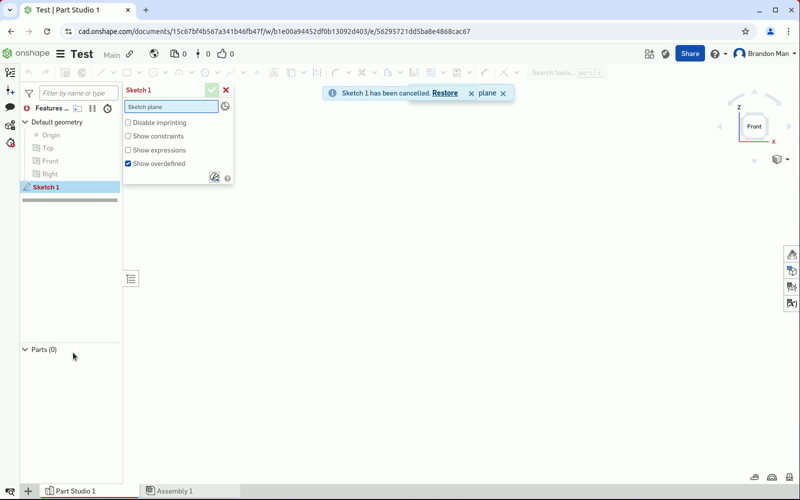
mouse_move(73, 163)
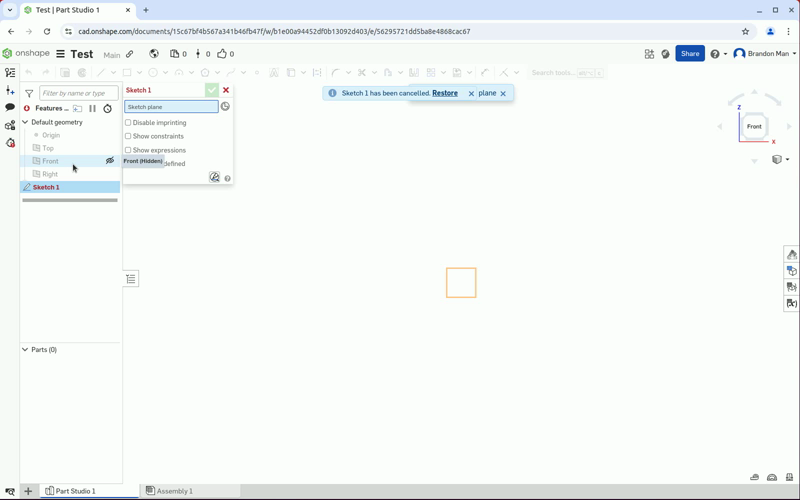
click(73, 163)
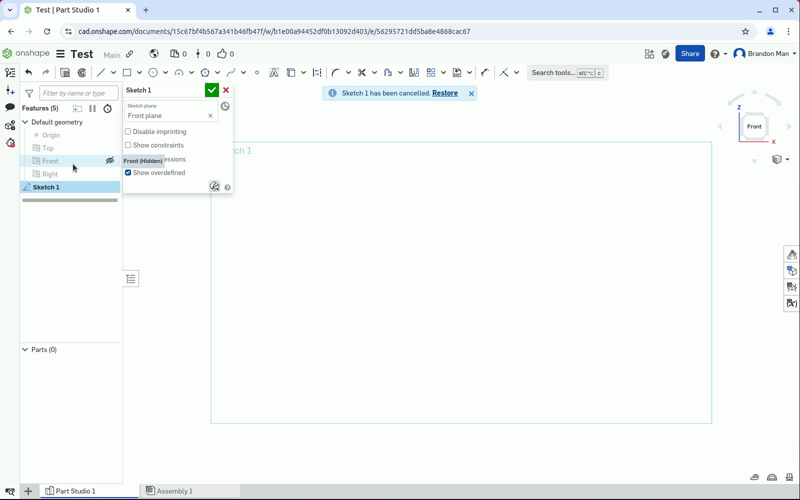
mouse_move(73, 352)
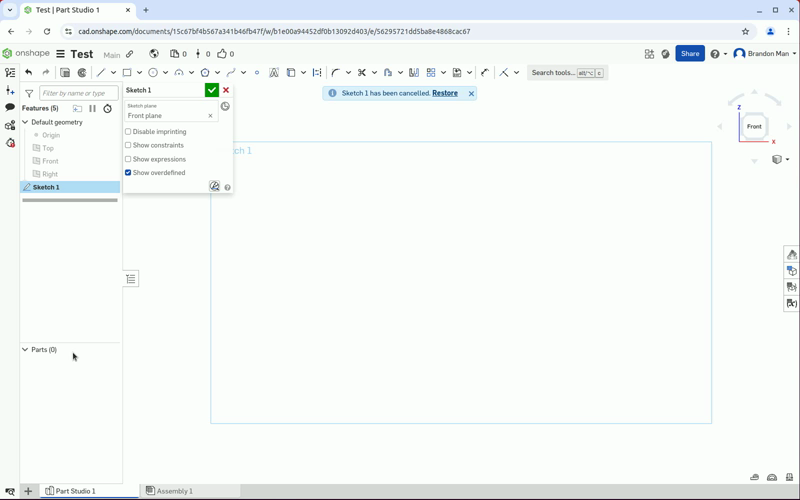
key(y)
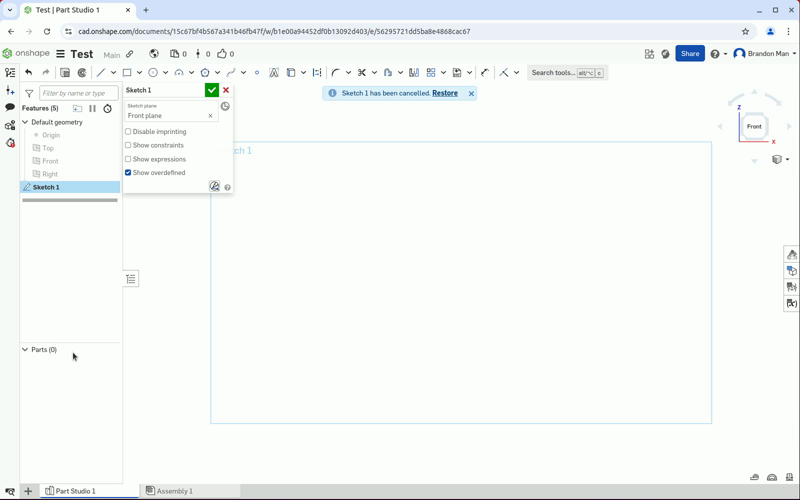
key(l)
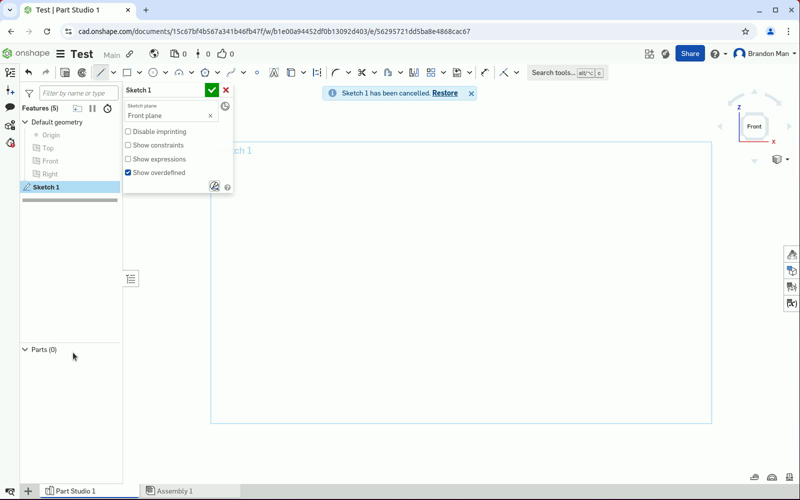
key_down(shift)
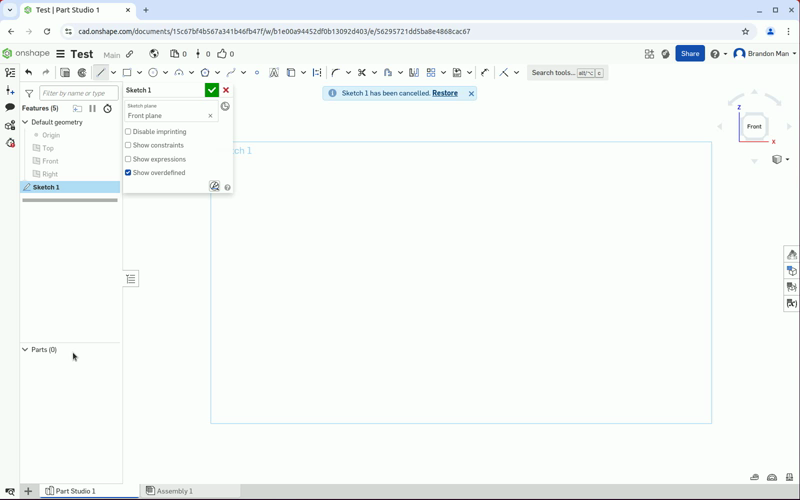
mouse_move(539, 282)
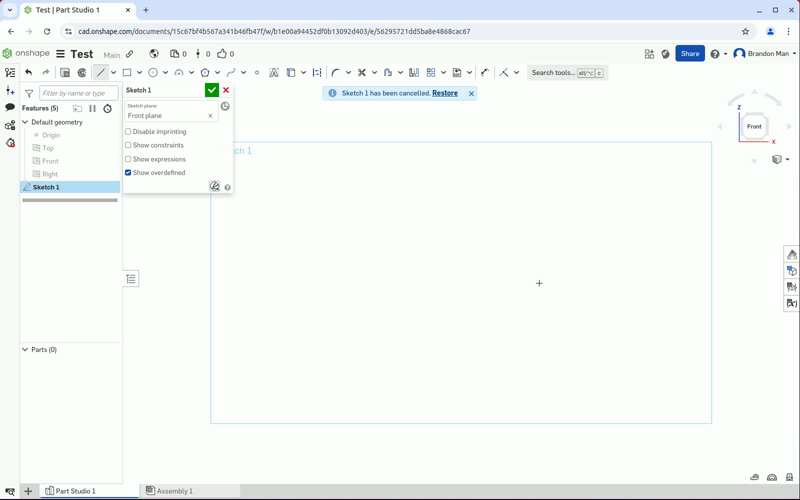
click(539, 282)
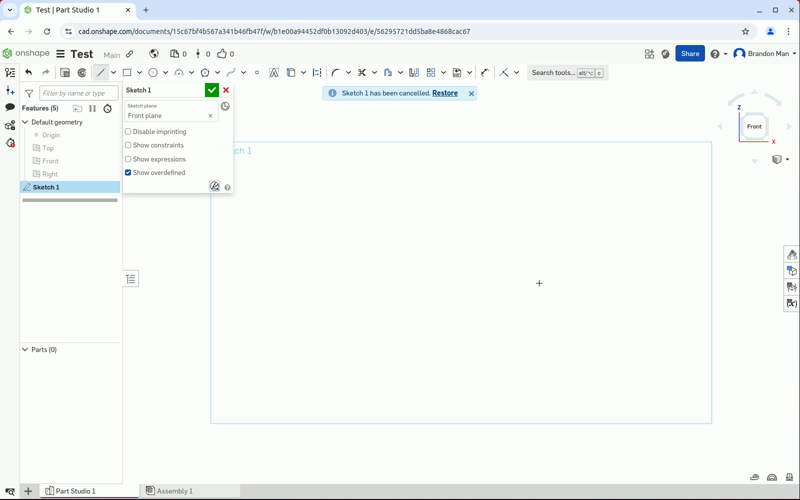
key_up(shift)
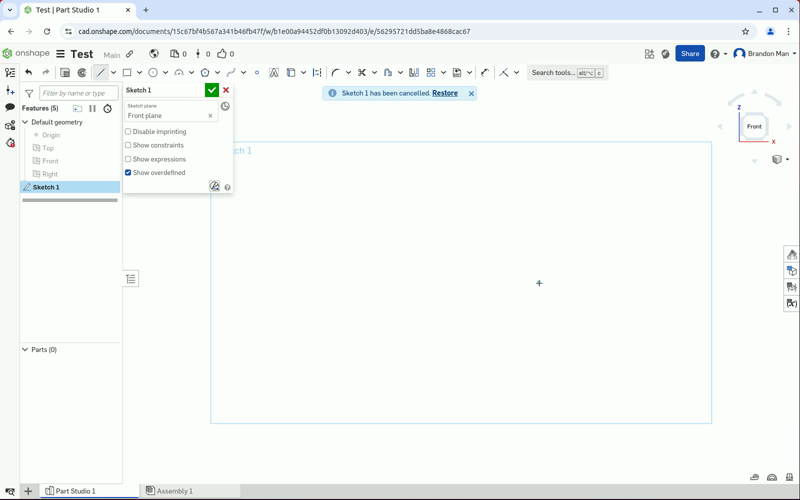
key_down(shift)
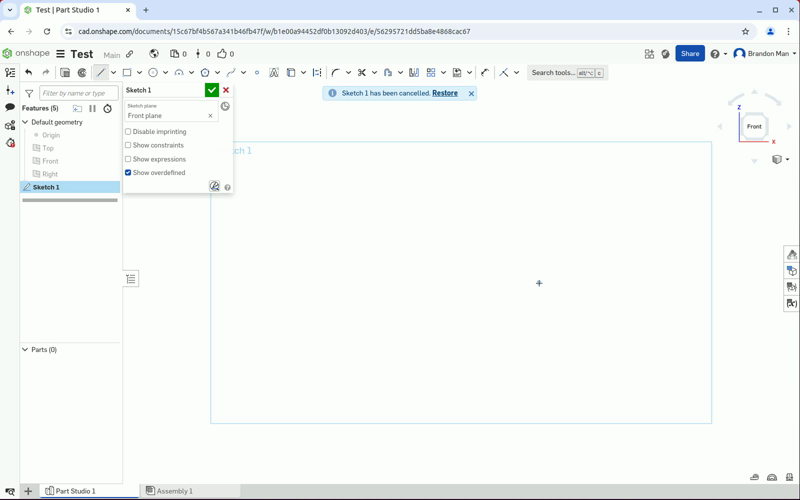
mouse_move(569, 282)
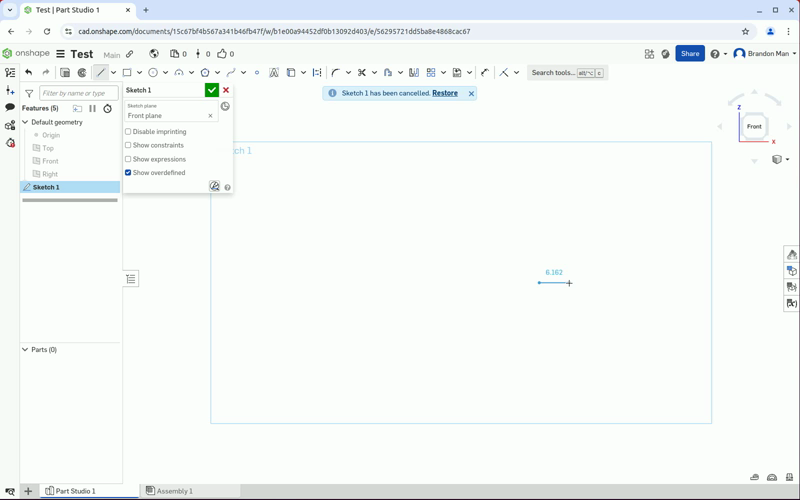
mouse_move(558, 282)
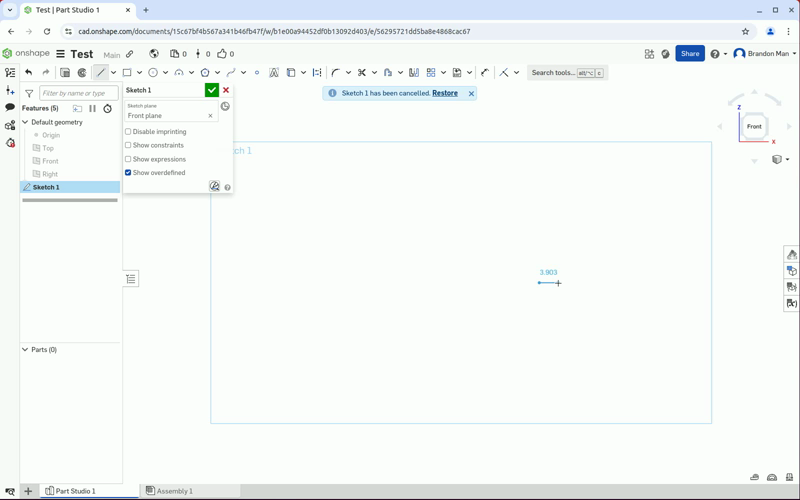
click(558, 282)
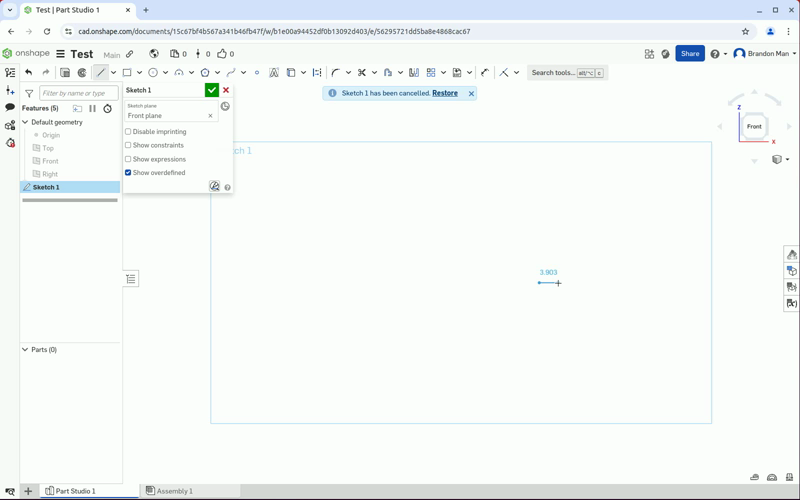
key_up(shift)
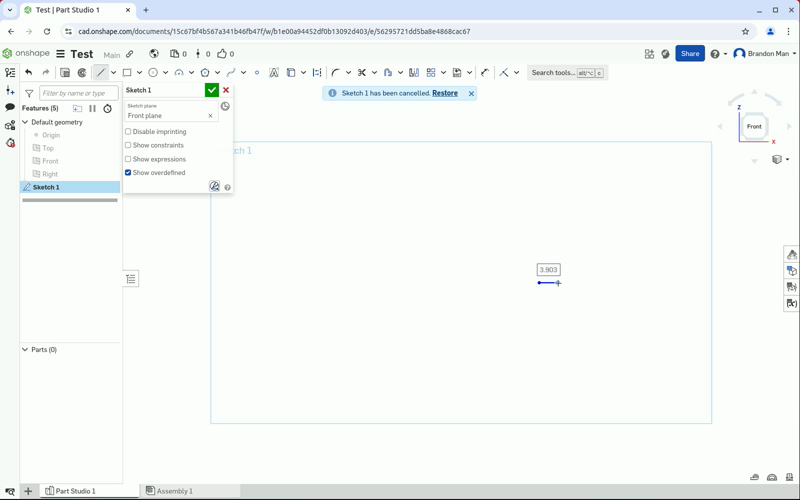
key_down(shift)
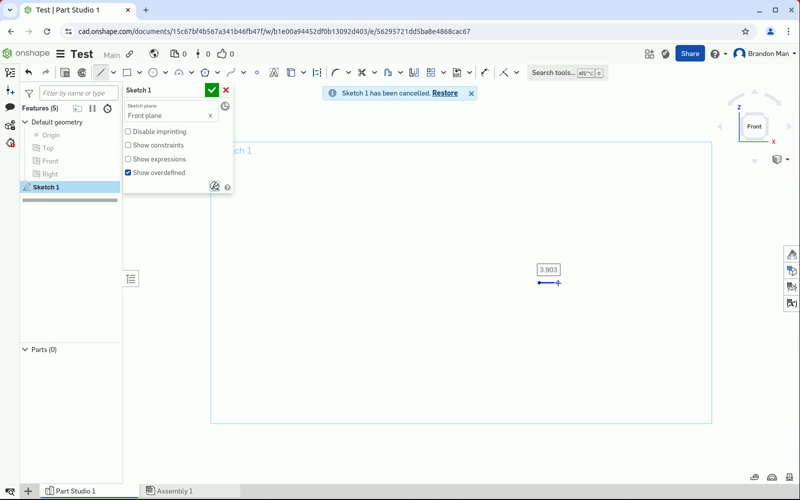
mouse_move(588, 282)
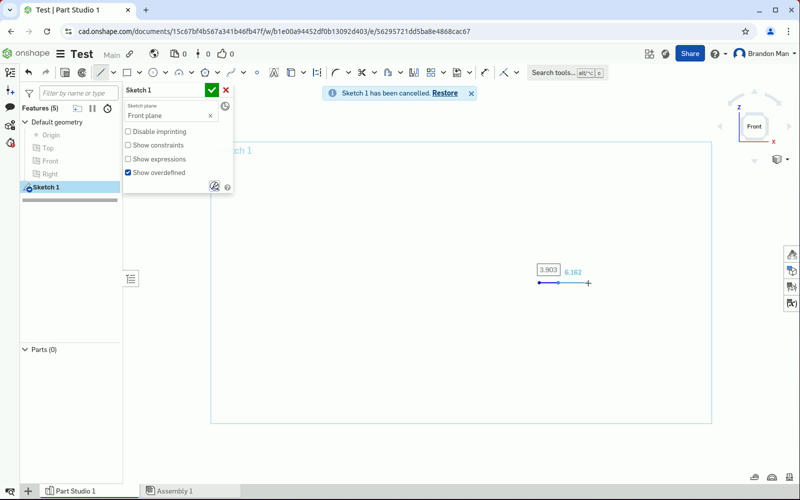
mouse_move(573, 282)
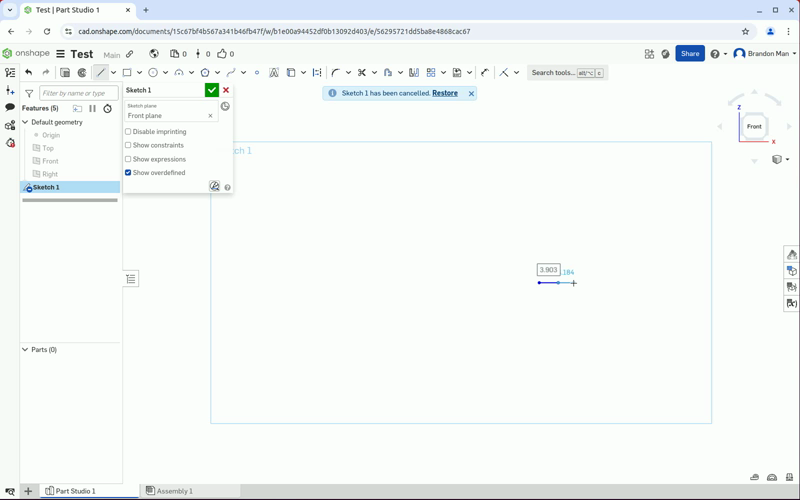
click(573, 282)
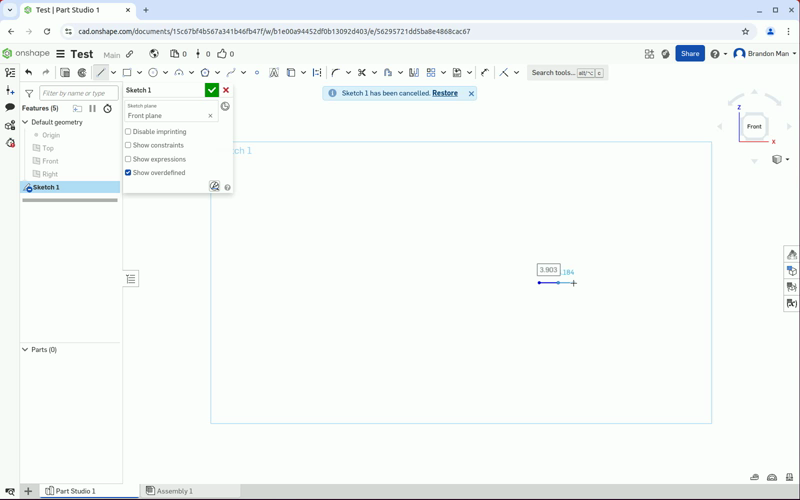
key_up(shift)
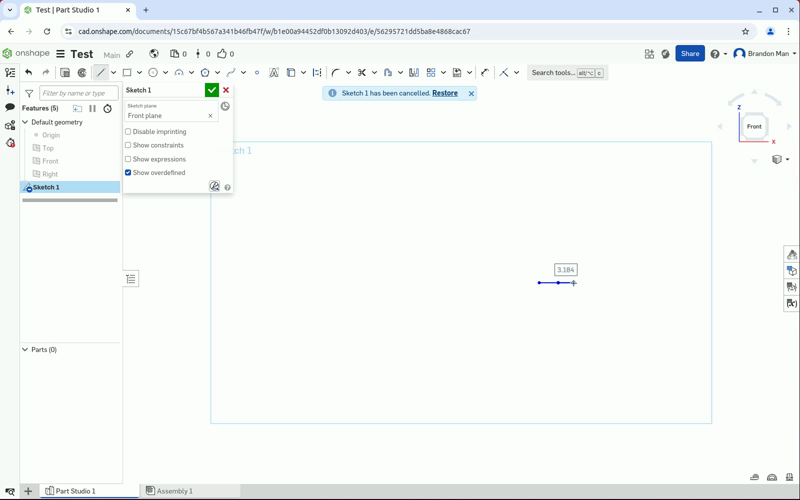
key_down(shift)
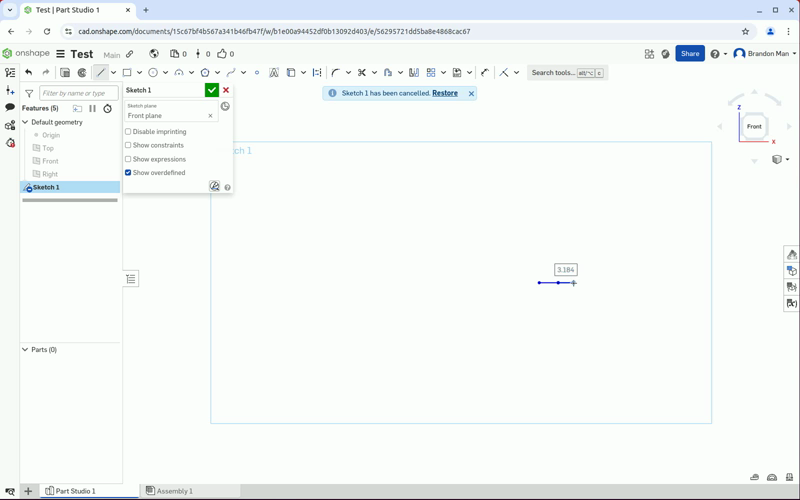
mouse_move(589, 282)
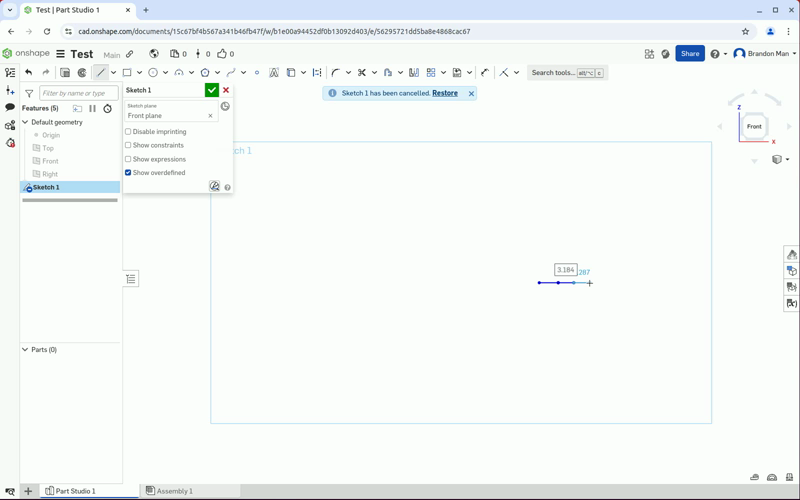
mouse_move(573, 257)
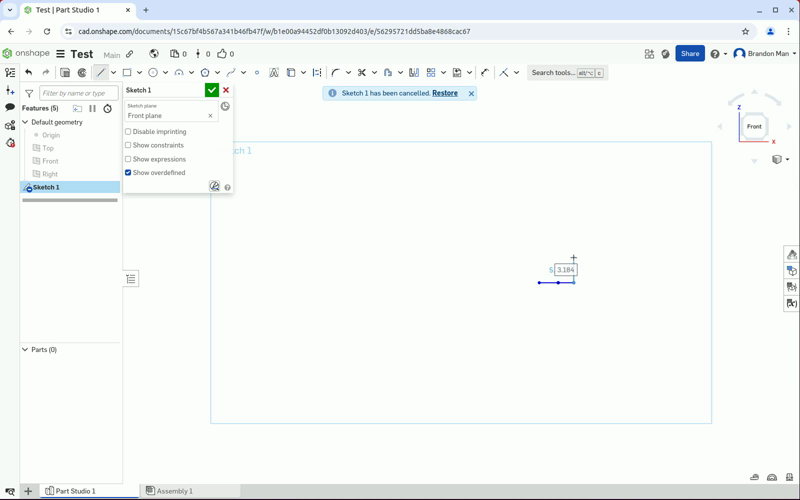
click(573, 257)
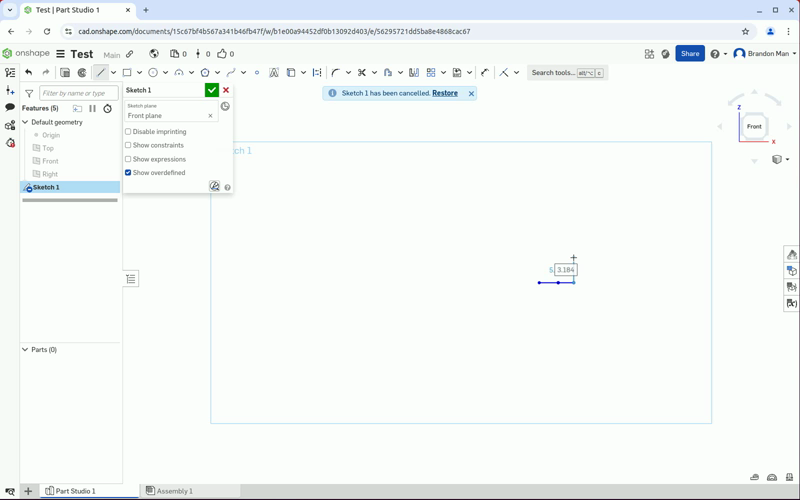
key_up(shift)
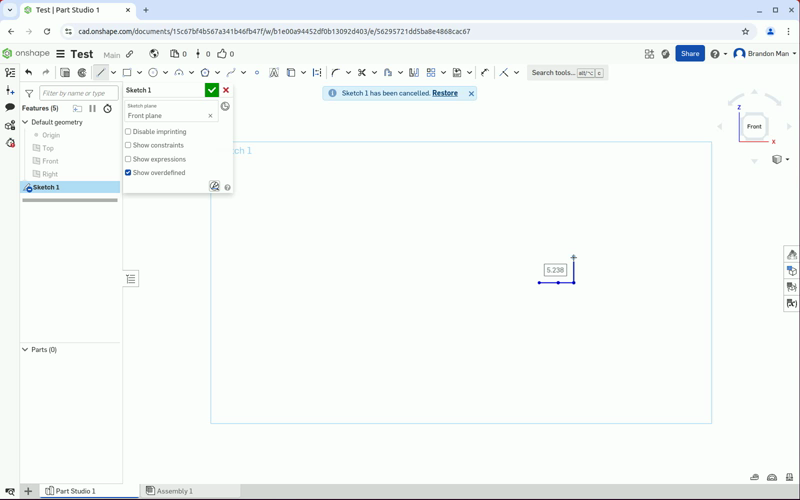
key_down(shift)
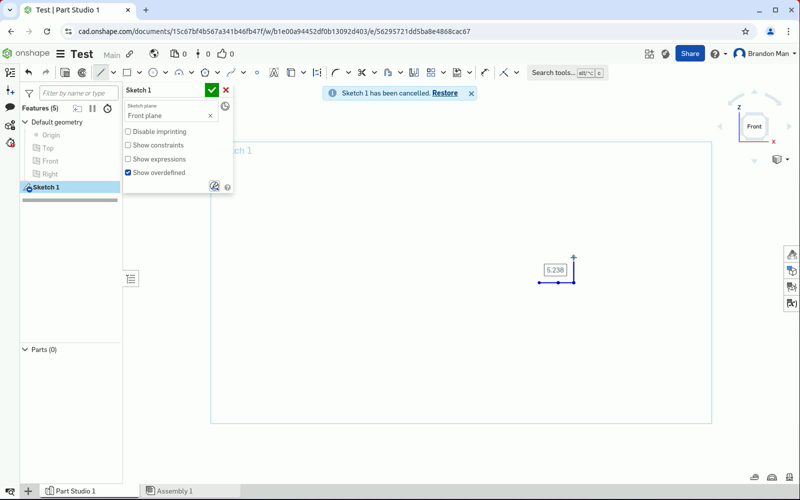
mouse_move(589, 257)
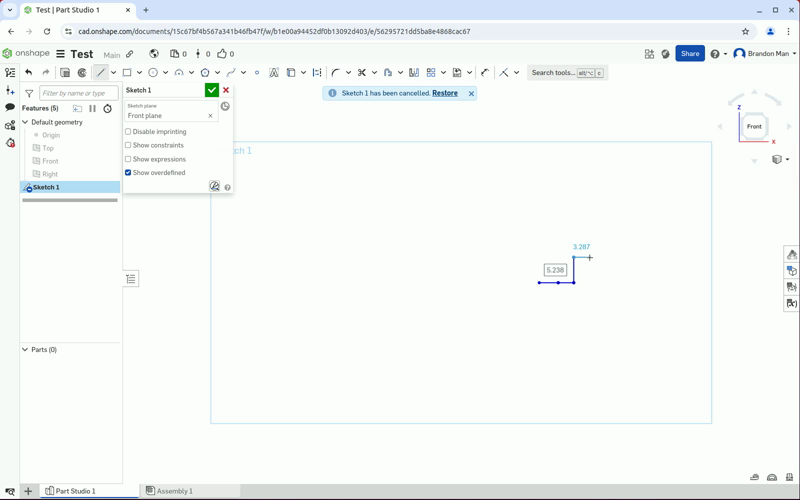
mouse_move(563, 257)
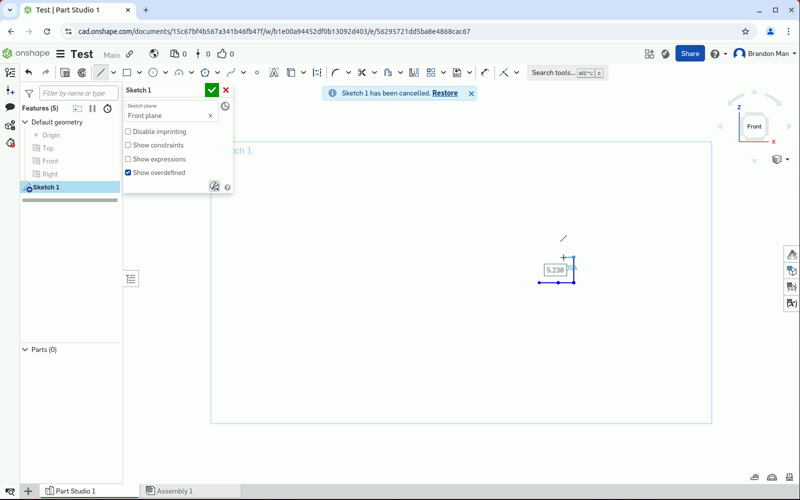
click(563, 257)
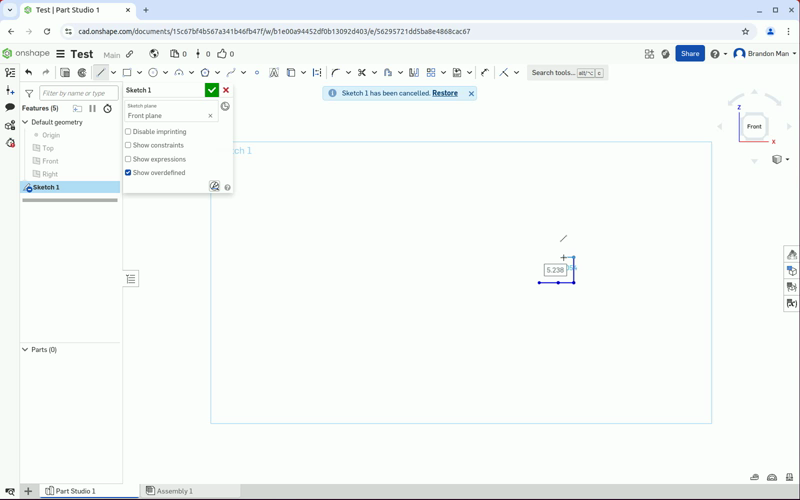
key_up(shift)
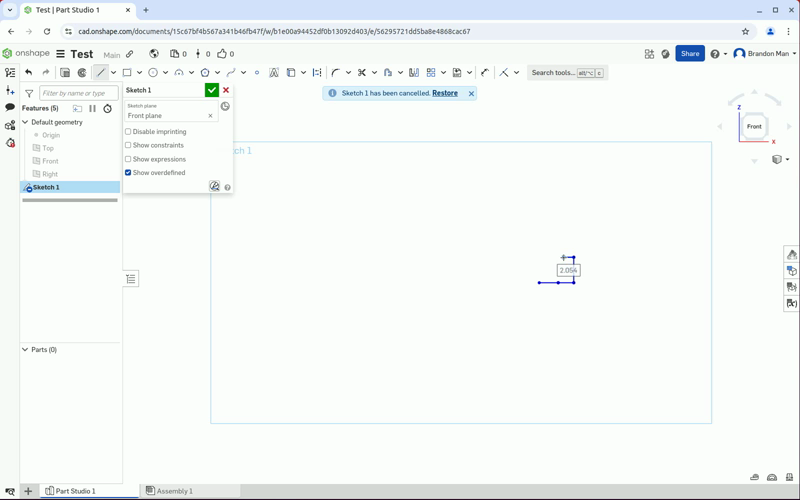
key_down(shift)
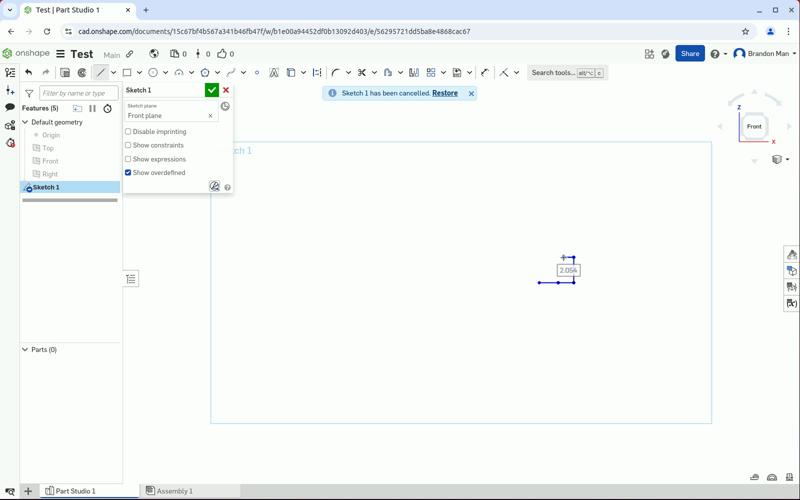
mouse_move(589, 257)
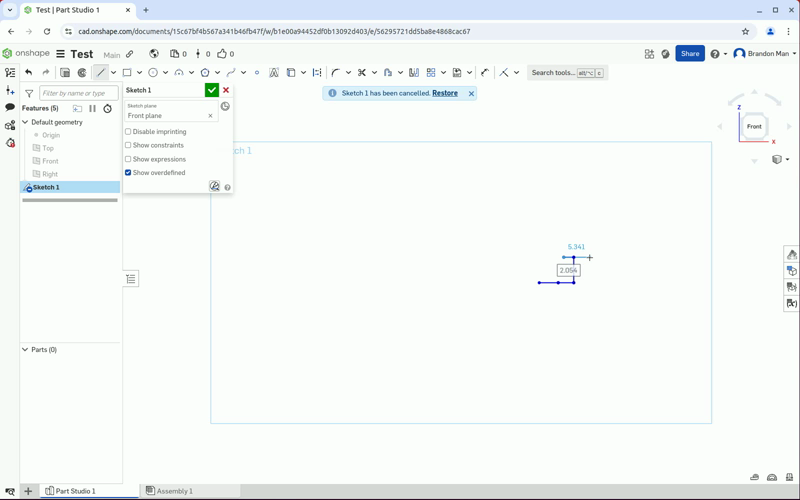
mouse_move(563, 269)
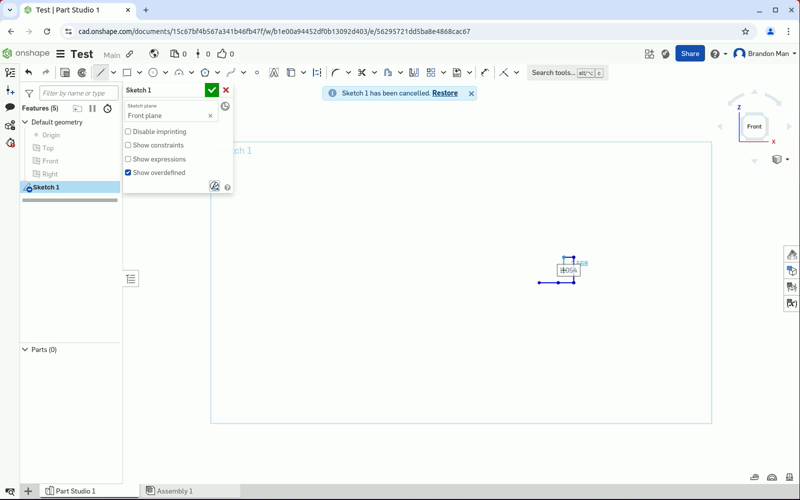
click(563, 269)
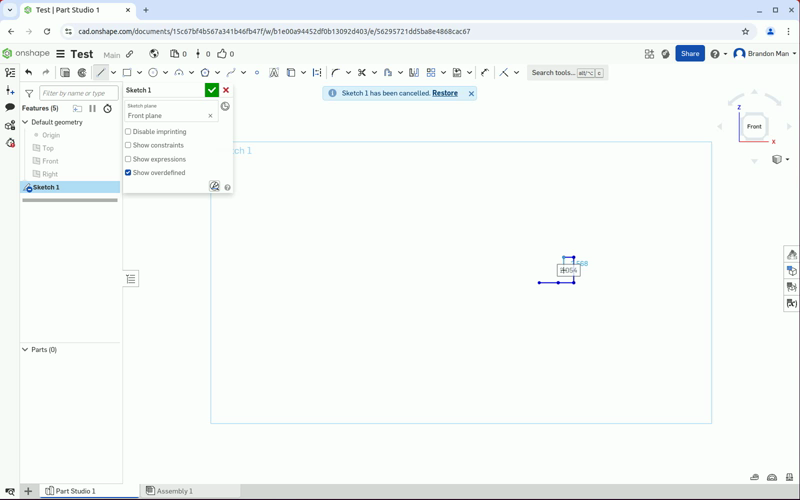
key_up(shift)
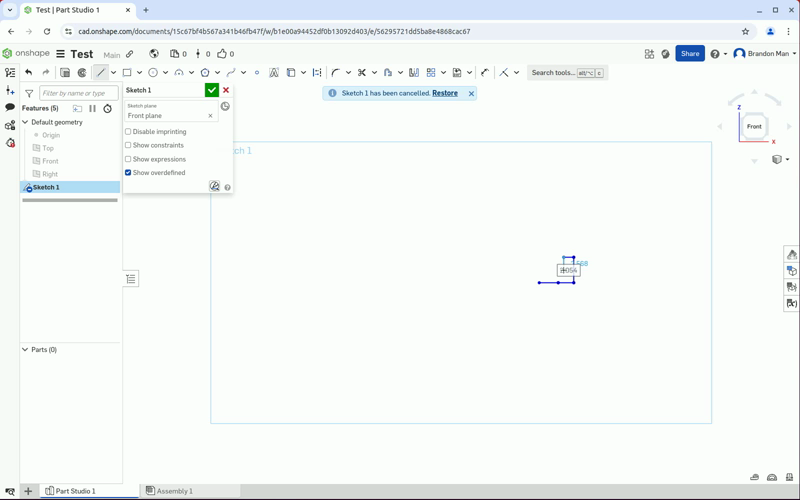
key_down(shift)
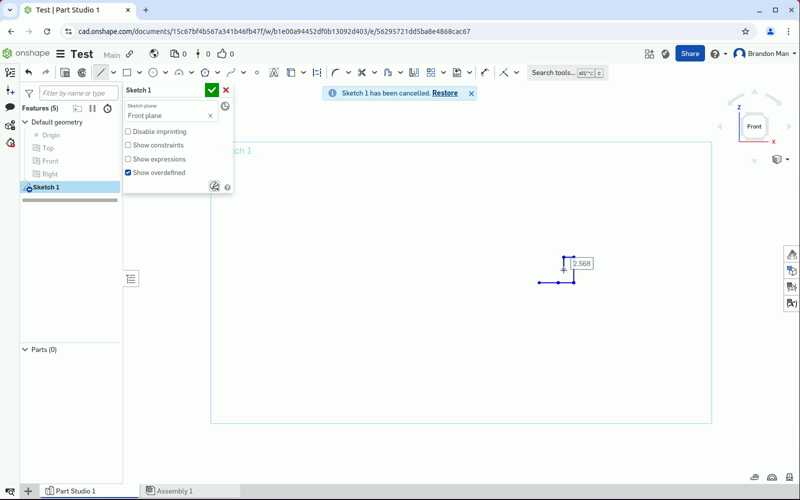
mouse_move(589, 269)
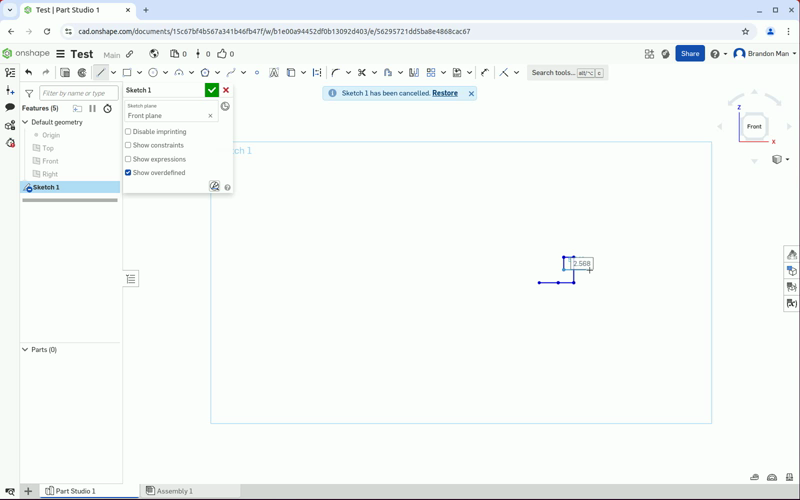
mouse_move(539, 269)
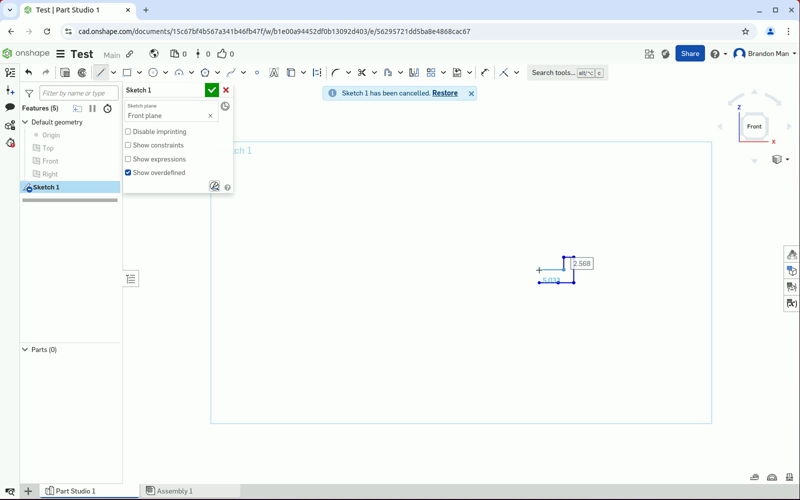
click(539, 269)
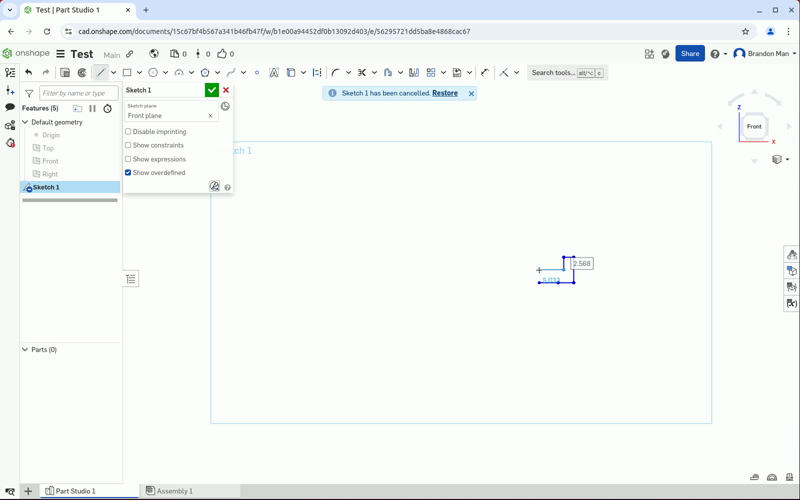
key_up(shift)
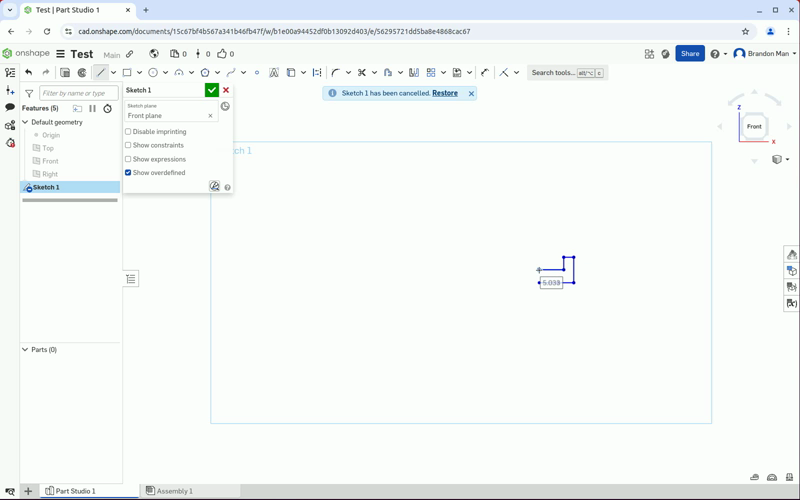
mouse_move(569, 269)
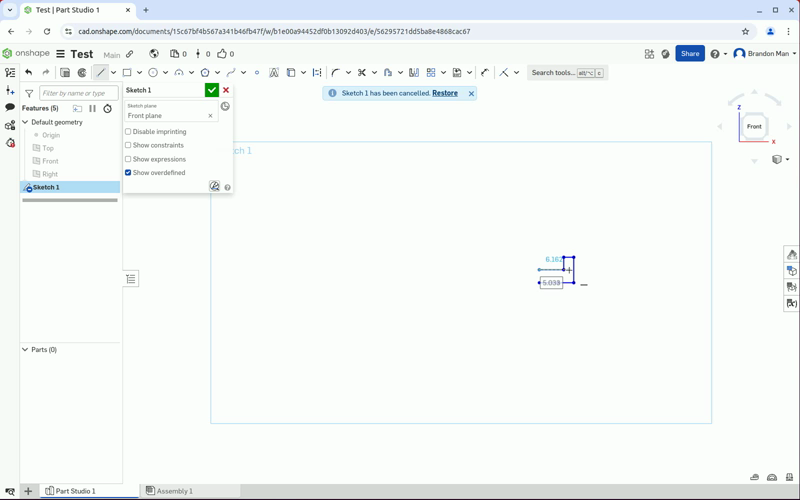
key_down(shift)
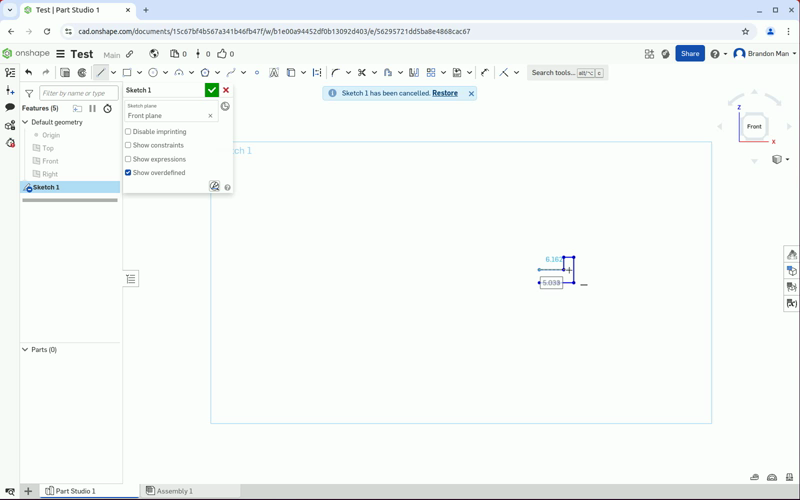
mouse_move(539, 282)
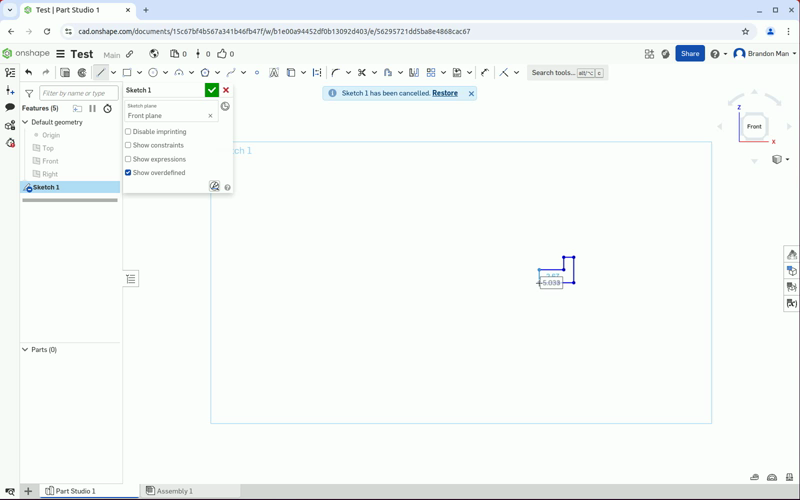
key_up(shift)
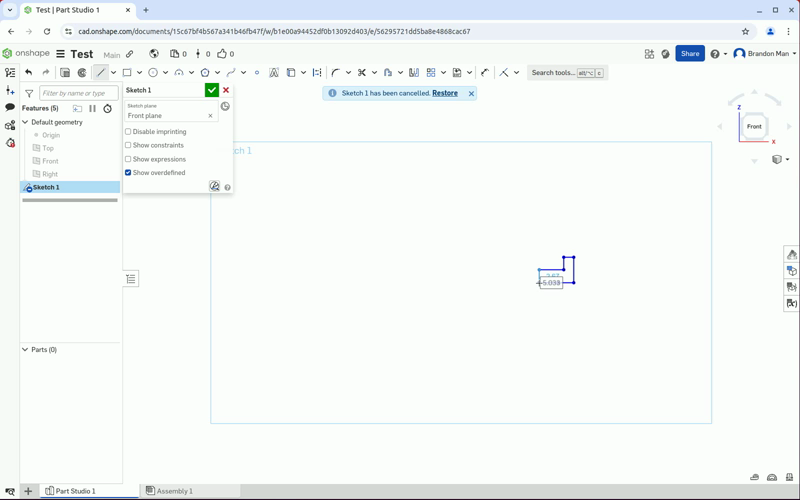
click(539, 282)
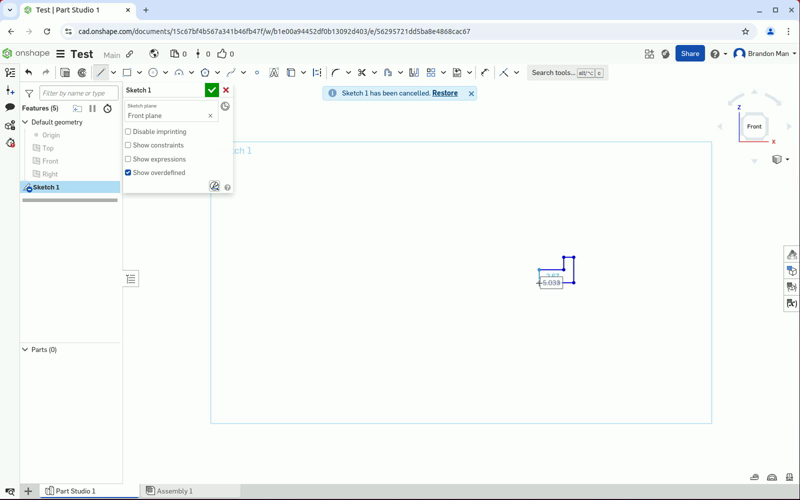
key(esc)
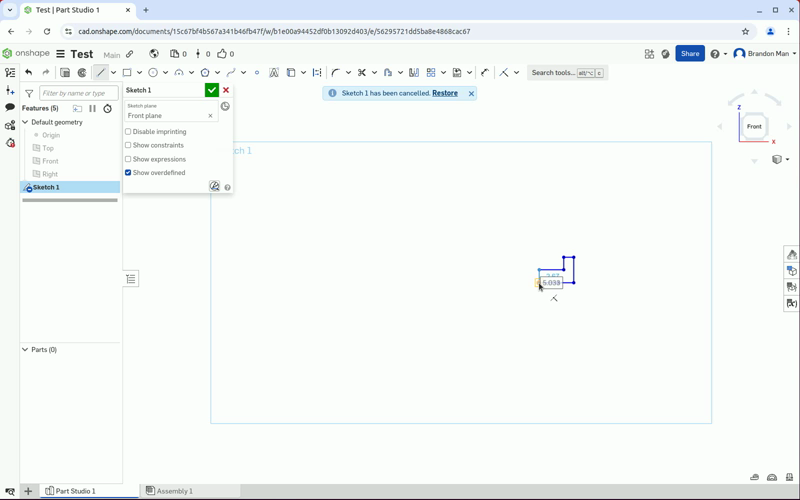
mouse_move(570, 262)
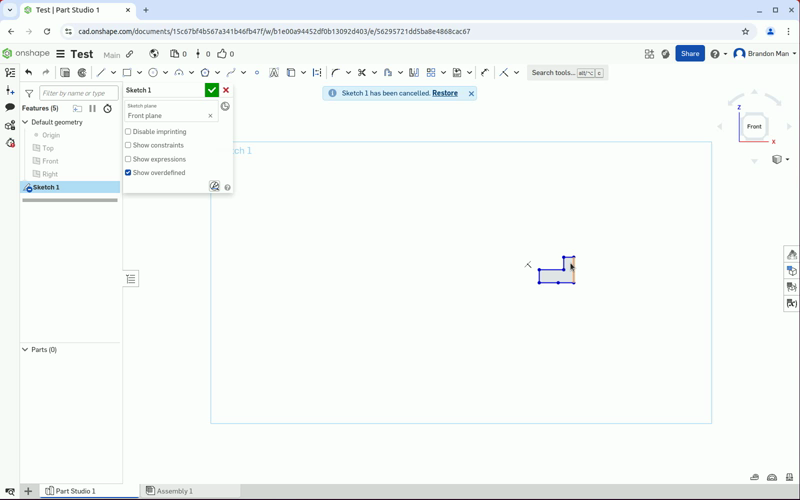
scroll(6)
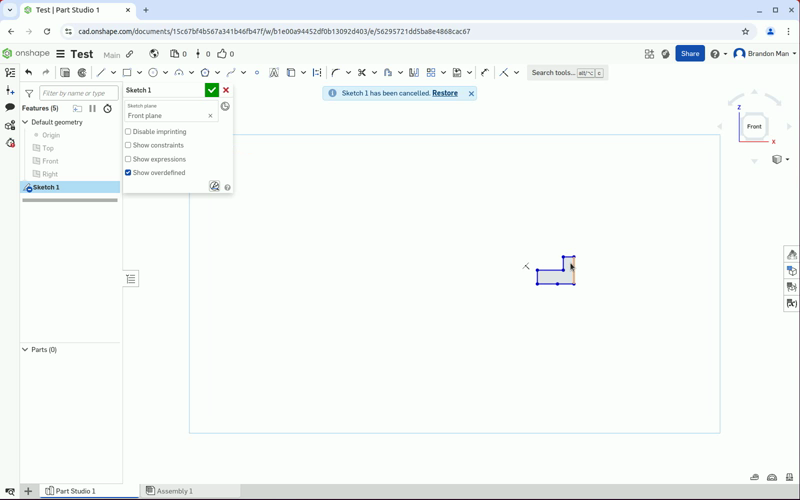
scroll(6)
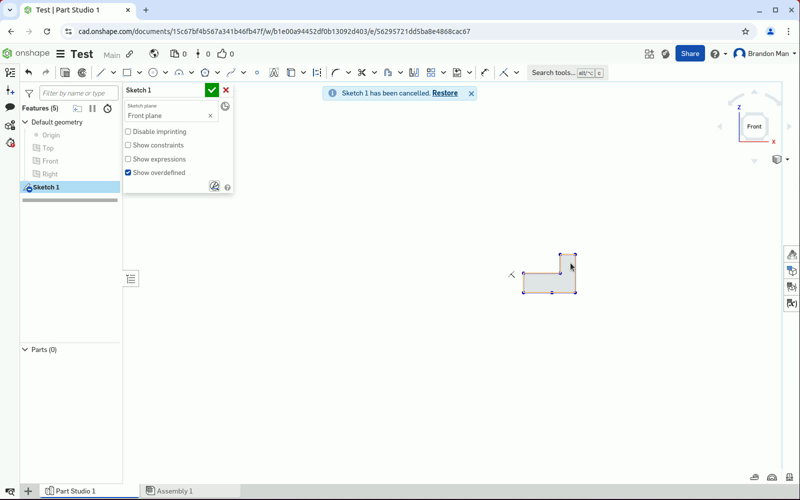
scroll(6)
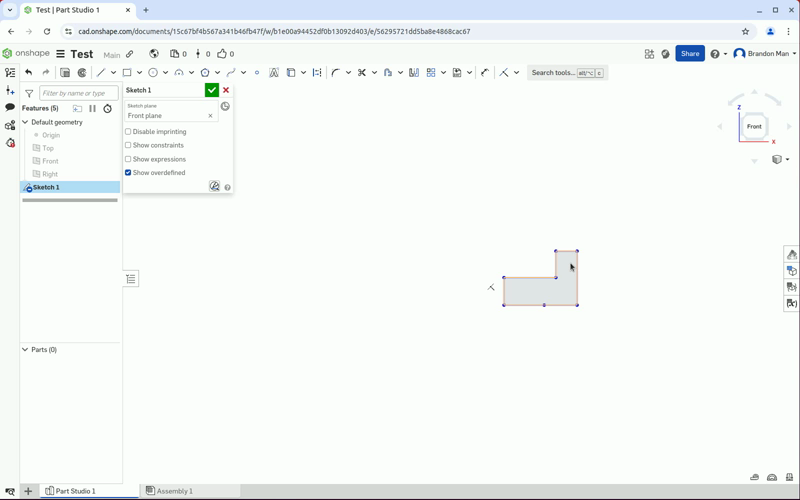
scroll(6)
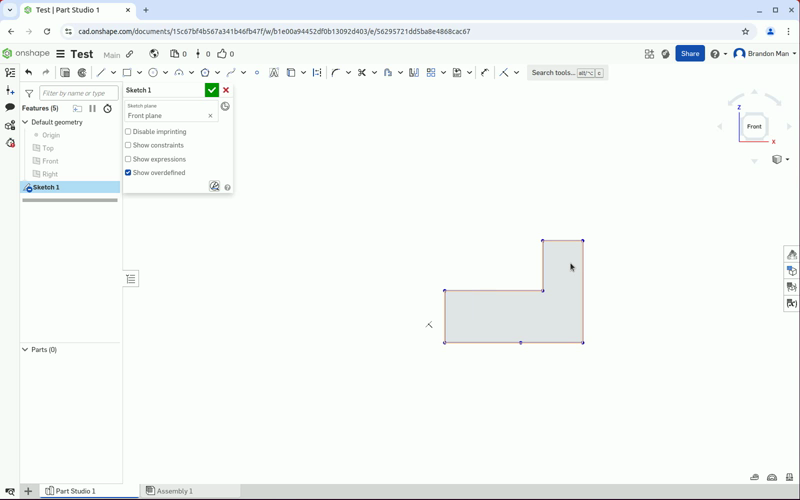
scroll(6)
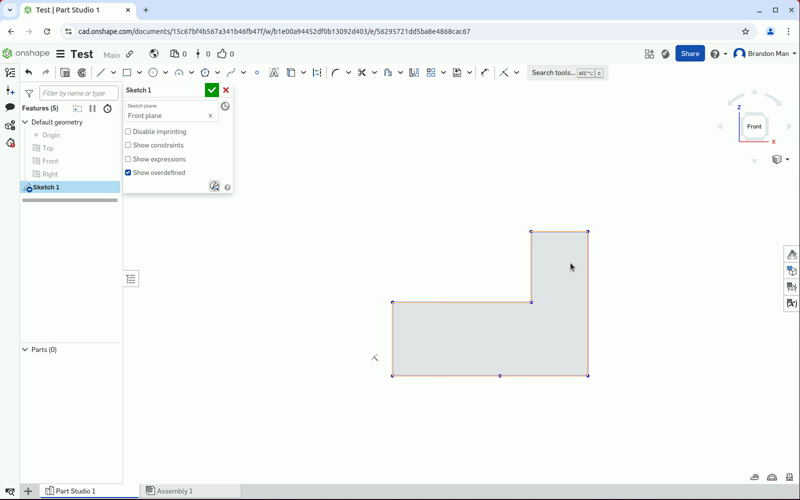
scroll(6)
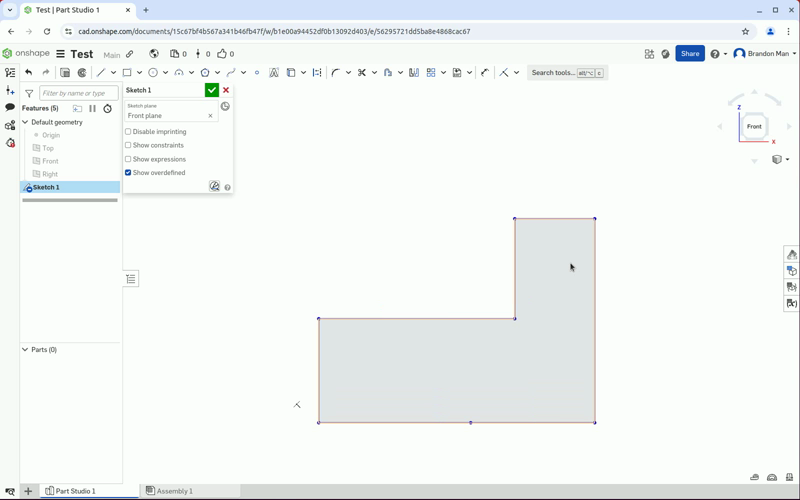
scroll(6)
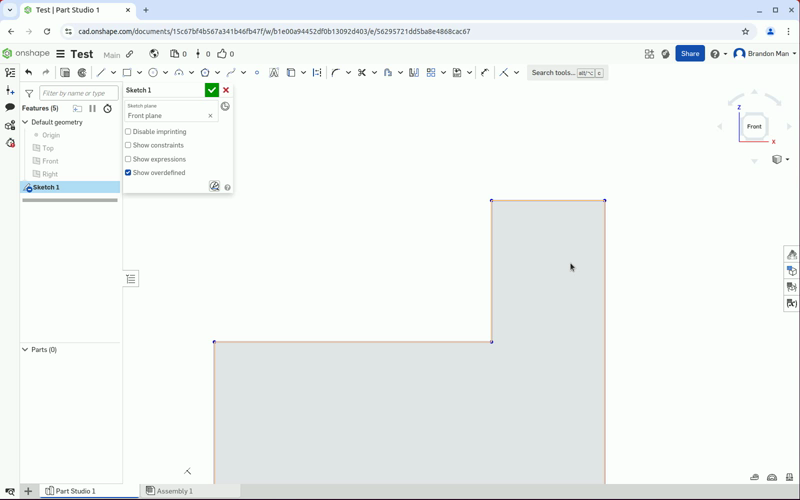
click(570, 262)
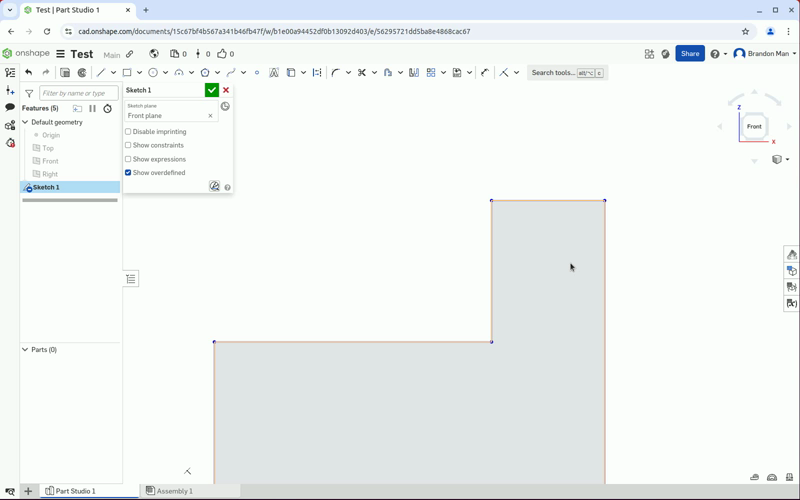
scroll(-6)
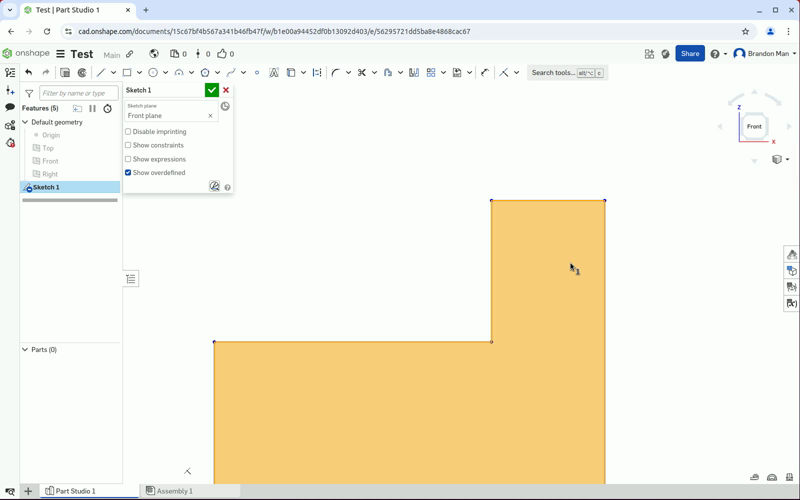
scroll(-6)
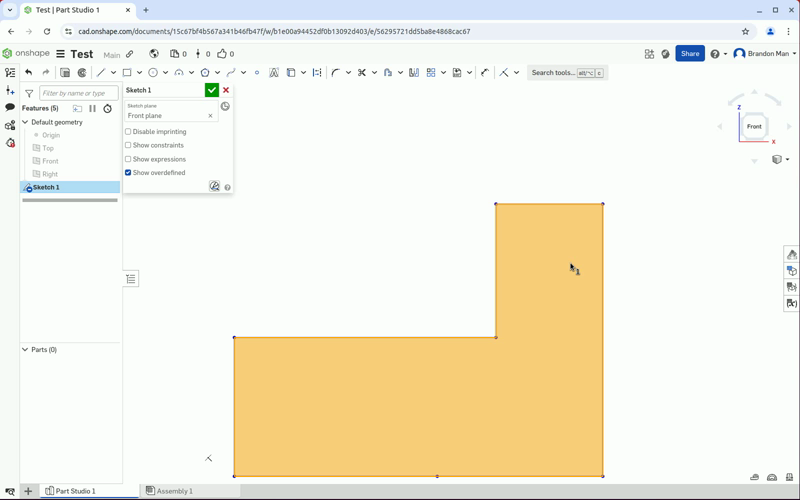
scroll(-6)
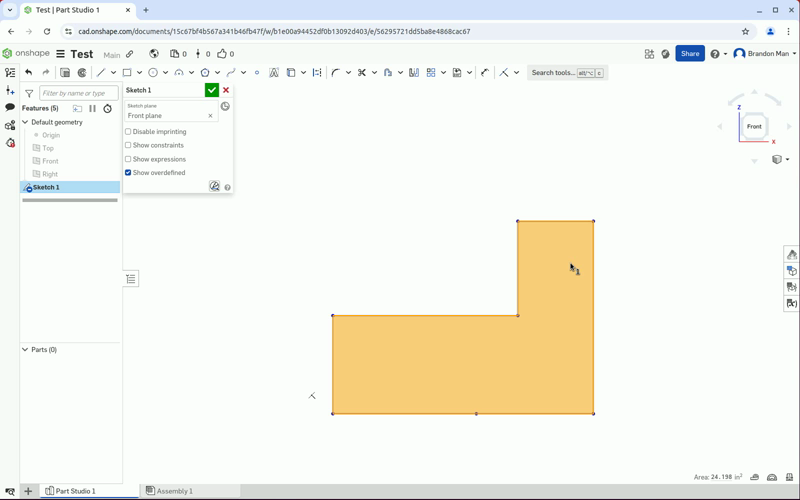
scroll(-6)
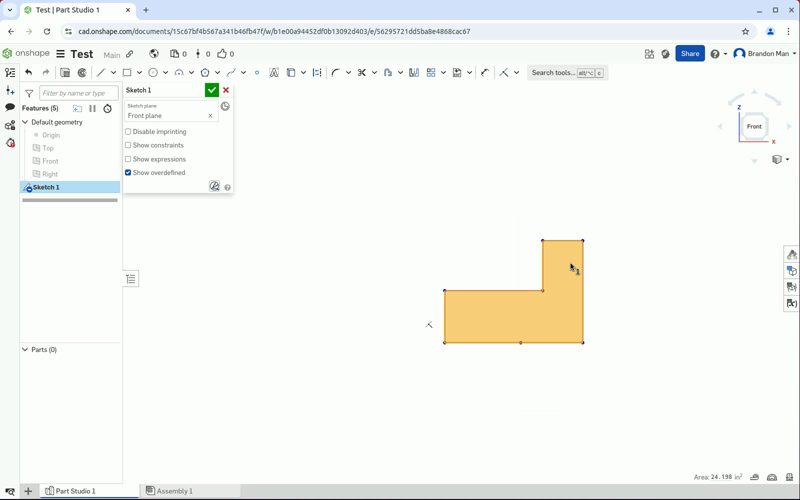
scroll(-6)
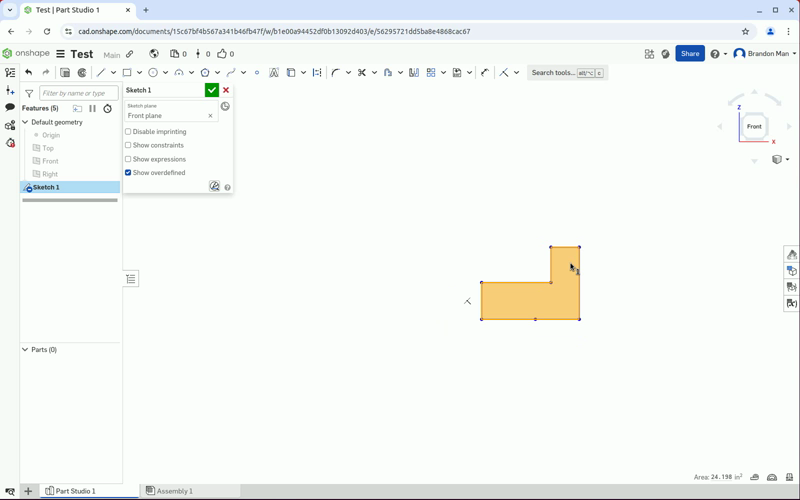
scroll(-6)
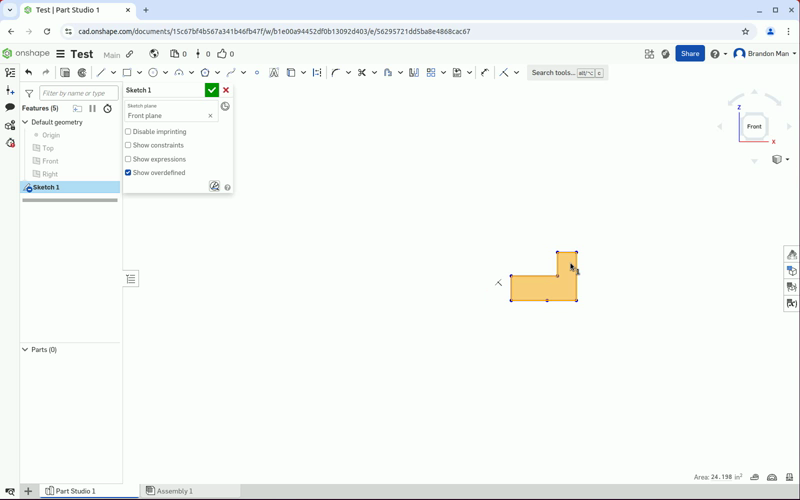
scroll(-6)
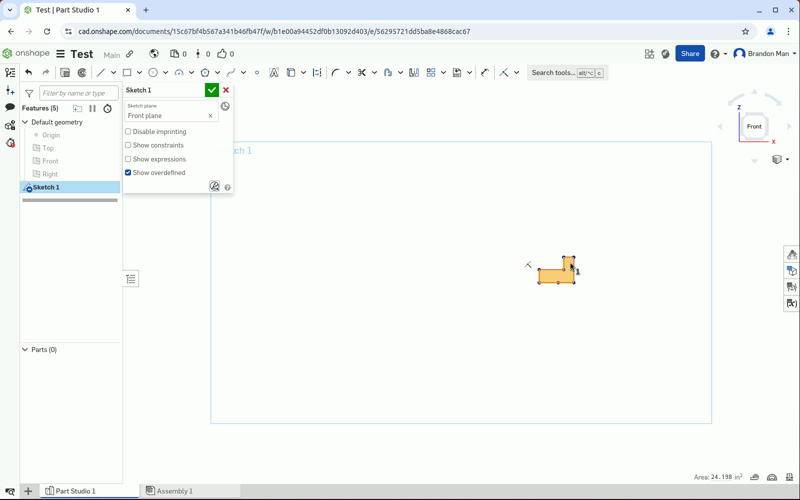
mouse_move(73, 352)
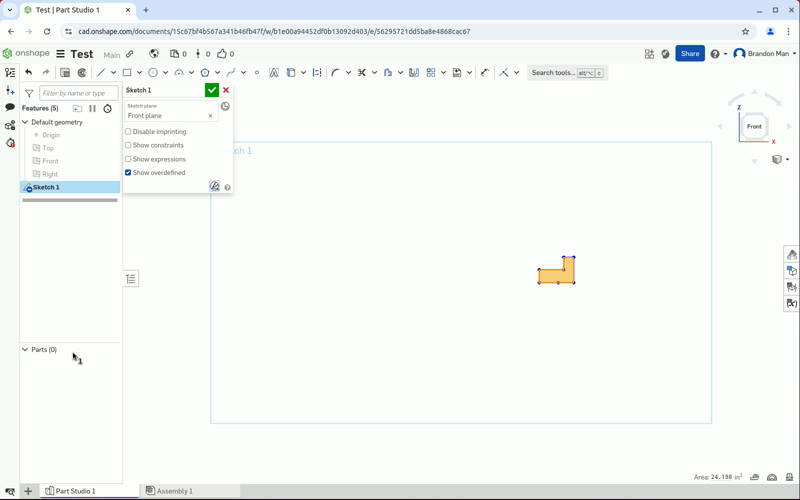
key(shift+y)
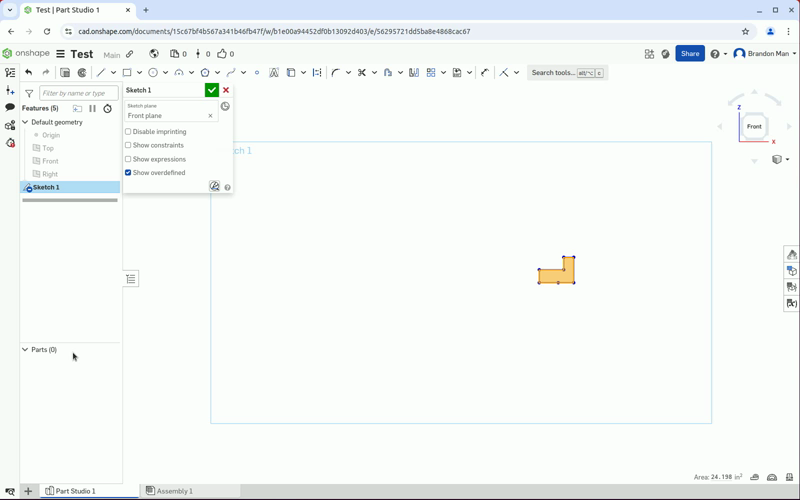
key(shift+e)
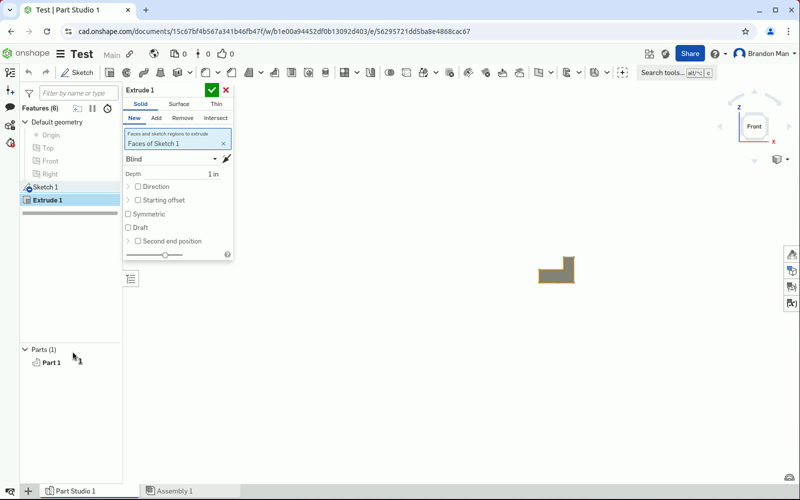
mouse_move(143, 106)
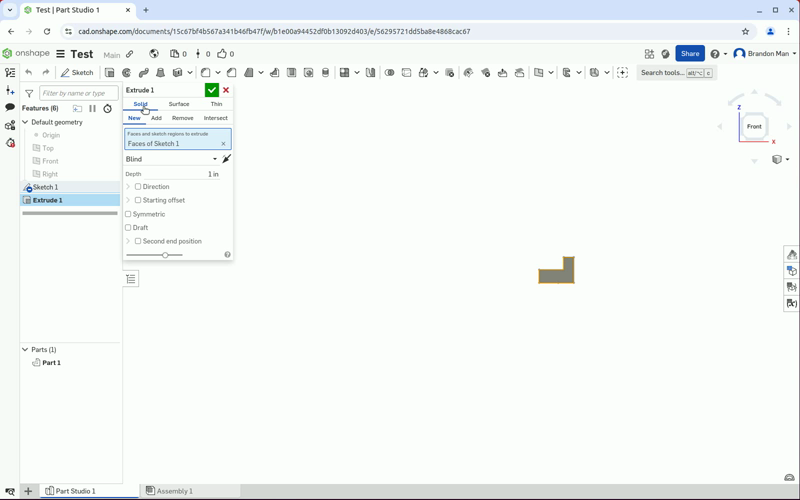
click(143, 106)
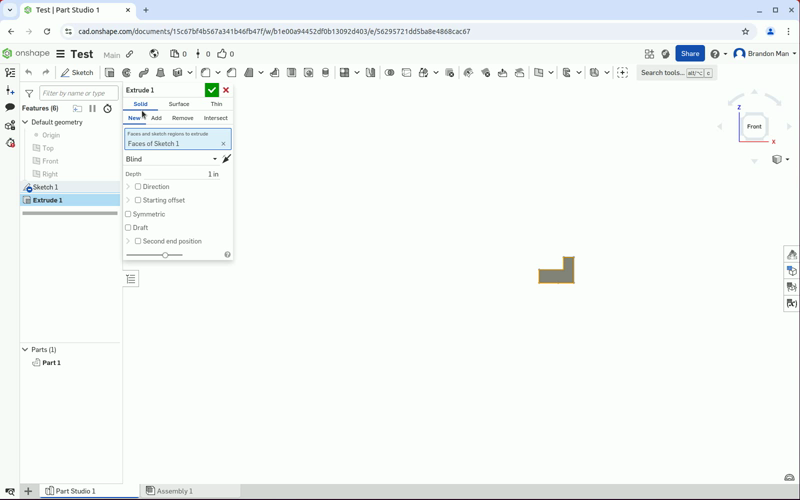
mouse_move(137, 120)
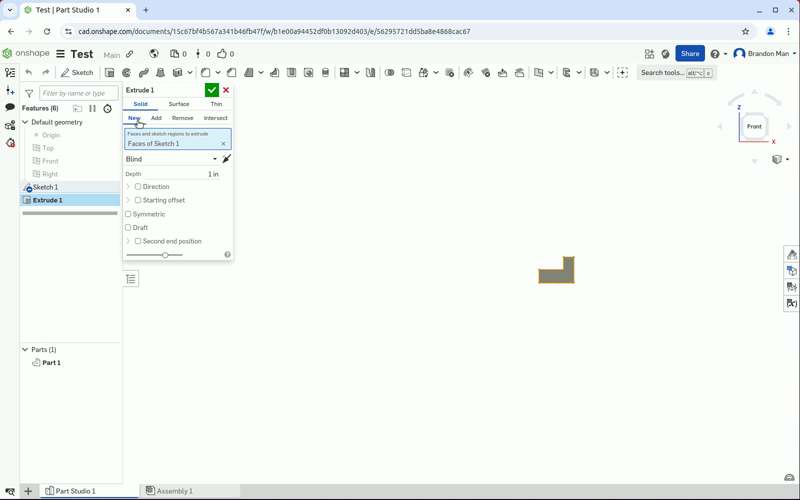
click(137, 120)
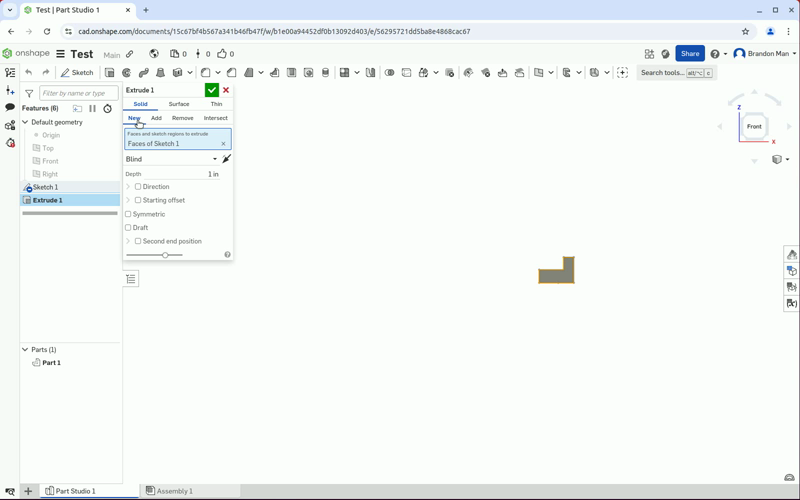
key(tab, 4)
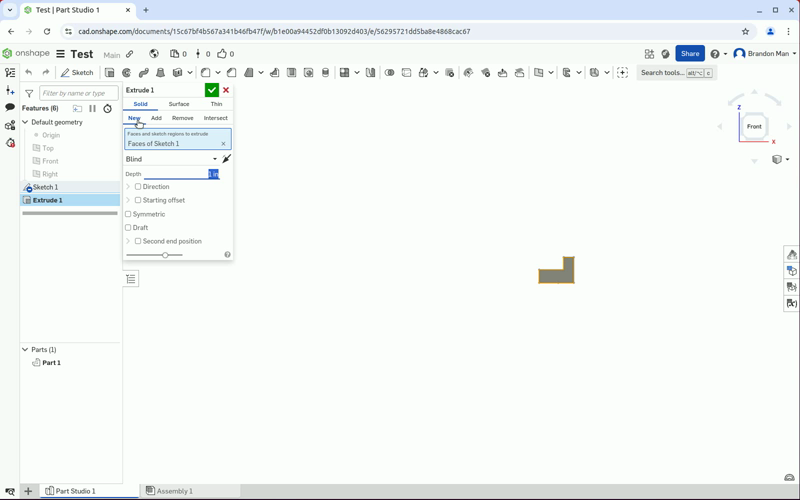
text(13.721)
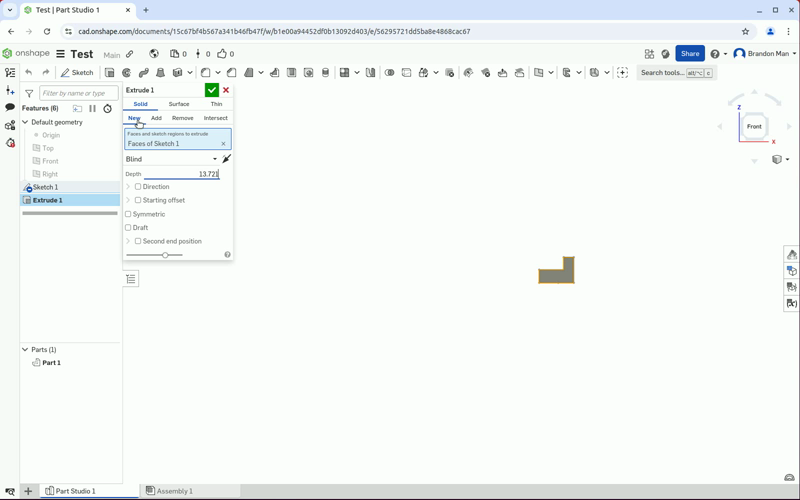
key(enter)
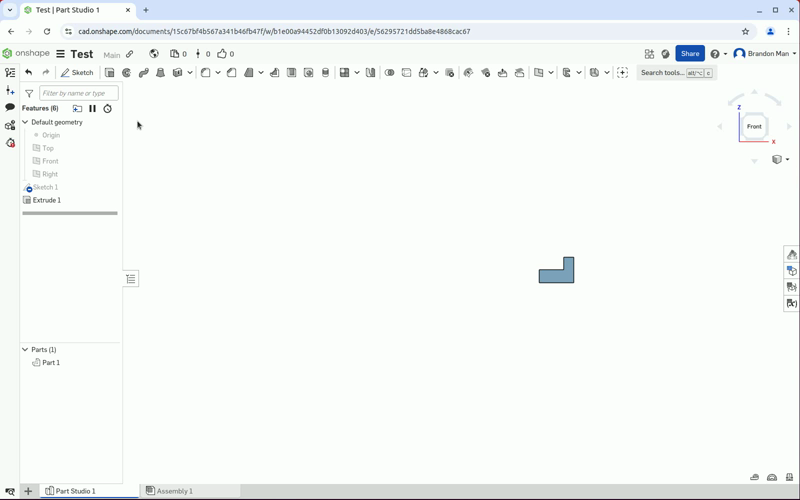
key(shift+h)
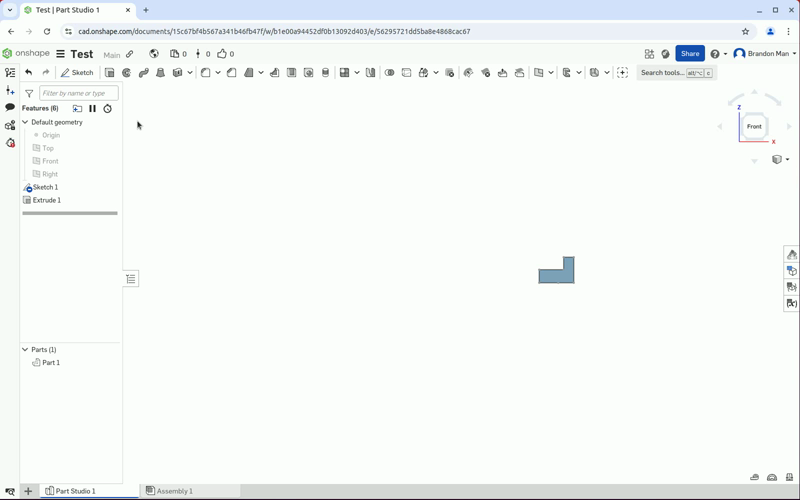
key(shift+h)
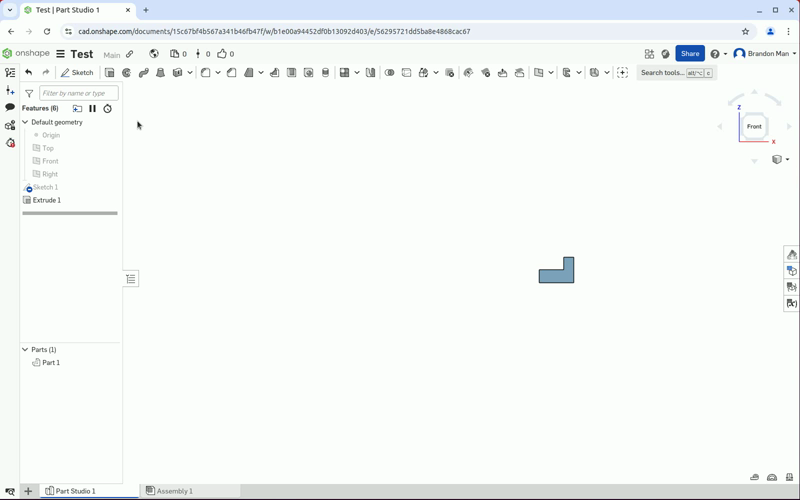
mouse_move(73, 189)
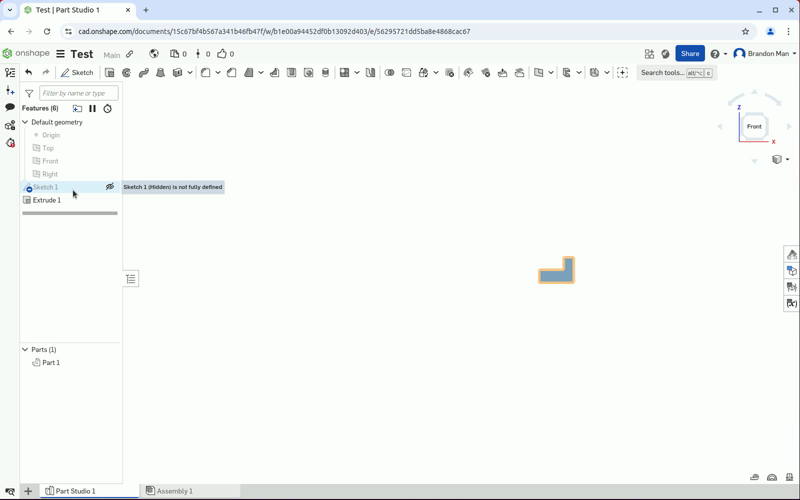
click(73, 189)
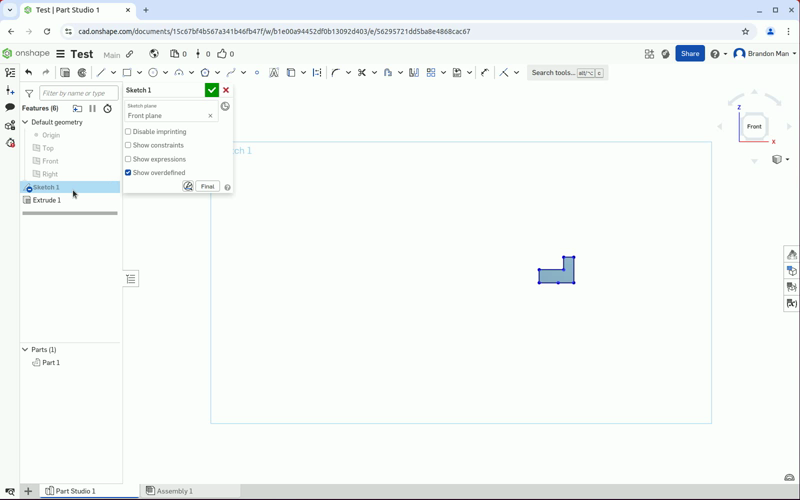
mouse_move(229, 92)
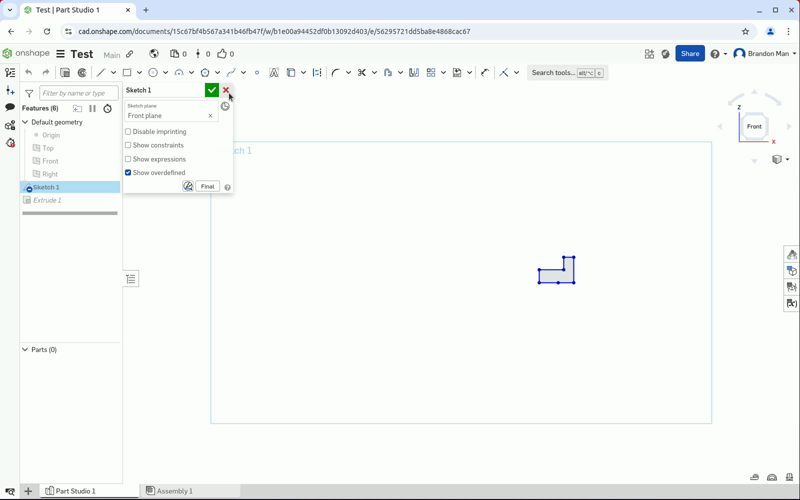
click(229, 92)
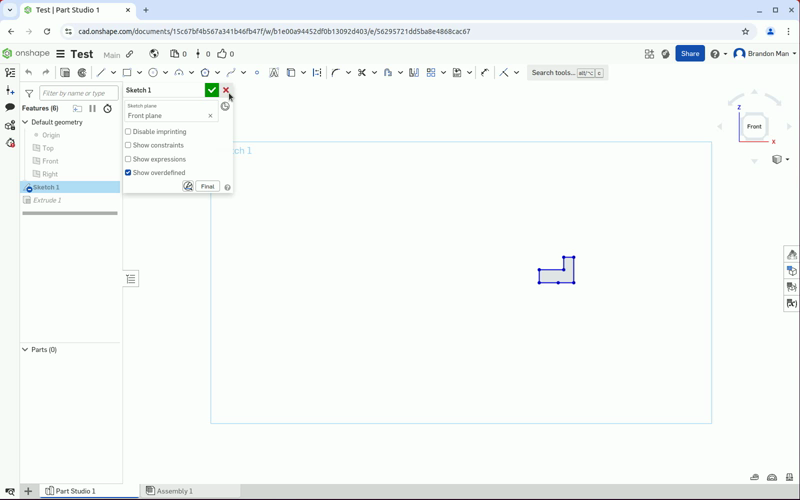
key(shift+s)
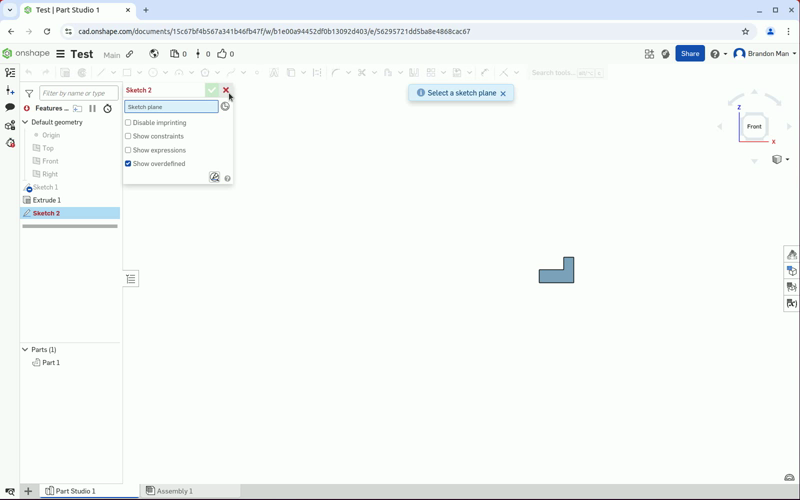
mouse_move(73, 163)
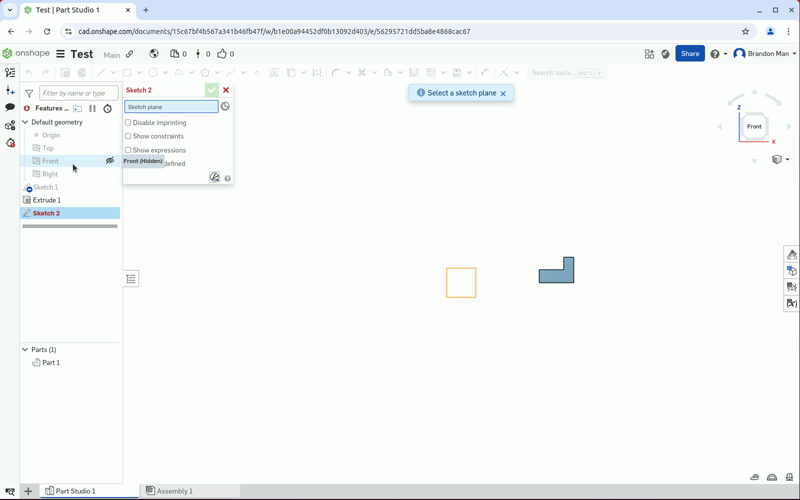
click(73, 163)
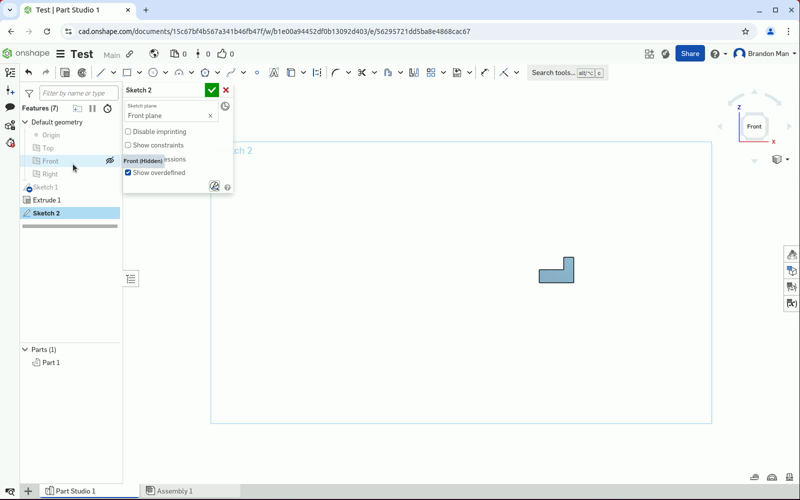
mouse_move(73, 352)
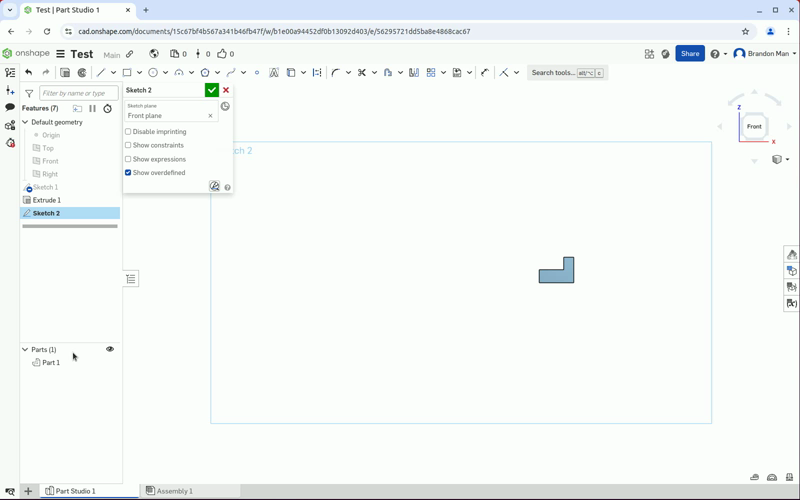
key(y)
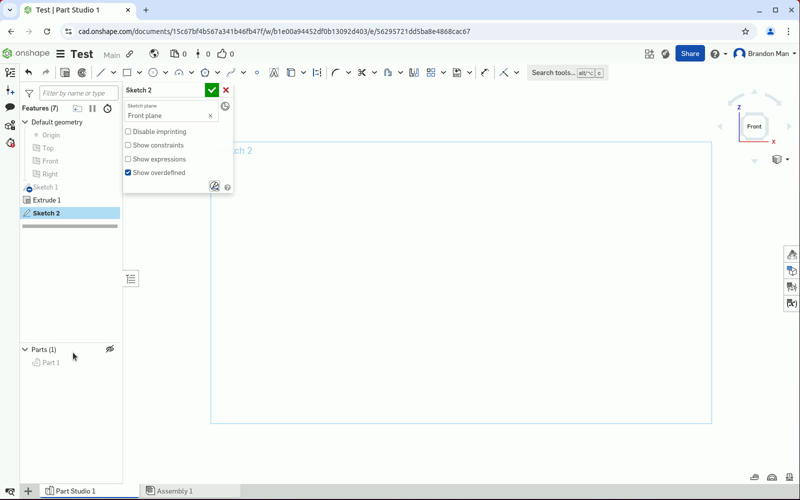
key(l)
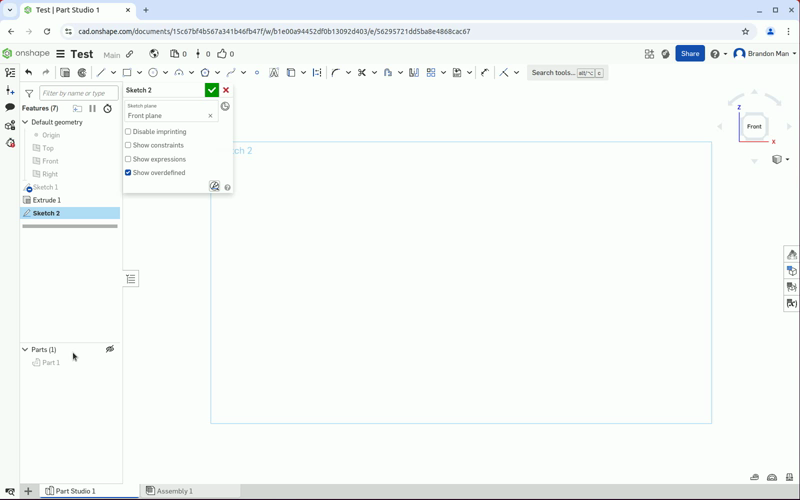
key_down(shift)
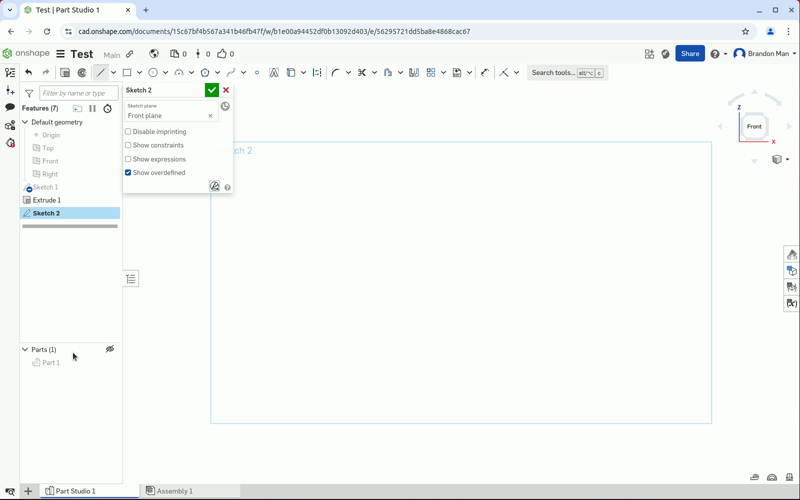
mouse_move(390, 282)
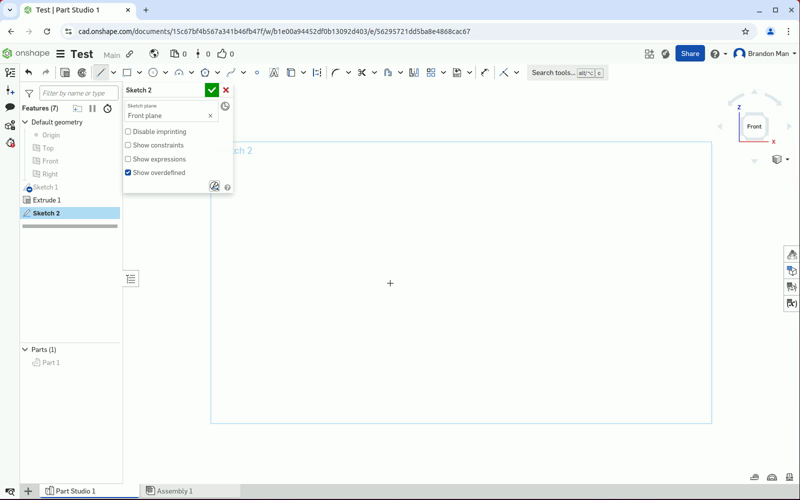
click(390, 282)
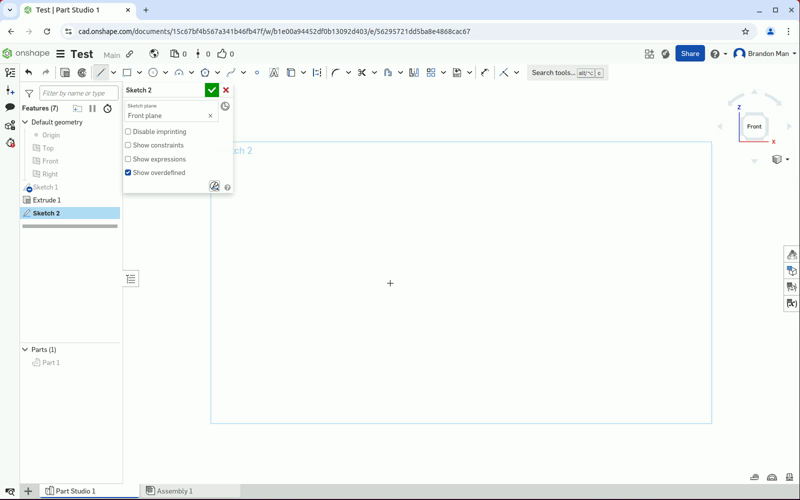
key_up(shift)
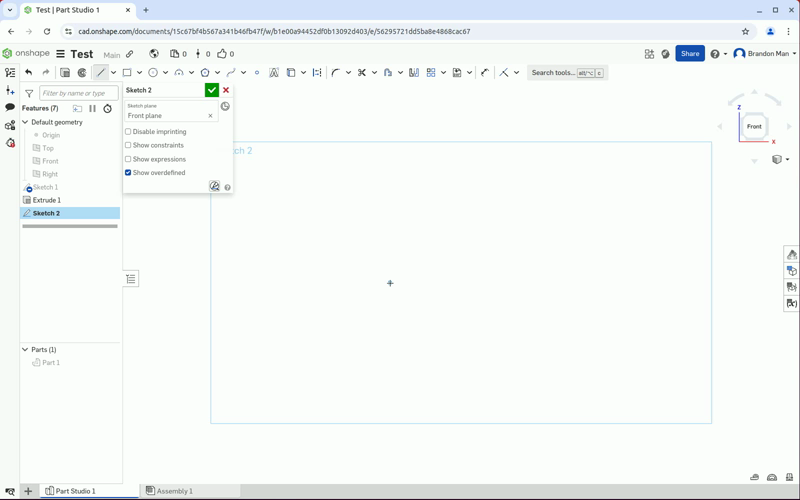
key_down(shift)
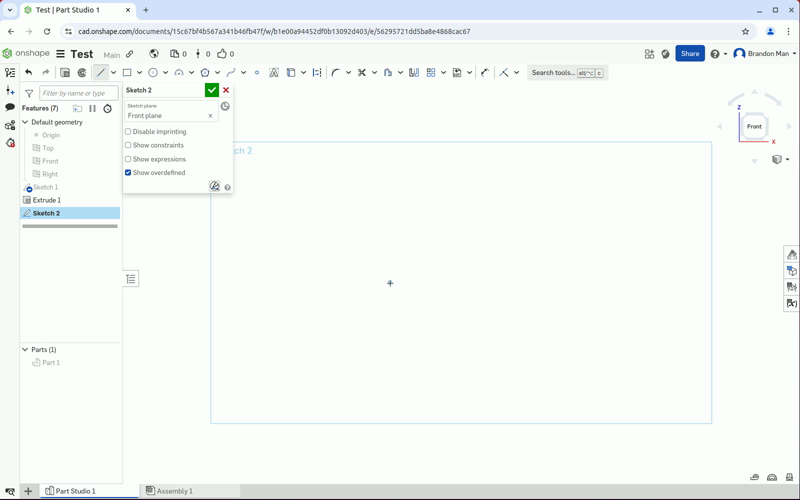
mouse_move(420, 282)
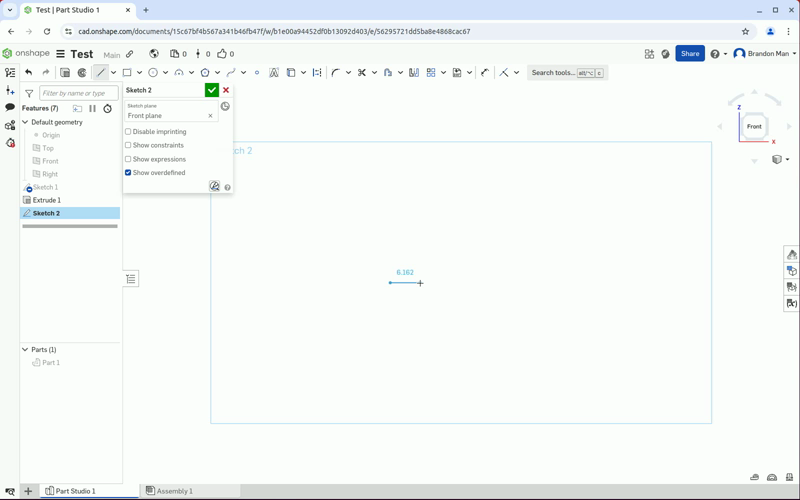
mouse_move(406, 282)
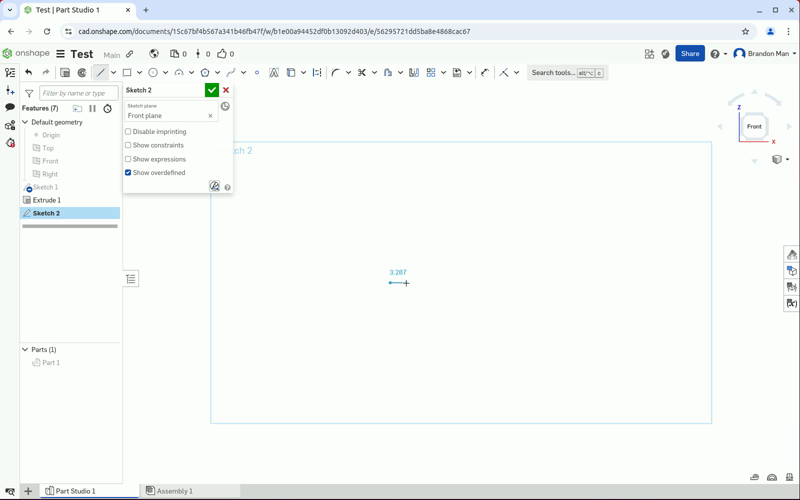
click(406, 282)
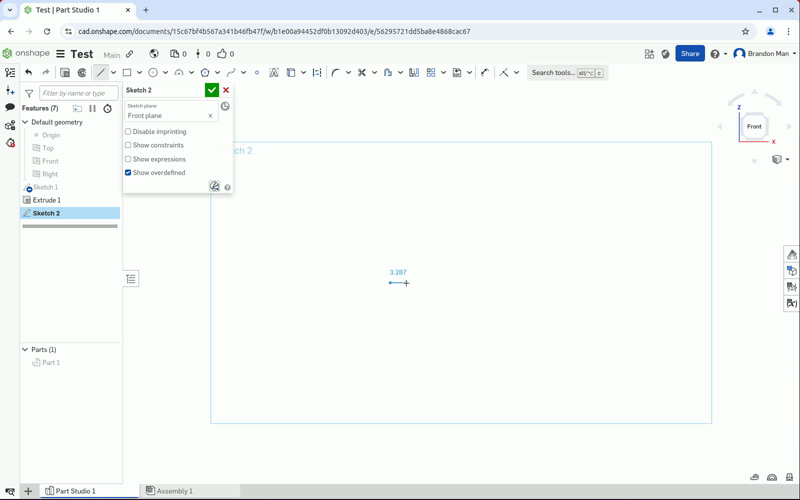
key_up(shift)
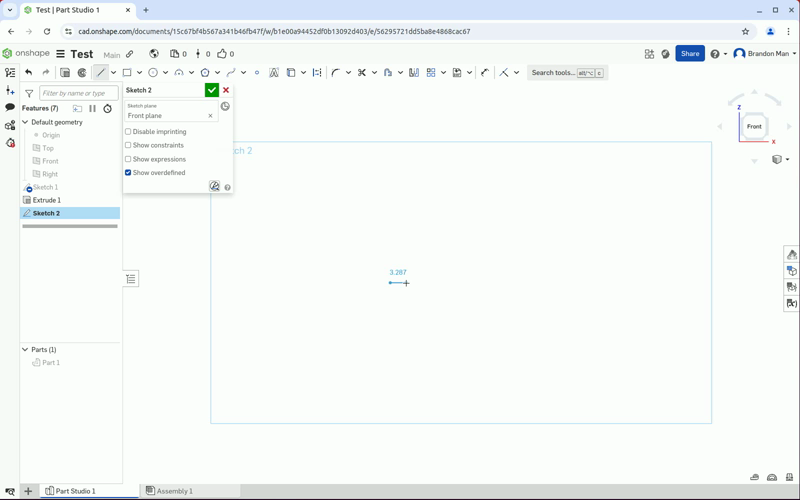
key_down(shift)
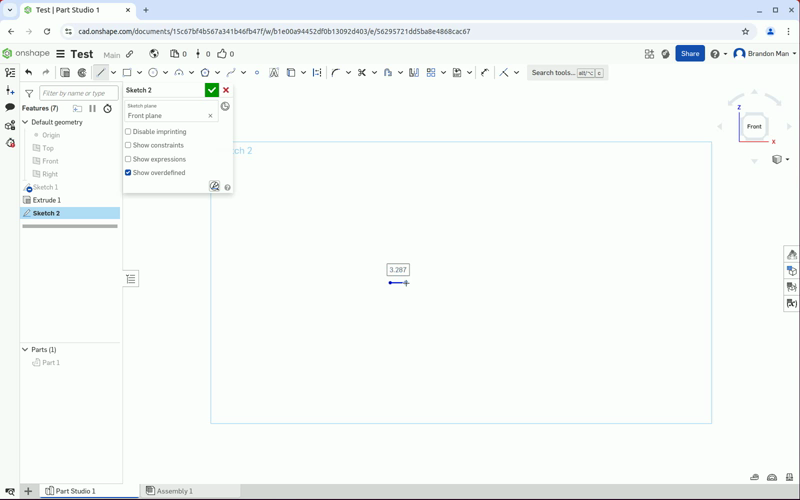
mouse_move(436, 282)
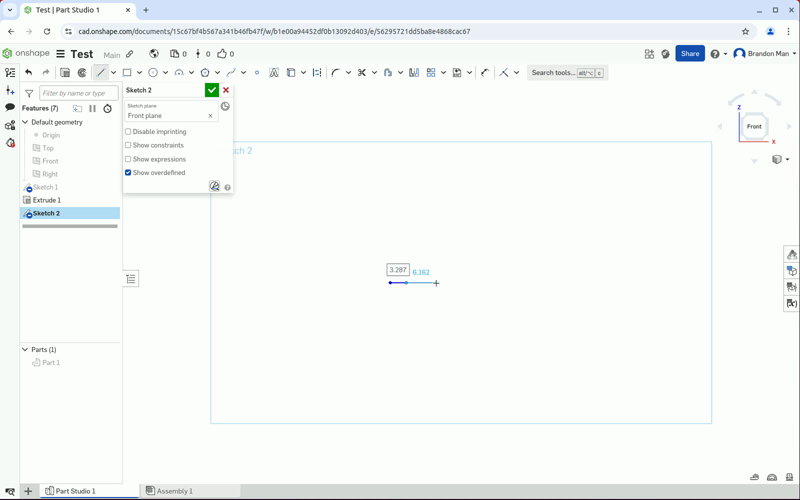
mouse_move(406, 269)
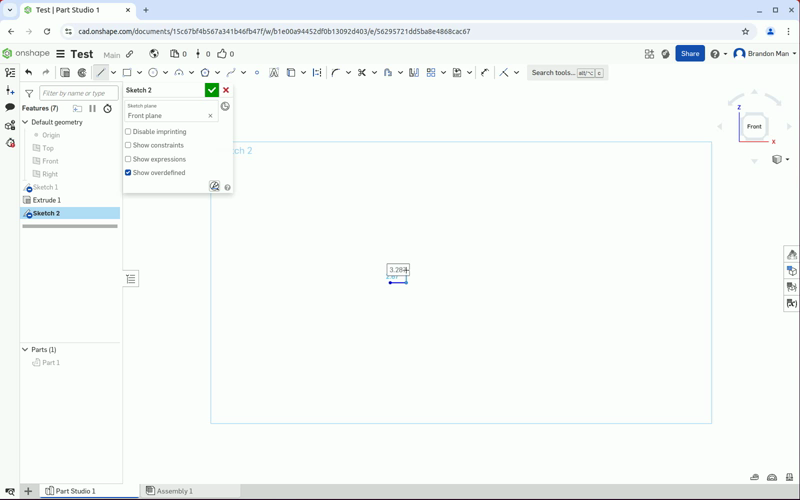
click(406, 269)
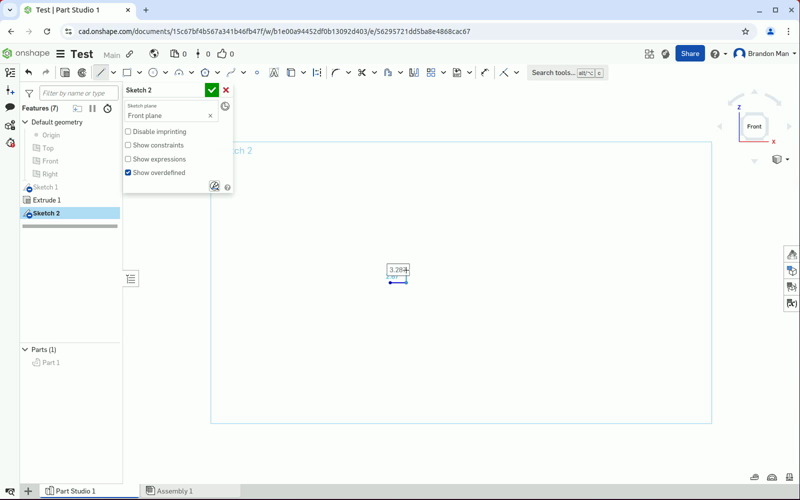
key_up(shift)
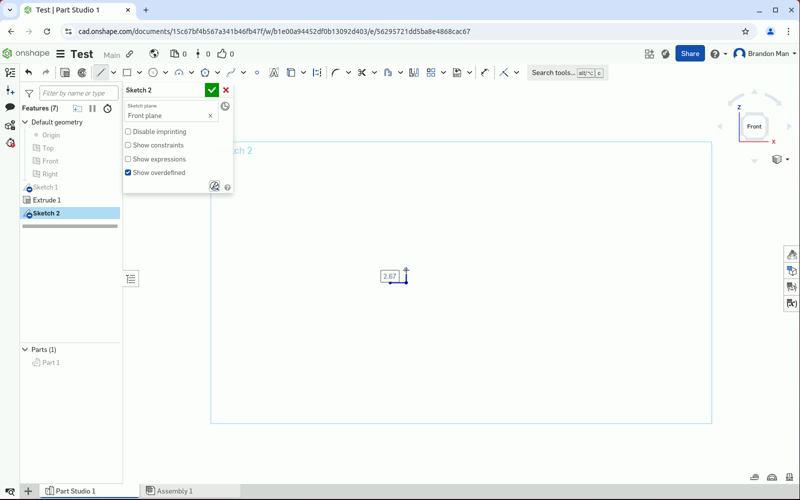
key_down(shift)
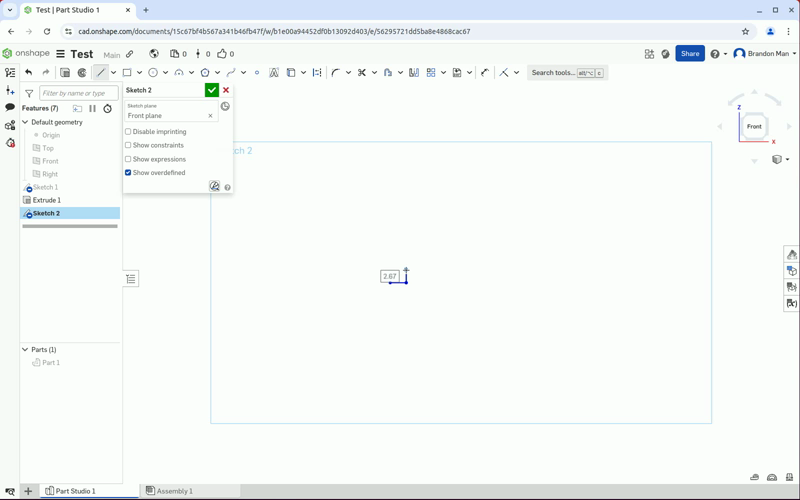
mouse_move(436, 269)
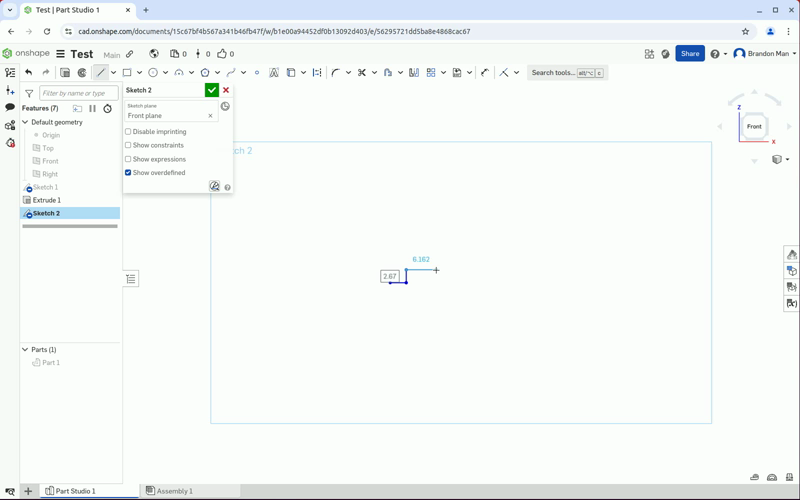
mouse_move(400, 269)
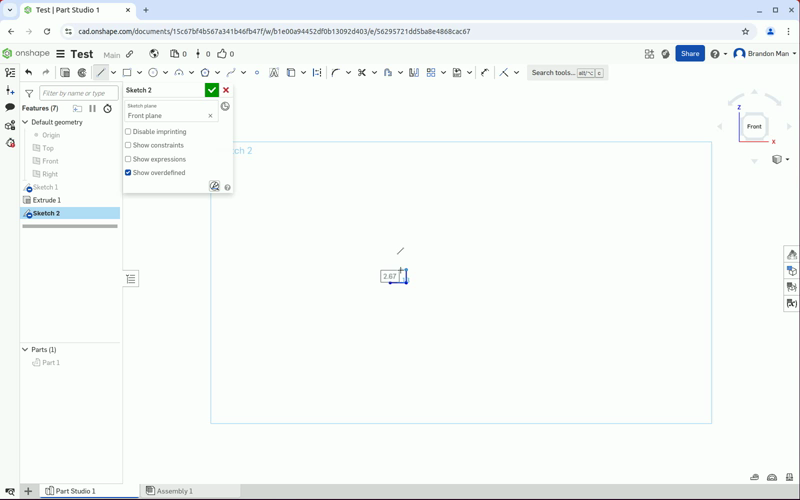
scroll(6)
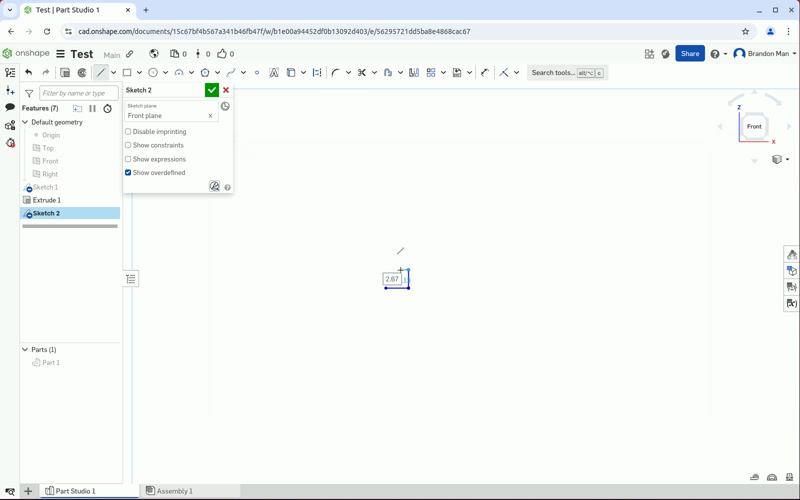
scroll(6)
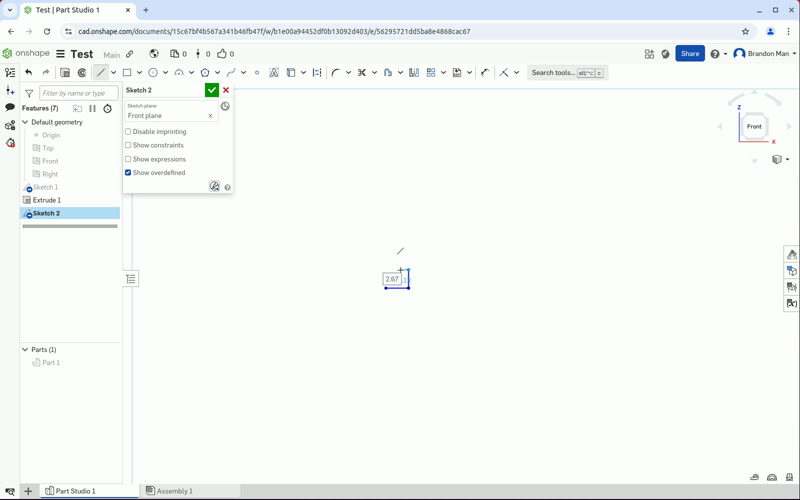
scroll(6)
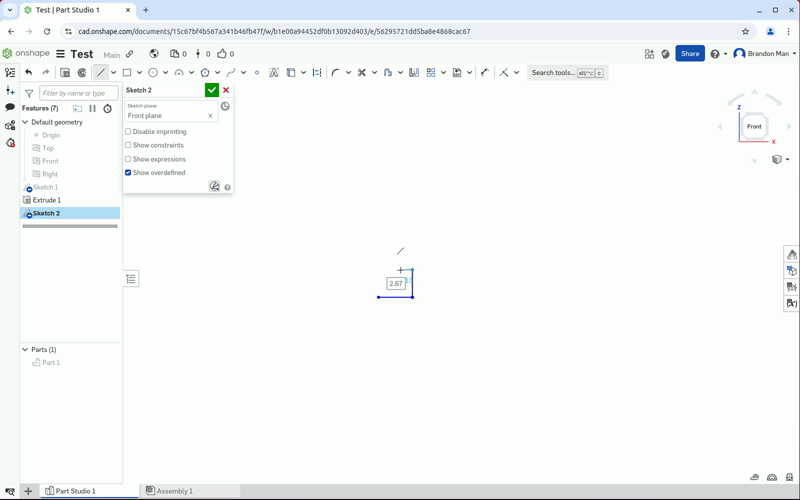
scroll(6)
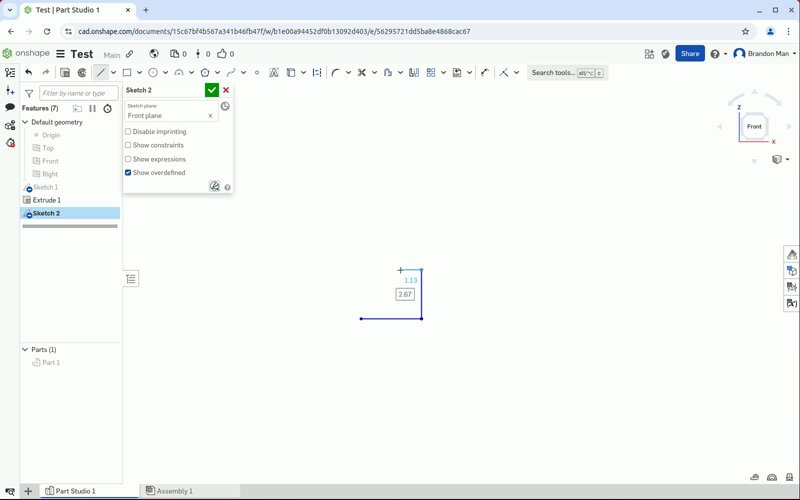
scroll(6)
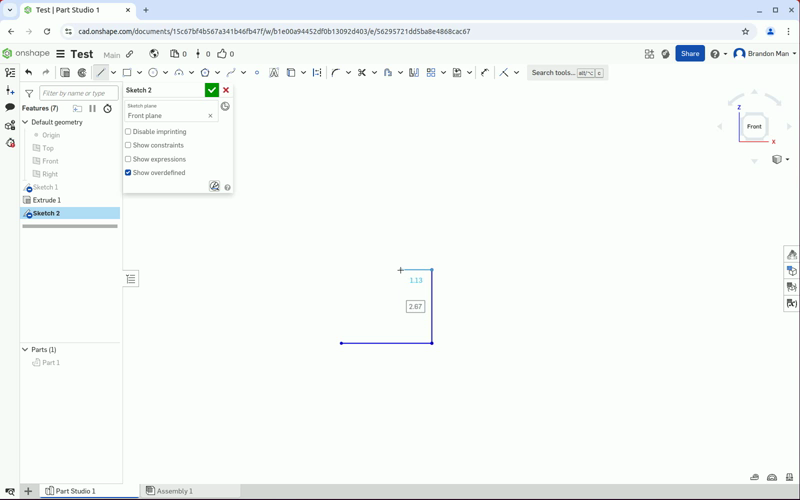
scroll(6)
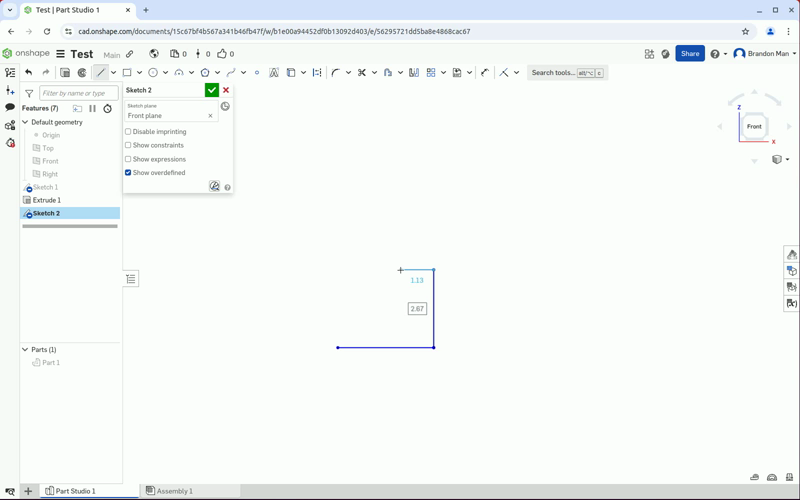
scroll(6)
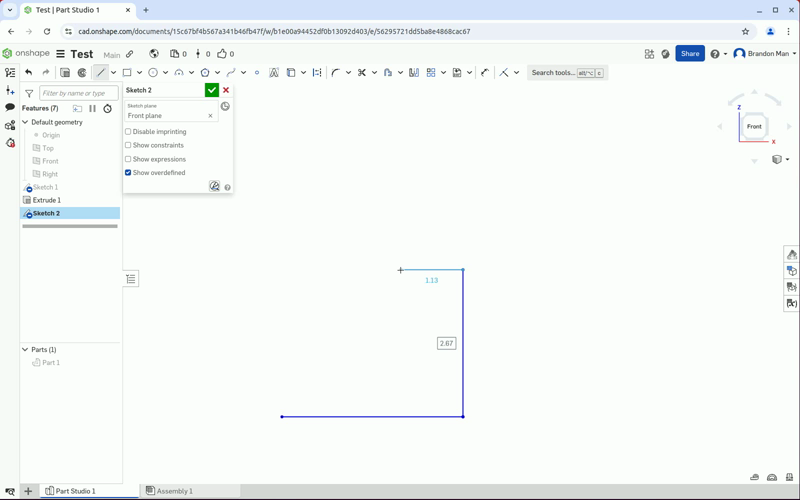
click(400, 269)
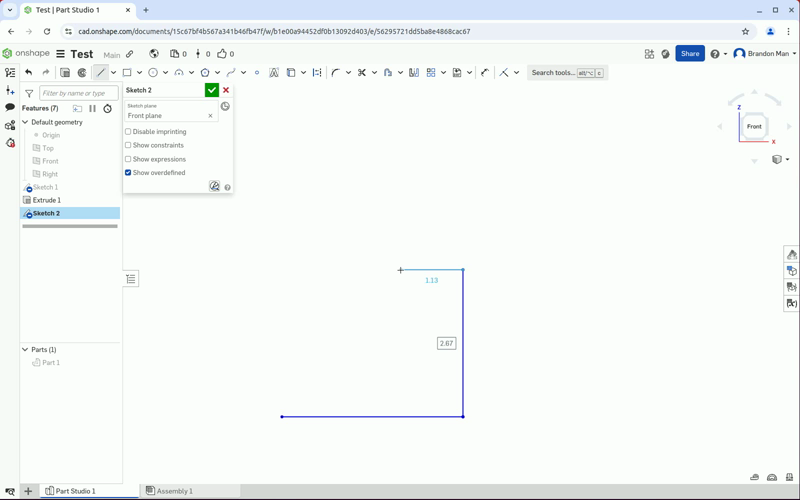
scroll(-6)
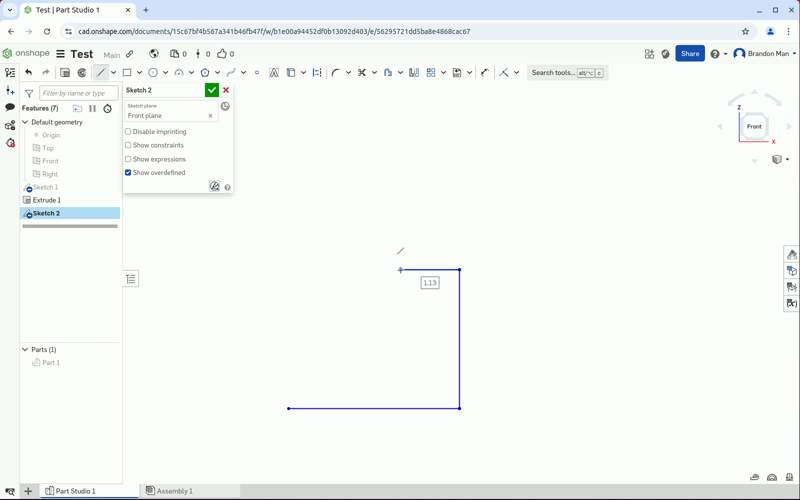
scroll(-6)
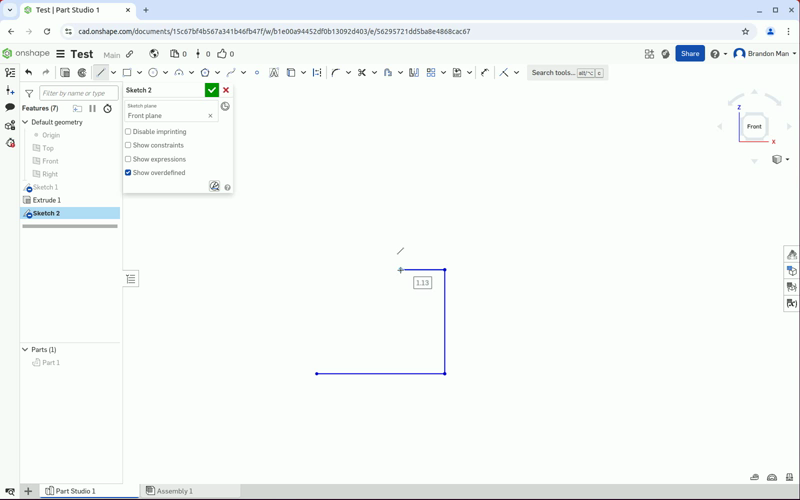
scroll(-6)
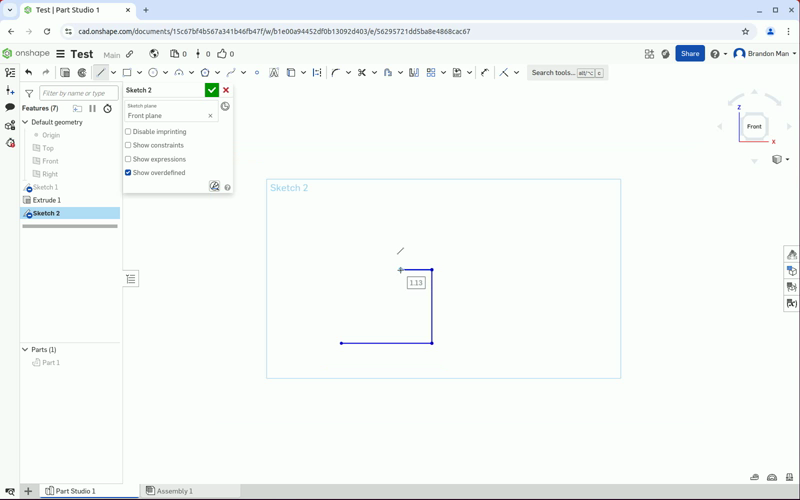
scroll(-6)
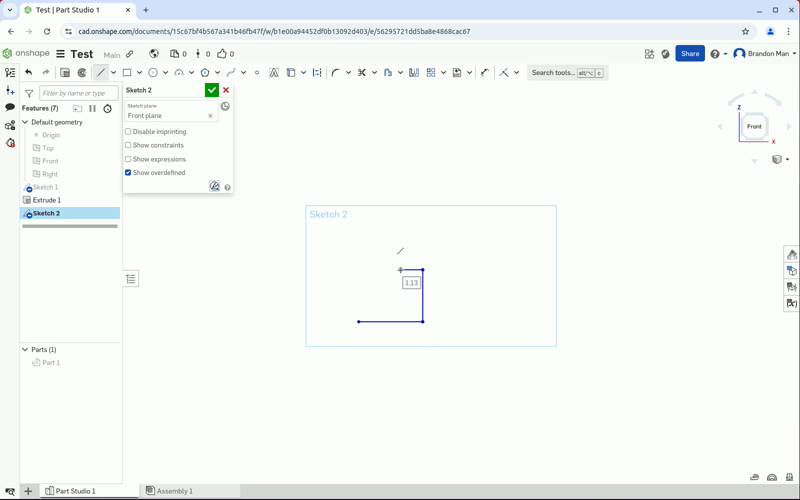
scroll(-6)
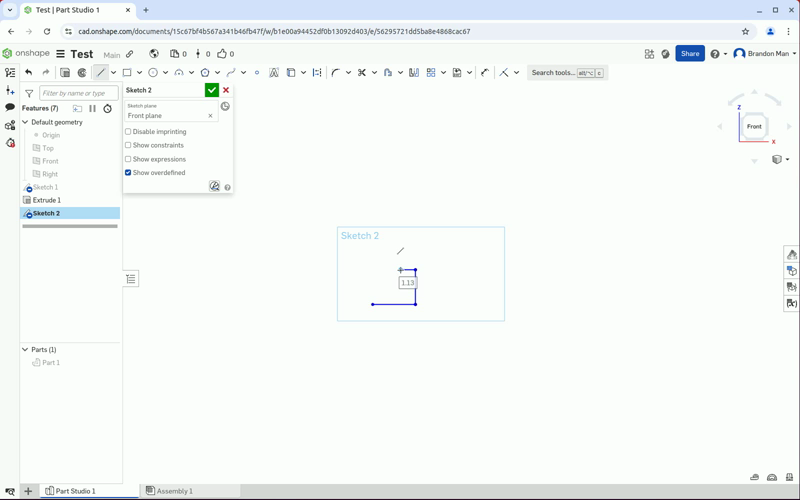
scroll(-6)
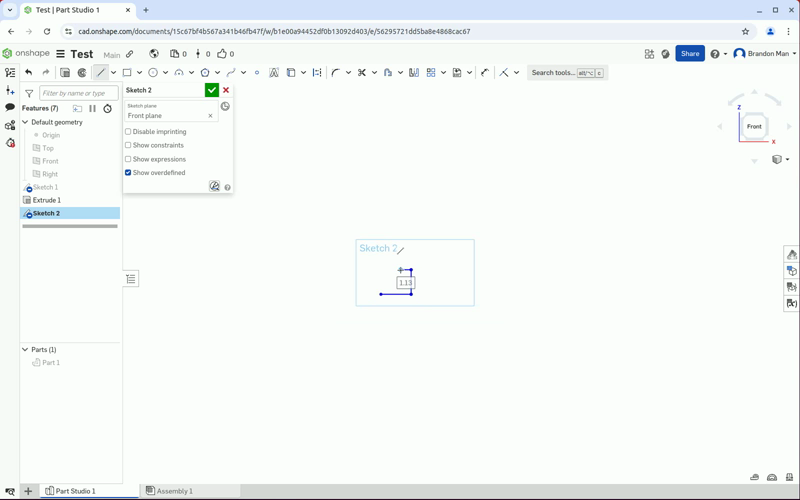
scroll(-6)
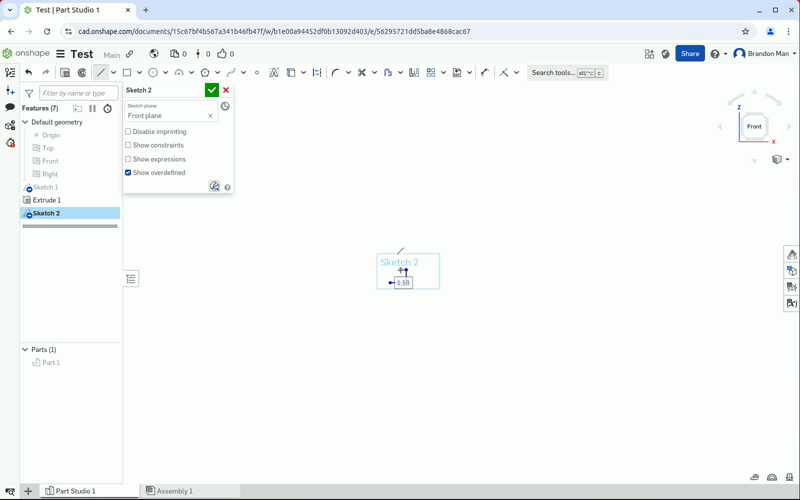
key_up(shift)
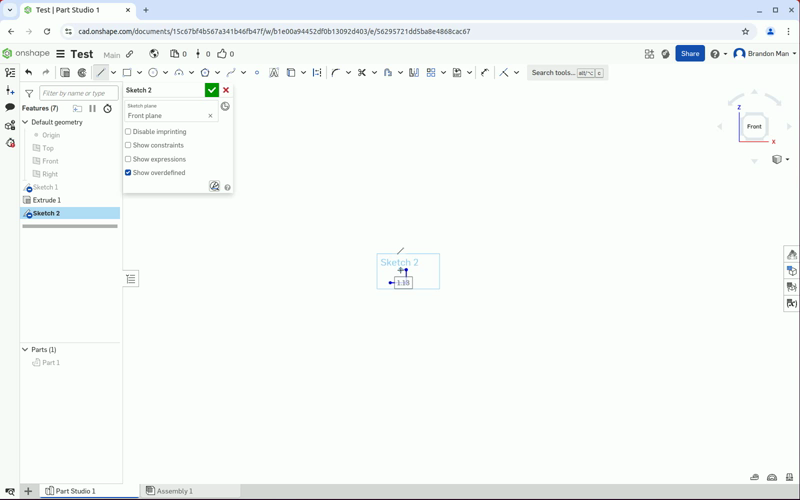
key_down(shift)
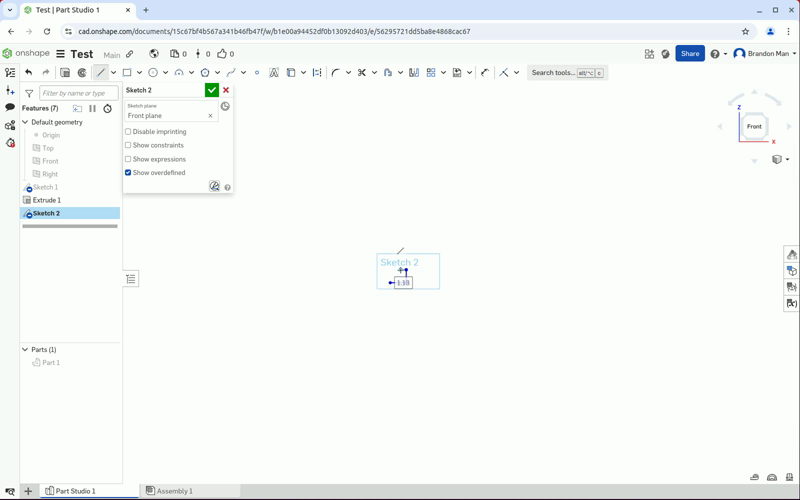
mouse_move(430, 269)
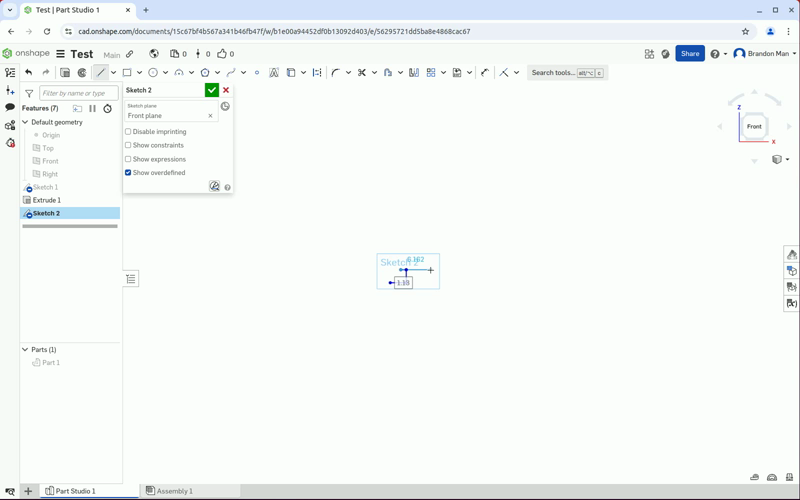
mouse_move(400, 257)
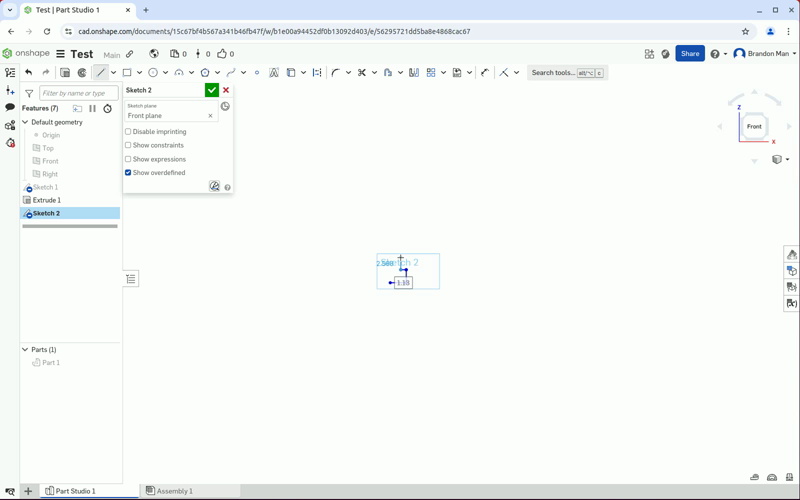
click(400, 257)
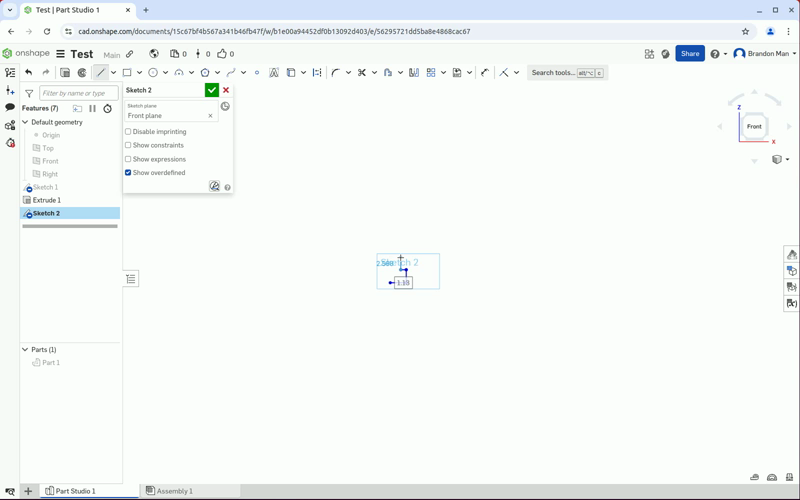
key_up(shift)
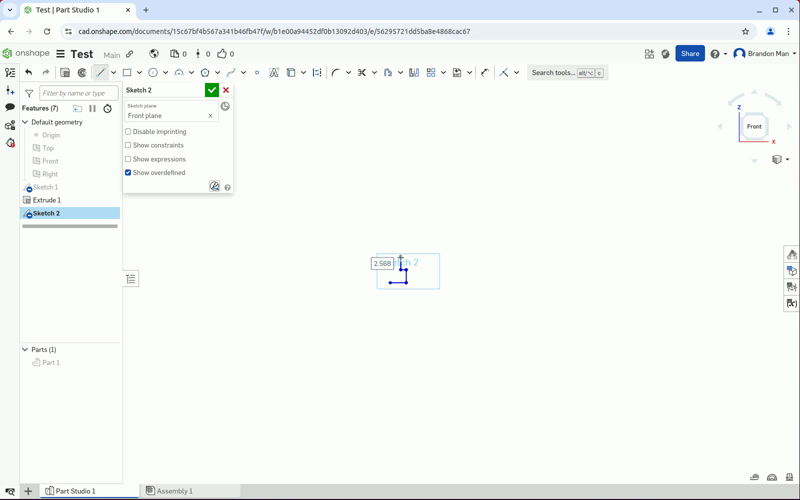
key_down(shift)
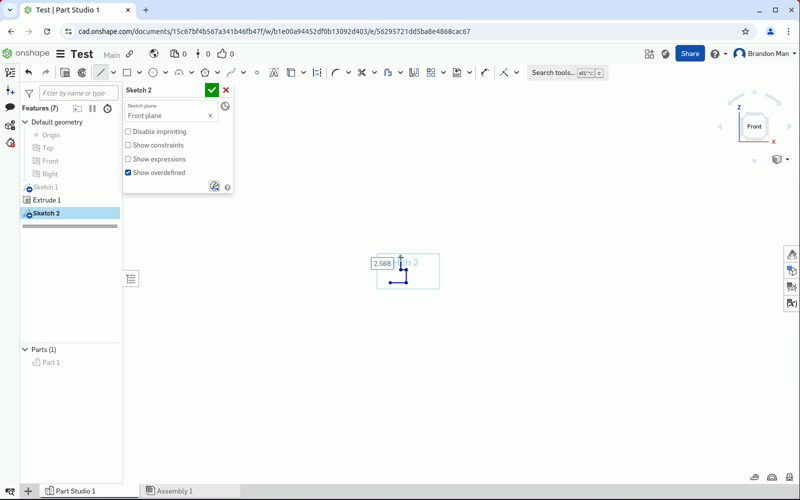
mouse_move(430, 257)
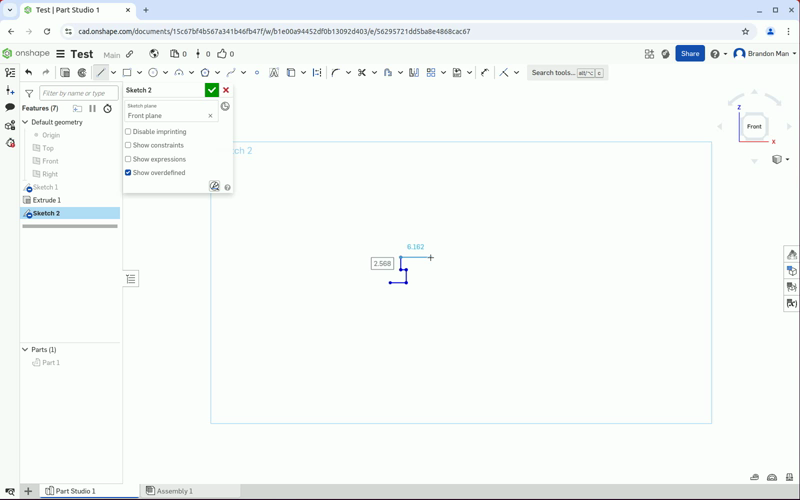
mouse_move(390, 257)
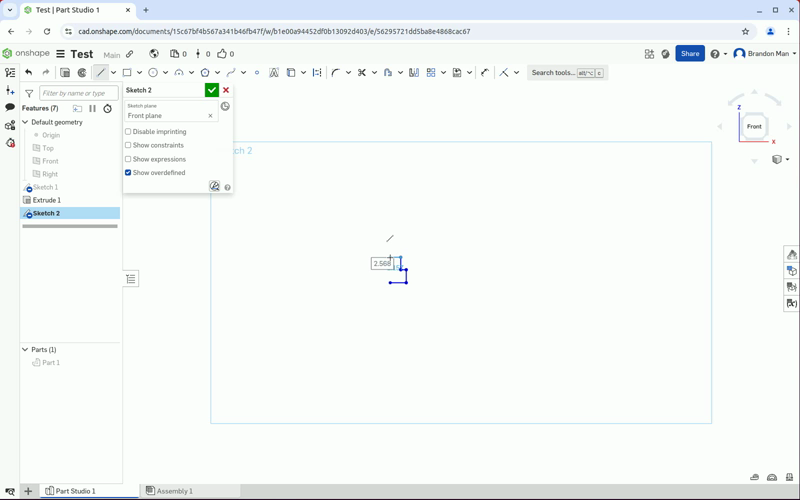
click(390, 257)
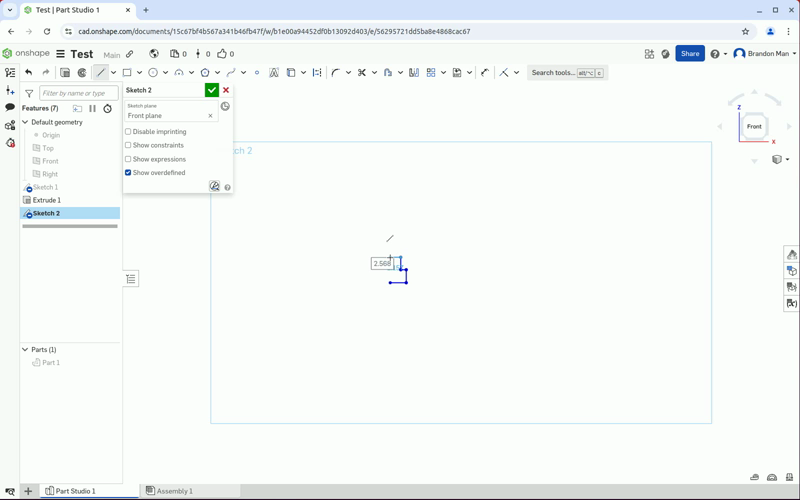
key_up(shift)
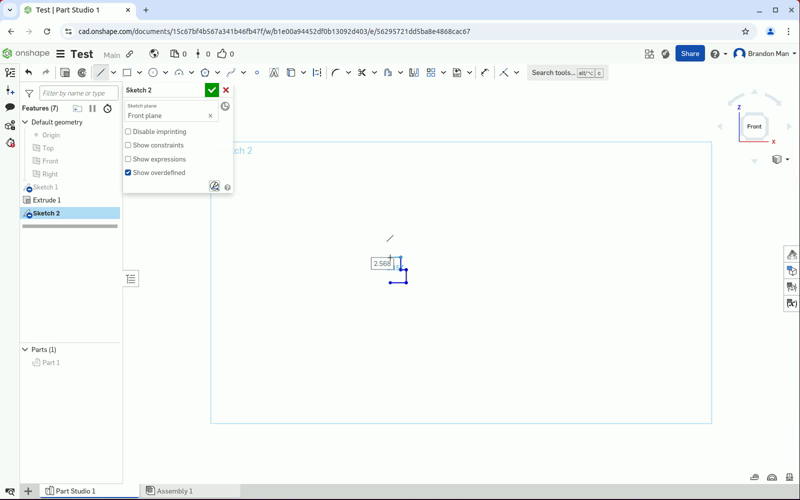
mouse_move(420, 257)
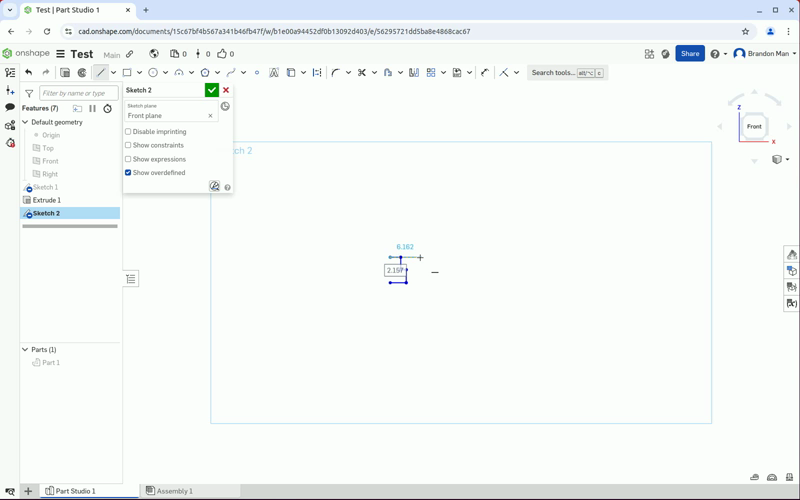
key_down(shift)
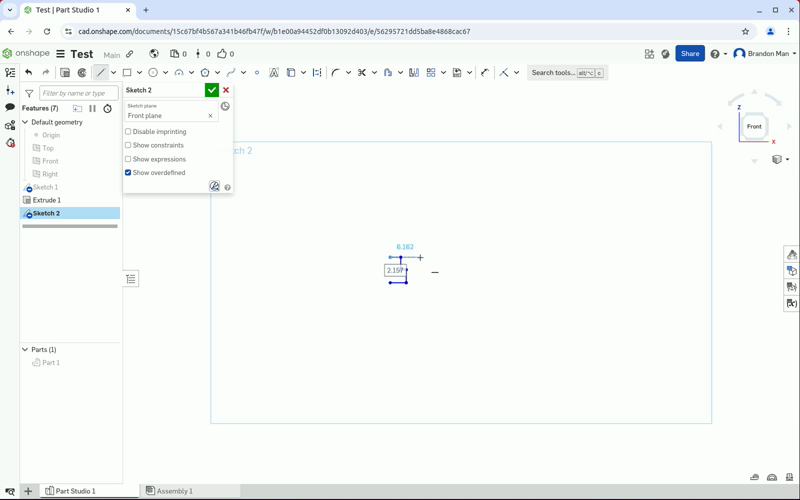
mouse_move(390, 282)
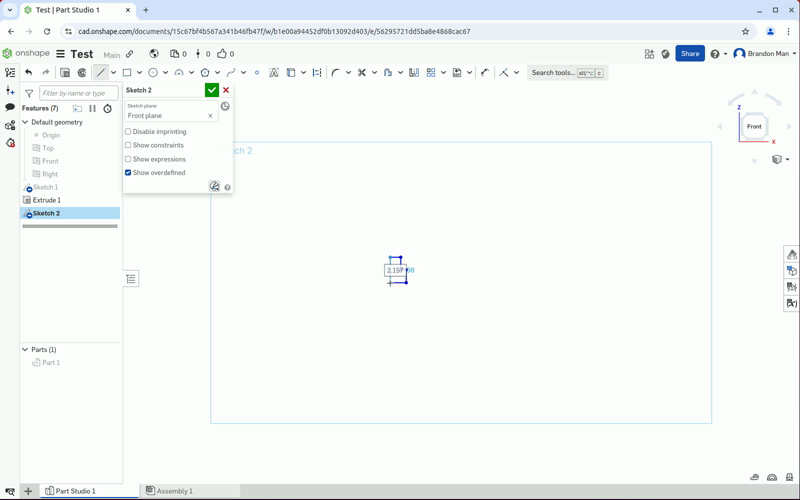
key_up(shift)
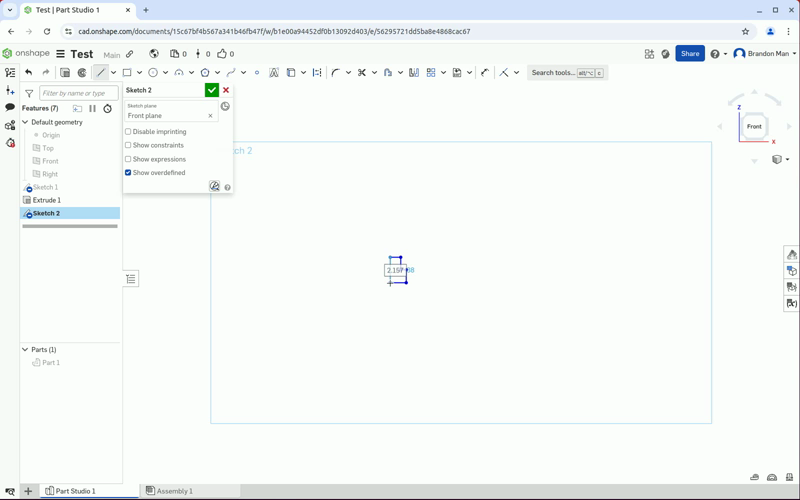
click(390, 282)
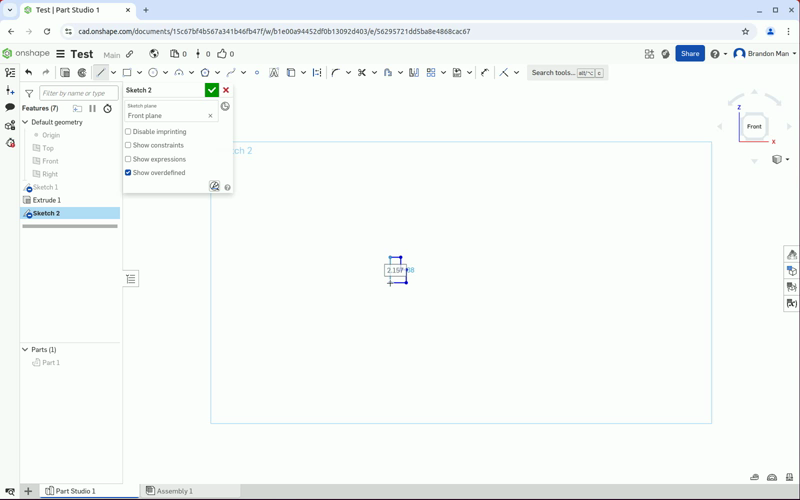
key(esc)
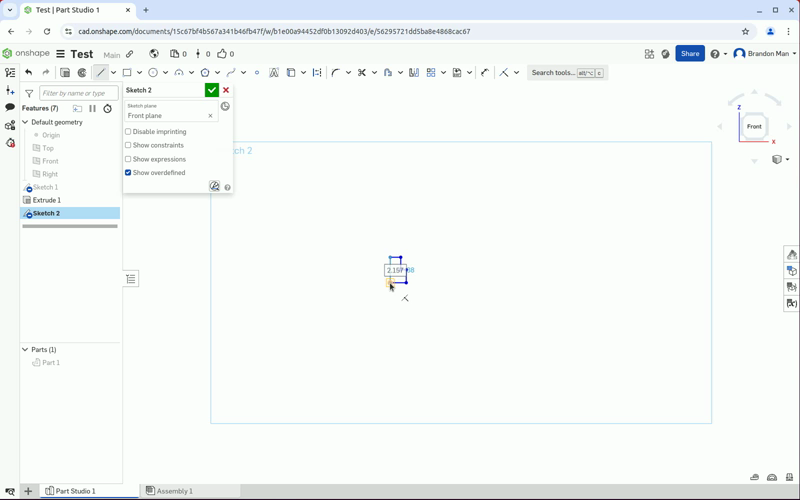
mouse_move(392, 276)
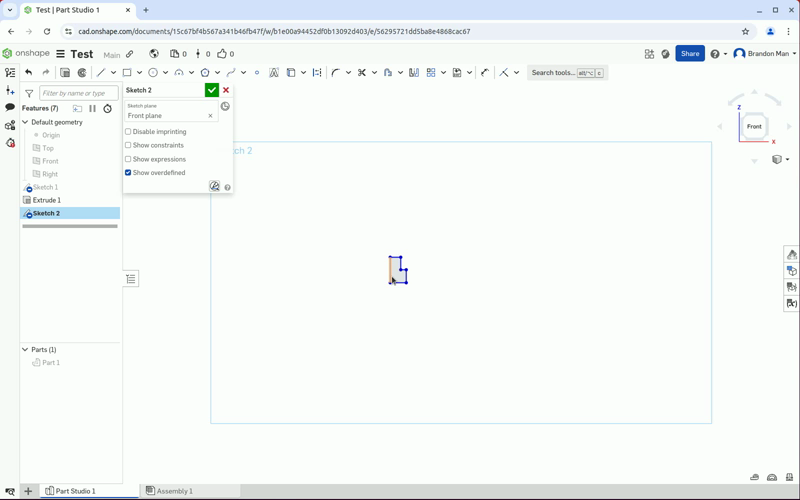
scroll(6)
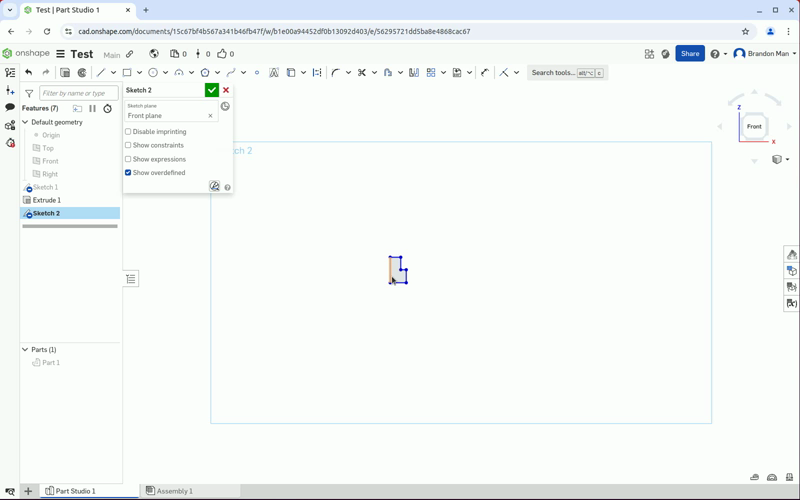
scroll(6)
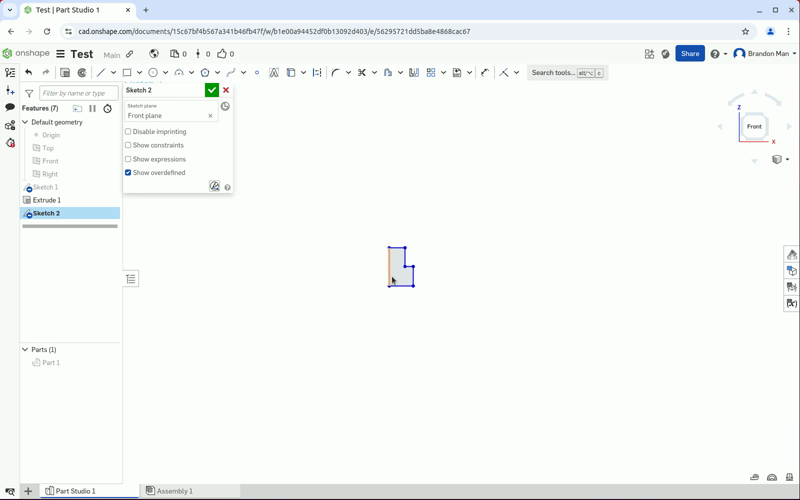
scroll(6)
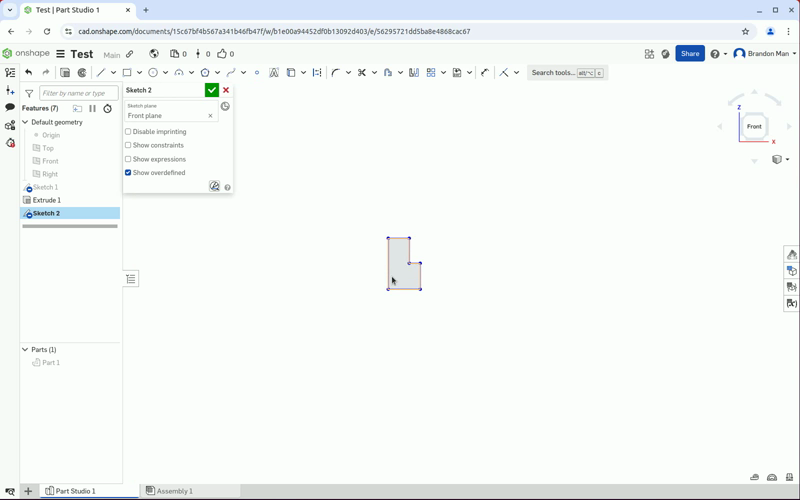
scroll(6)
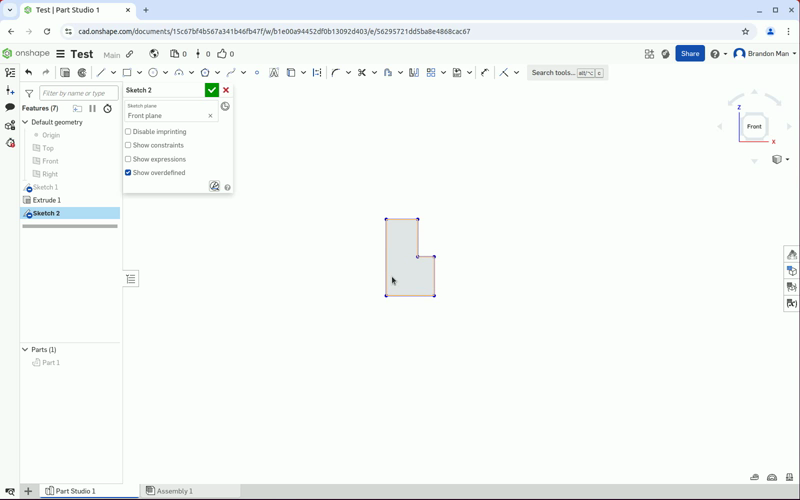
scroll(6)
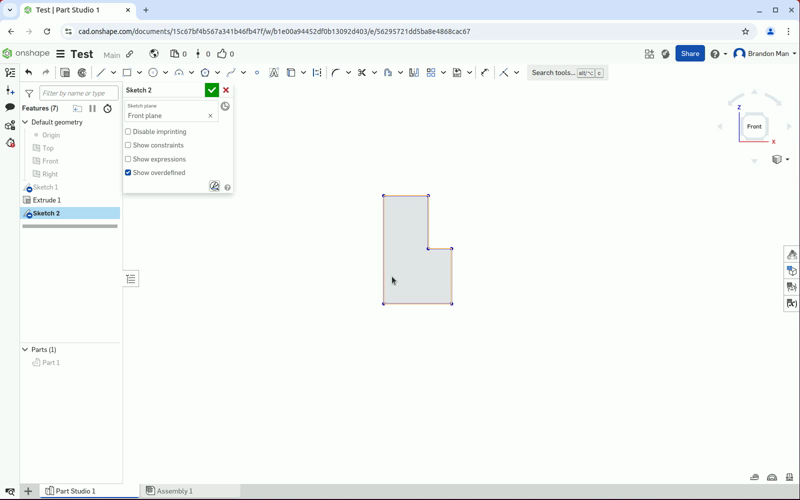
scroll(6)
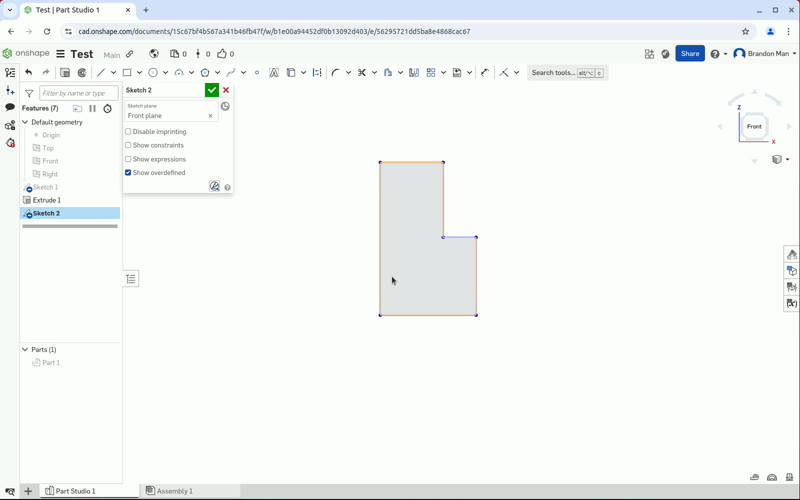
scroll(6)
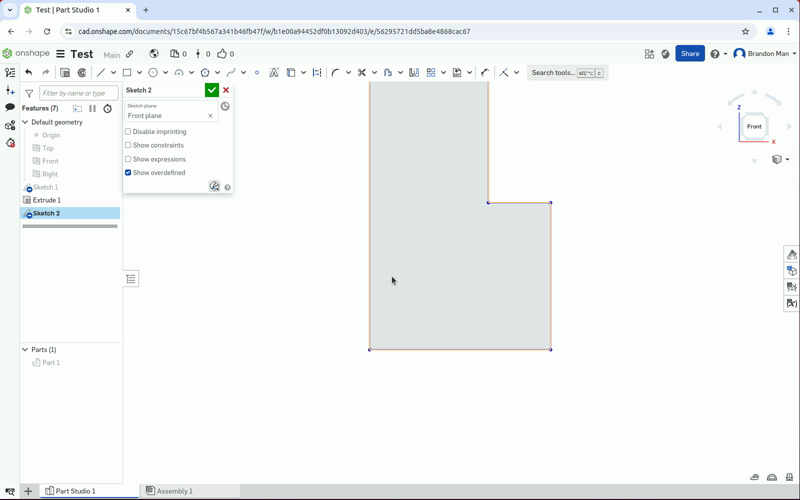
click(392, 276)
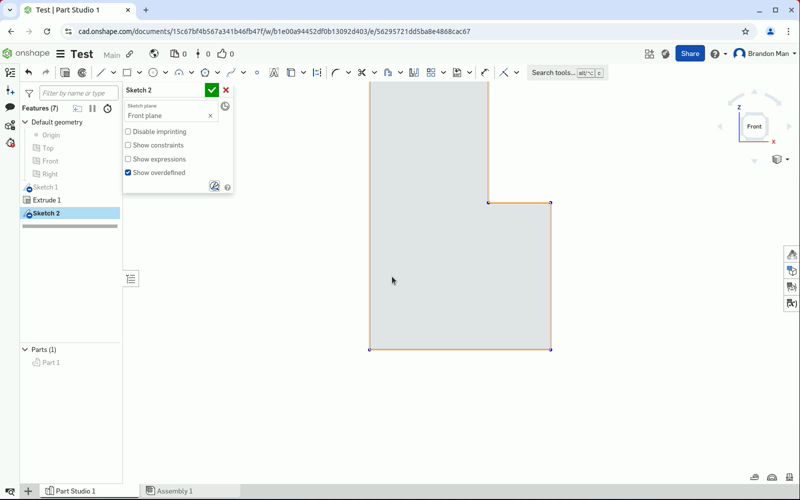
scroll(-6)
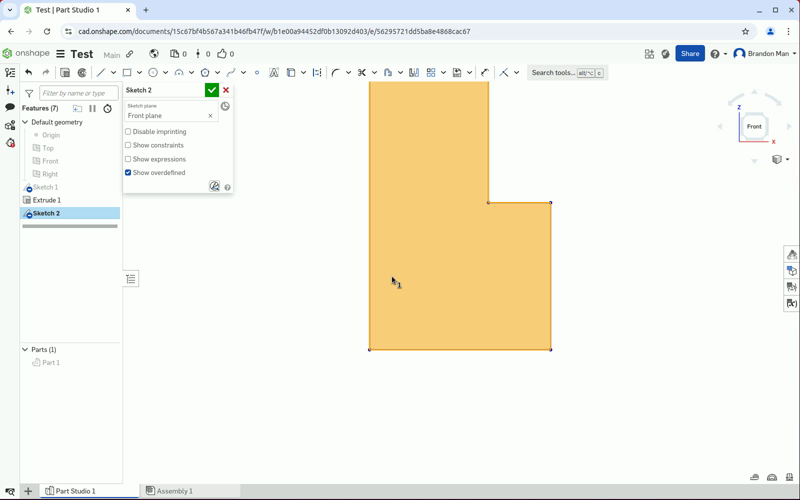
scroll(-6)
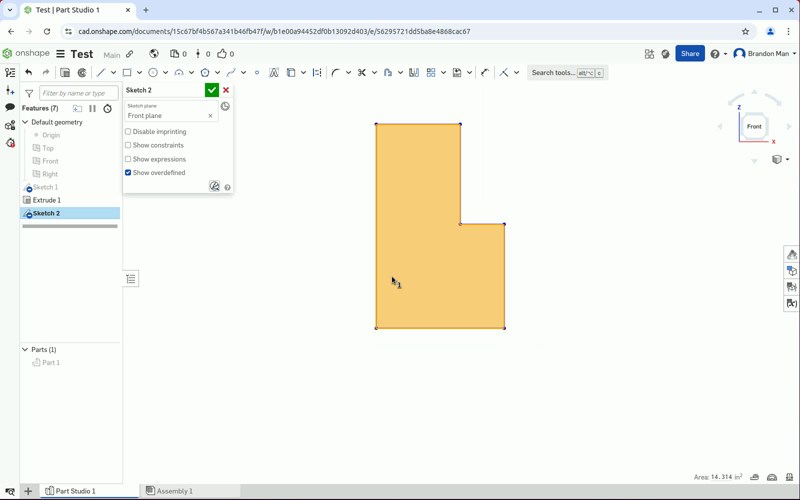
scroll(-6)
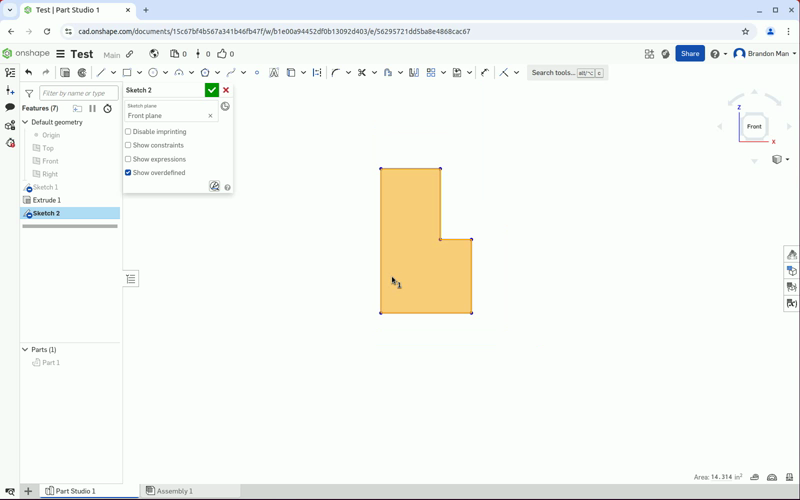
scroll(-6)
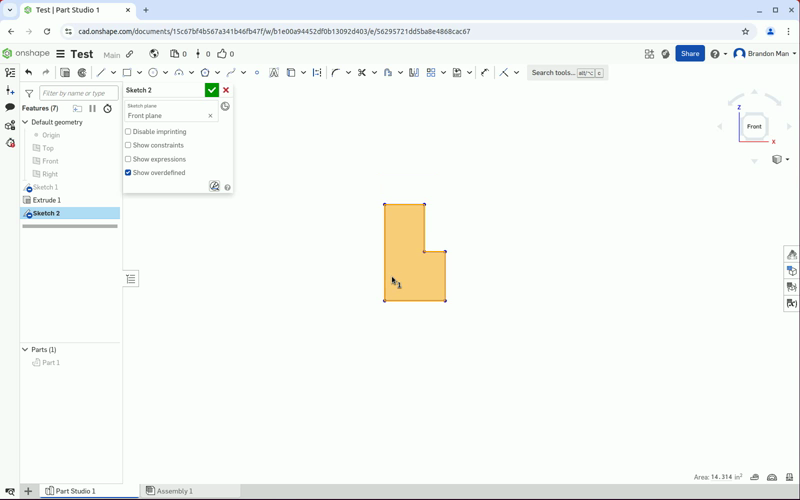
scroll(-6)
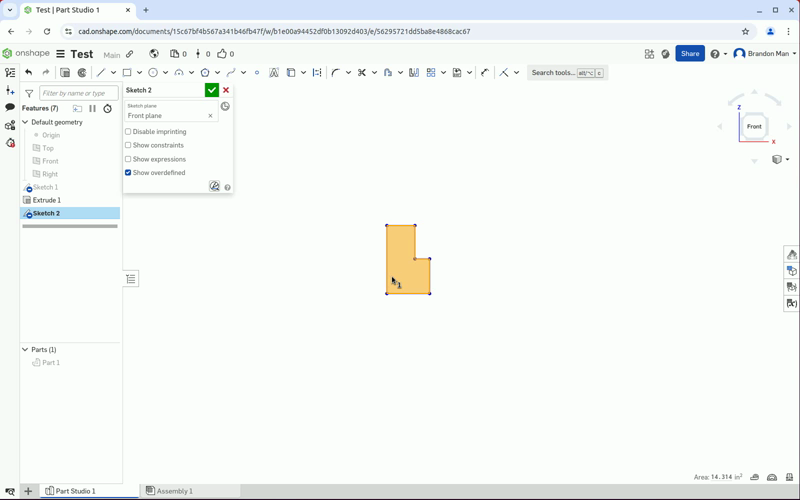
scroll(-6)
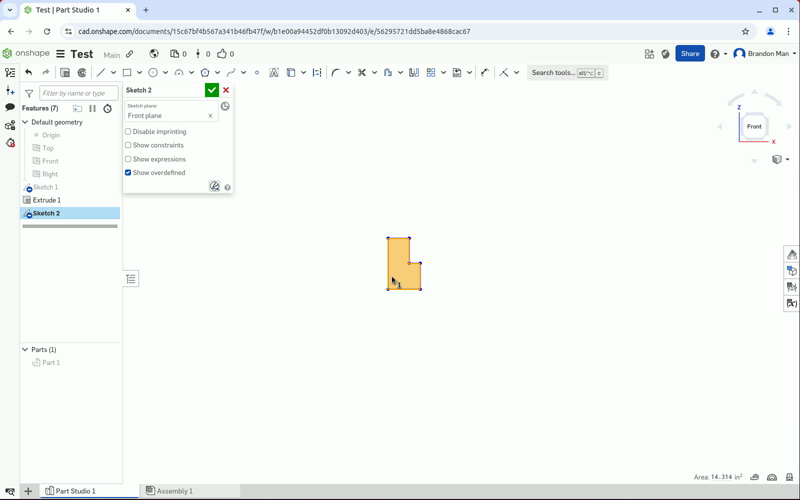
scroll(-6)
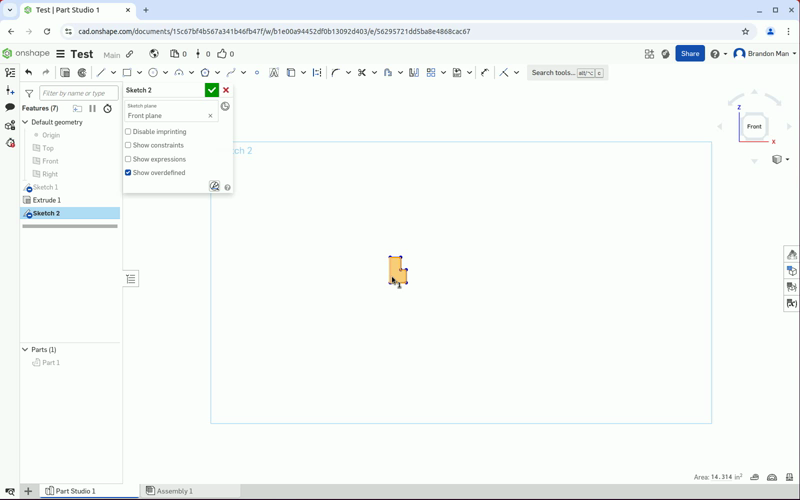
mouse_move(73, 352)
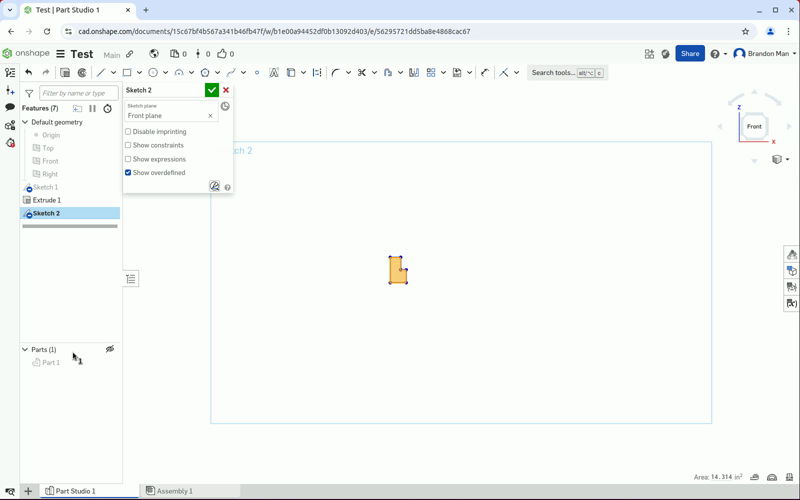
key(shift+y)
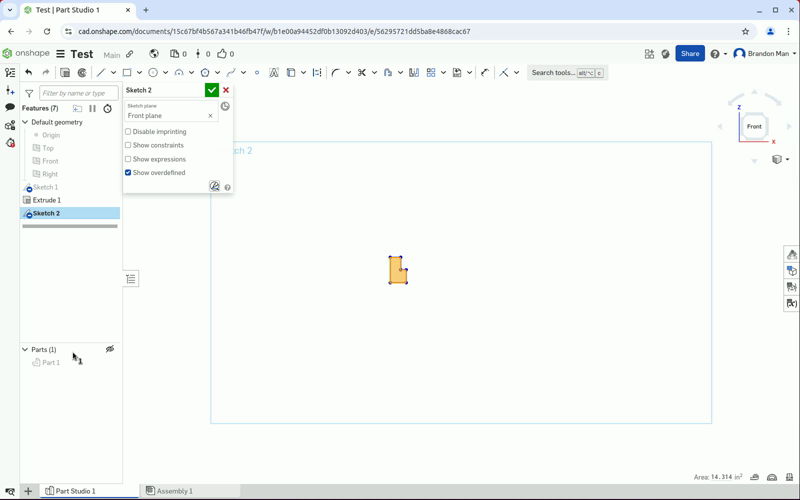
key(shift+e)
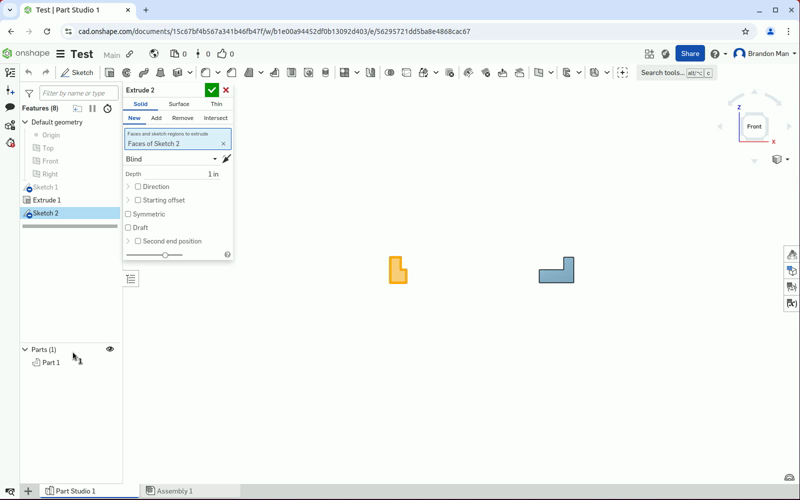
mouse_move(143, 106)
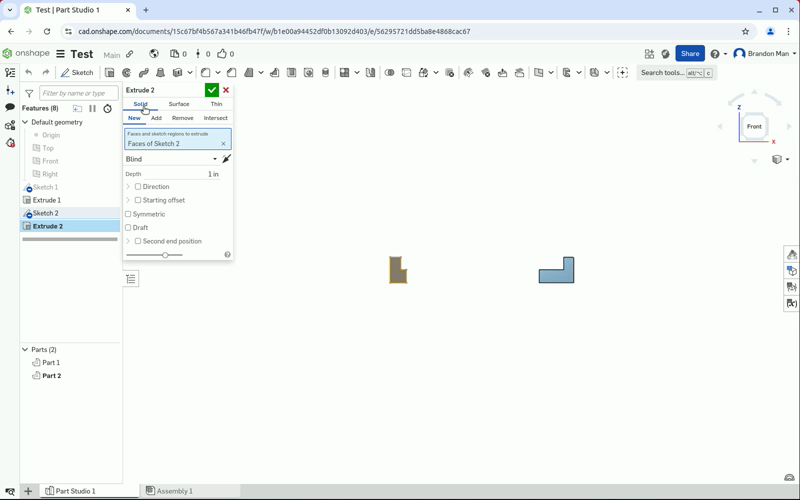
click(143, 106)
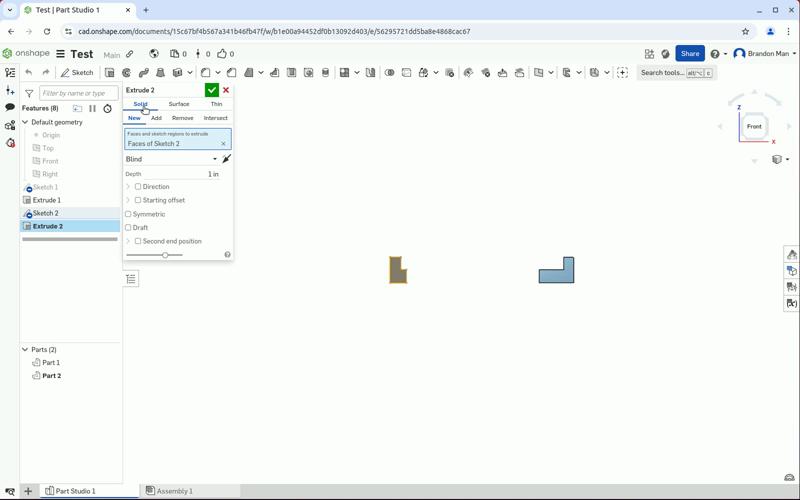
mouse_move(137, 120)
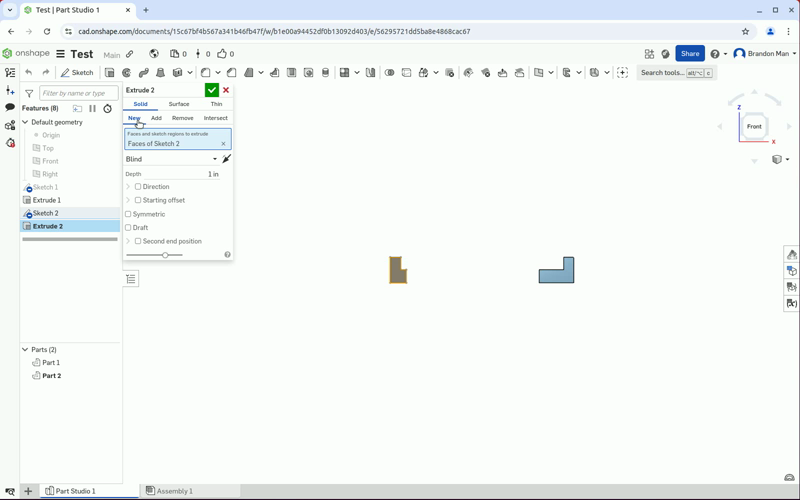
click(137, 120)
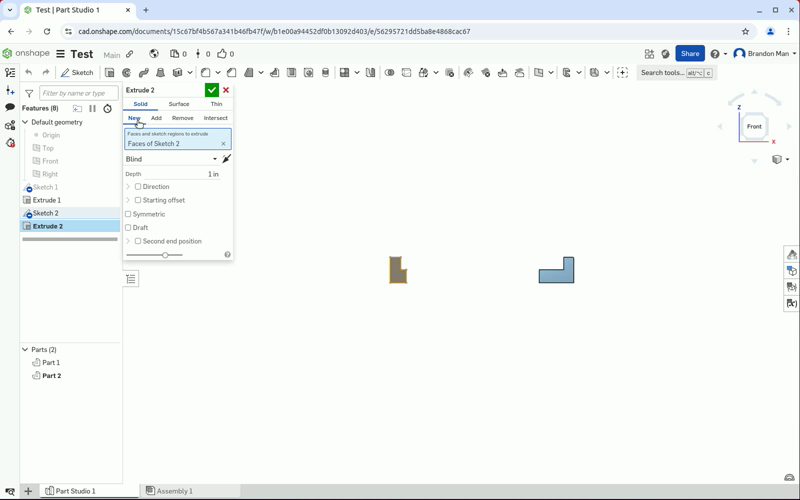
key(tab, 4)
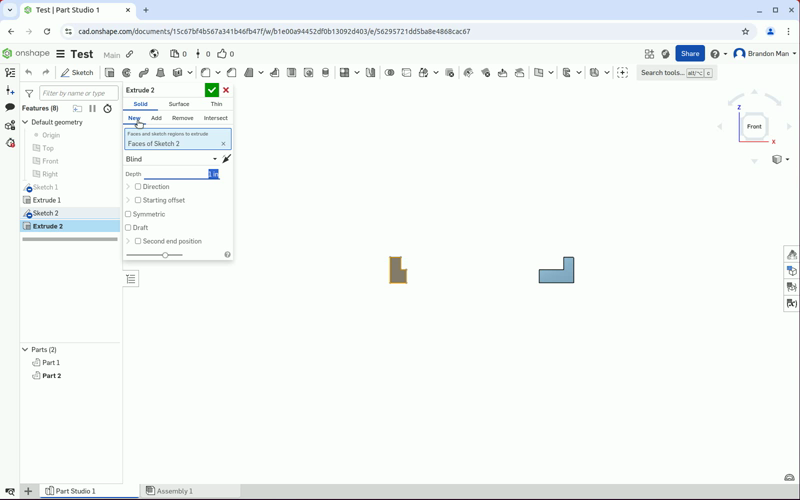
text(13.721)
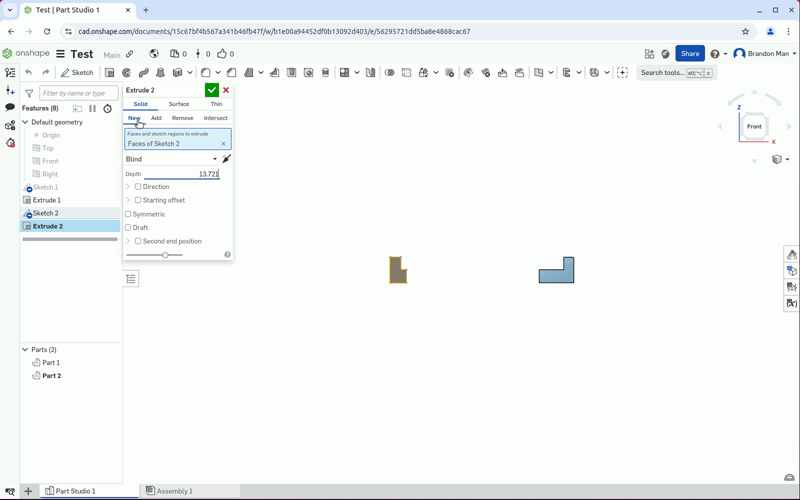
key(enter)
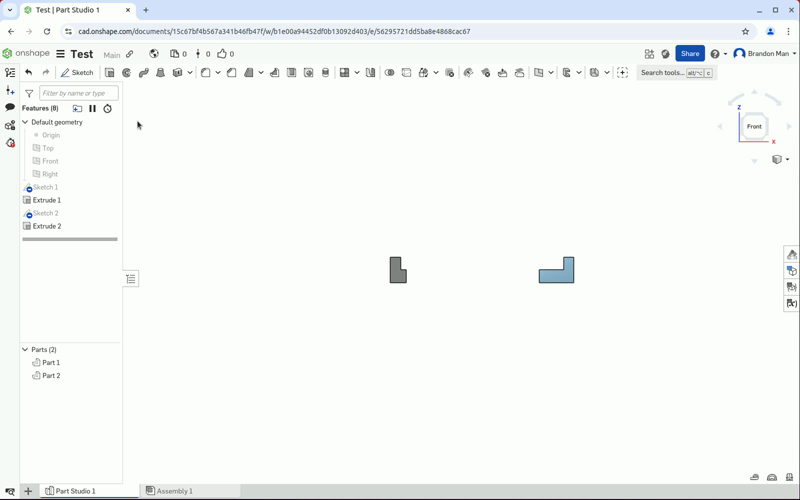
key(shift+h)
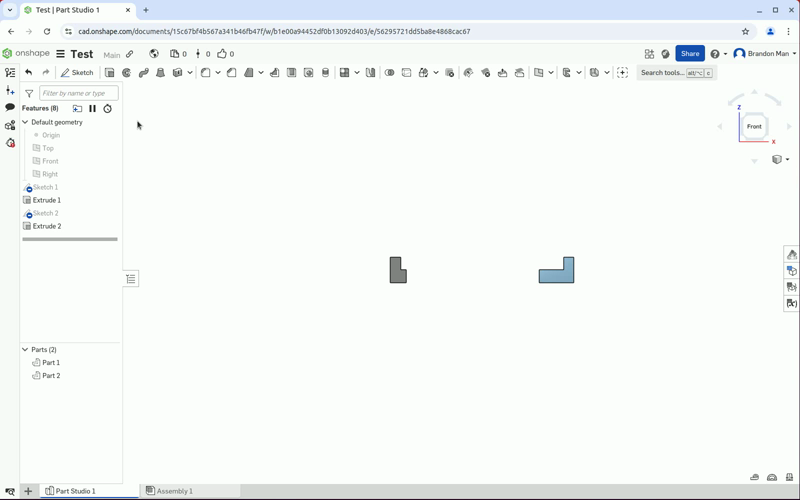
key(shift+h)
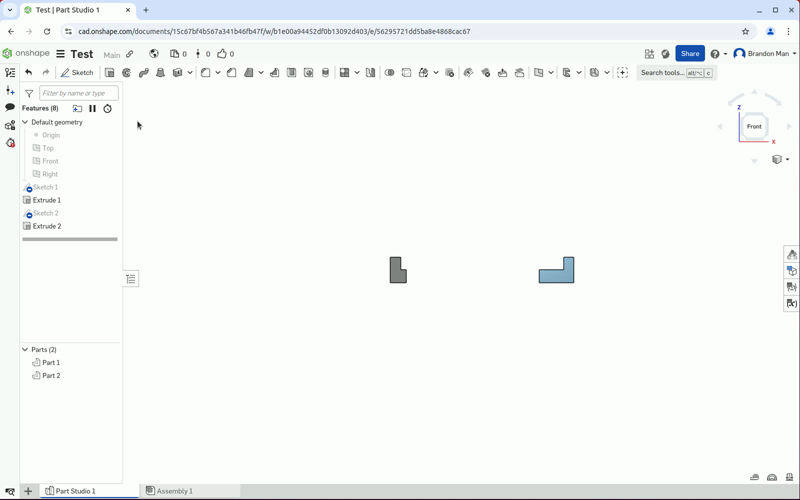
mouse_move(73, 189)
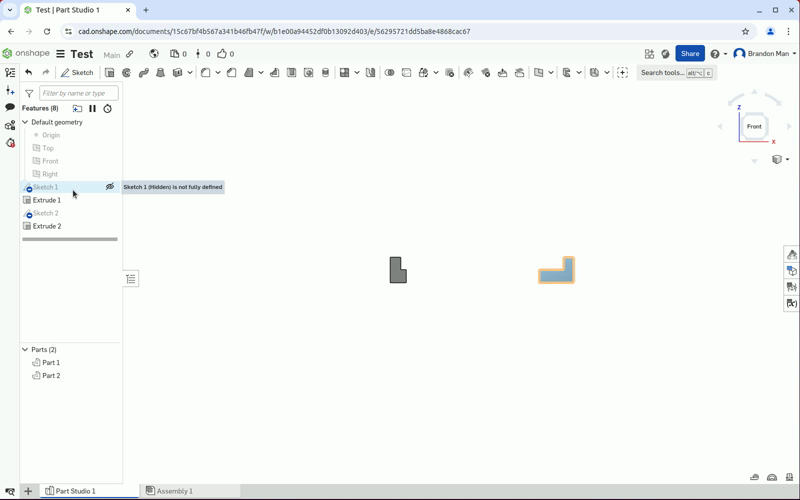
click(73, 189)
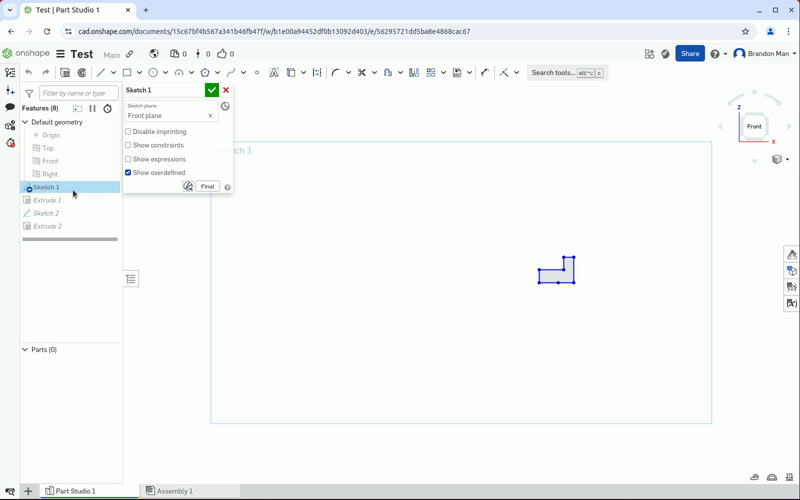
mouse_move(229, 92)
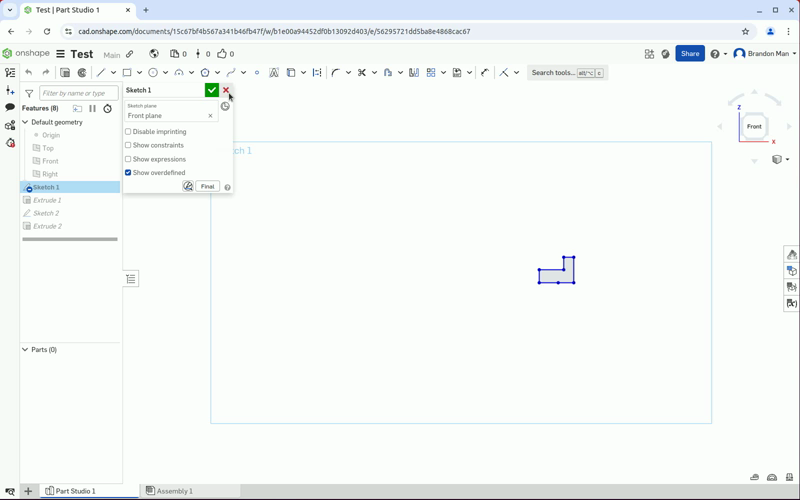
click(229, 92)
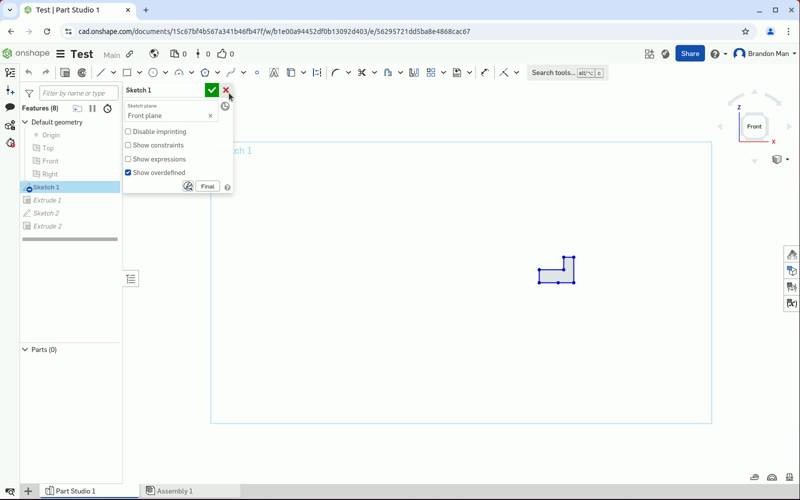
key(shift+s)
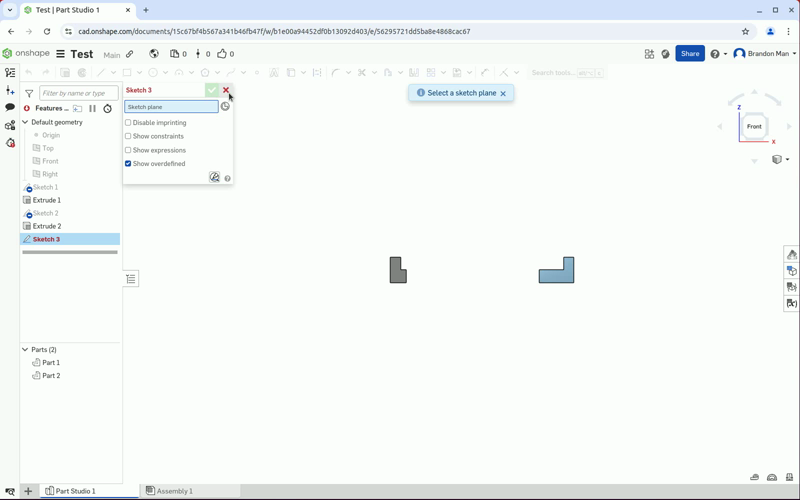
mouse_move(73, 163)
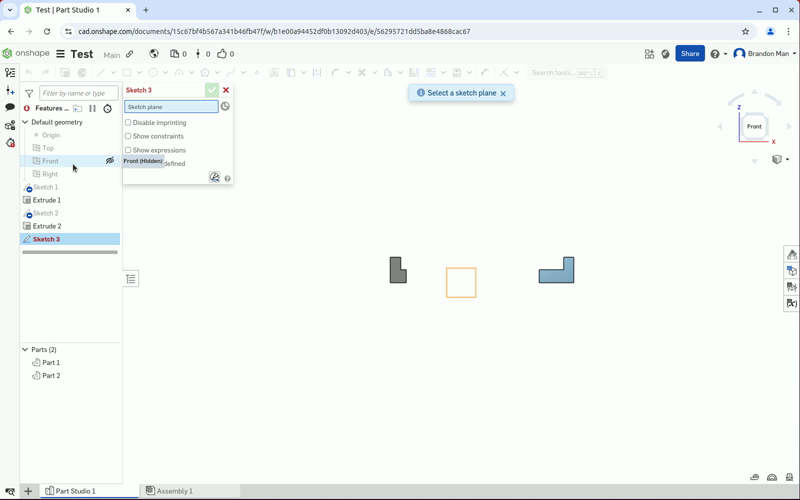
click(73, 163)
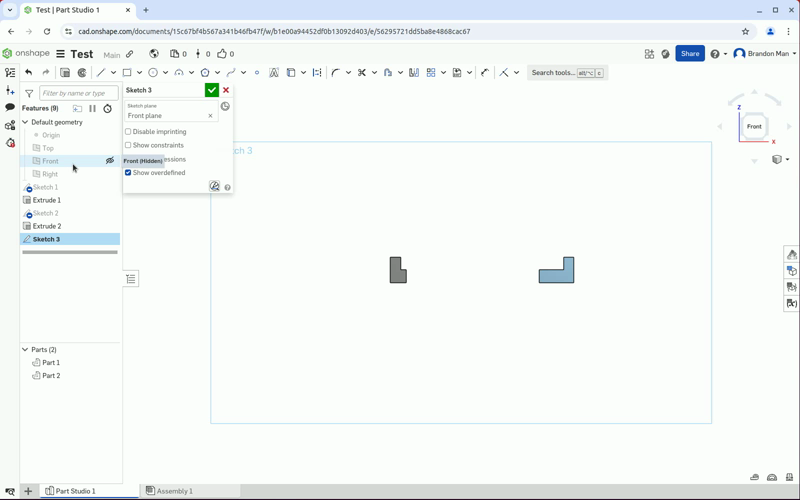
mouse_move(73, 352)
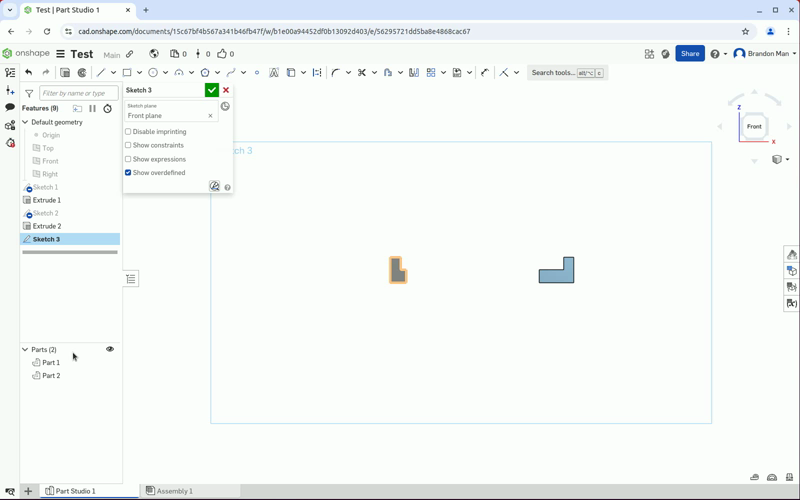
key(y)
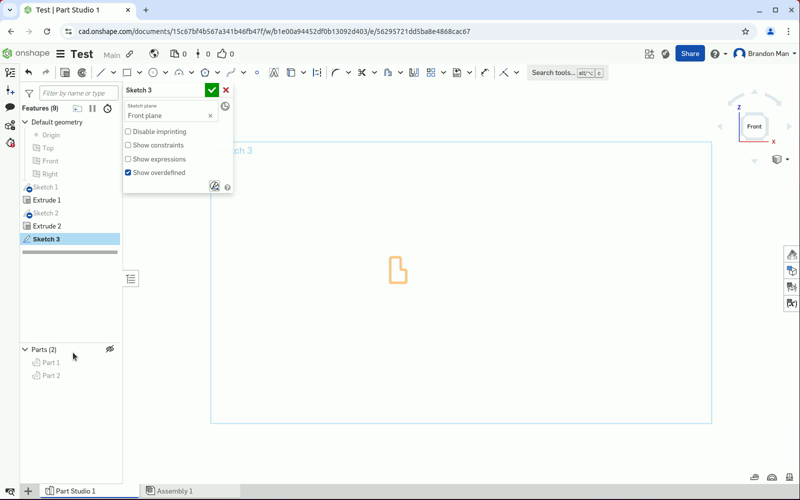
key(l)
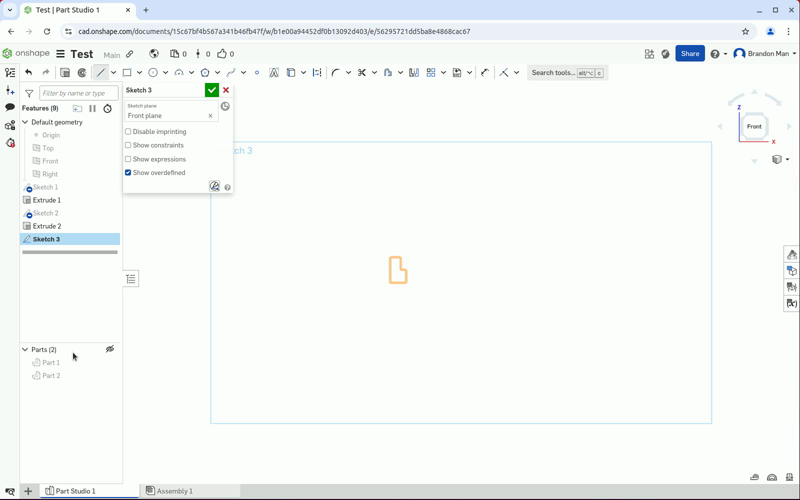
key_down(shift)
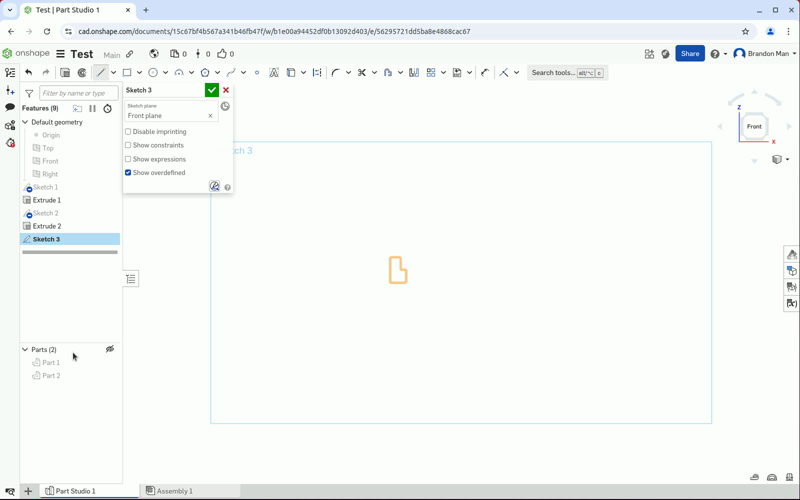
mouse_move(533, 270)
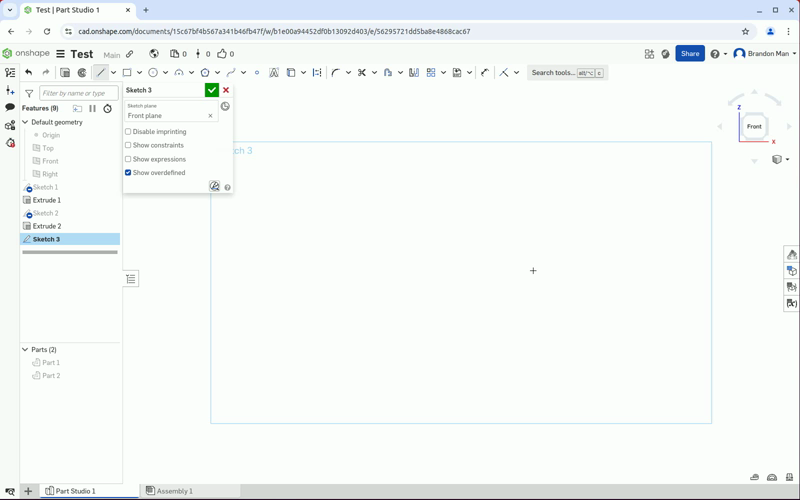
click(533, 270)
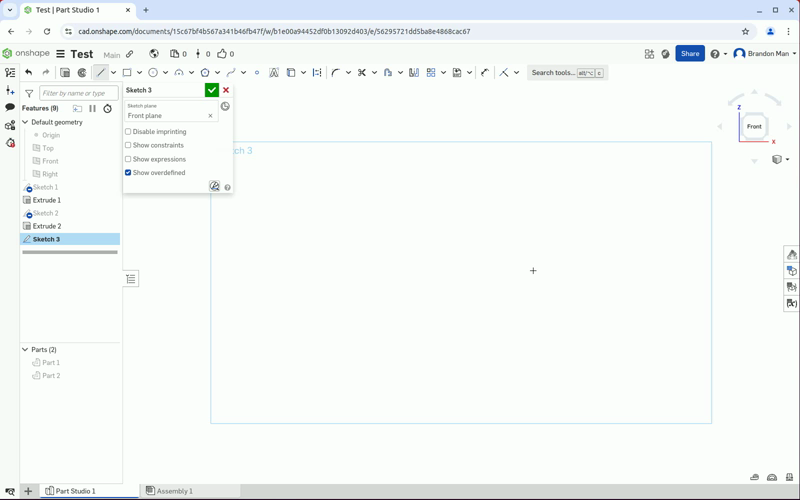
key_up(shift)
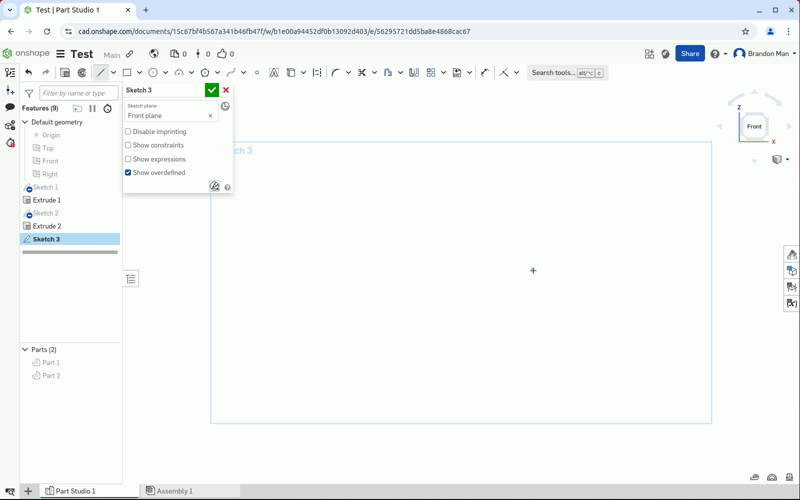
key_down(shift)
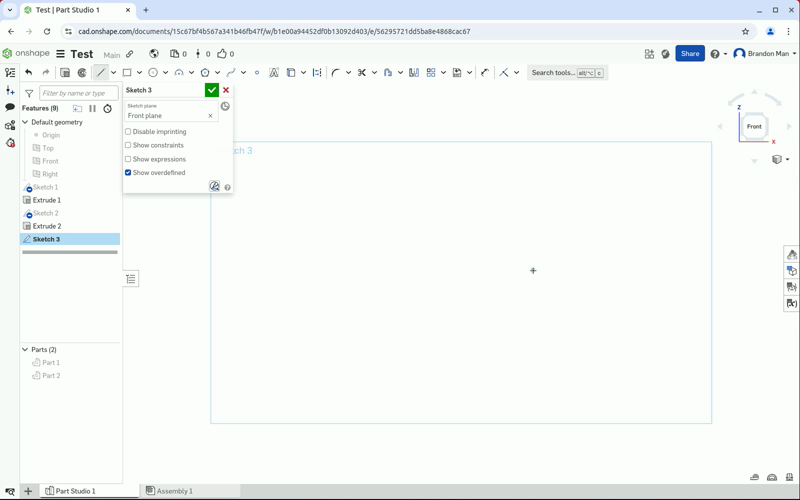
mouse_move(563, 270)
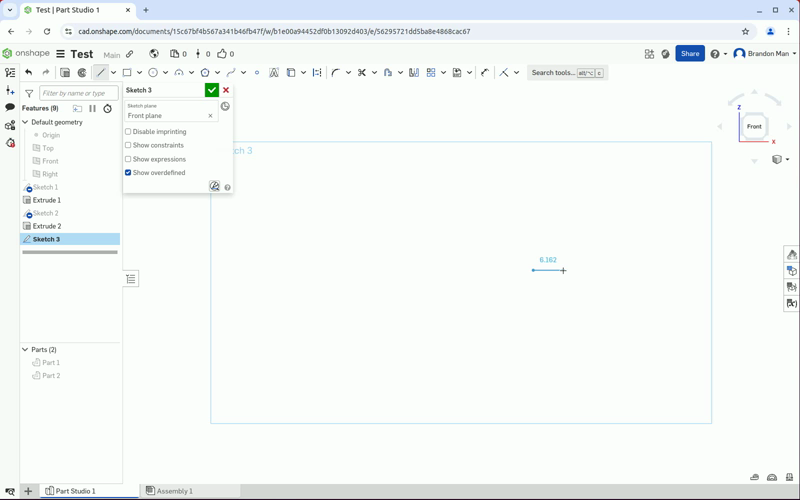
mouse_move(539, 270)
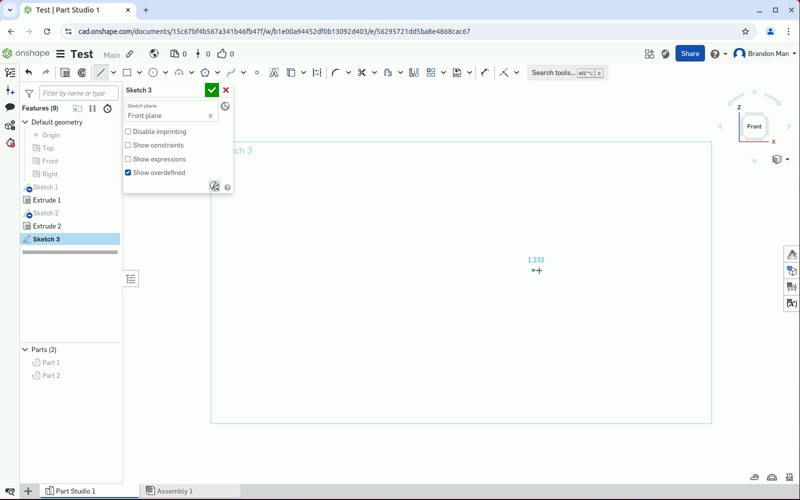
scroll(6)
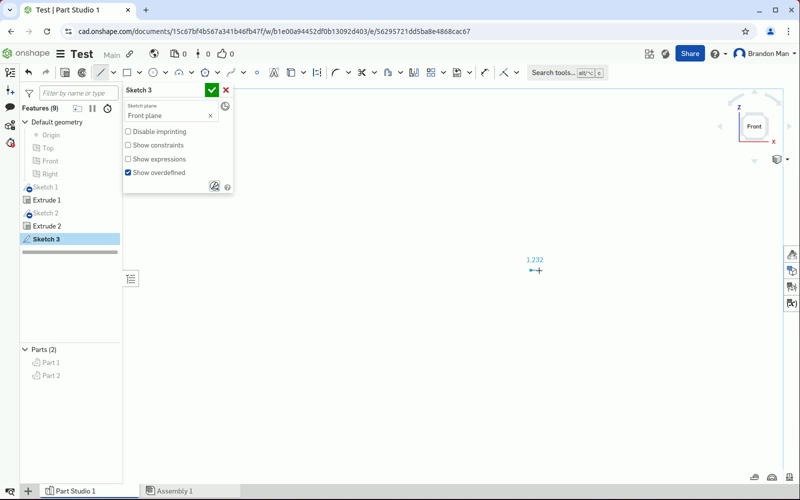
scroll(6)
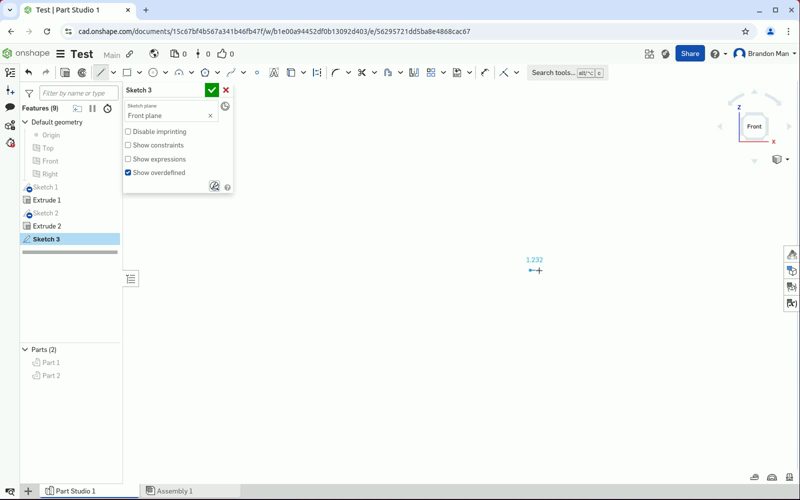
scroll(6)
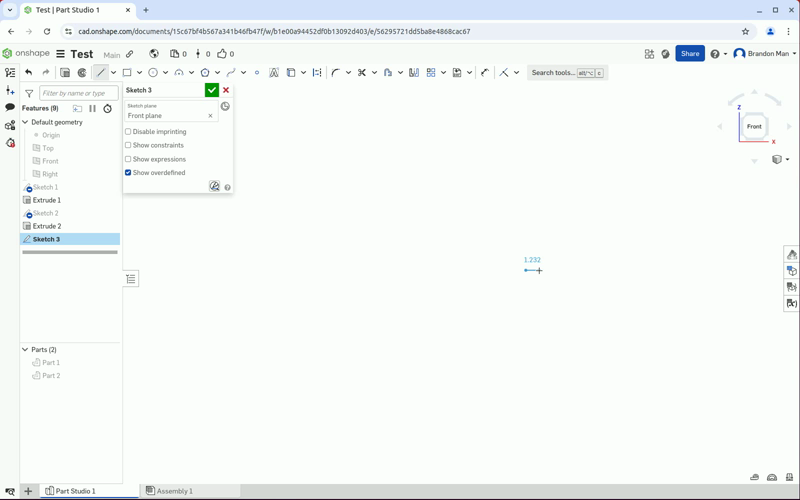
scroll(6)
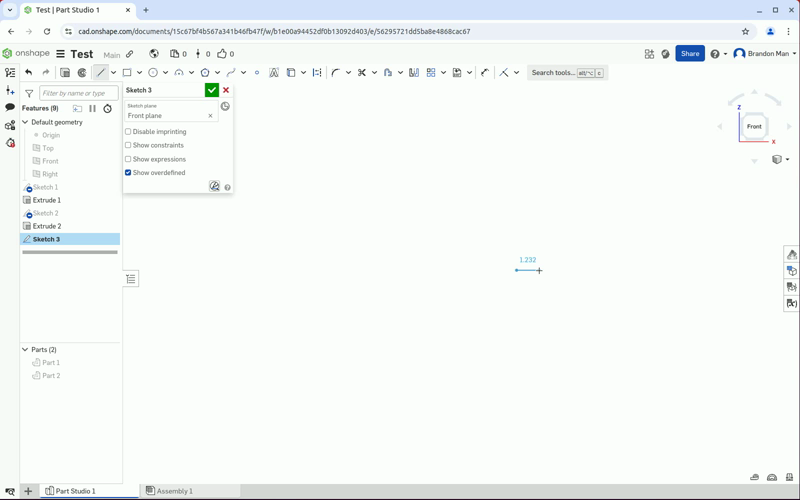
scroll(6)
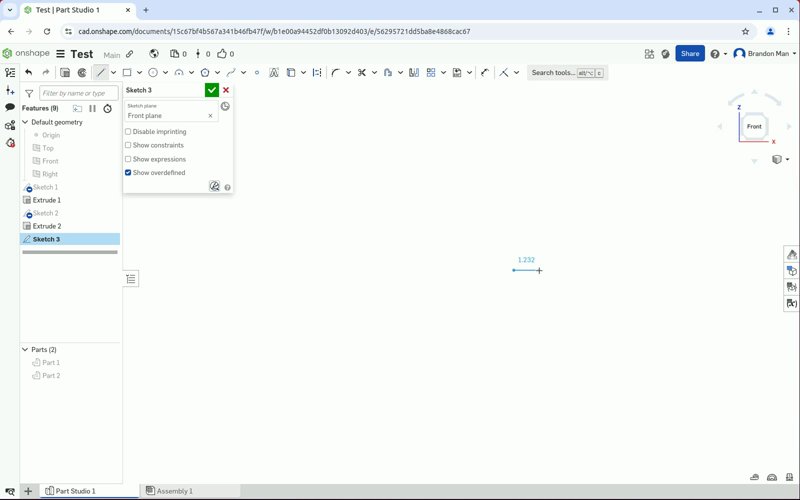
scroll(6)
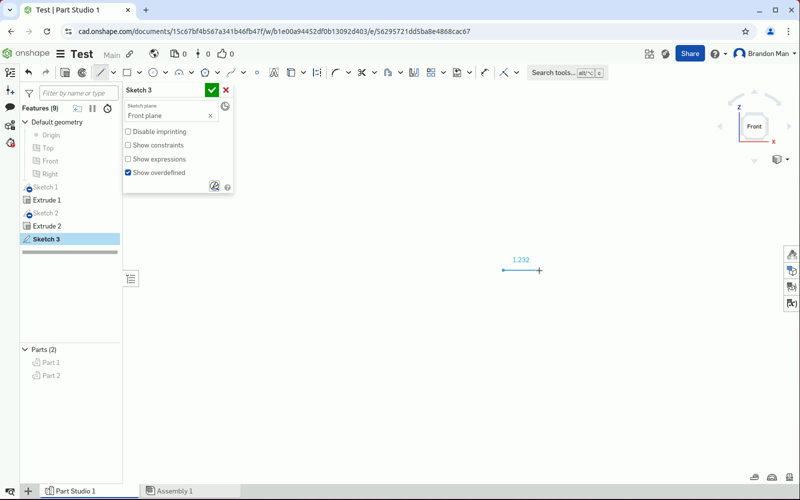
scroll(6)
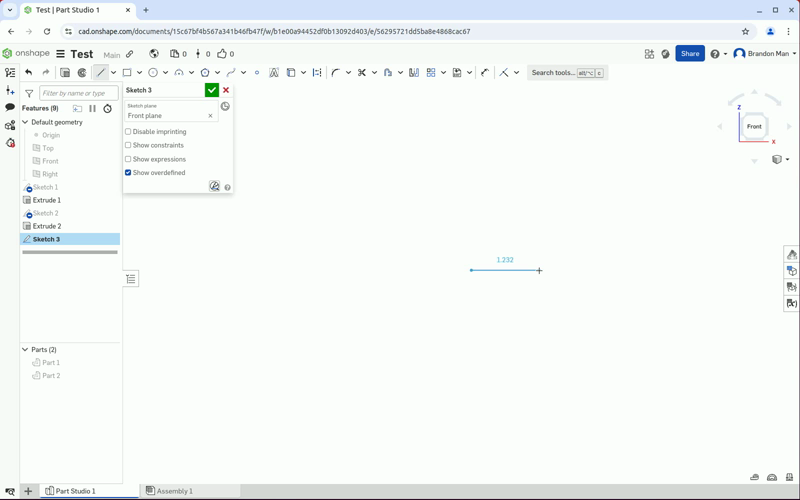
click(539, 270)
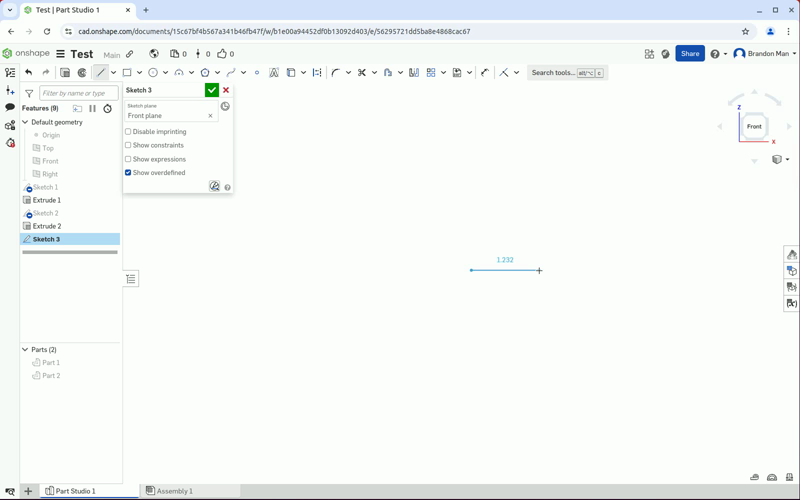
scroll(-6)
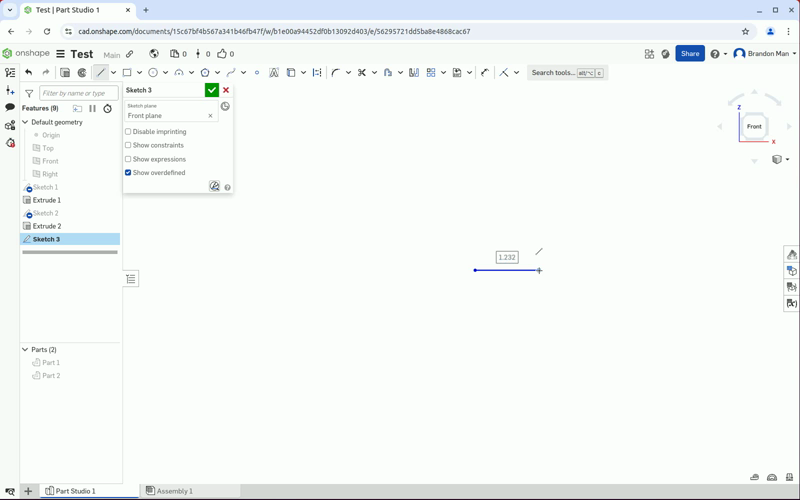
scroll(-6)
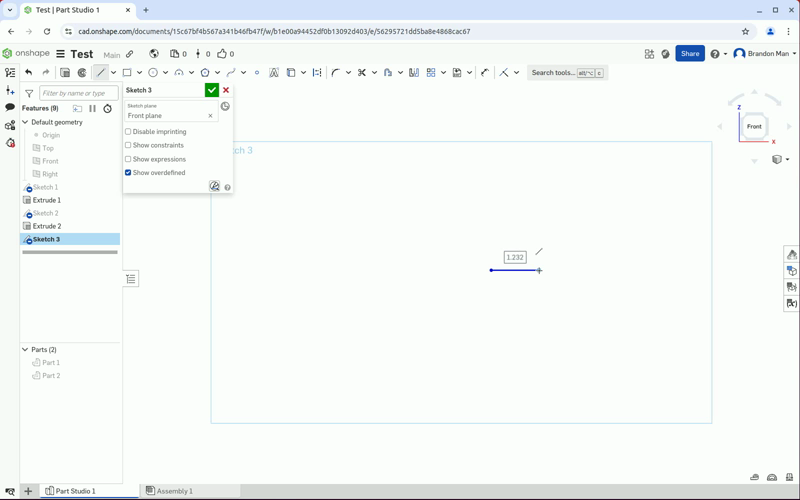
scroll(-6)
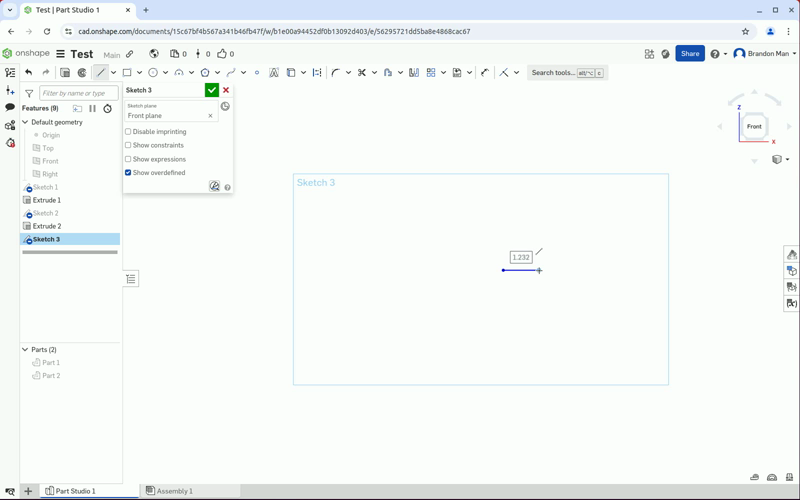
scroll(-6)
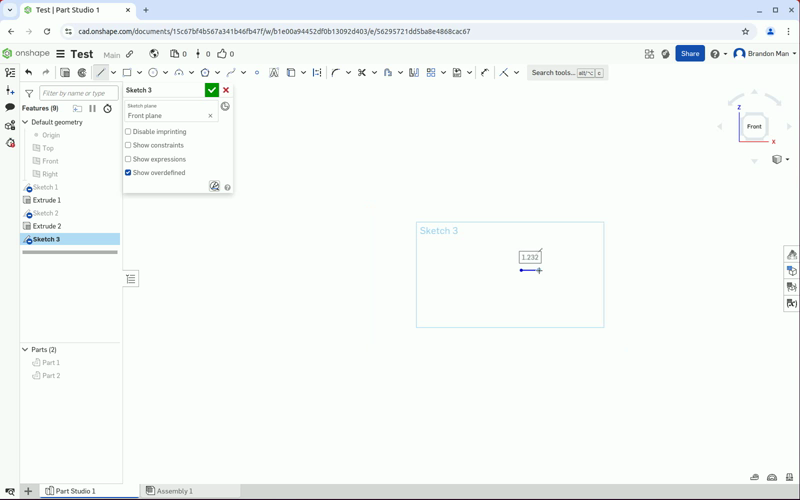
scroll(-6)
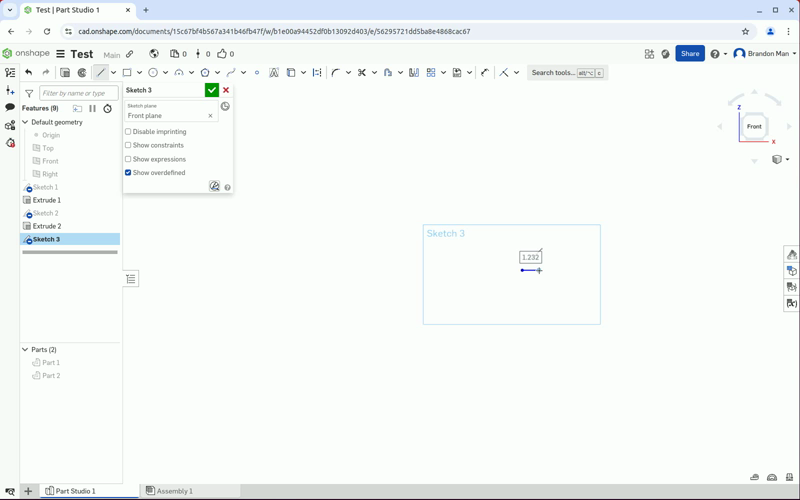
scroll(-6)
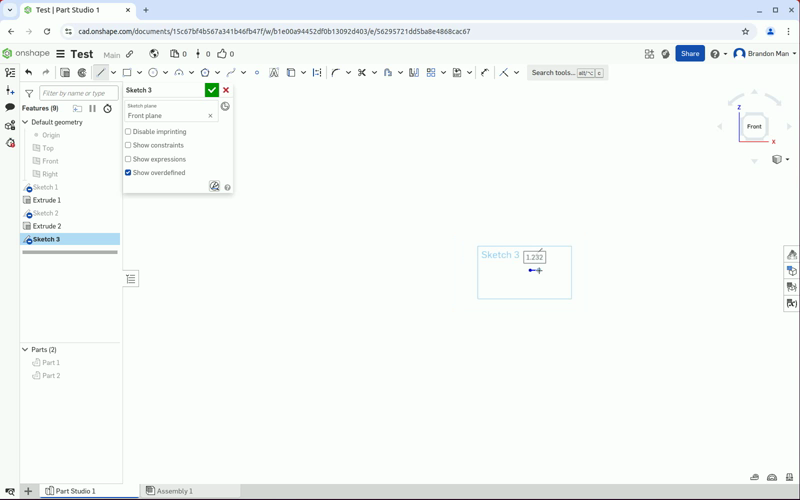
scroll(-6)
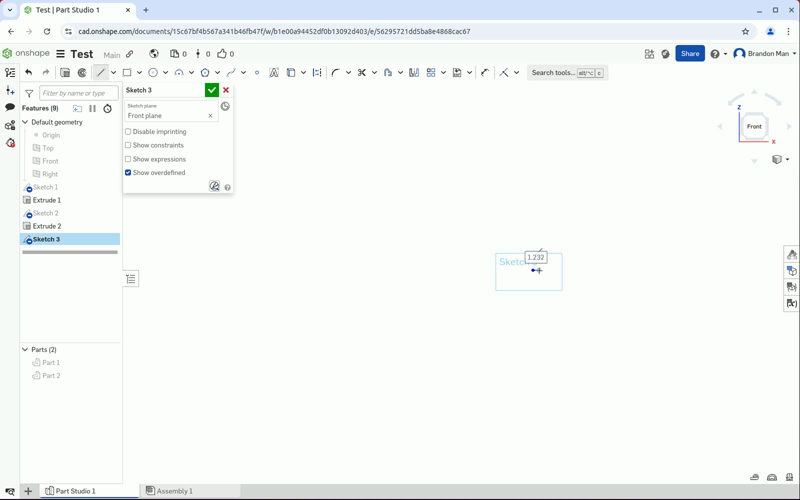
key_up(shift)
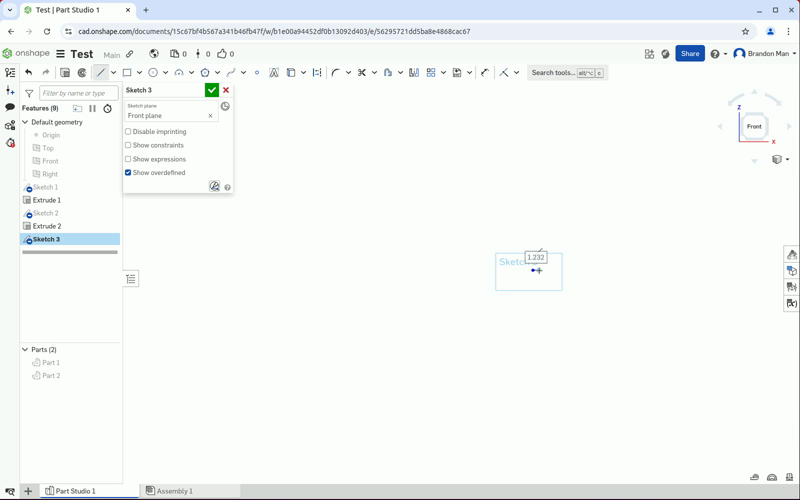
key_down(shift)
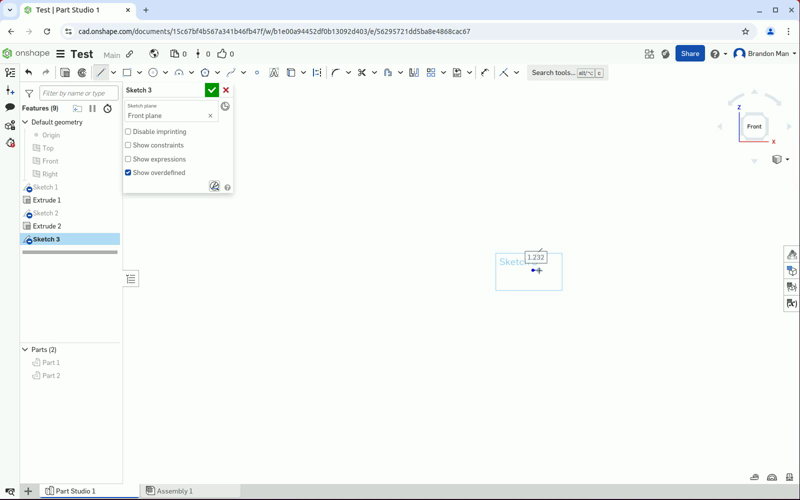
mouse_move(569, 270)
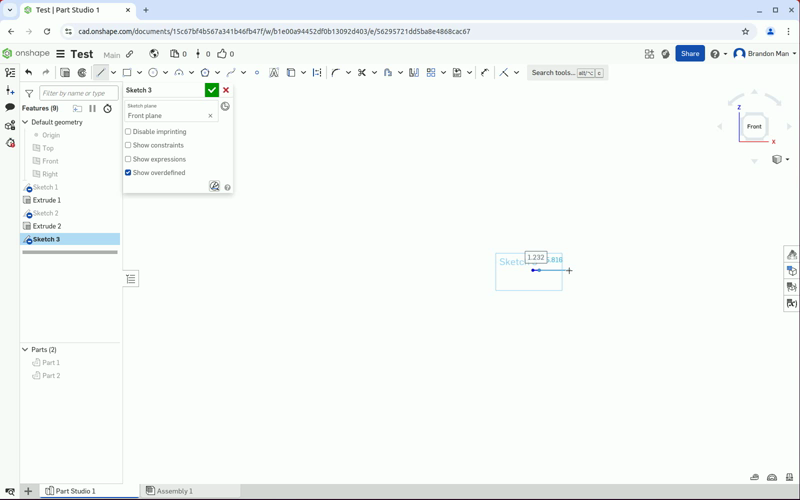
mouse_move(564, 270)
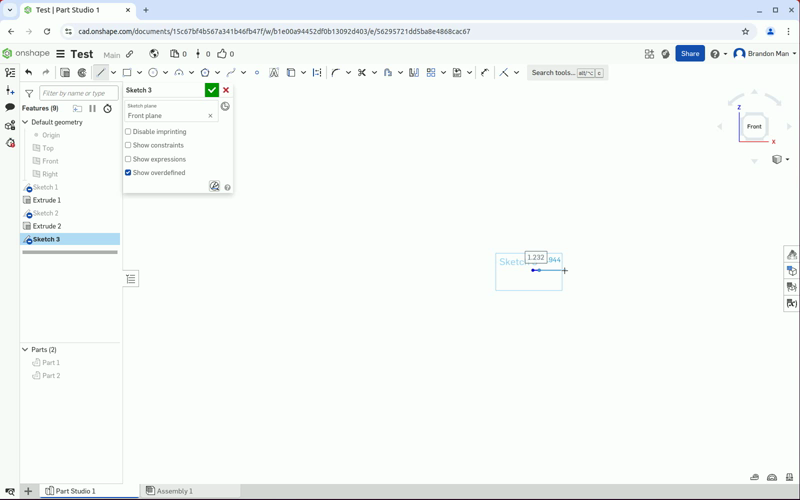
click(564, 270)
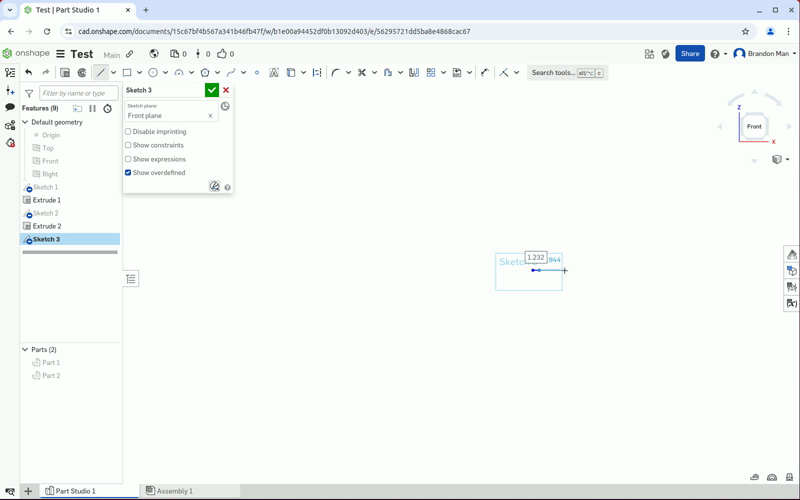
key_up(shift)
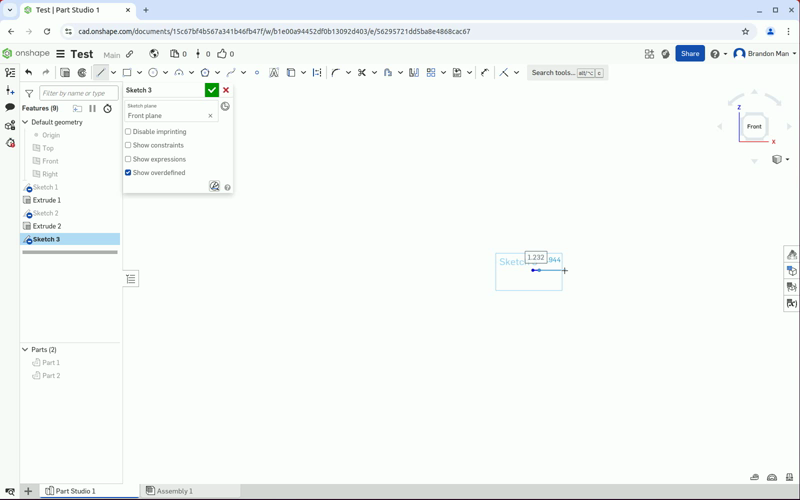
key_down(shift)
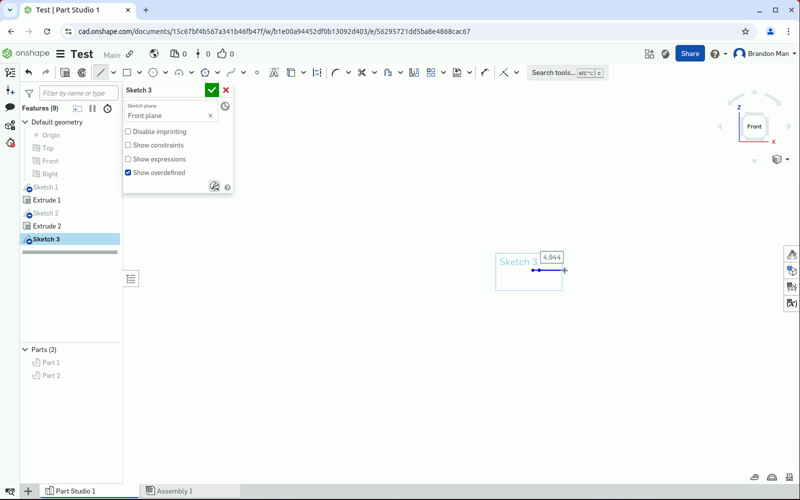
mouse_move(589, 270)
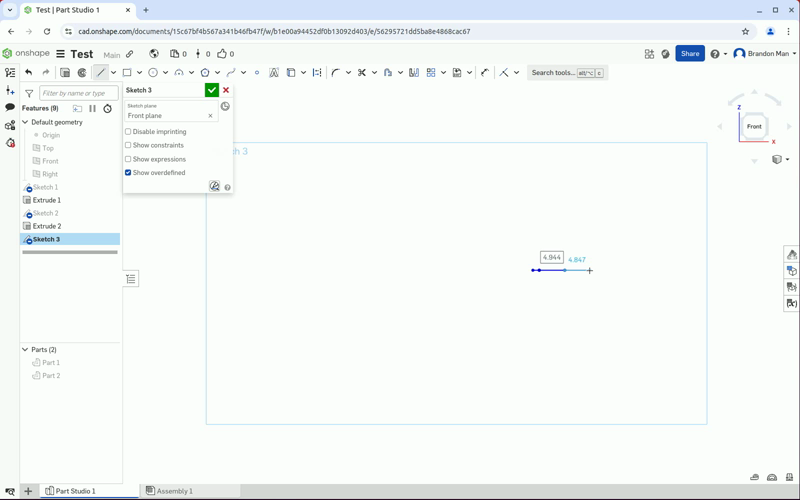
mouse_move(564, 257)
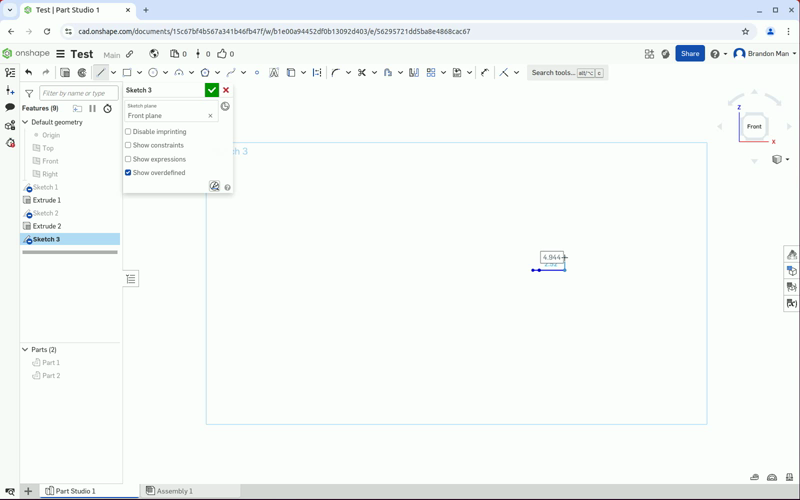
click(564, 257)
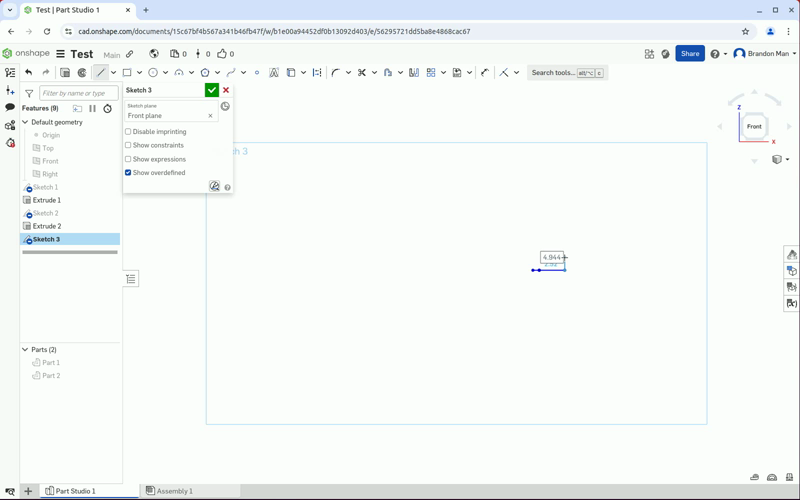
key_up(shift)
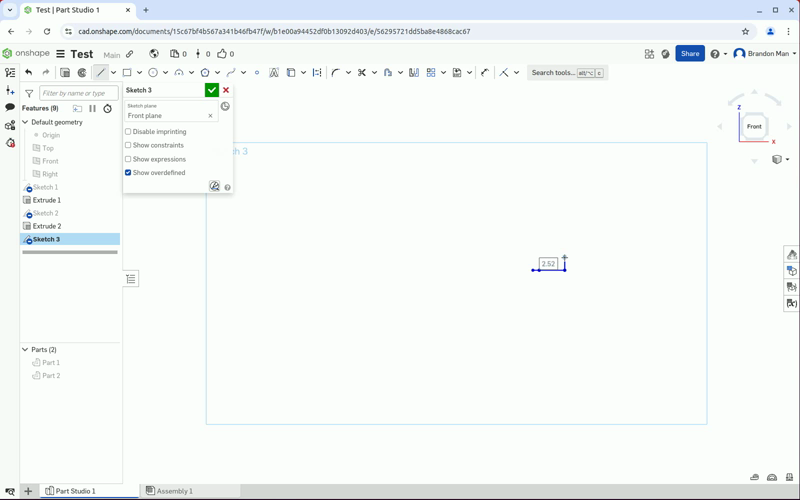
key_down(shift)
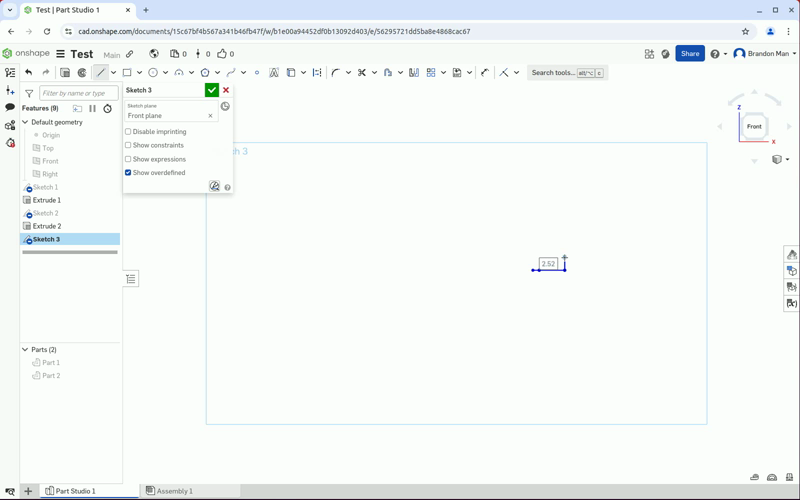
mouse_move(589, 257)
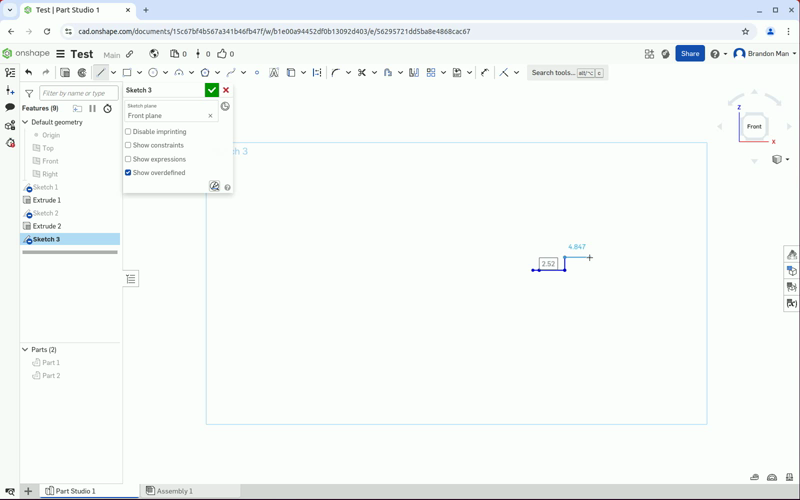
mouse_move(533, 257)
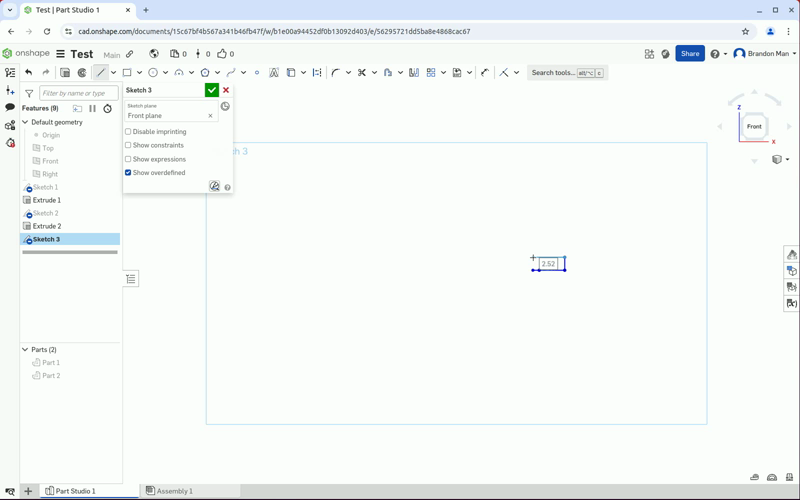
click(533, 257)
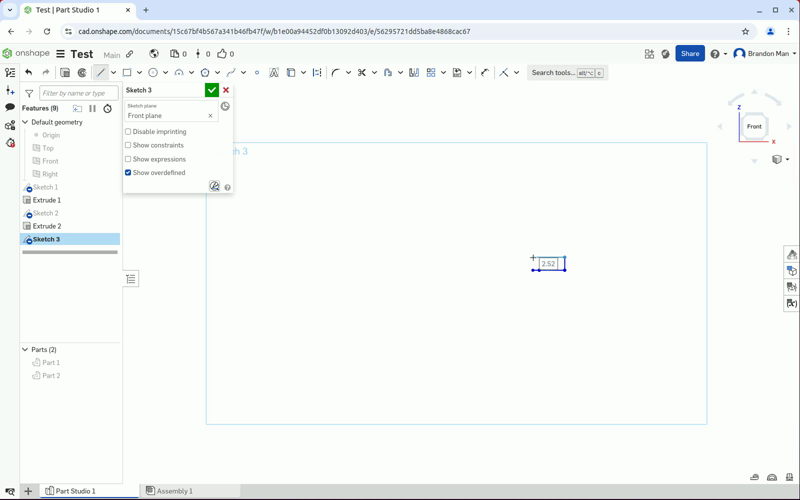
key_up(shift)
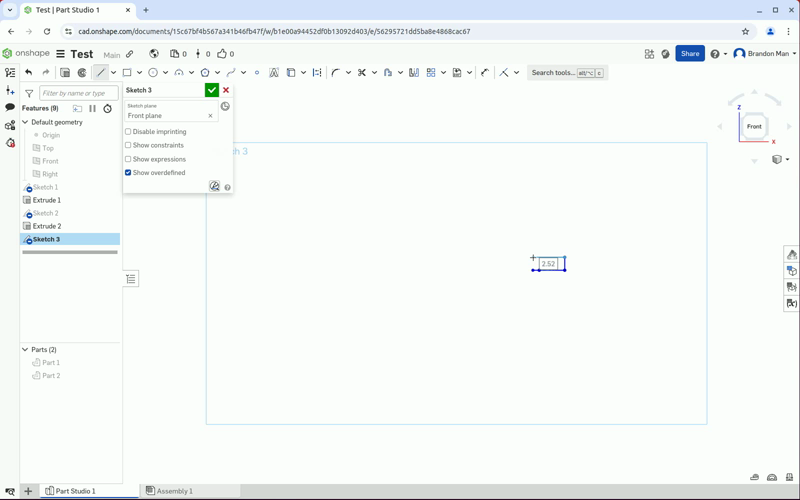
mouse_move(563, 257)
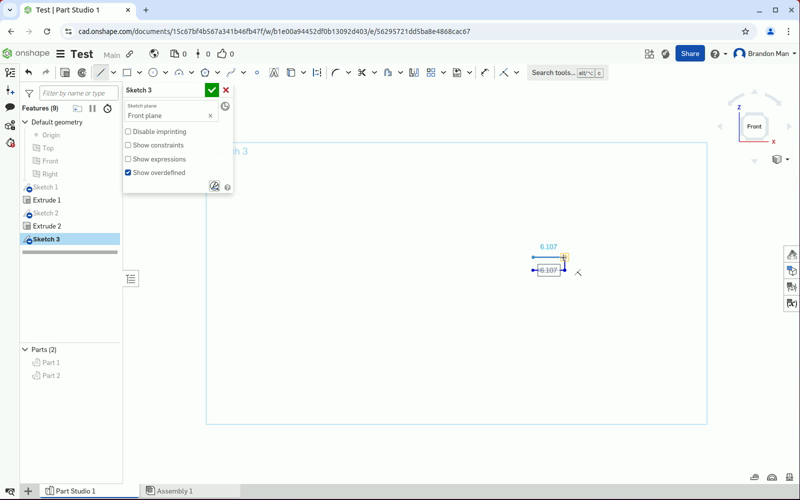
key_down(shift)
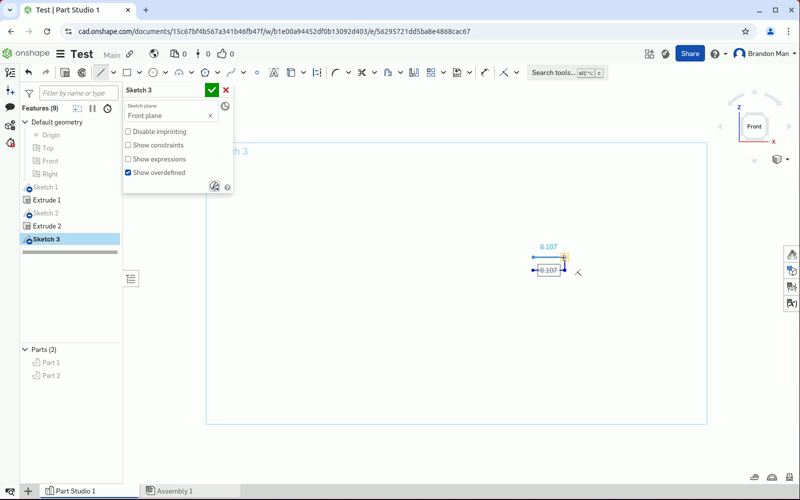
mouse_move(533, 270)
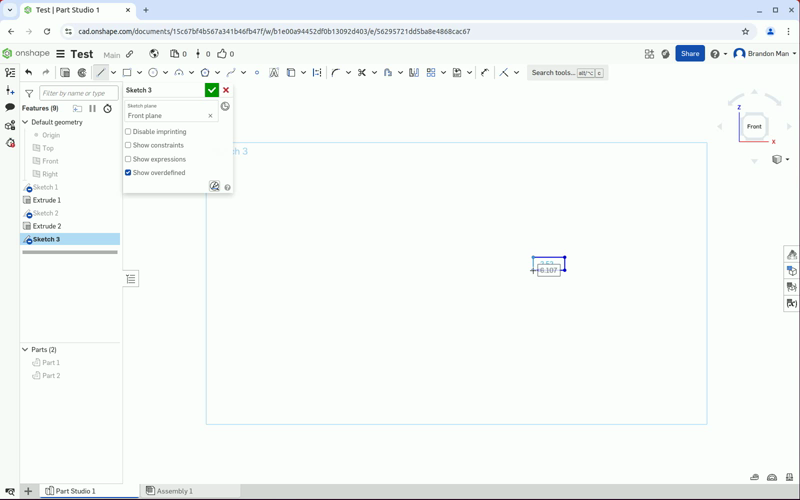
key_up(shift)
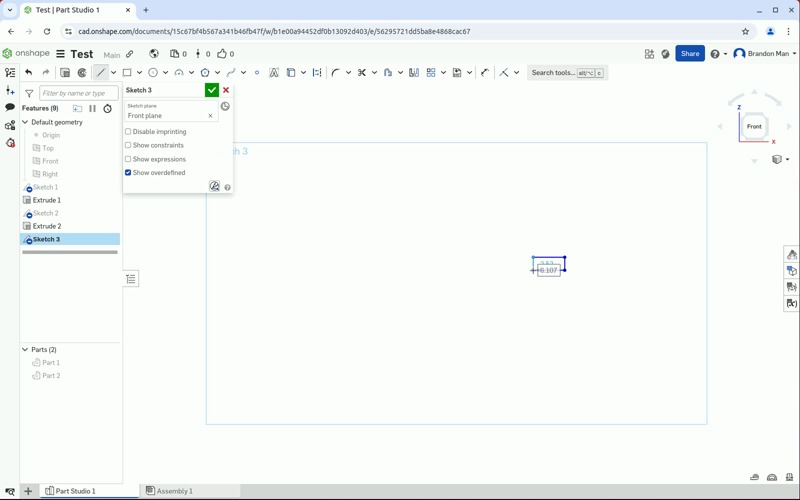
click(533, 270)
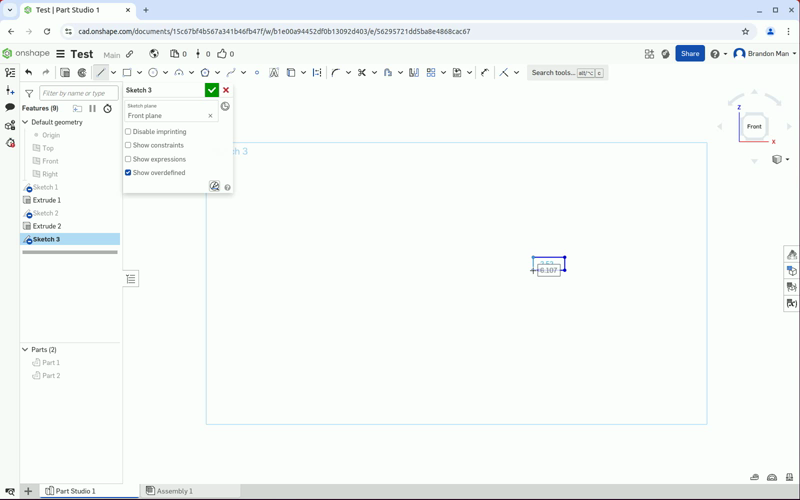
key(esc)
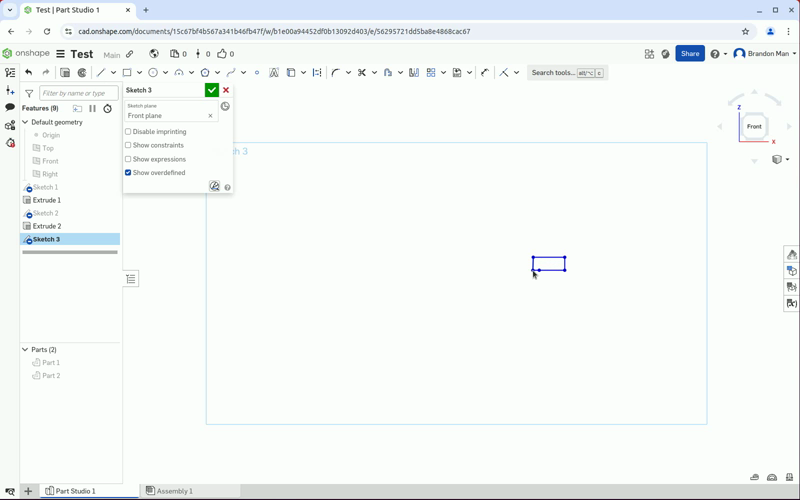
mouse_move(555, 264)
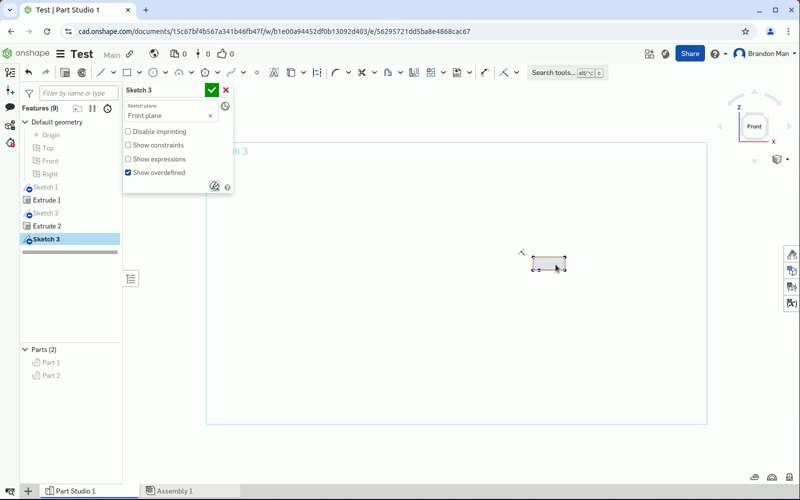
scroll(6)
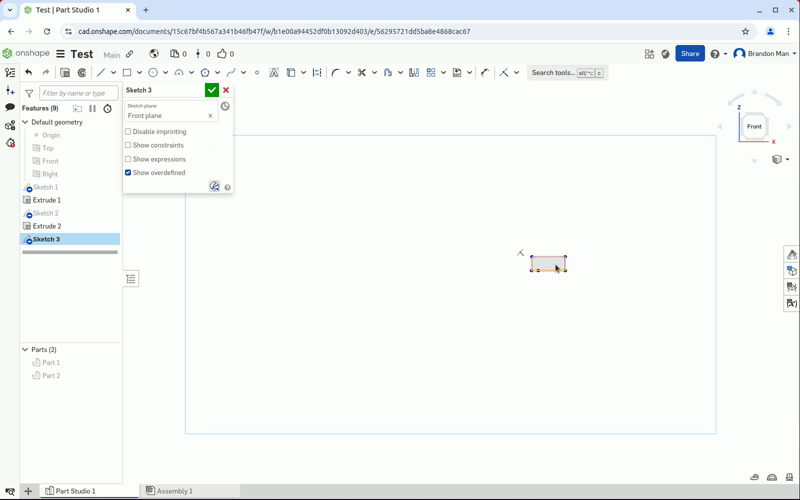
scroll(6)
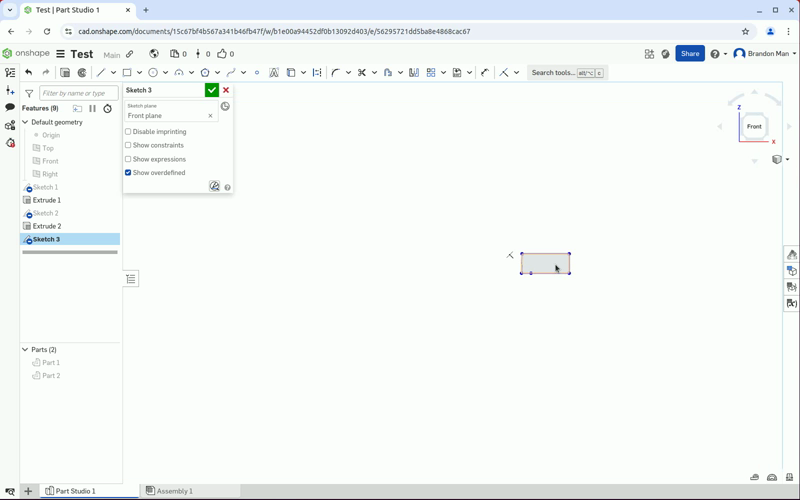
scroll(6)
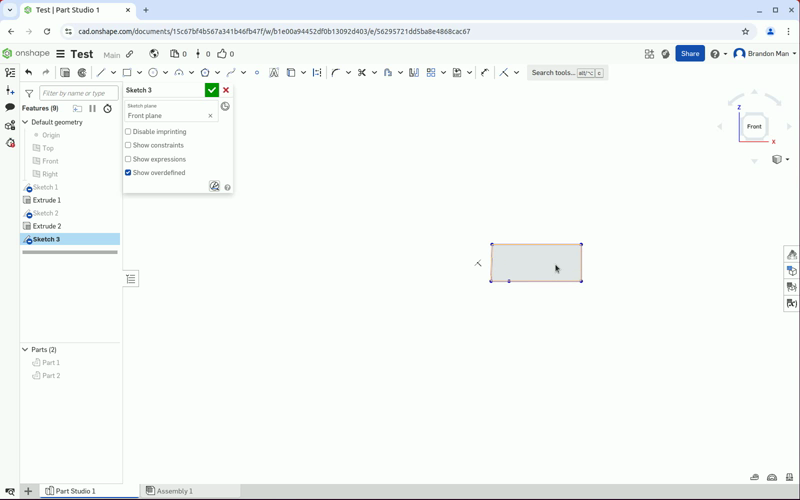
scroll(6)
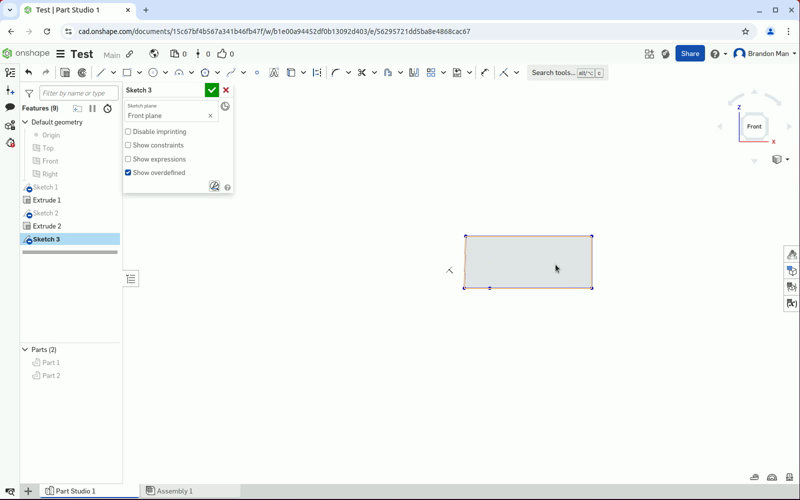
scroll(6)
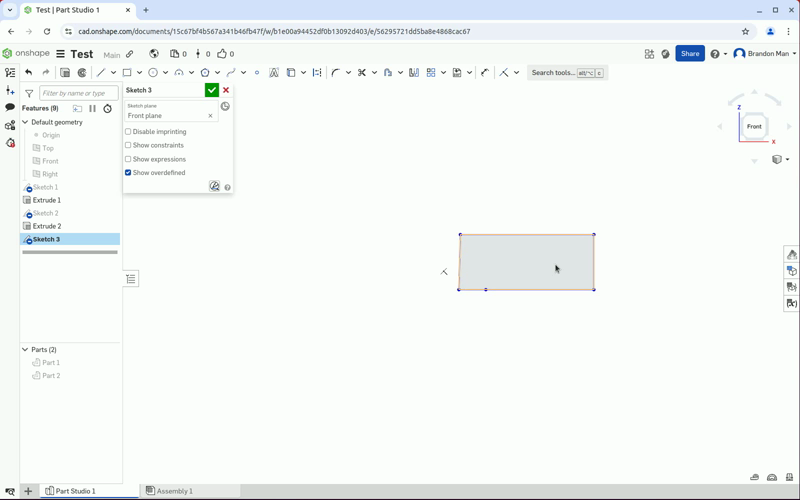
scroll(6)
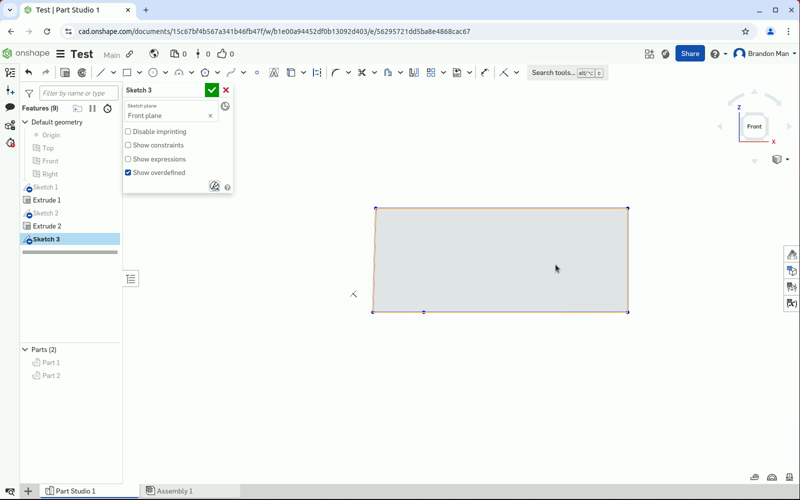
scroll(6)
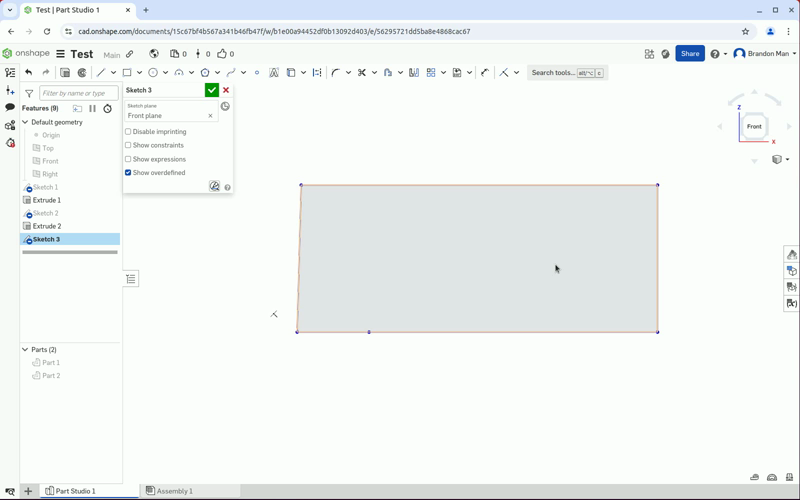
click(555, 264)
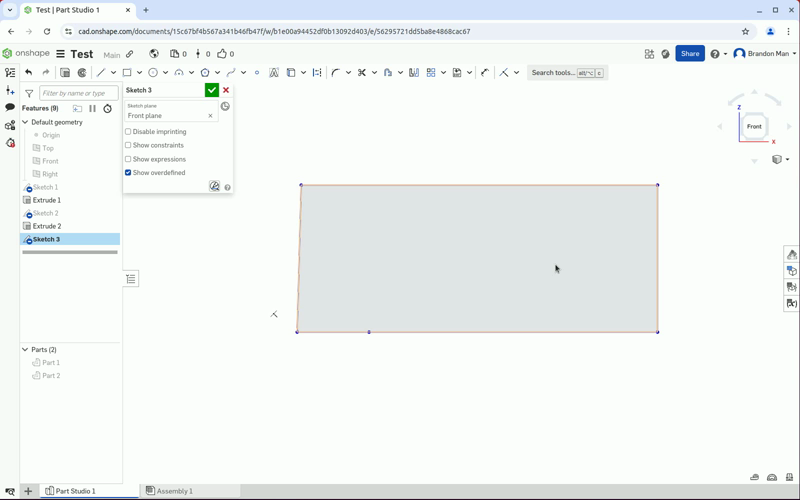
scroll(-6)
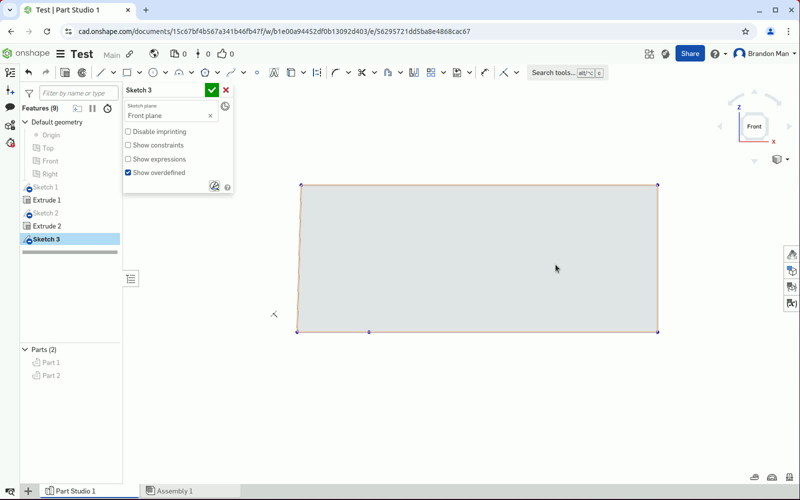
scroll(-6)
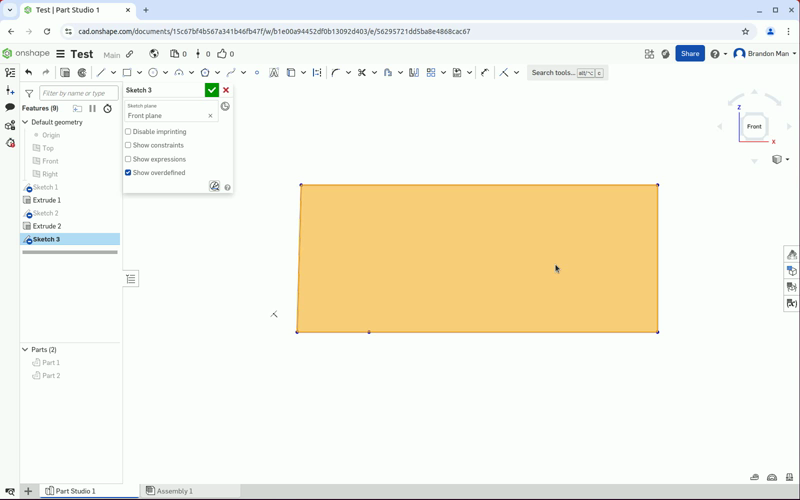
scroll(-6)
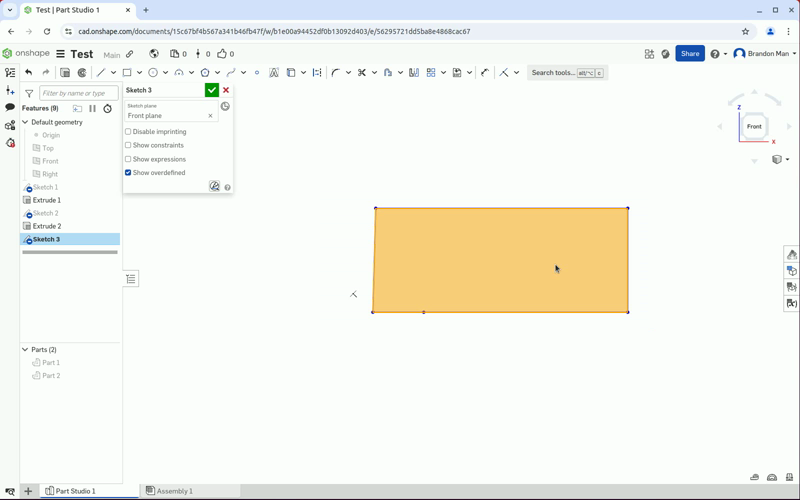
scroll(-6)
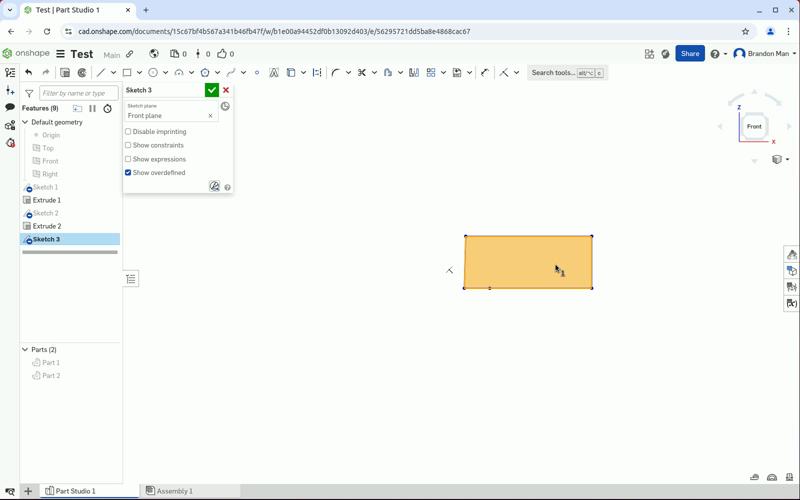
scroll(-6)
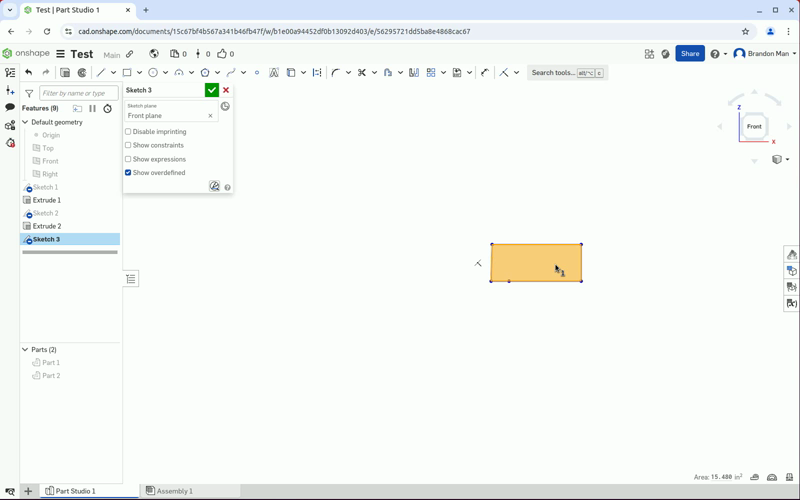
scroll(-6)
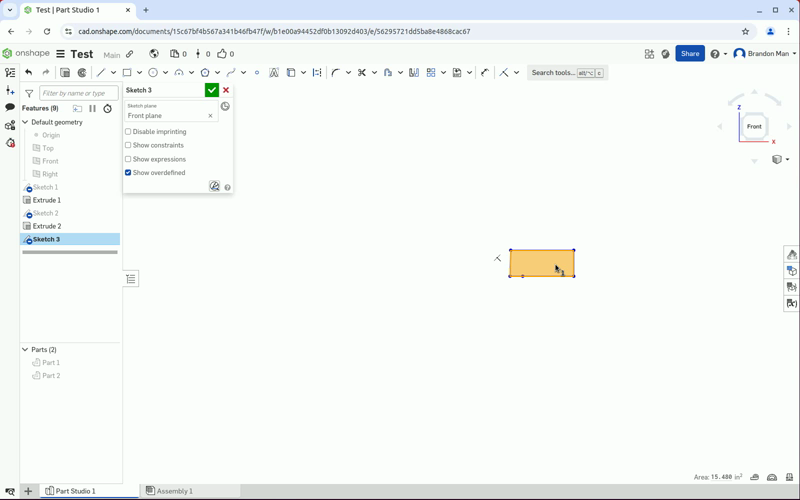
scroll(-6)
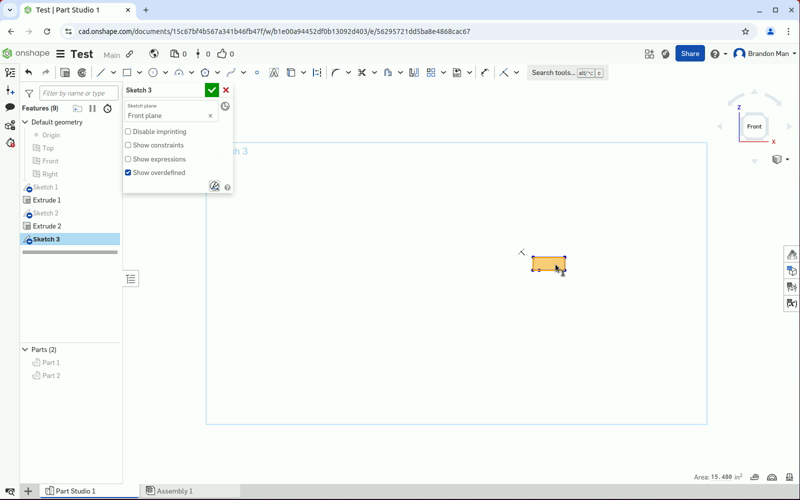
mouse_move(73, 352)
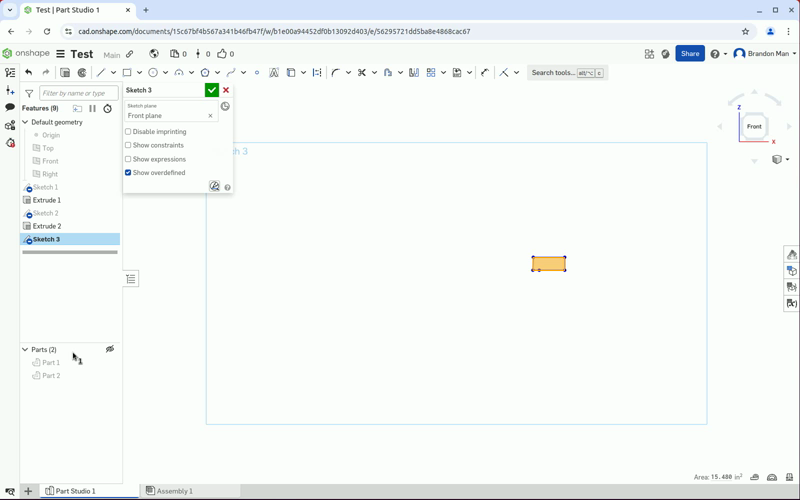
key(shift+y)
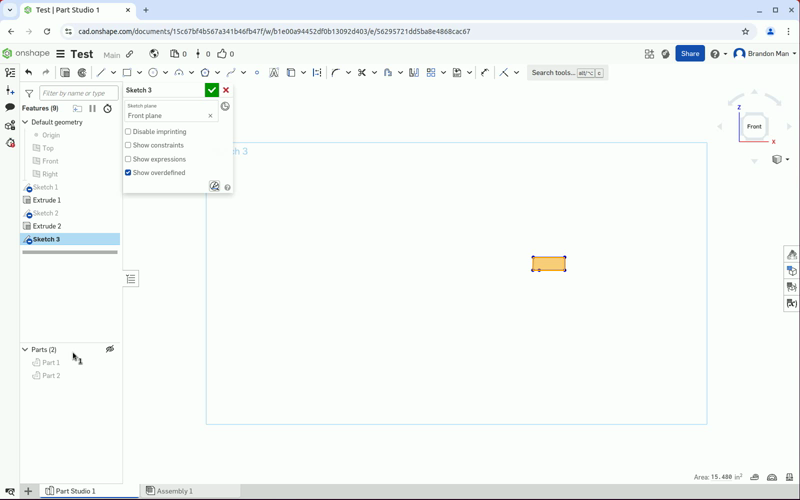
key(shift+e)
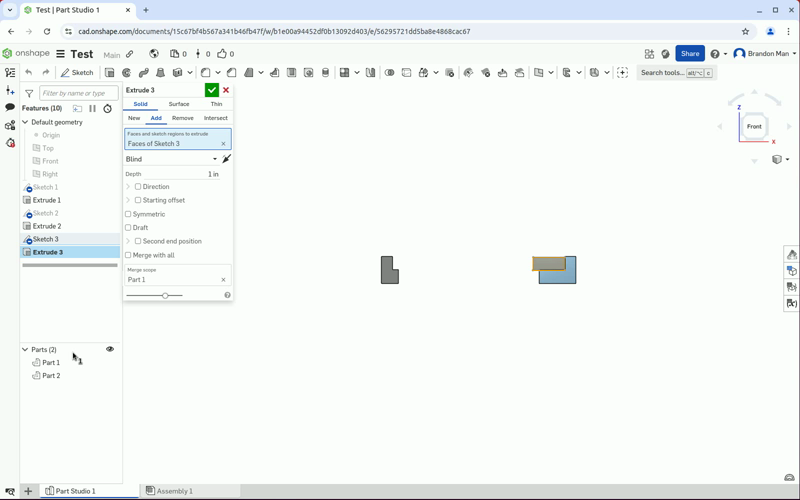
mouse_move(143, 106)
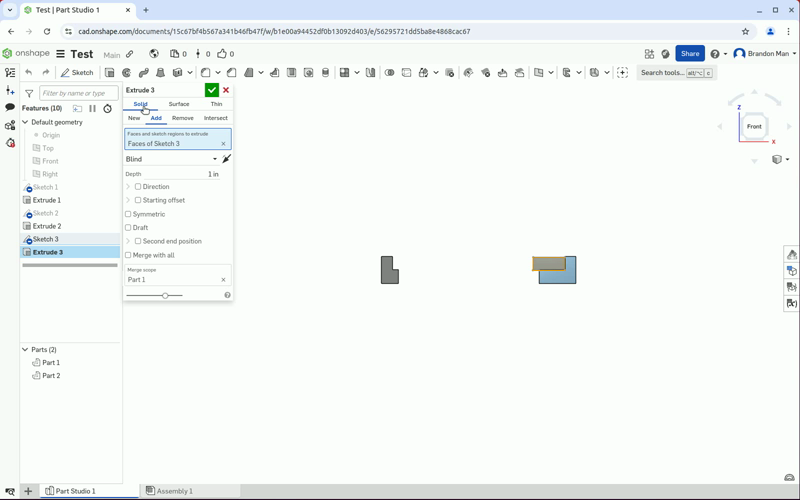
click(143, 106)
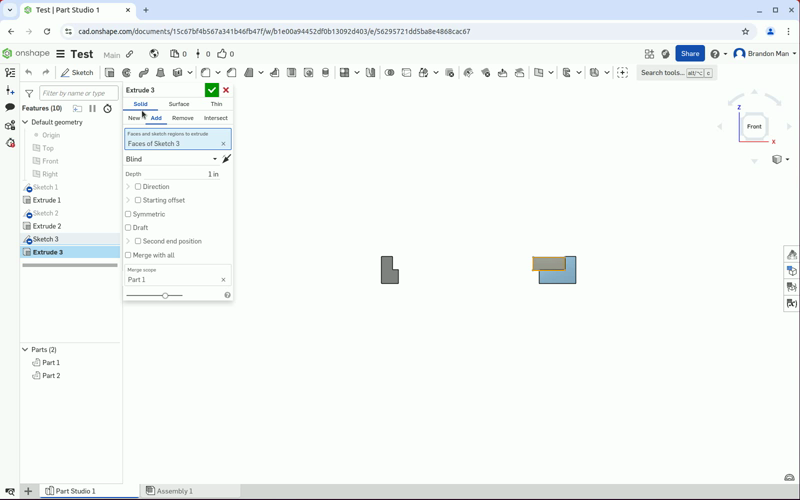
mouse_move(137, 120)
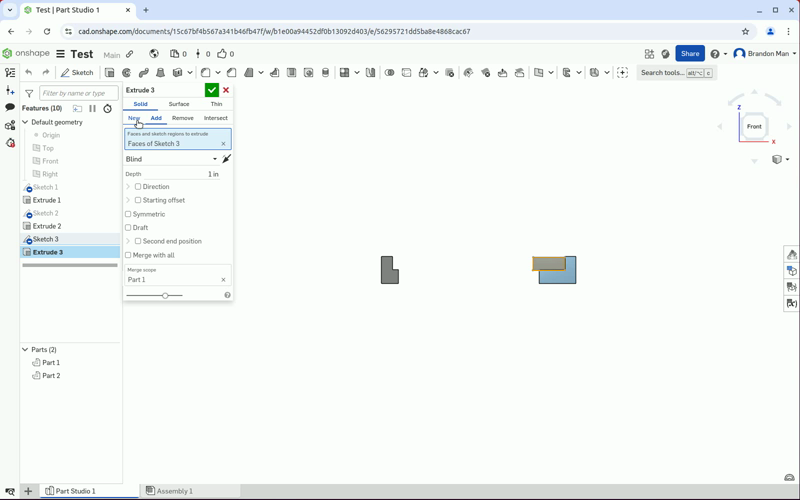
click(137, 120)
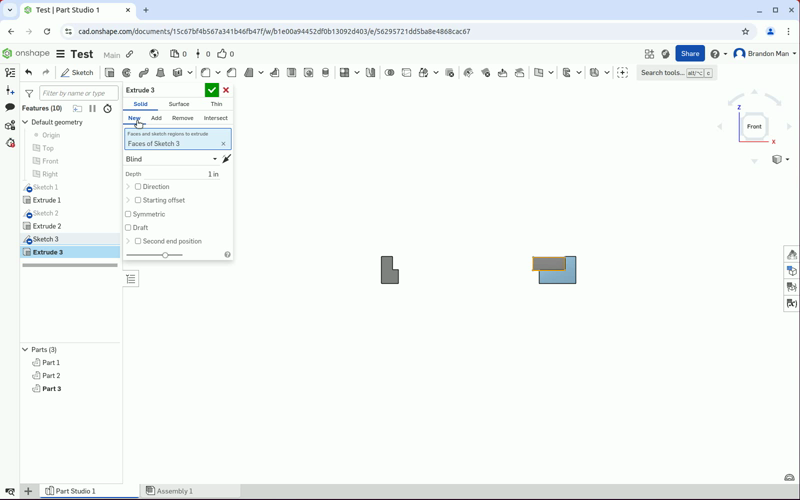
key(tab, 4)
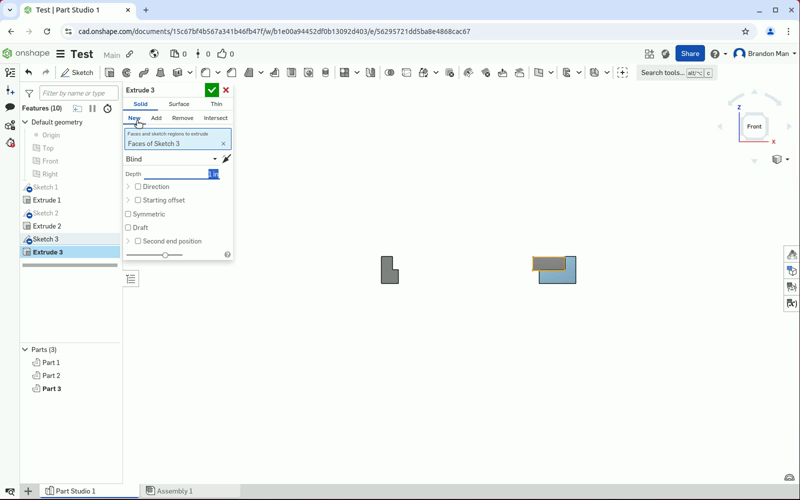
text(13.721)
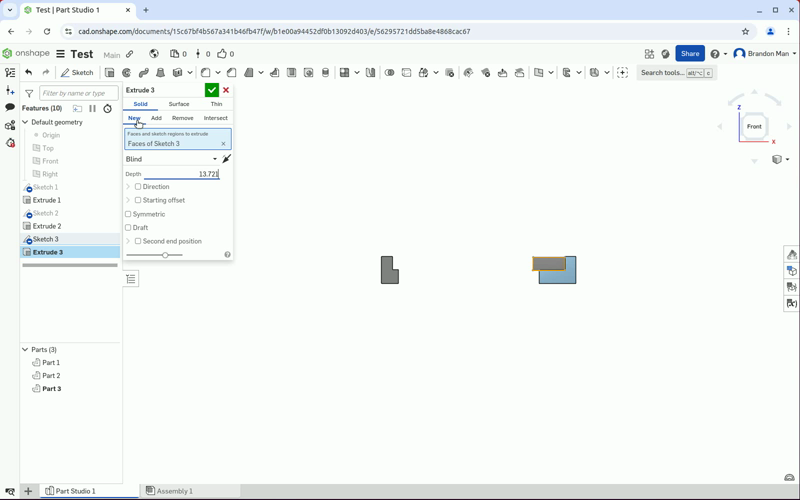
key(enter)
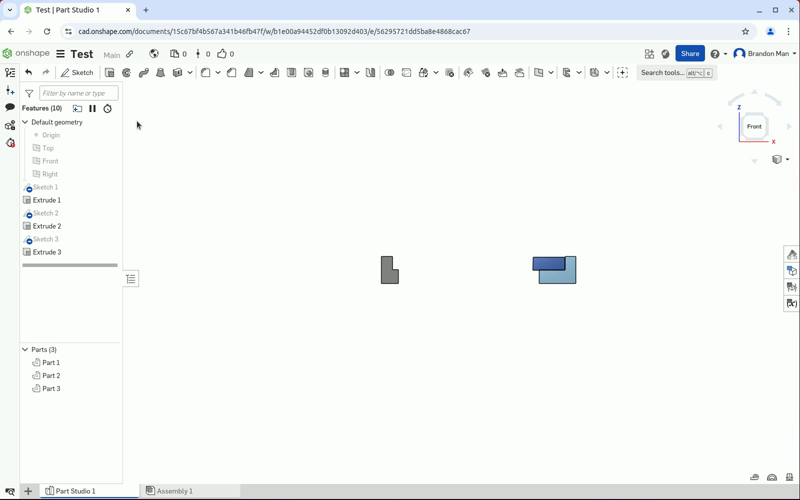
key(shift+h)
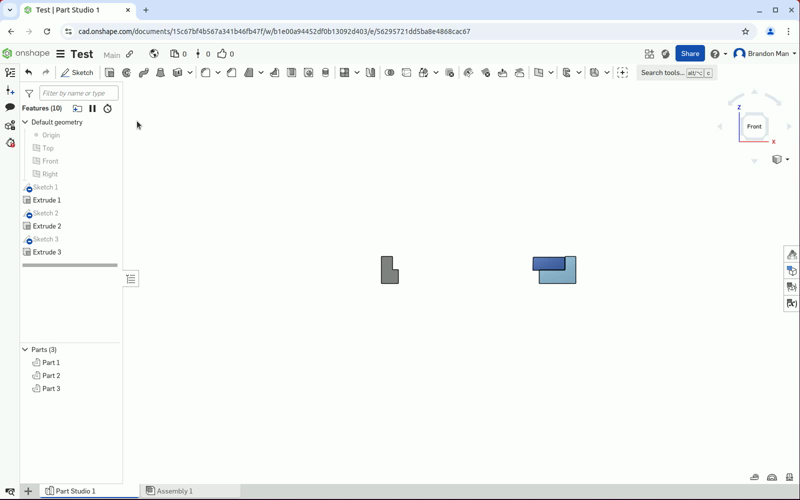
key(shift+h)
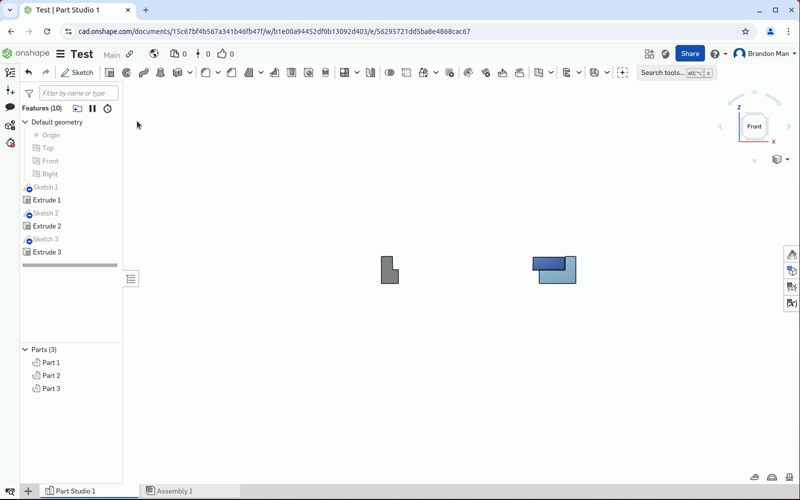
mouse_move(73, 189)
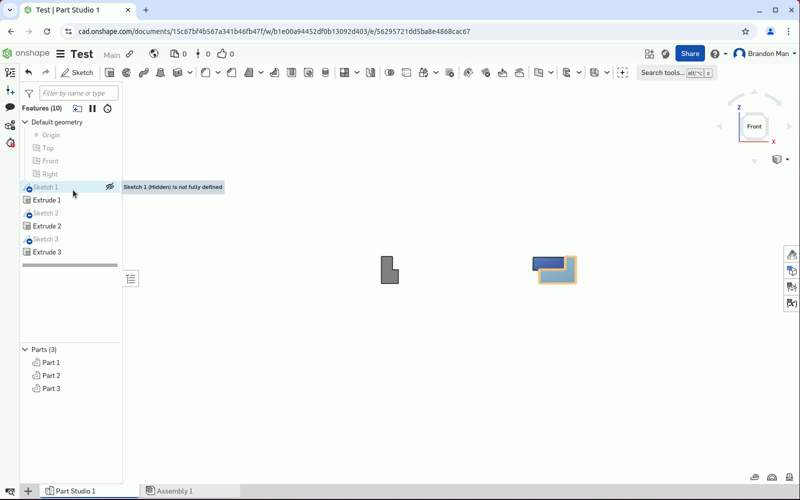
click(73, 189)
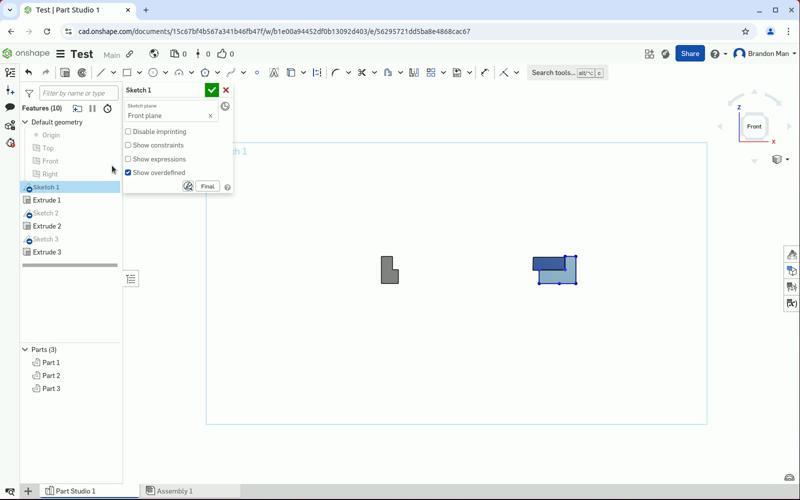
mouse_move(229, 92)
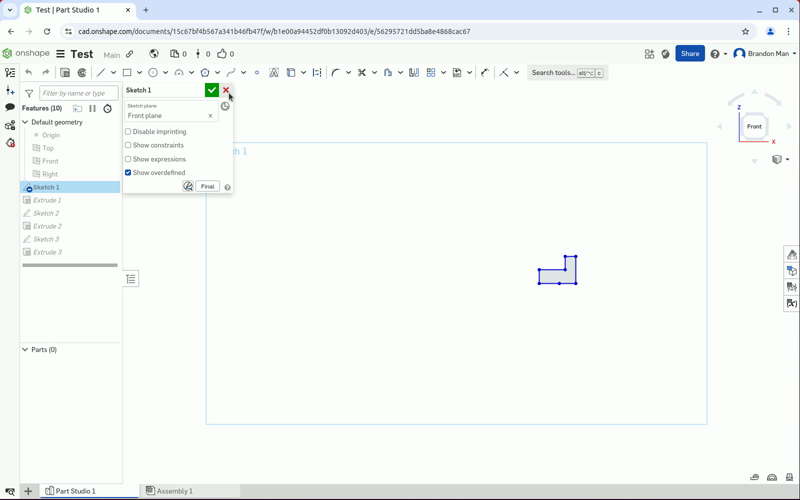
click(229, 92)
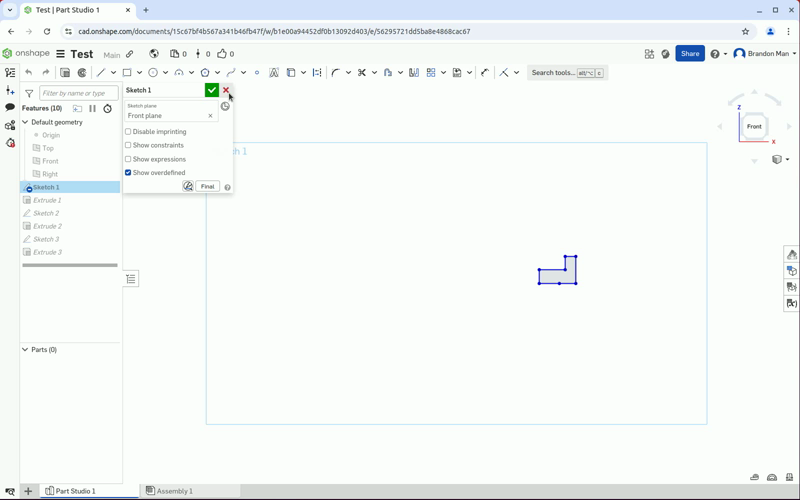
key(shift+s)
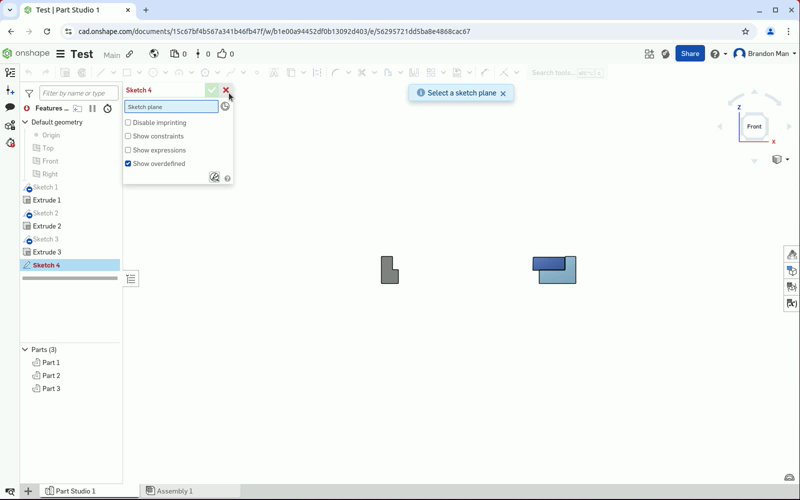
mouse_move(73, 163)
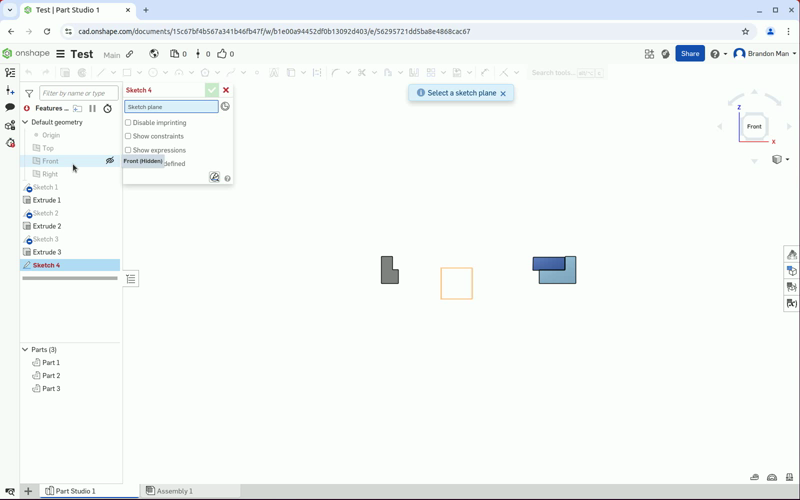
click(73, 163)
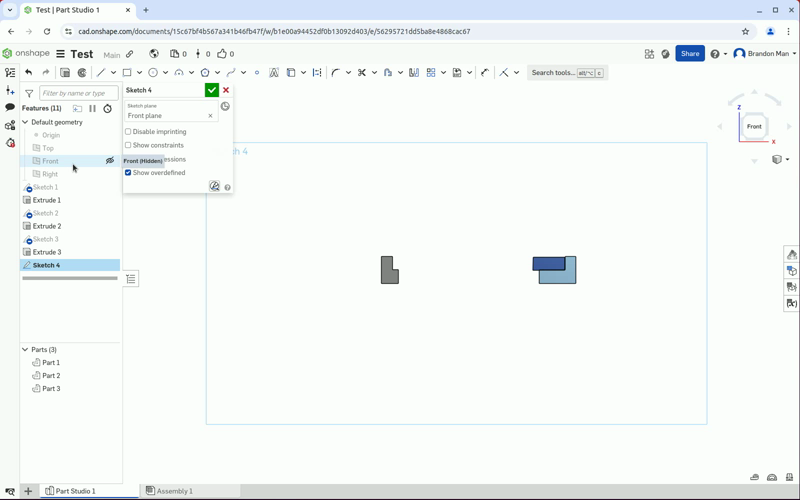
mouse_move(73, 352)
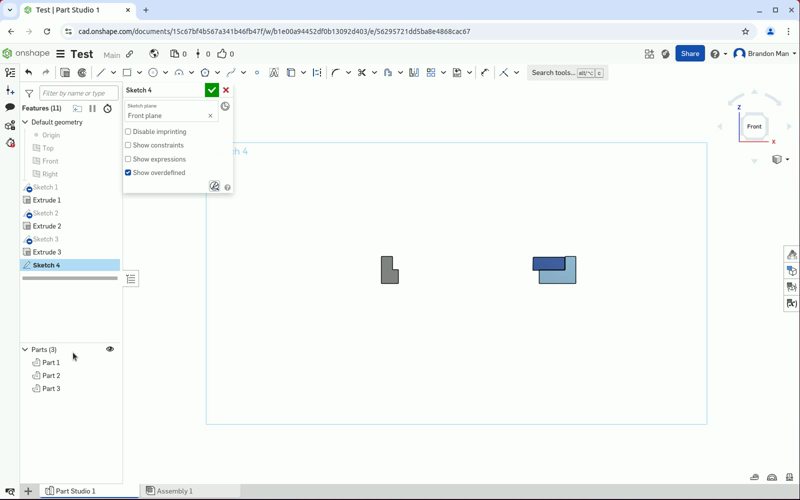
key(y)
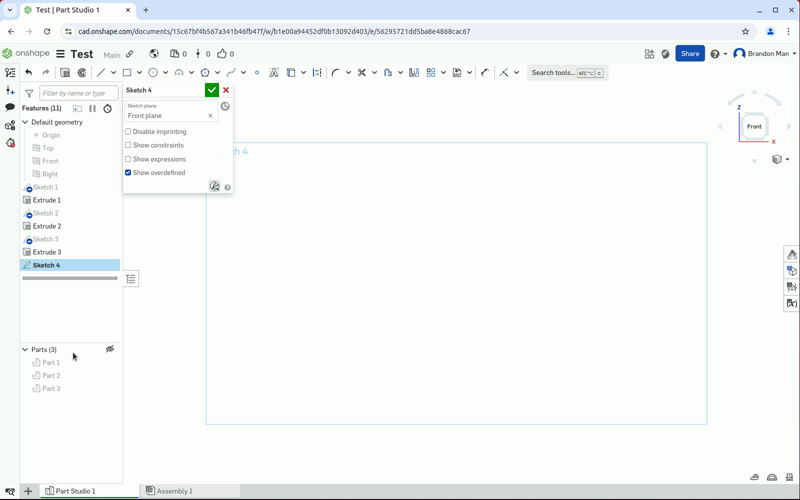
key(l)
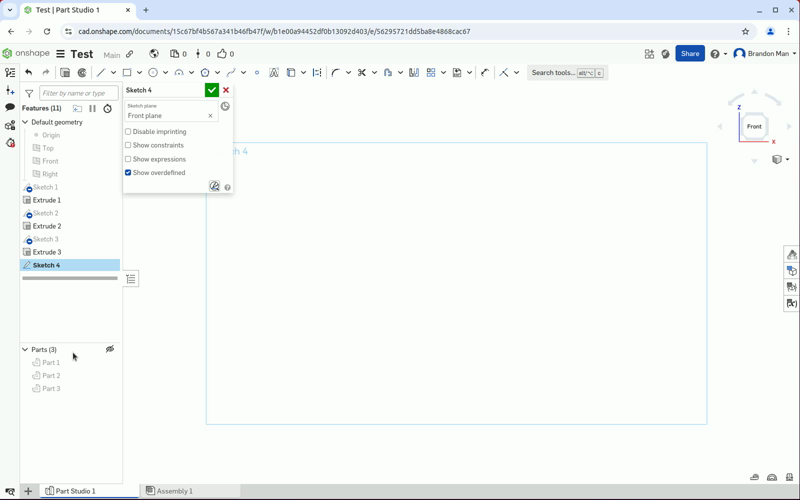
key_down(shift)
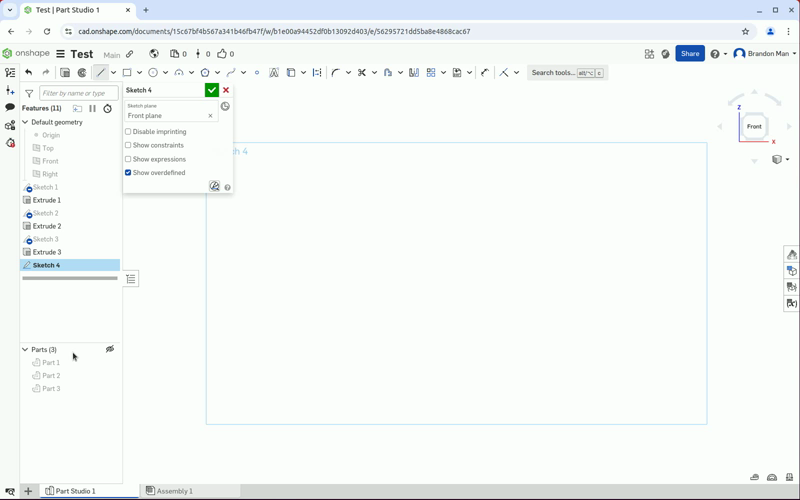
mouse_move(401, 270)
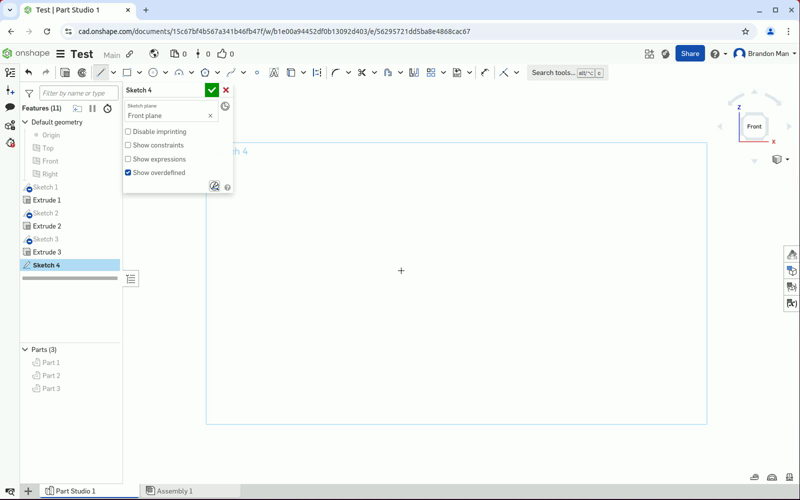
click(401, 270)
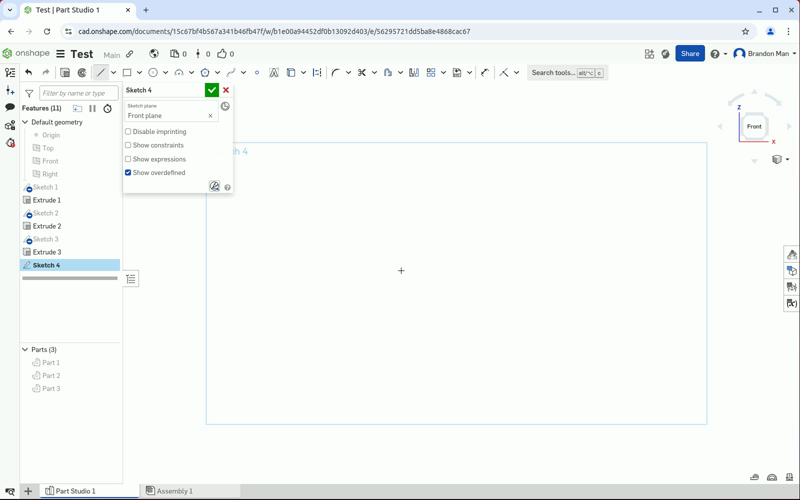
key_up(shift)
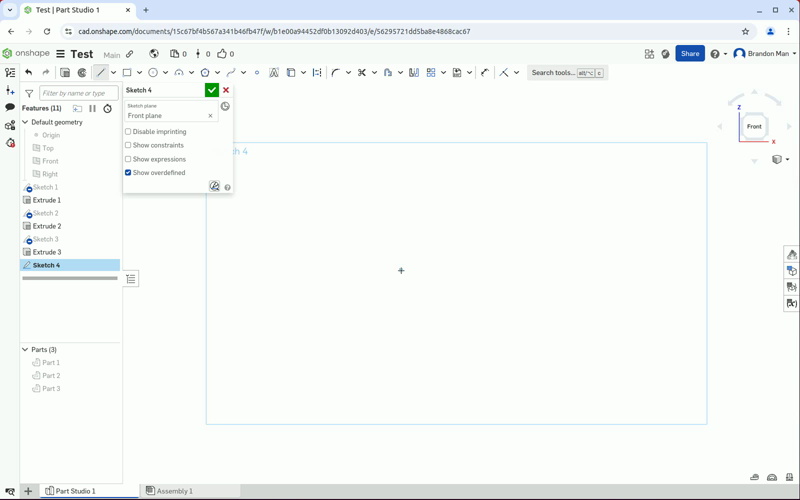
key_down(shift)
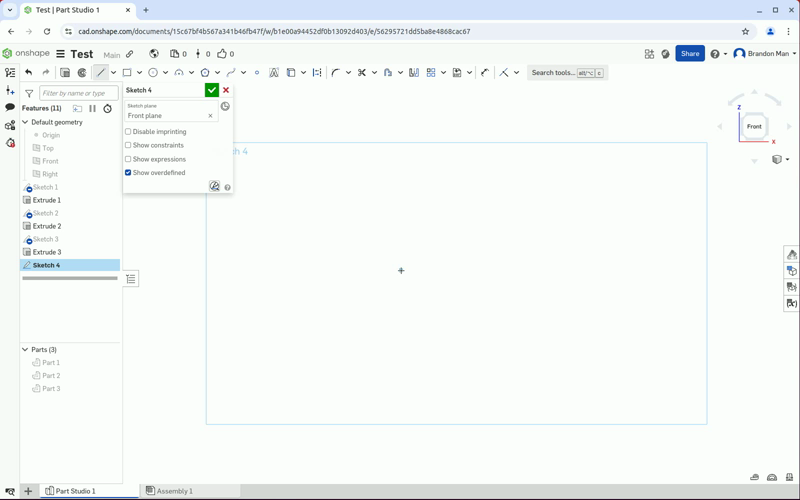
mouse_move(431, 270)
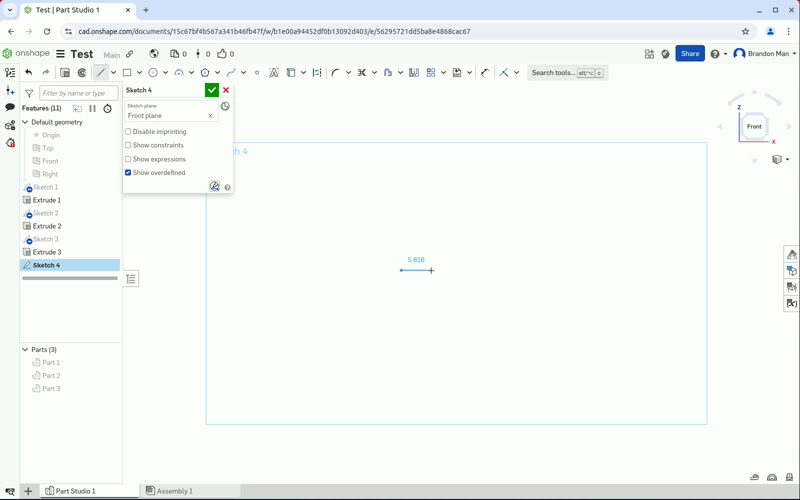
mouse_move(407, 270)
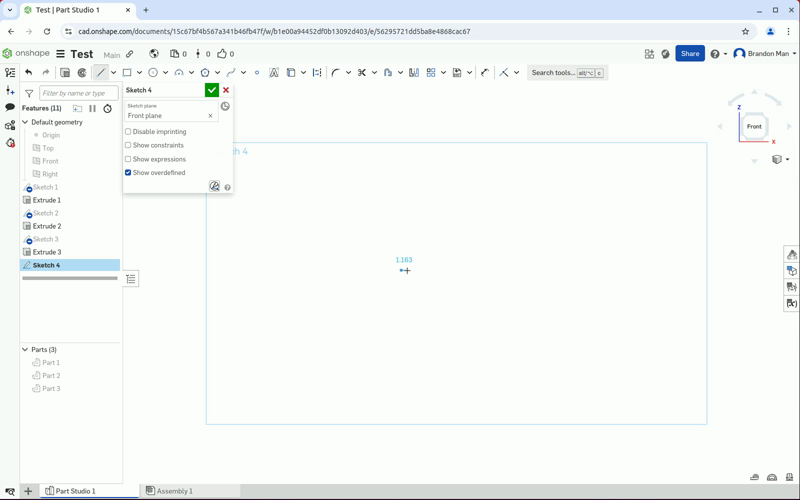
scroll(6)
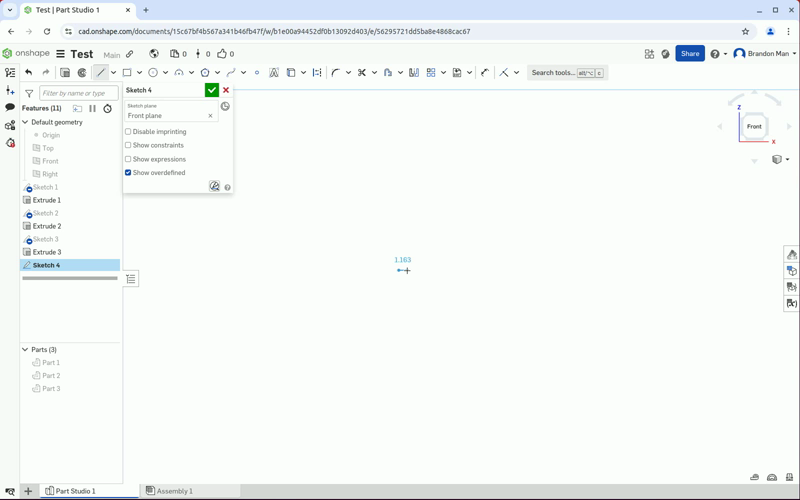
scroll(6)
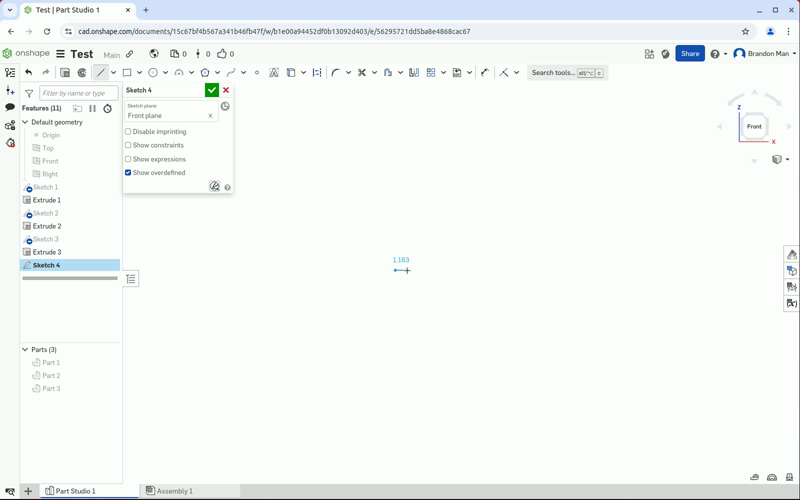
scroll(6)
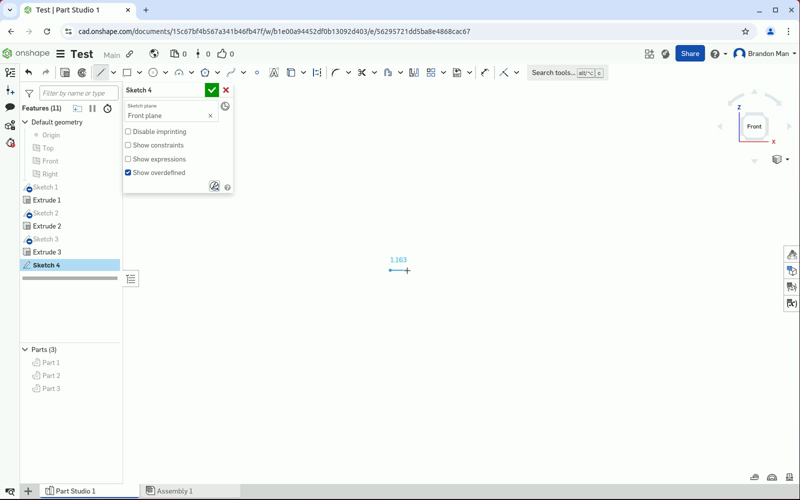
scroll(6)
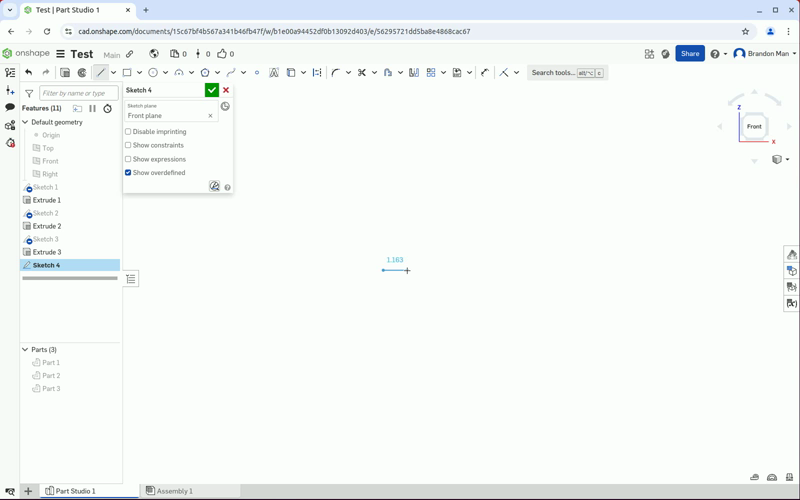
scroll(6)
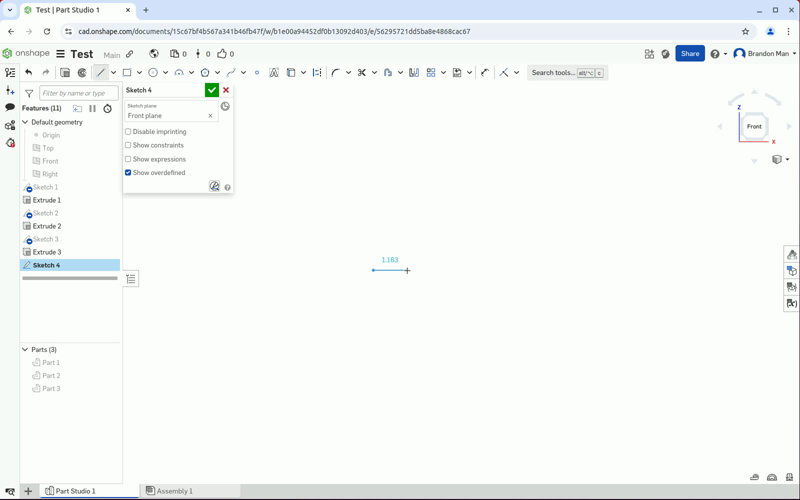
scroll(6)
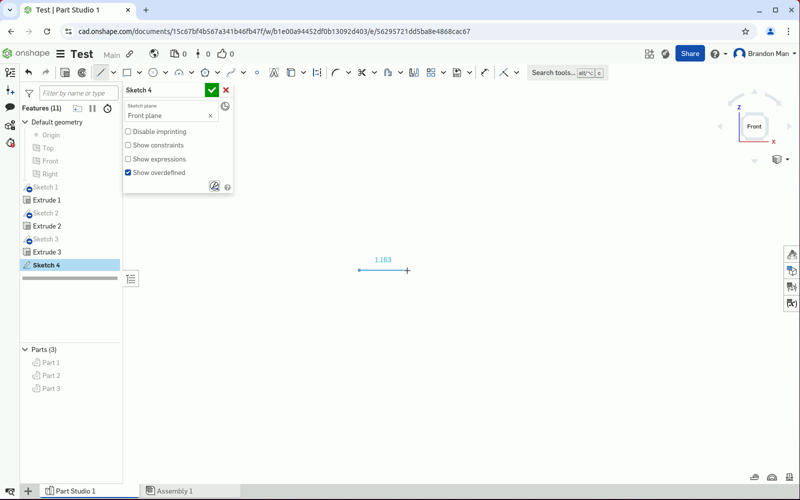
scroll(6)
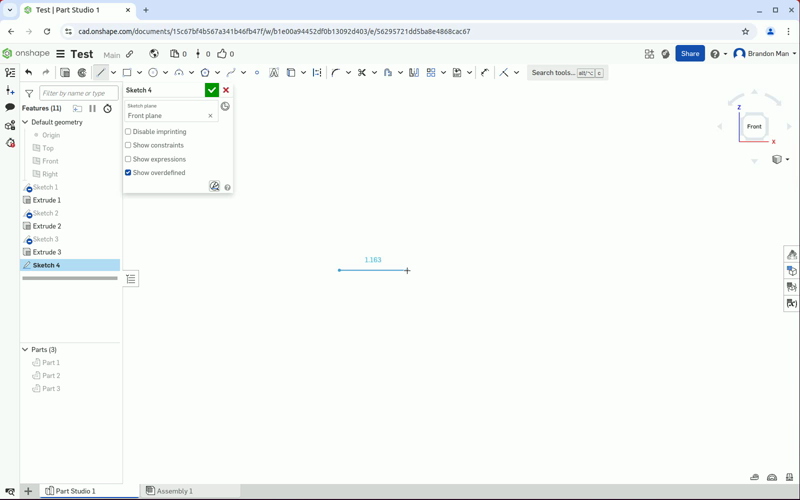
click(407, 270)
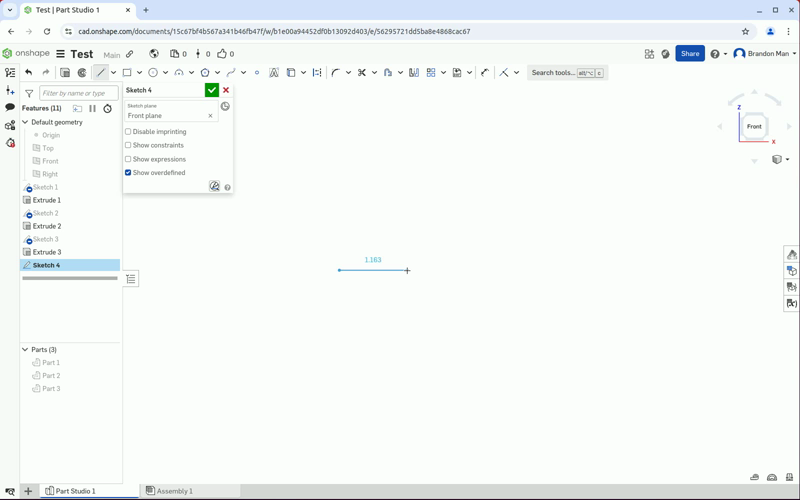
scroll(-6)
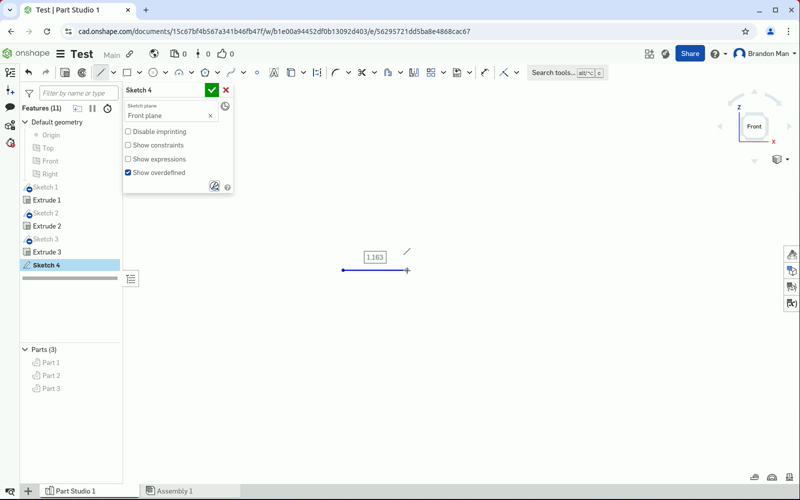
scroll(-6)
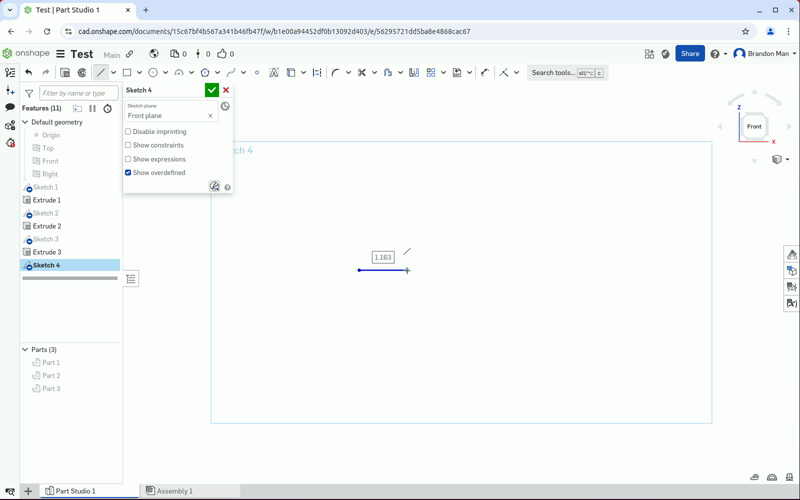
scroll(-6)
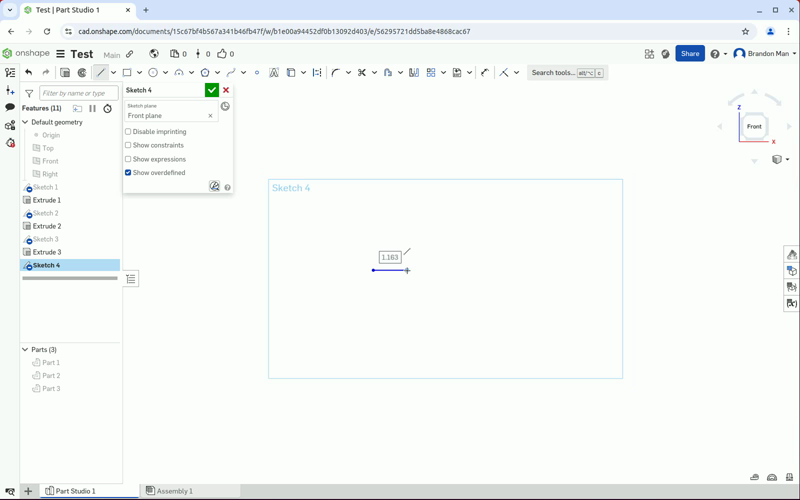
scroll(-6)
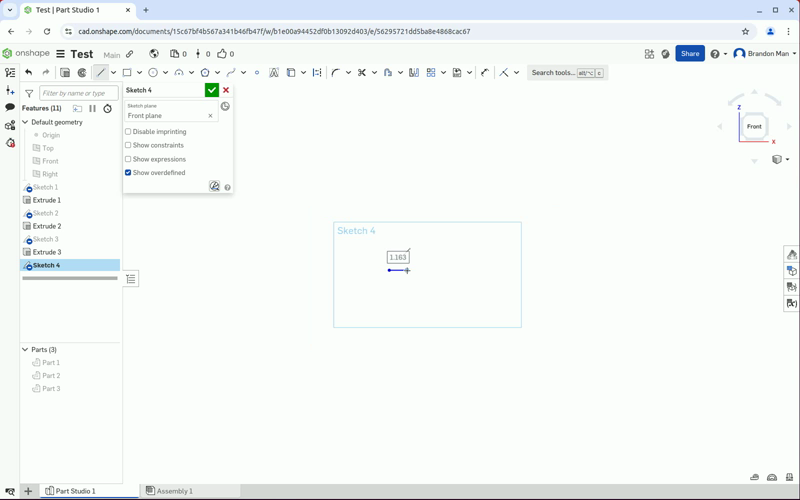
scroll(-6)
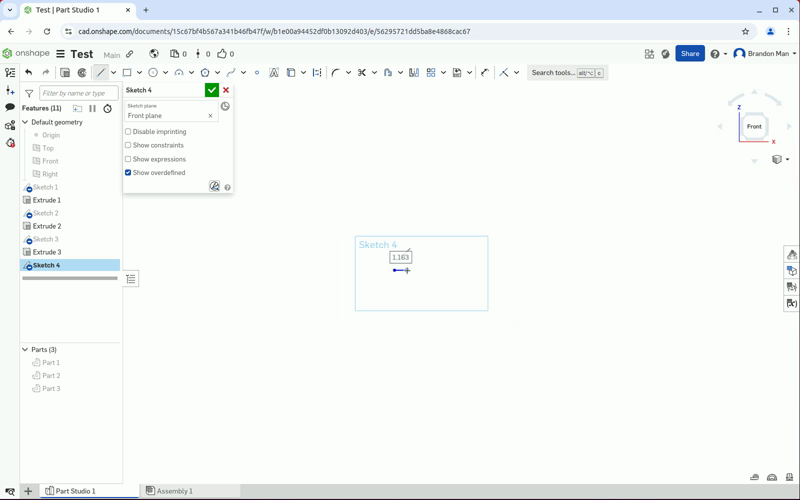
scroll(-6)
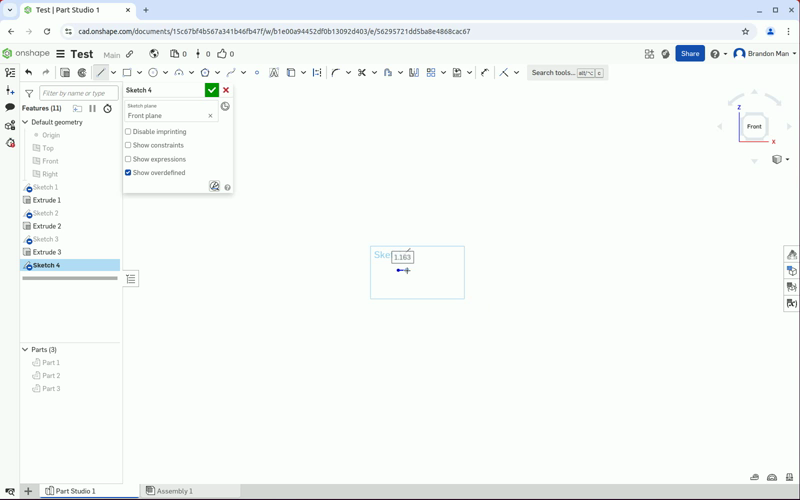
scroll(-6)
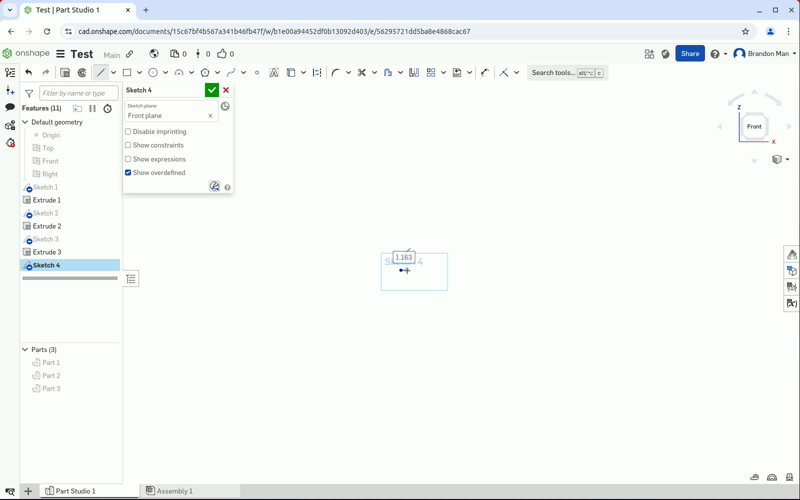
key_up(shift)
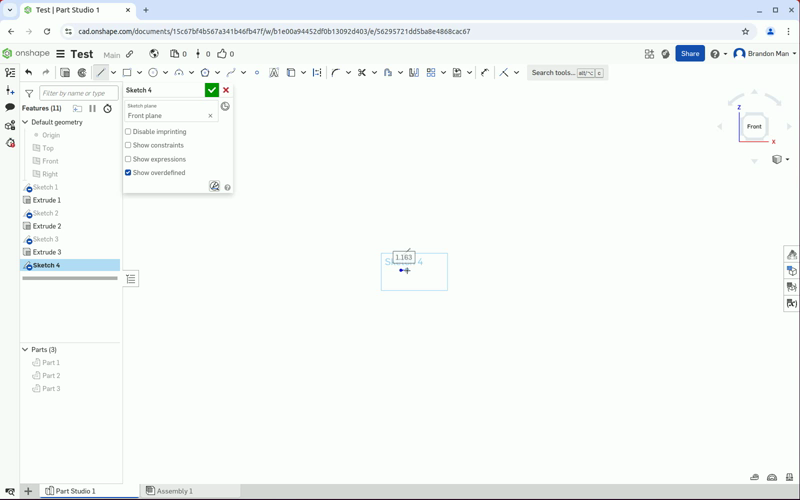
key_down(shift)
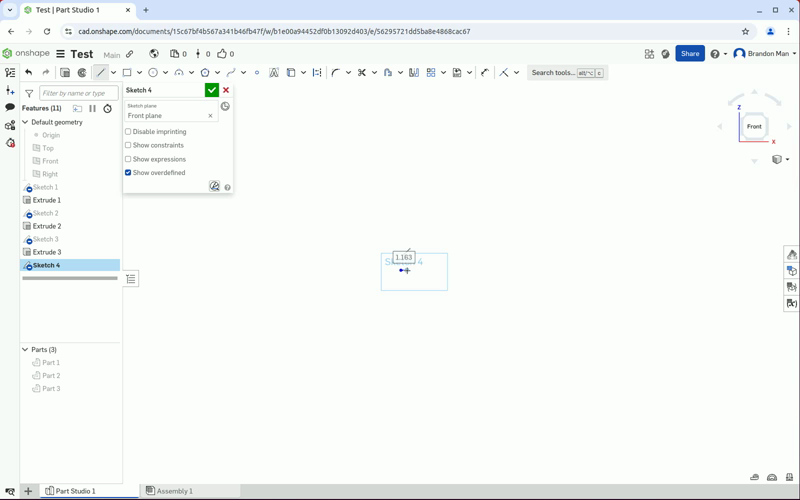
mouse_move(437, 270)
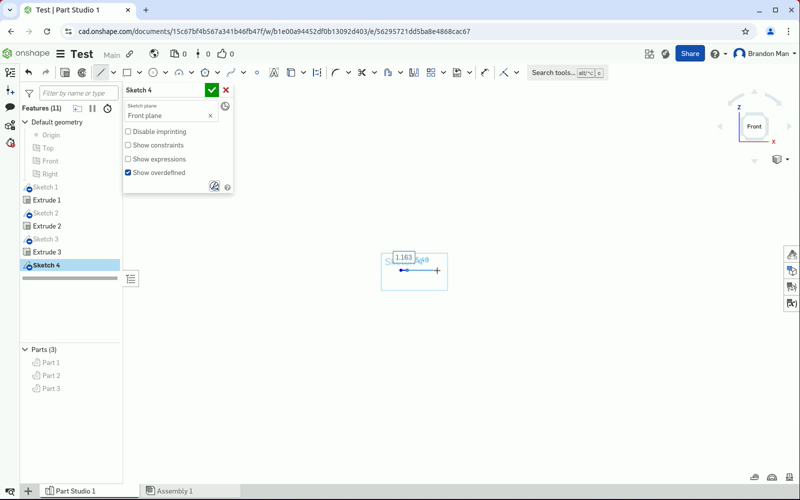
mouse_move(426, 270)
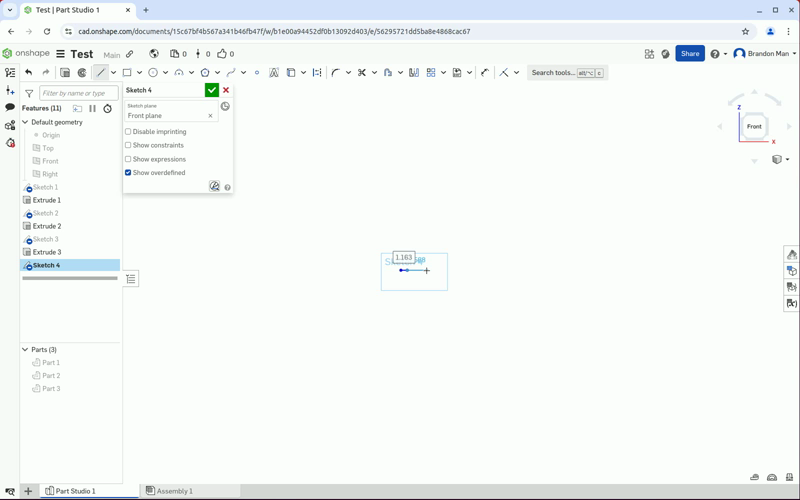
click(426, 270)
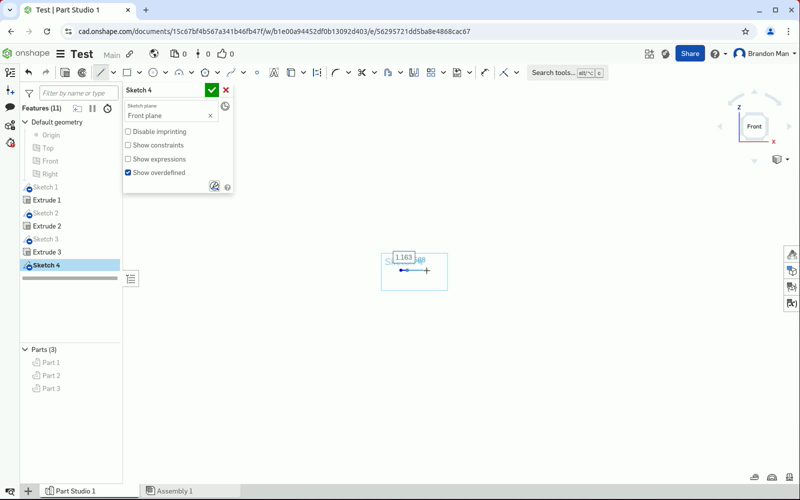
key_up(shift)
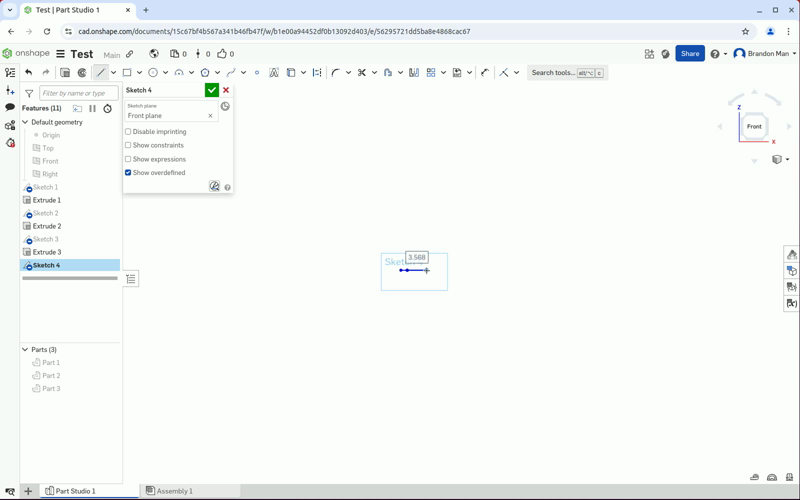
key_down(shift)
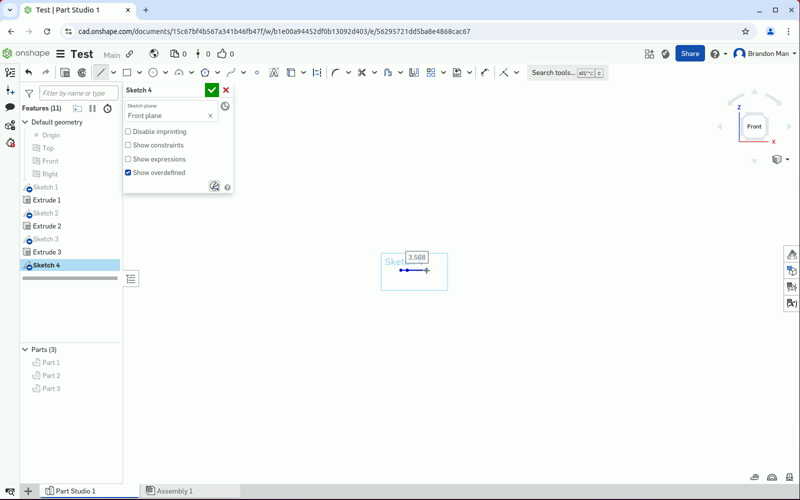
mouse_move(456, 270)
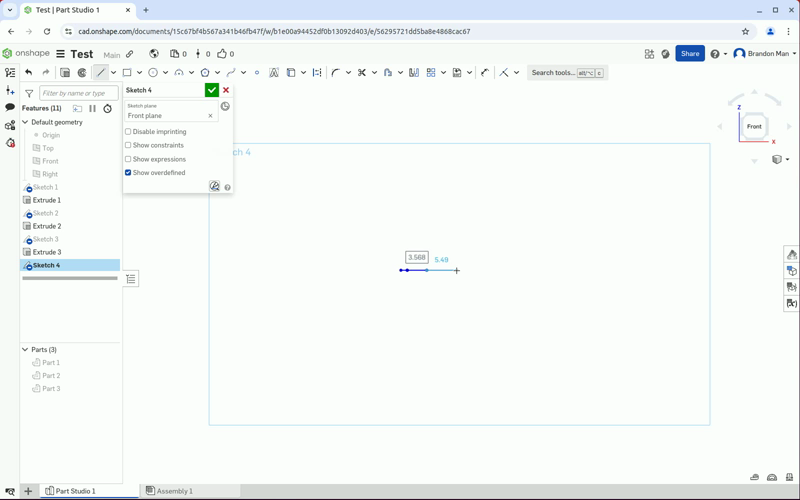
mouse_move(432, 270)
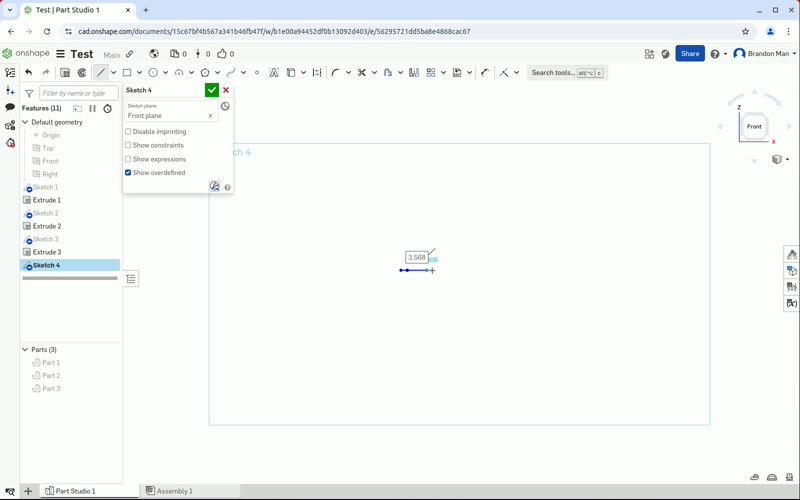
scroll(6)
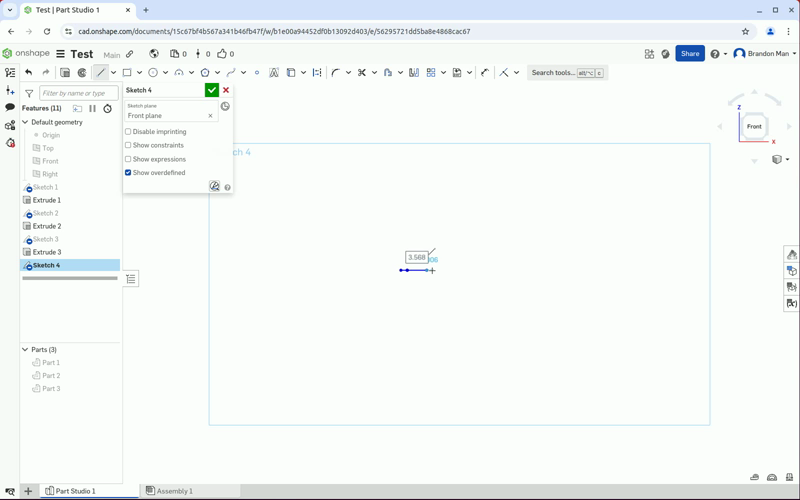
scroll(6)
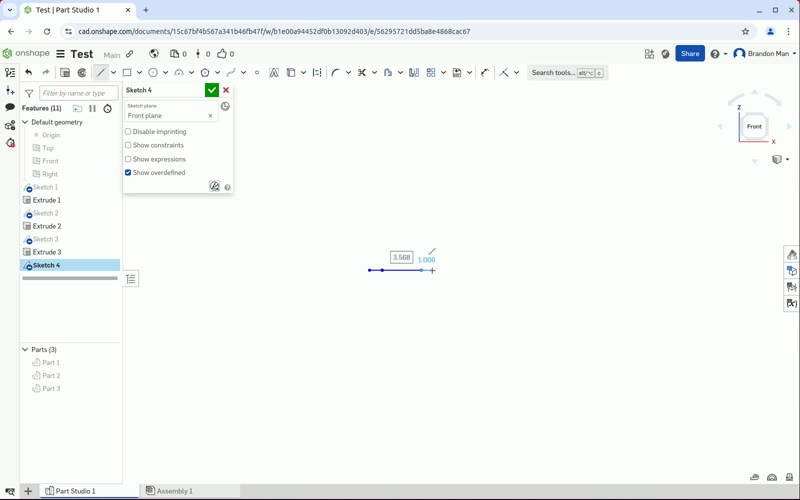
scroll(6)
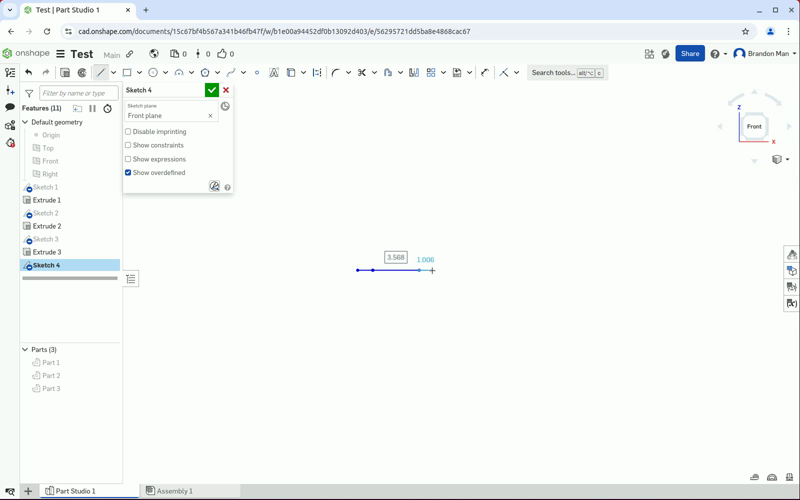
scroll(6)
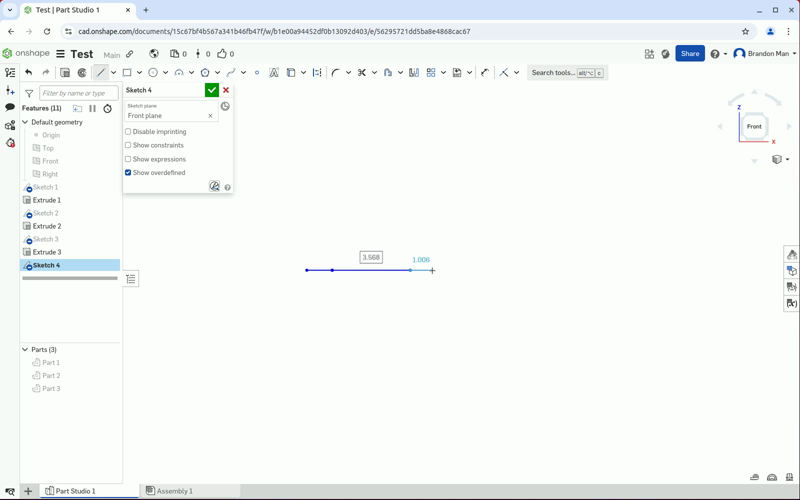
scroll(6)
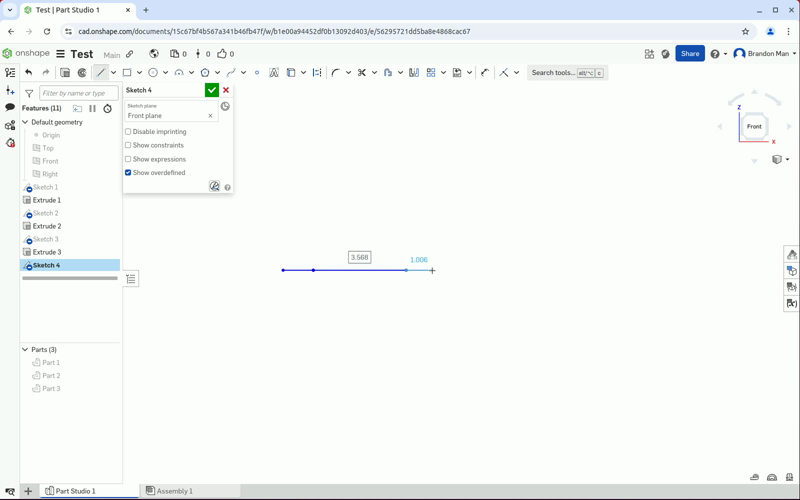
scroll(6)
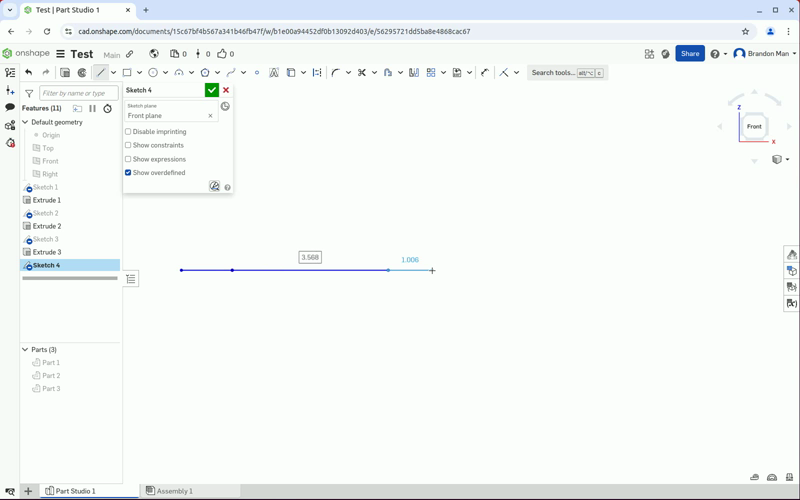
scroll(6)
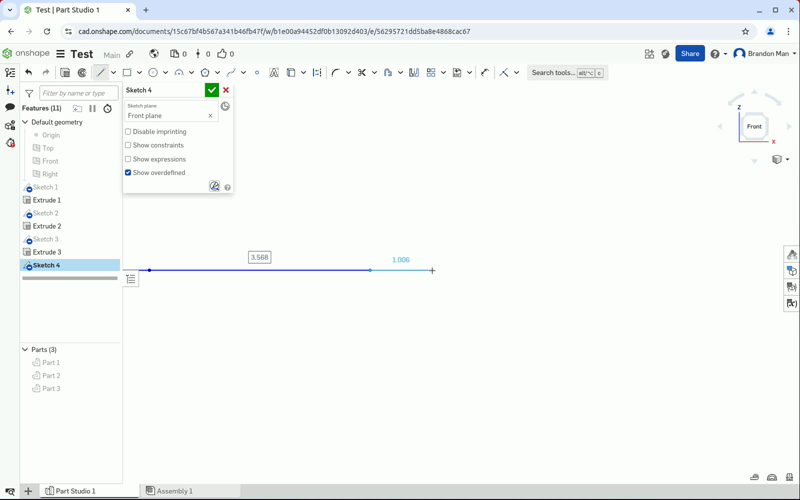
click(432, 270)
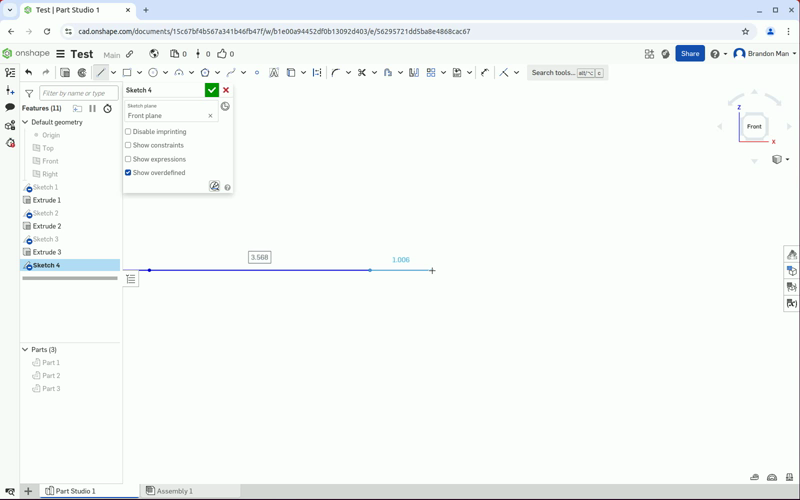
scroll(-6)
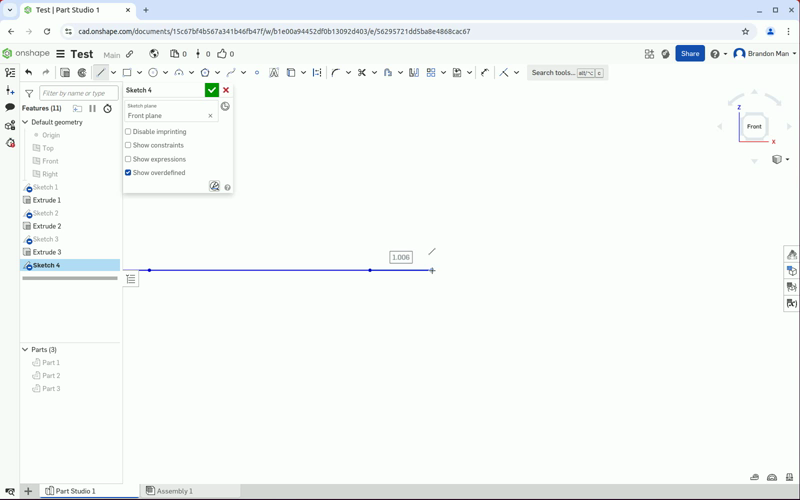
scroll(-6)
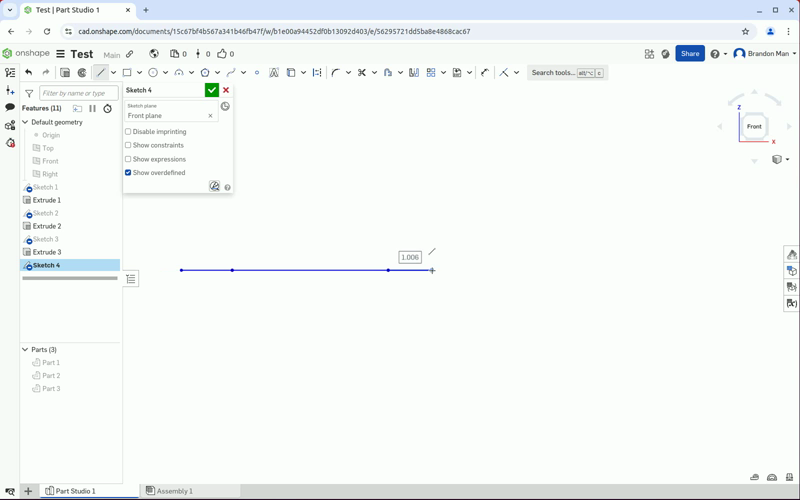
scroll(-6)
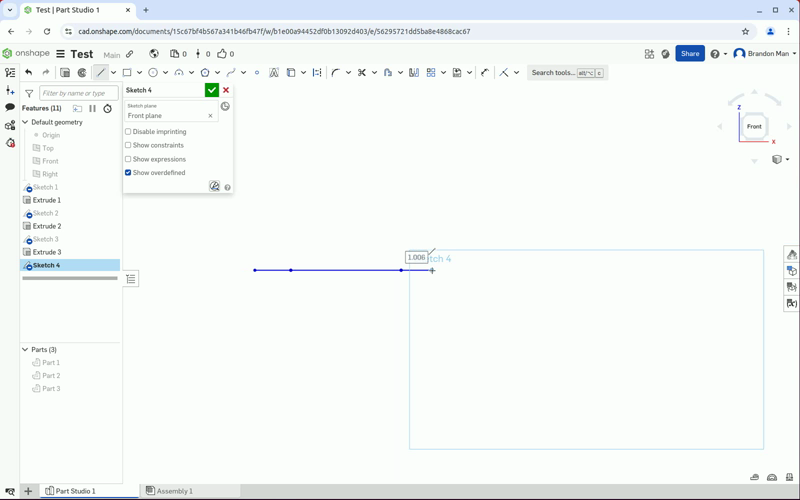
scroll(-6)
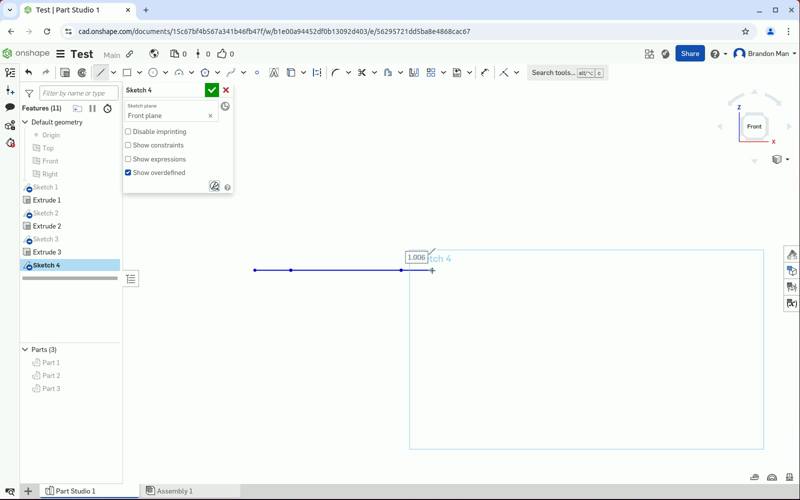
scroll(-6)
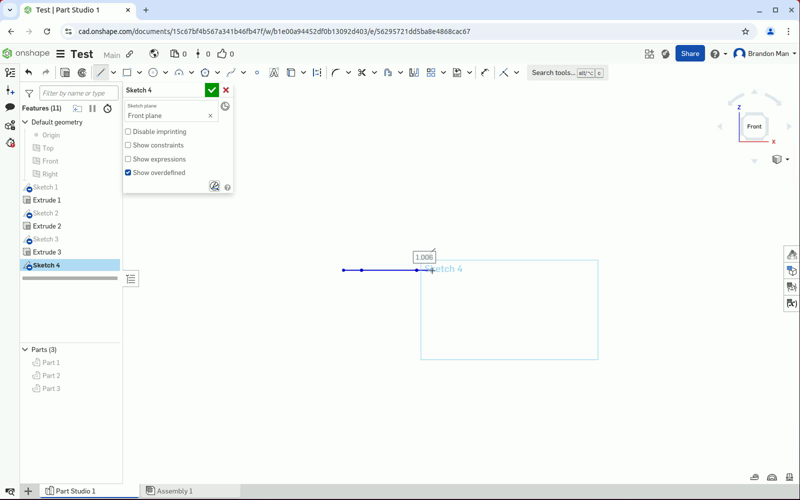
scroll(-6)
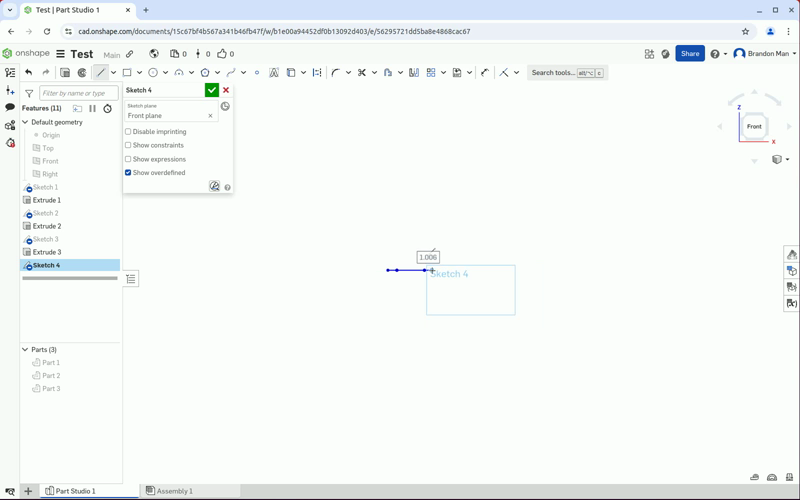
scroll(-6)
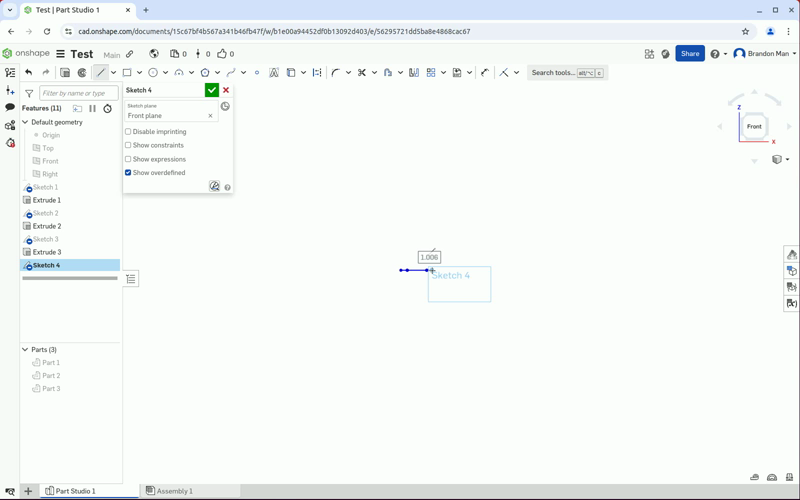
key_up(shift)
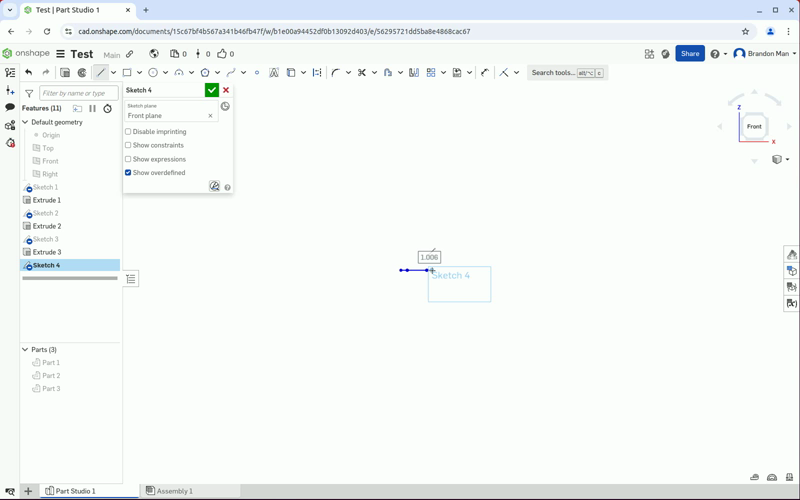
key_down(shift)
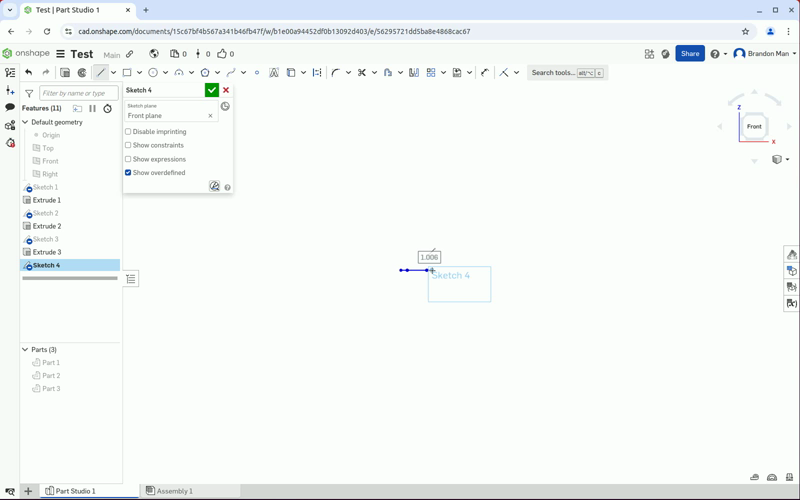
mouse_move(462, 270)
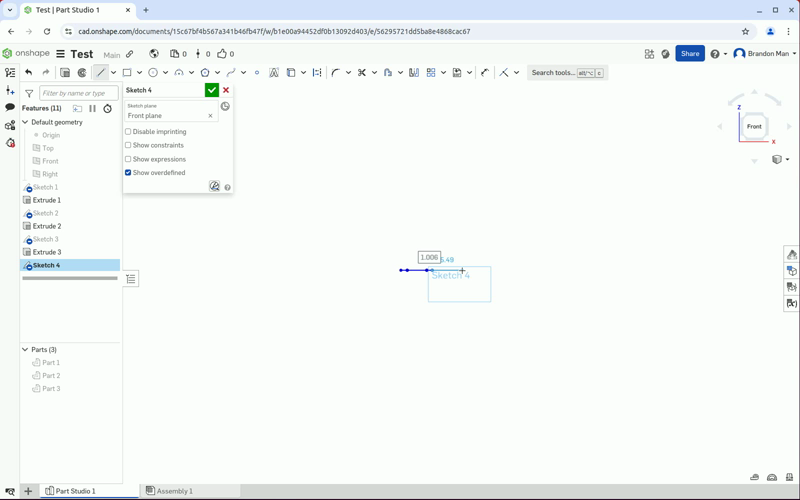
mouse_move(432, 257)
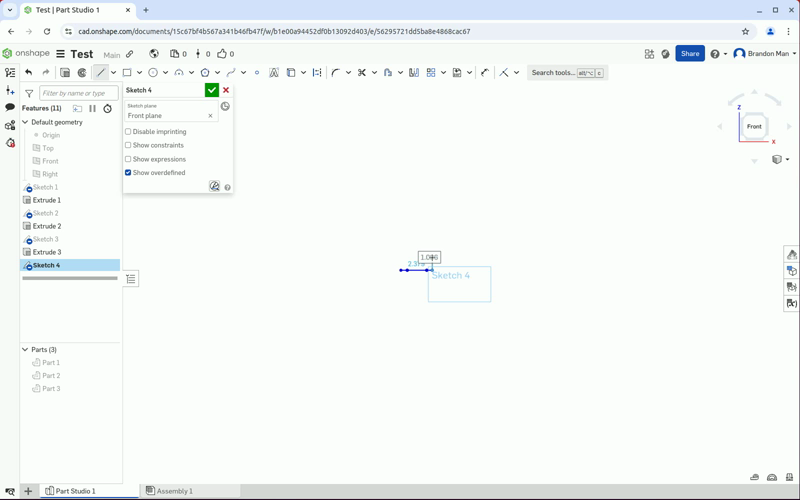
click(432, 257)
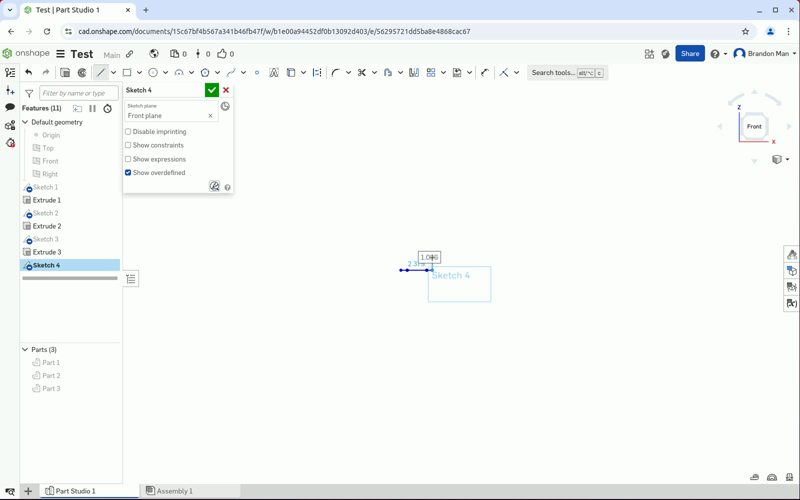
key_up(shift)
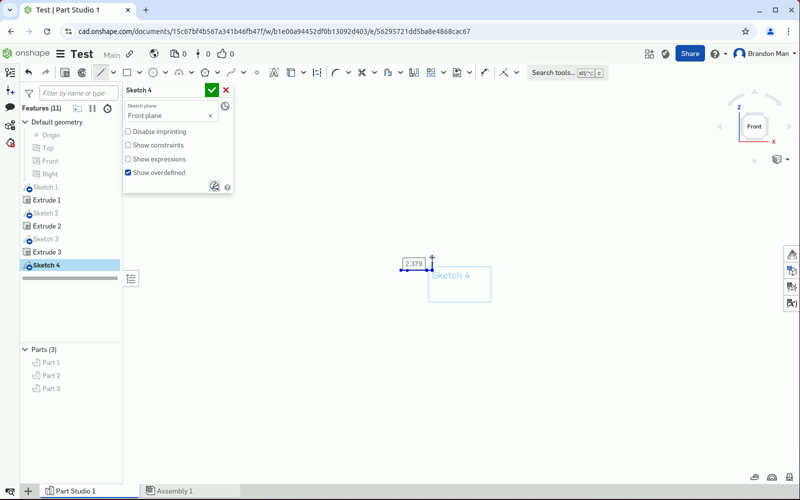
key_down(shift)
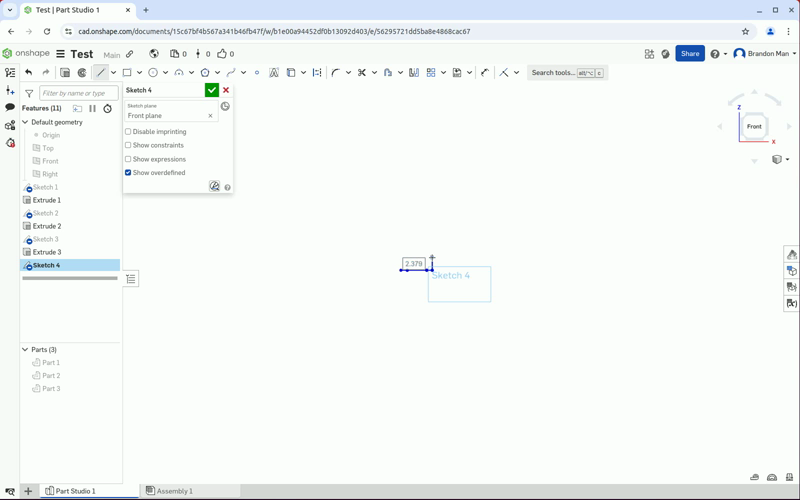
mouse_move(462, 257)
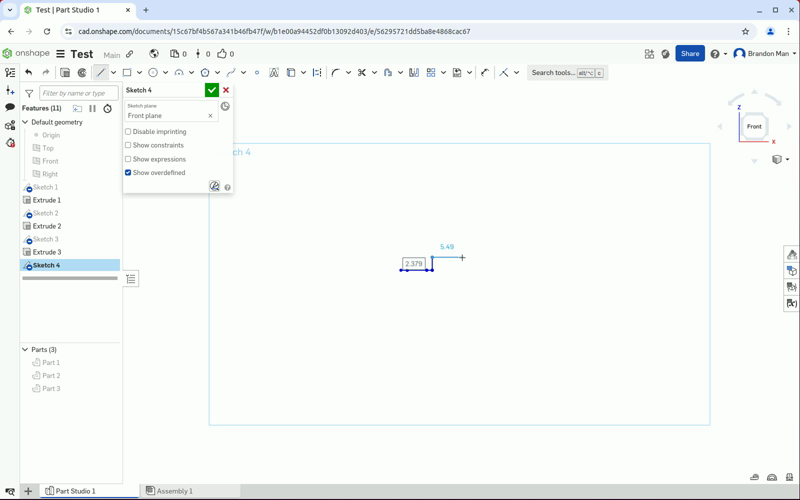
mouse_move(401, 257)
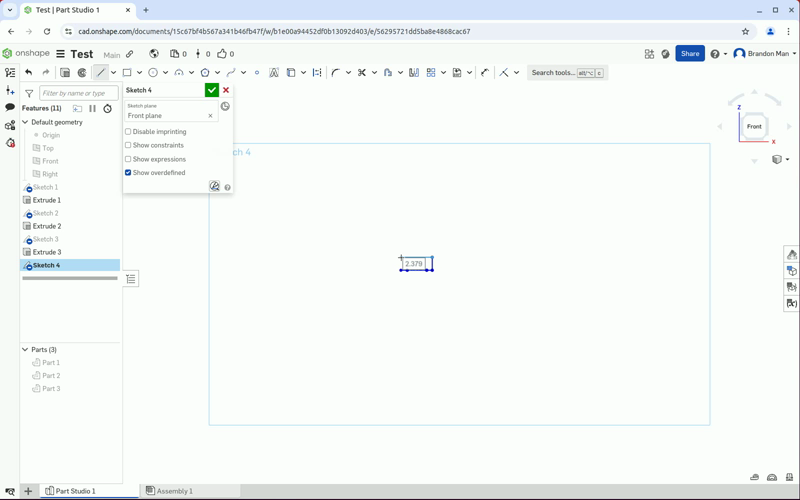
click(401, 257)
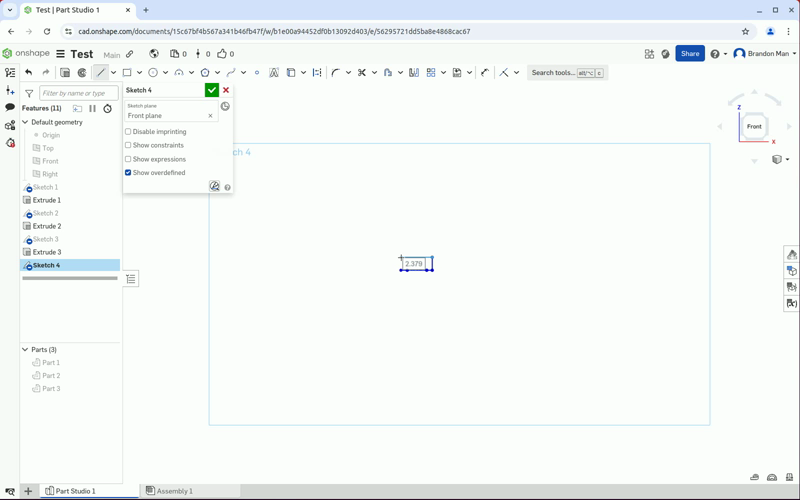
key_up(shift)
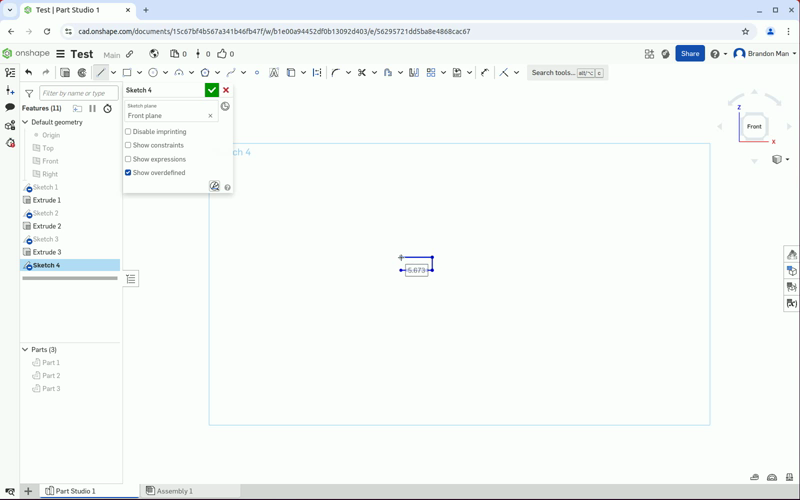
mouse_move(431, 257)
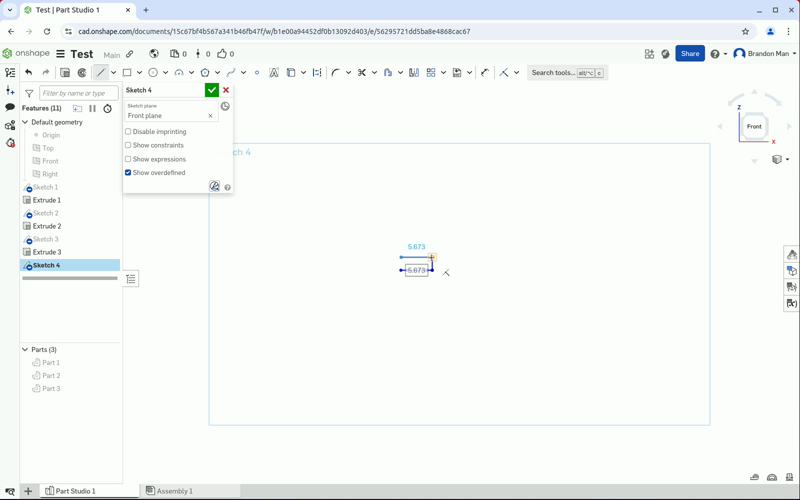
key_down(shift)
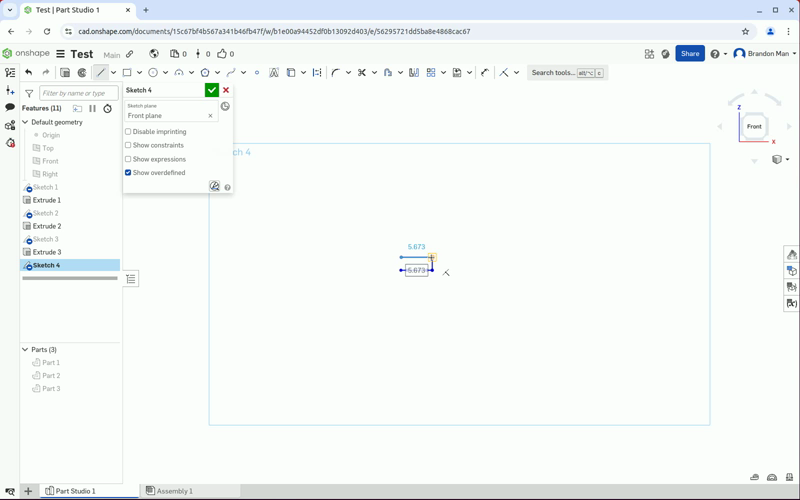
mouse_move(401, 270)
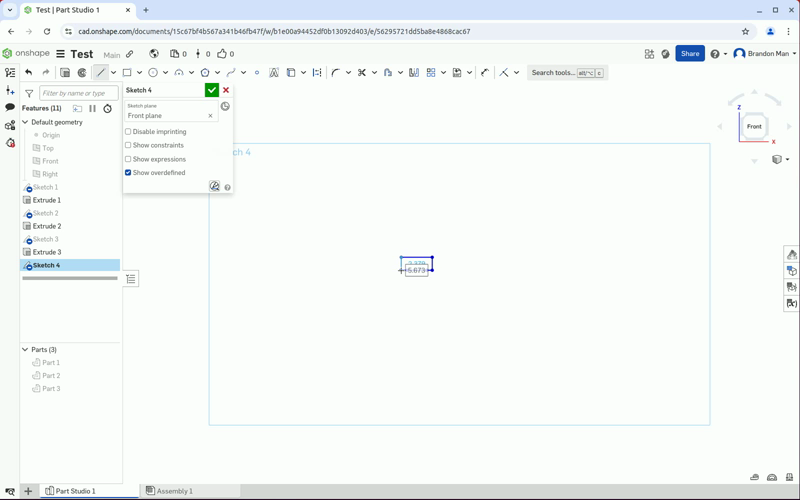
key_up(shift)
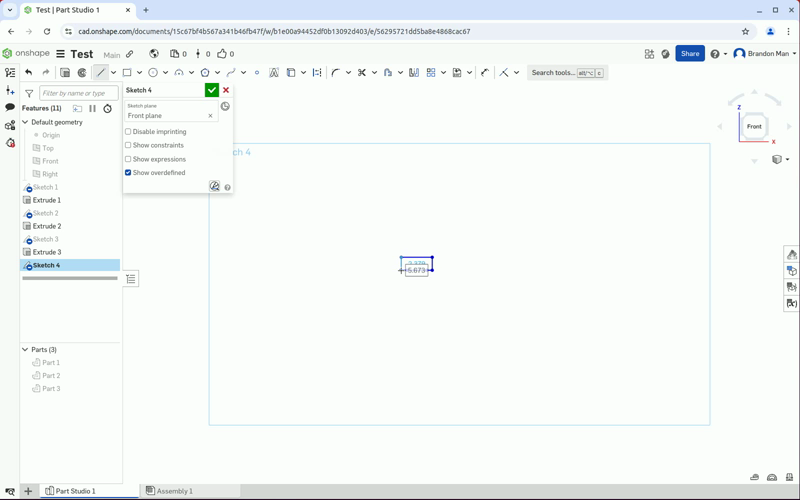
click(401, 270)
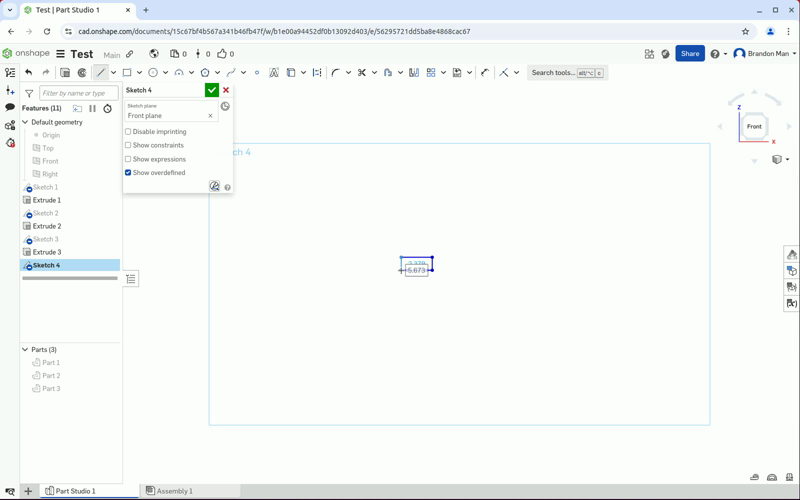
key(esc)
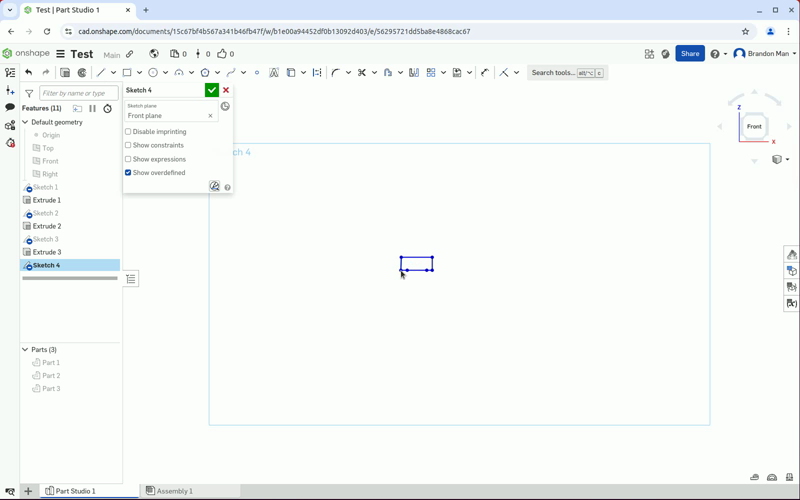
mouse_move(403, 258)
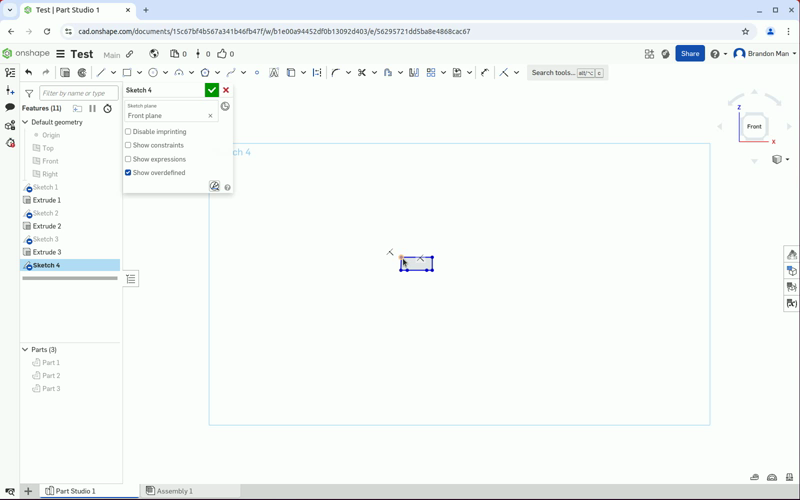
scroll(6)
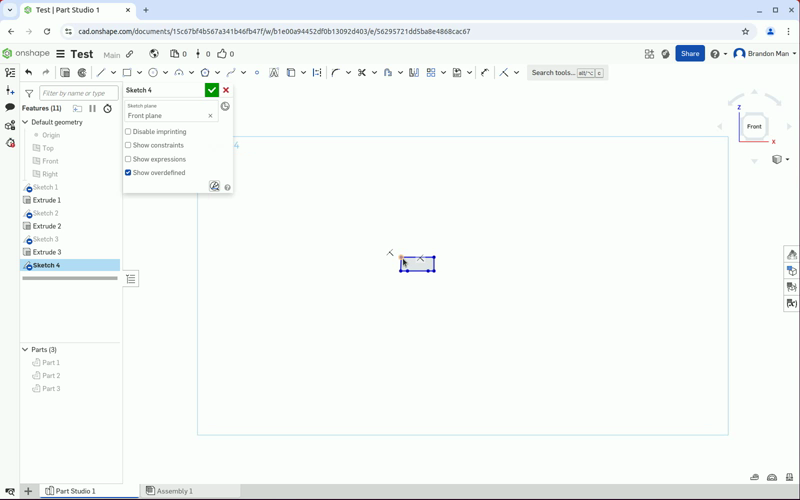
scroll(6)
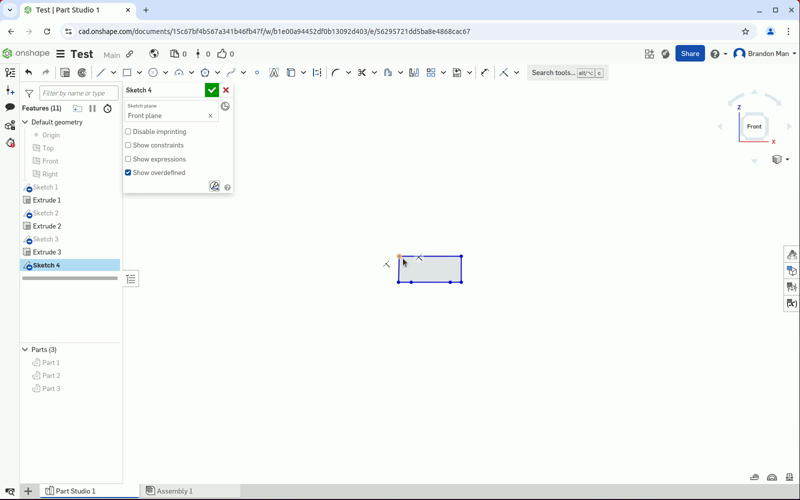
scroll(6)
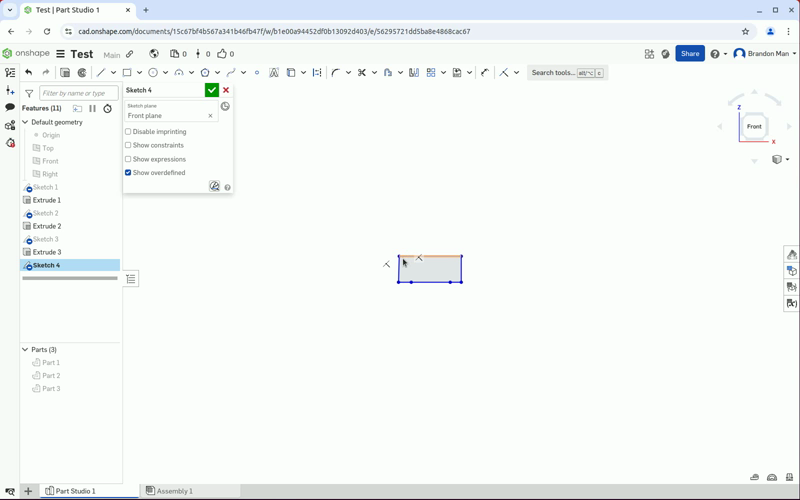
scroll(6)
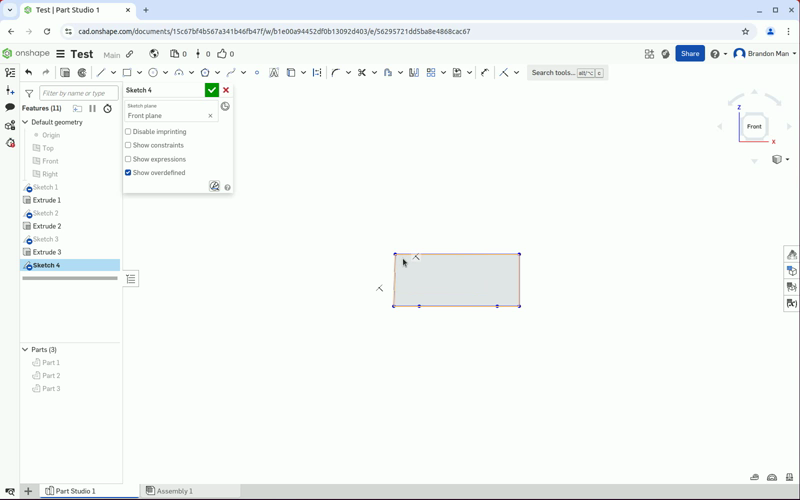
scroll(6)
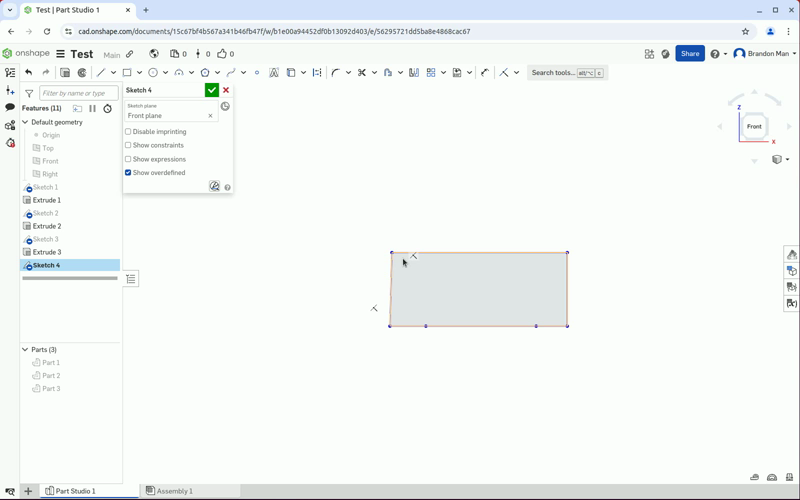
scroll(6)
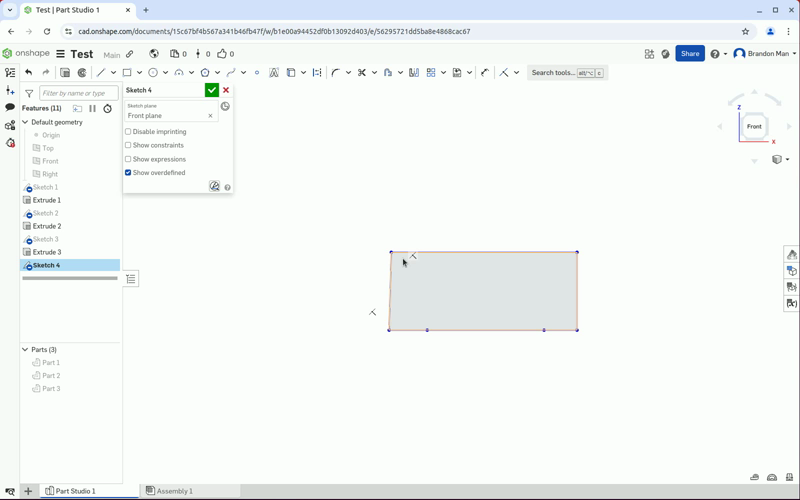
scroll(6)
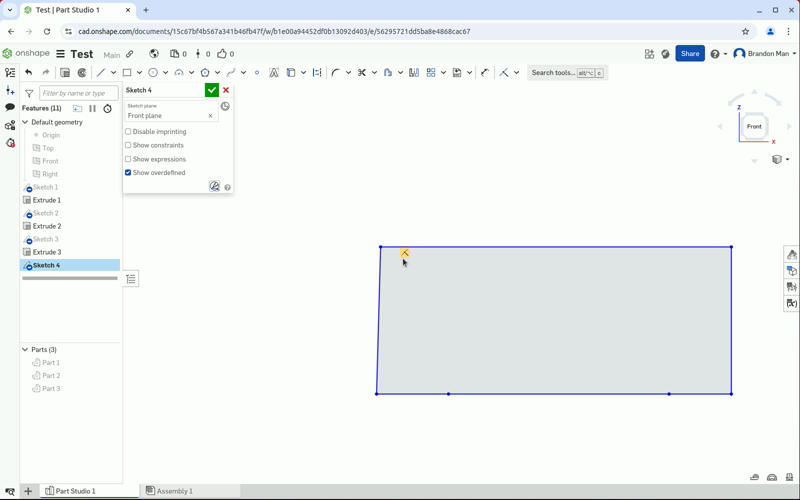
click(403, 258)
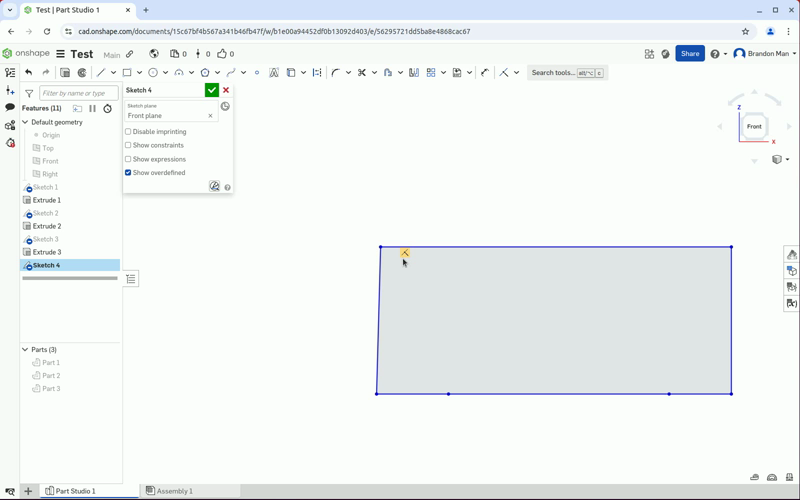
scroll(-6)
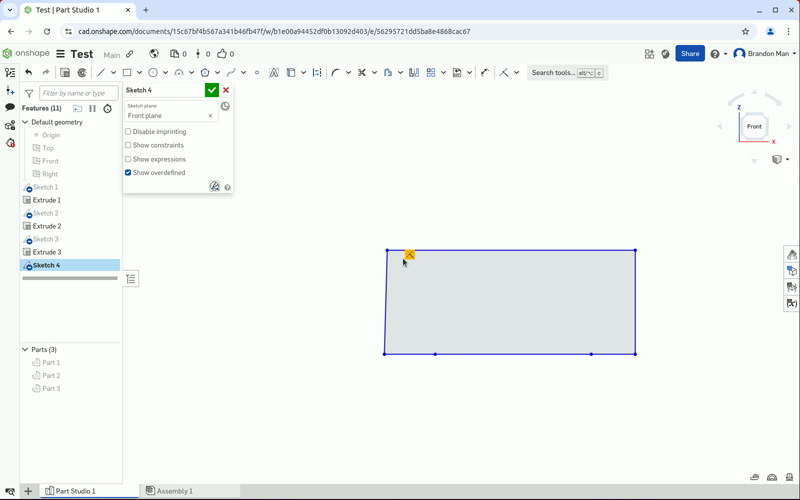
scroll(-6)
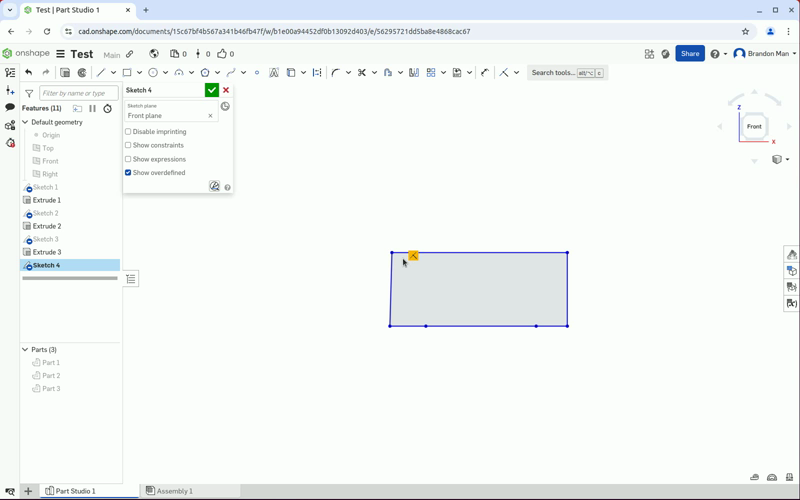
scroll(-6)
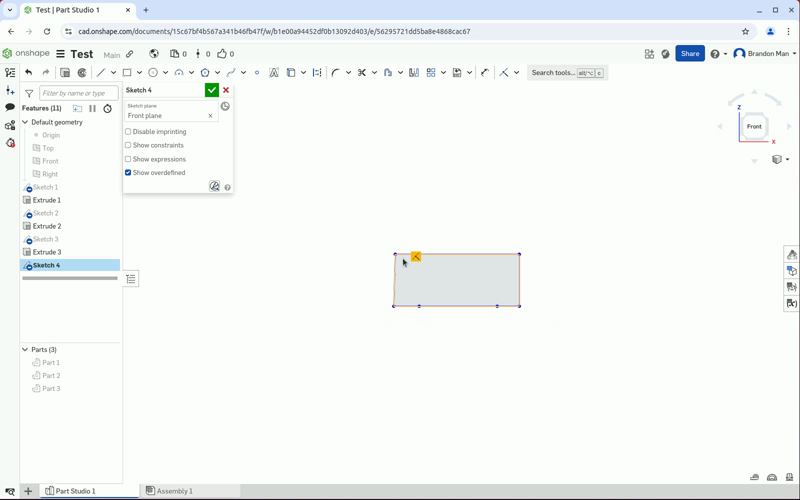
scroll(-6)
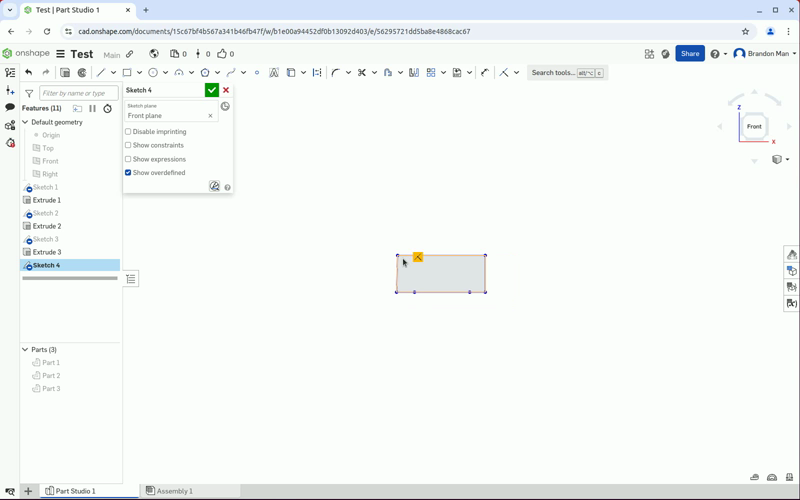
scroll(-6)
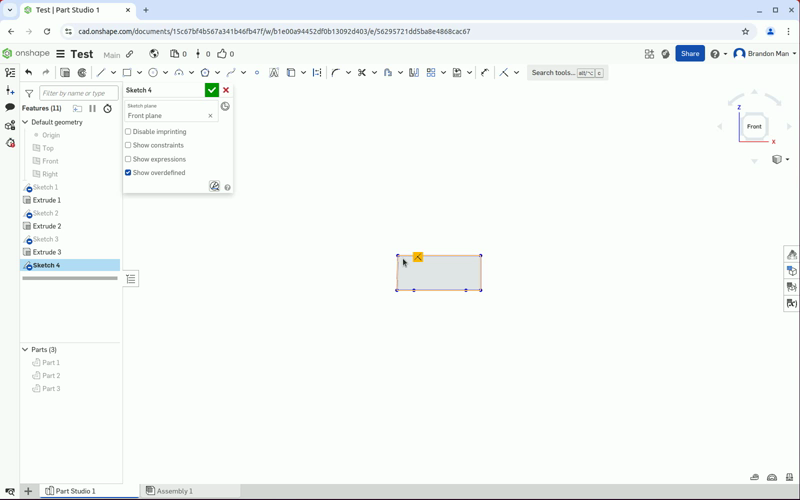
scroll(-6)
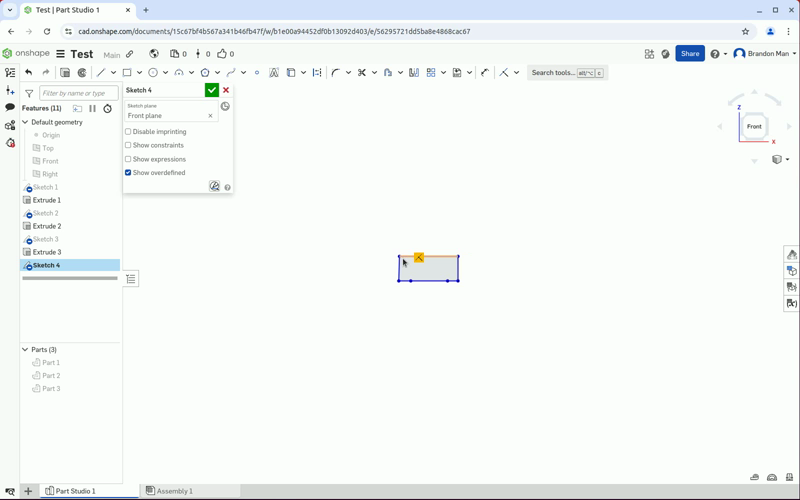
scroll(-6)
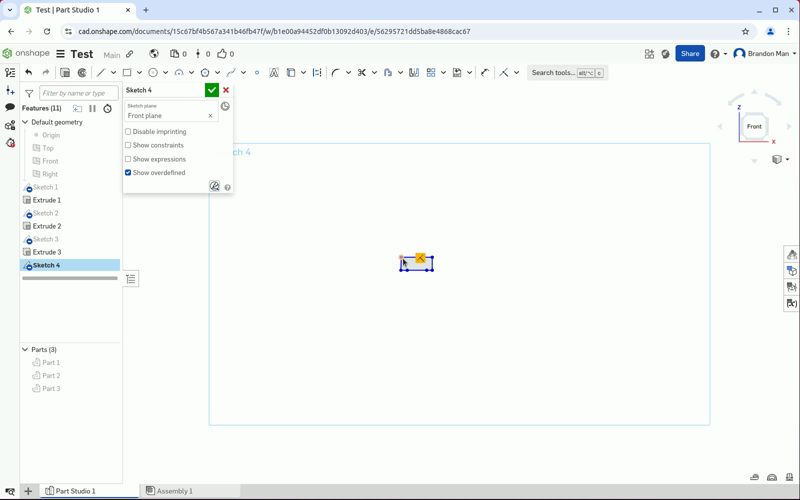
mouse_move(73, 352)
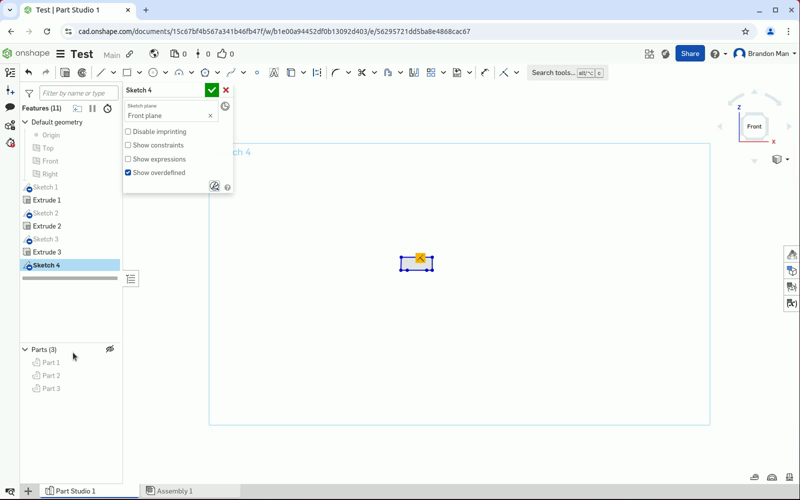
key(shift+y)
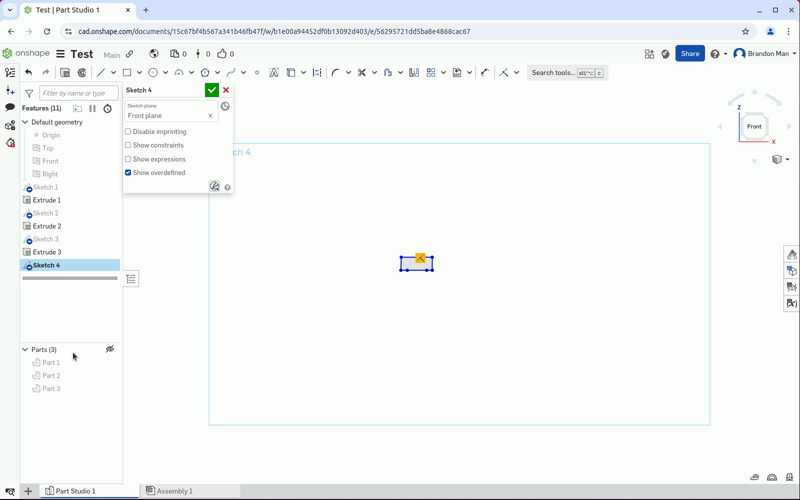
key(shift+e)
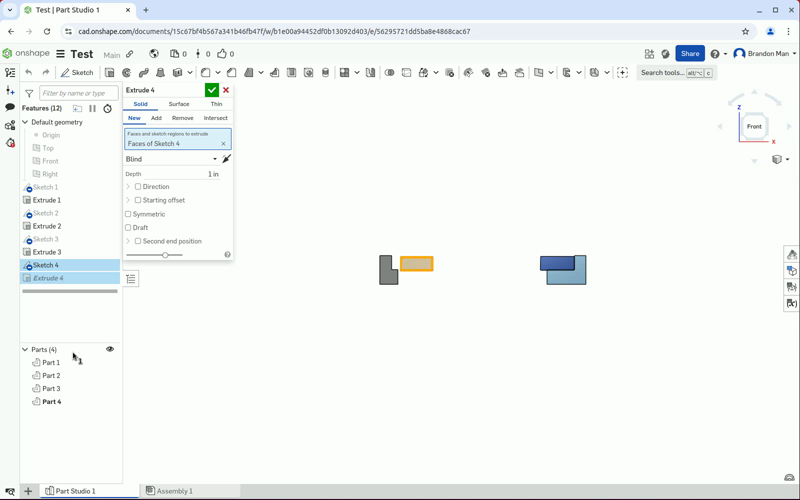
mouse_move(143, 106)
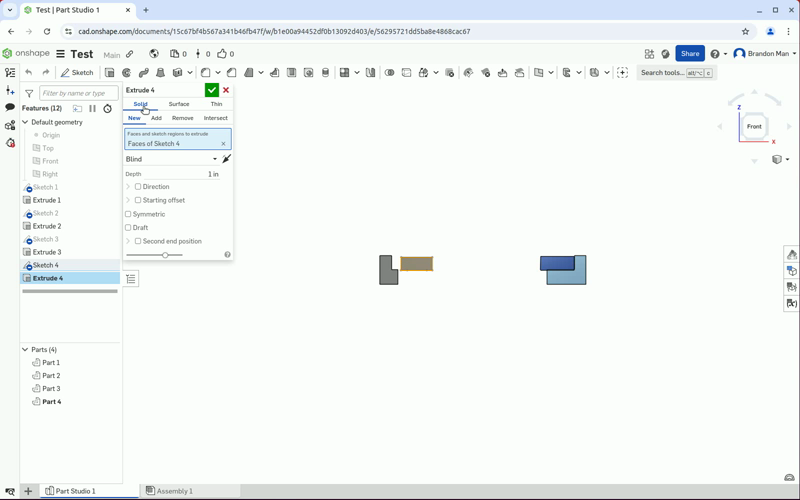
click(143, 106)
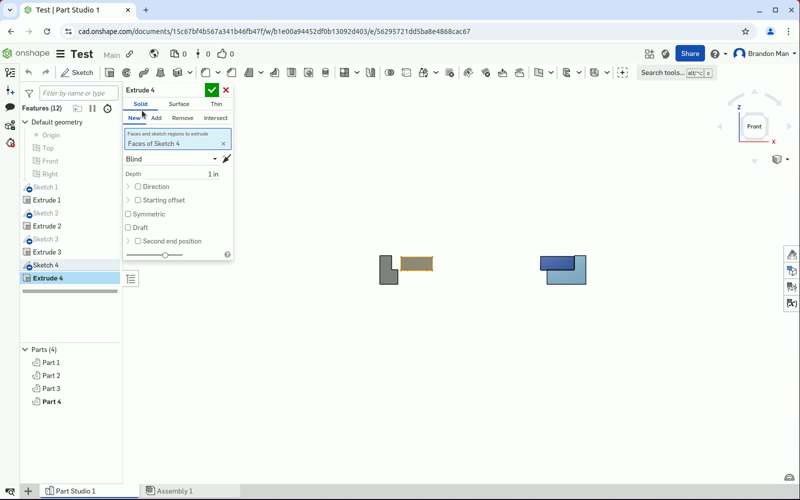
mouse_move(137, 120)
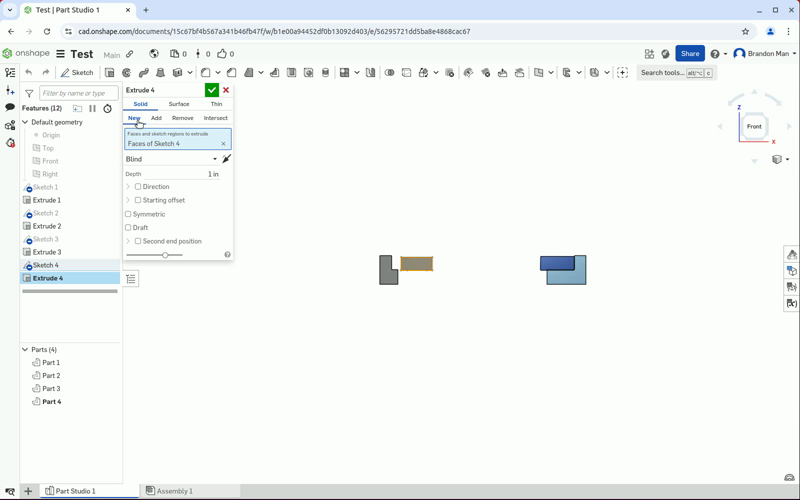
click(137, 120)
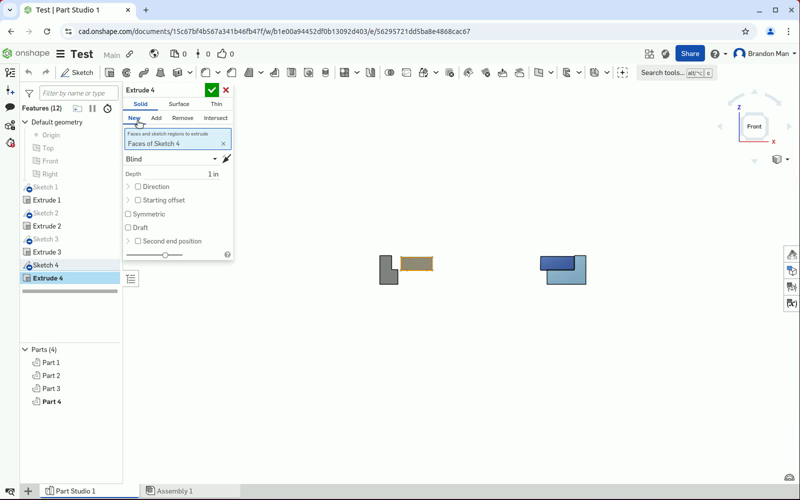
key(tab, 4)
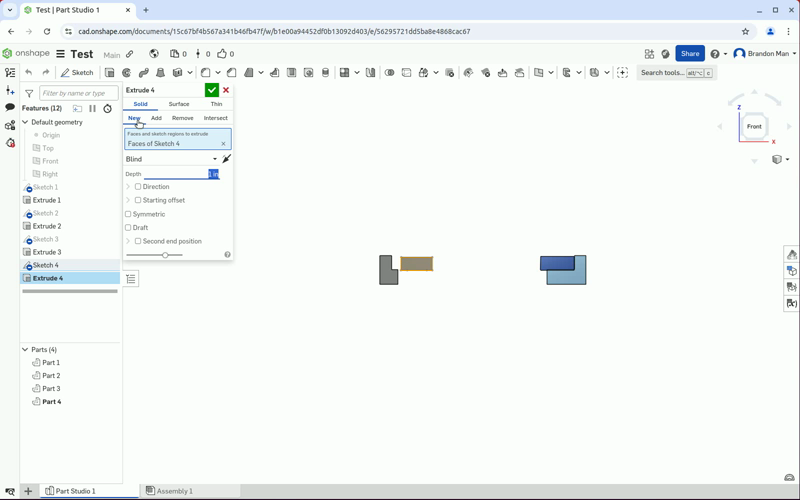
text(13.721)
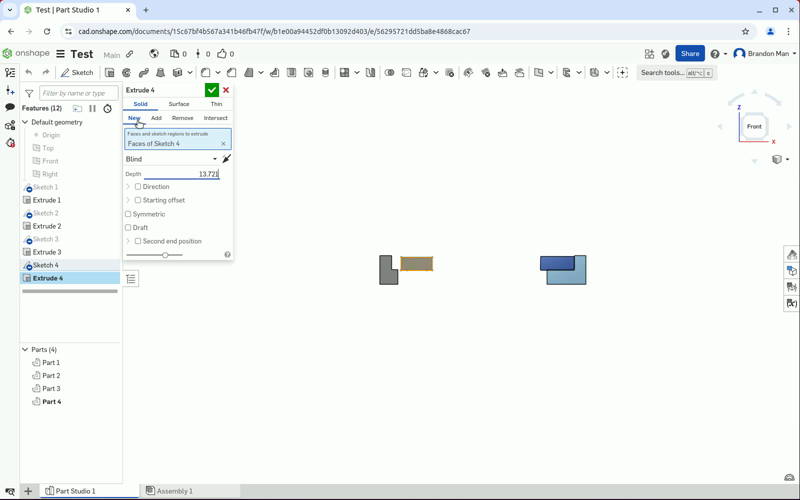
key(enter)
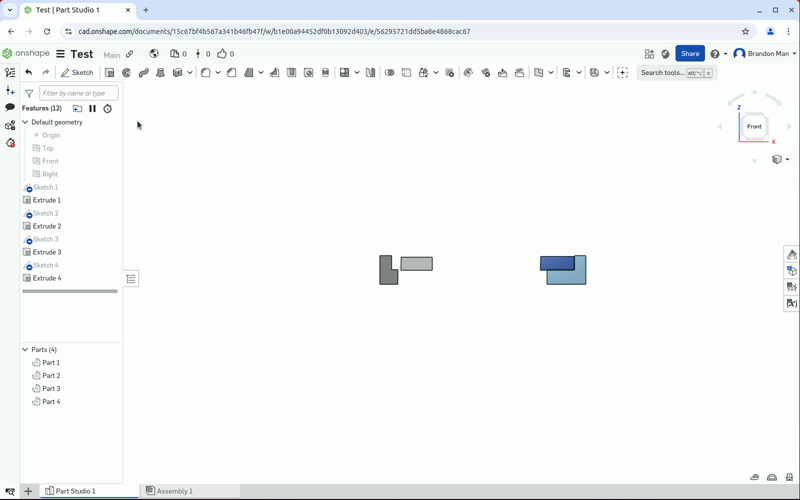
key(shift+h)
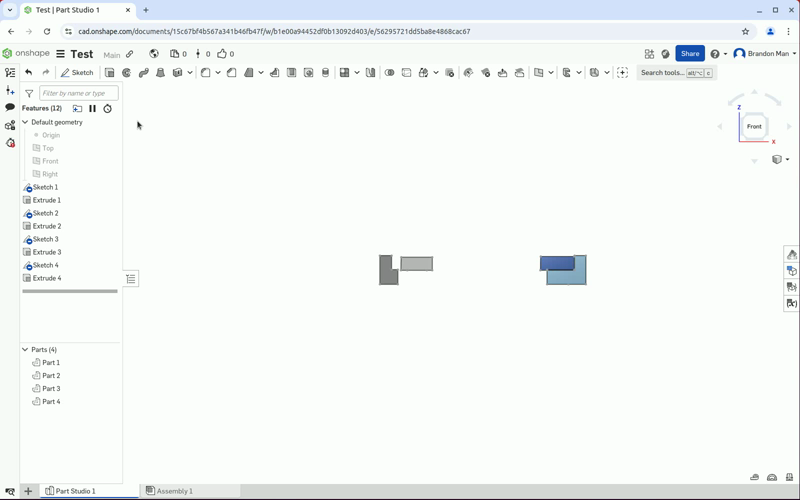
key(shift+h)
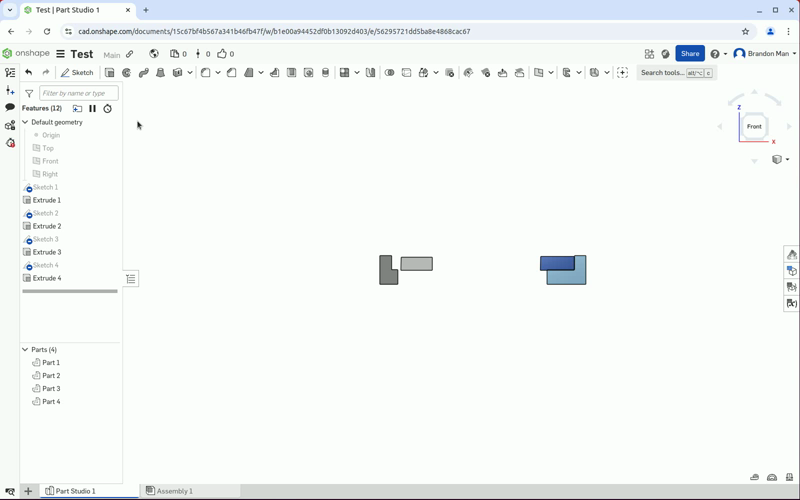
mouse_move(73, 189)
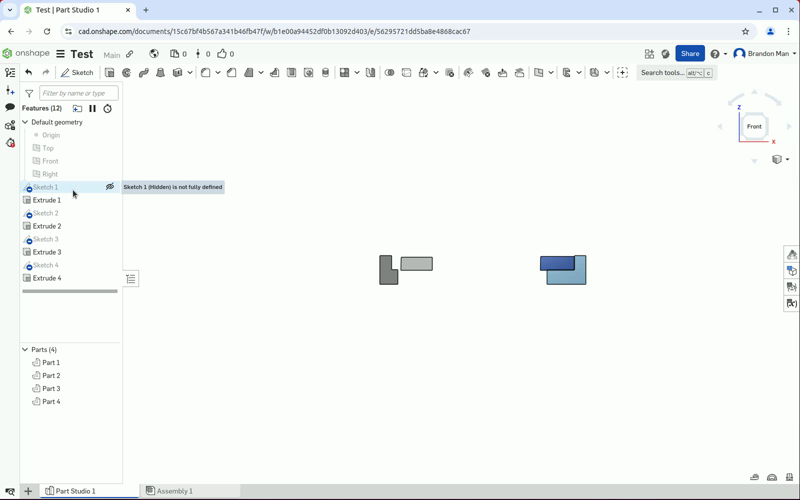
click(73, 189)
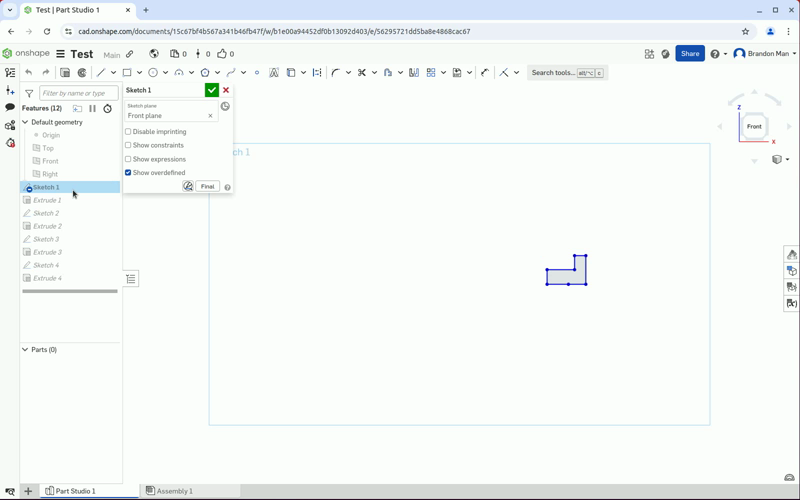
mouse_move(229, 92)
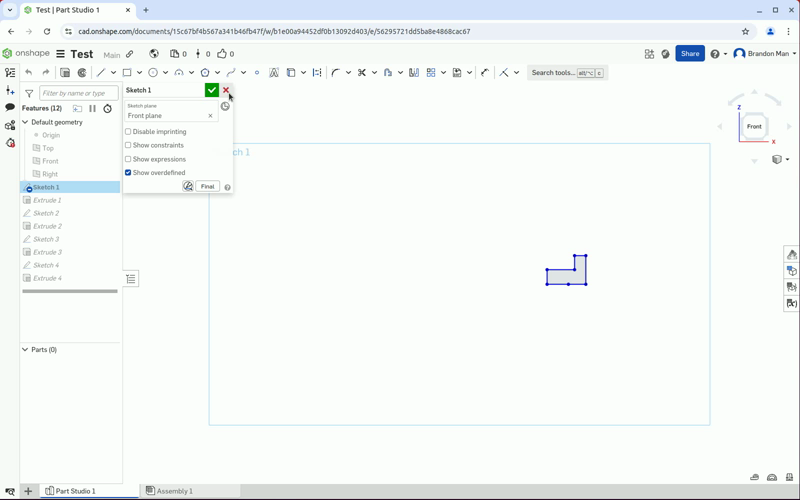
click(229, 92)
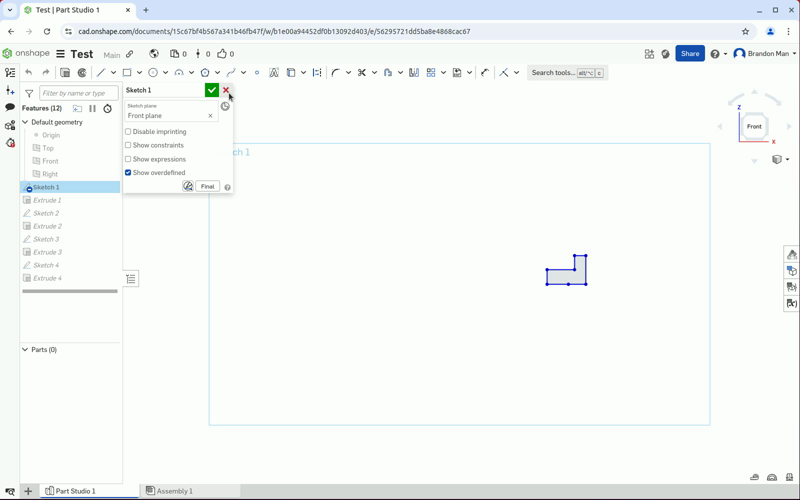
key(shift+s)
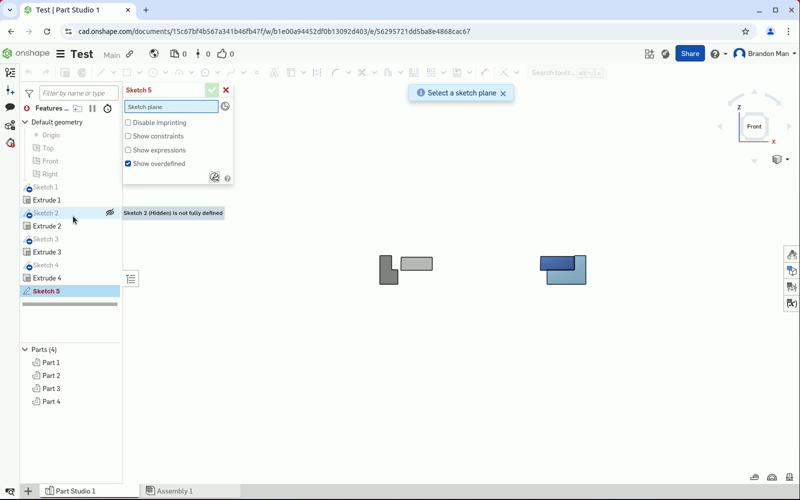
scroll(3)
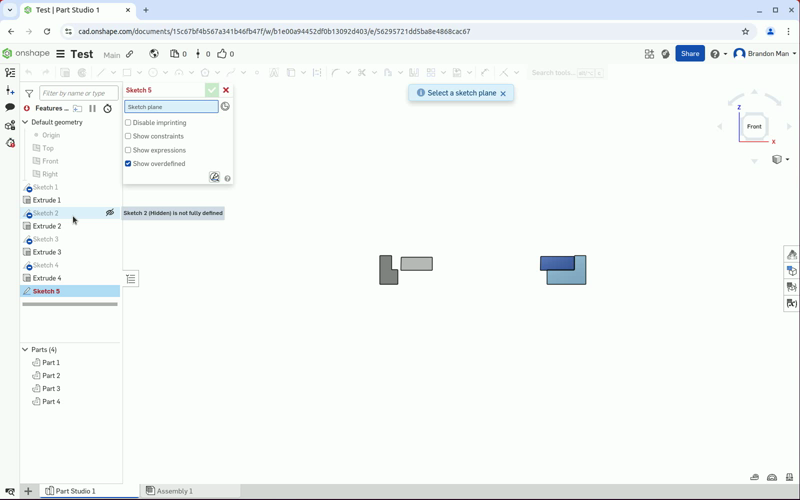
mouse_move(73, 163)
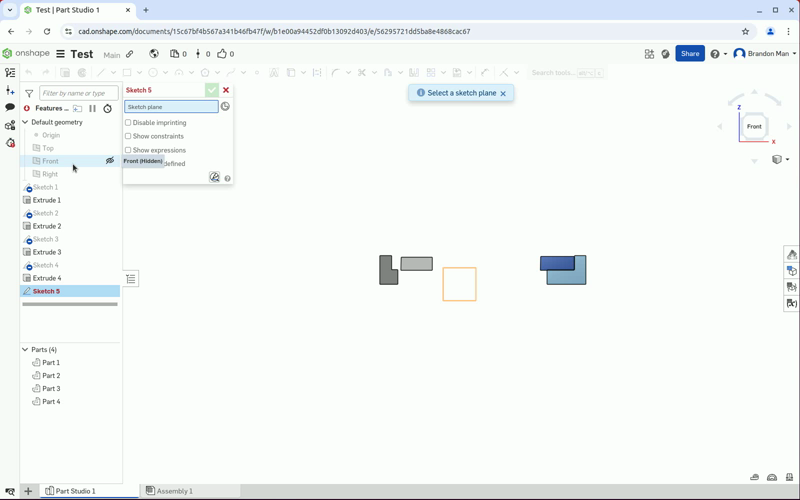
click(73, 163)
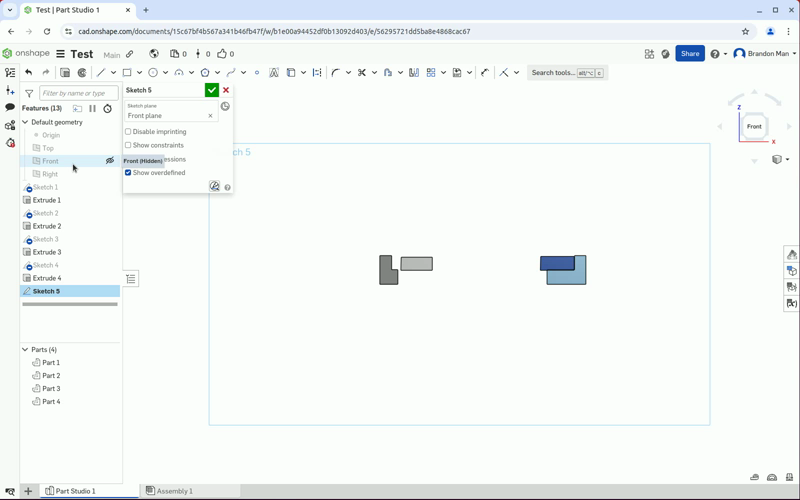
mouse_move(73, 352)
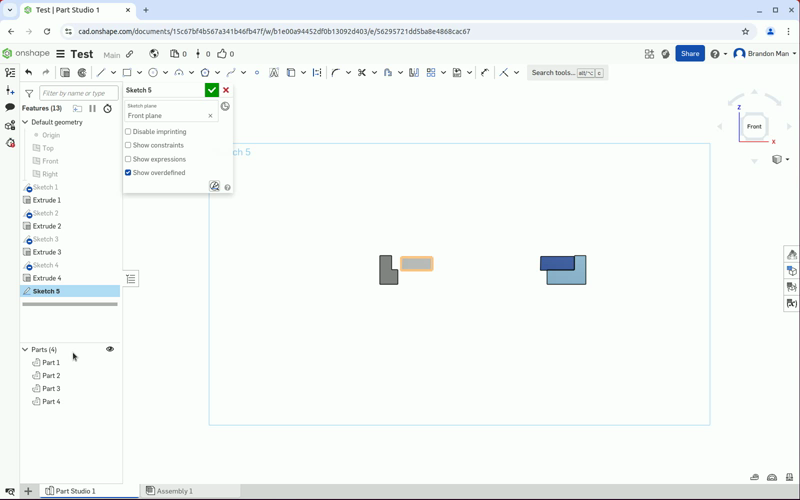
key(y)
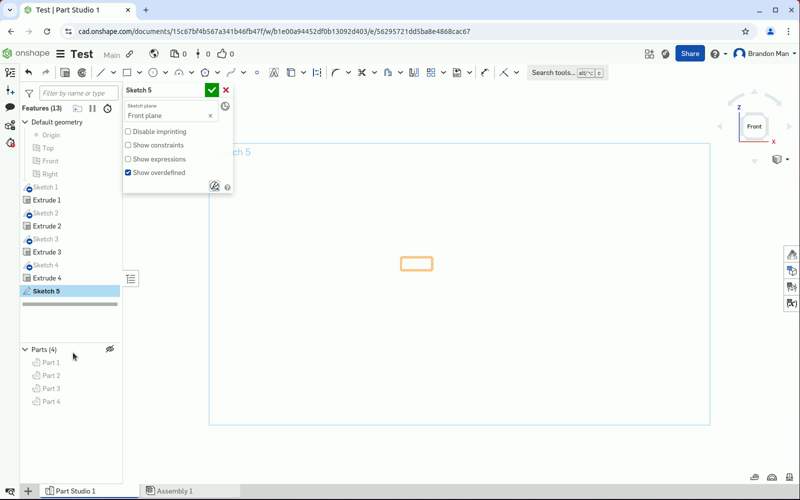
key(l)
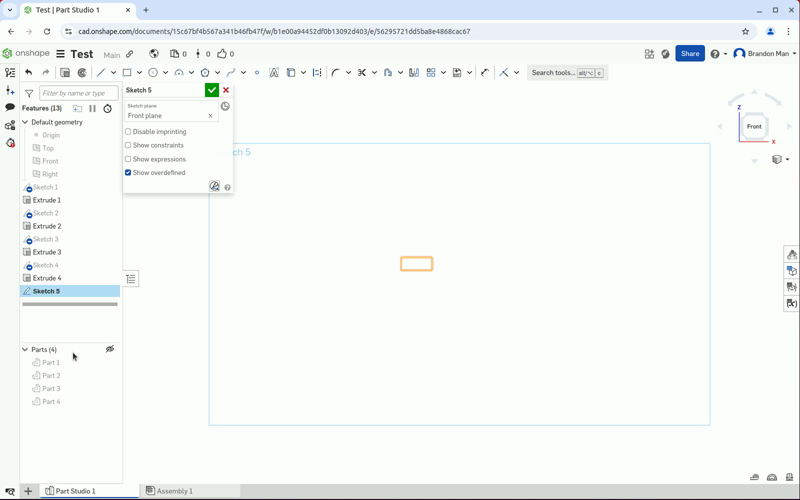
key_down(shift)
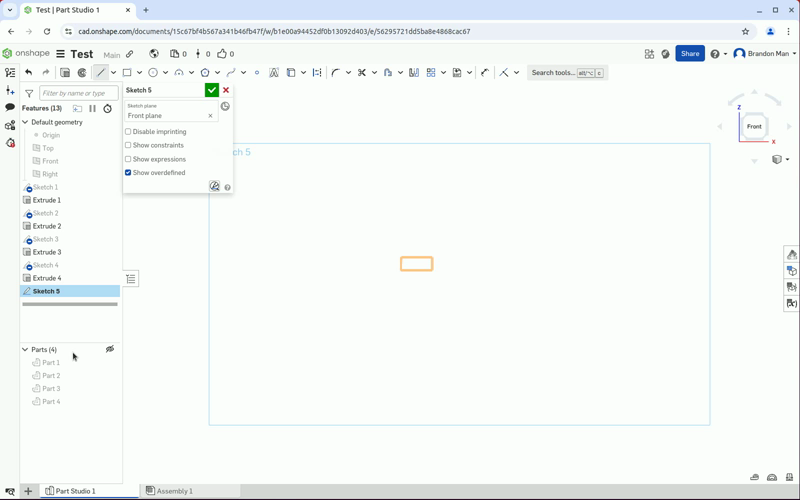
mouse_move(424, 282)
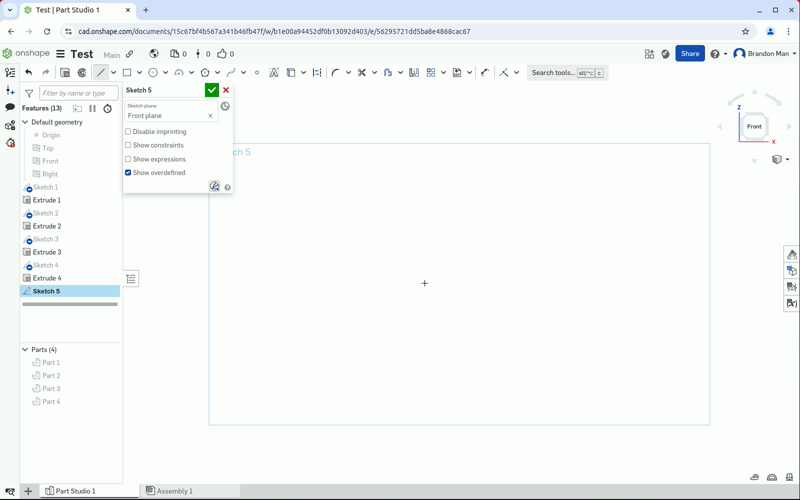
click(424, 282)
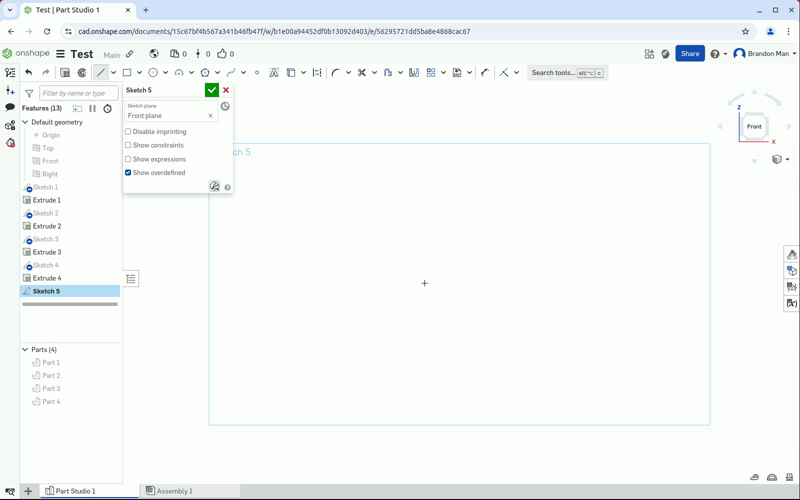
key_up(shift)
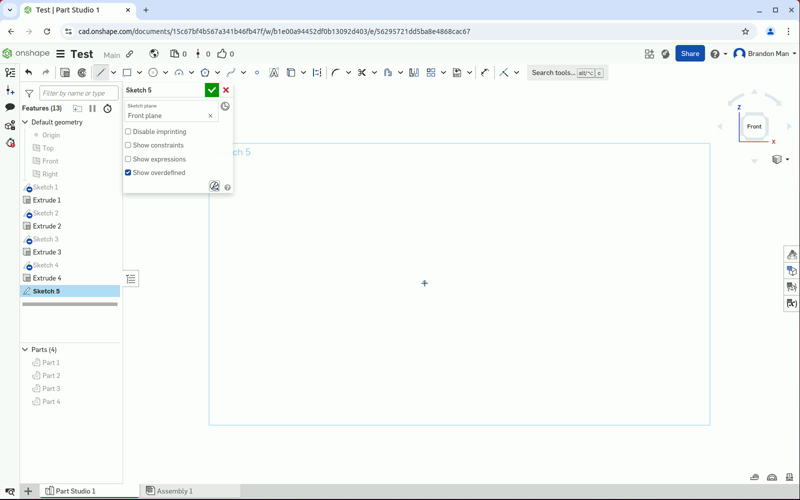
key_down(shift)
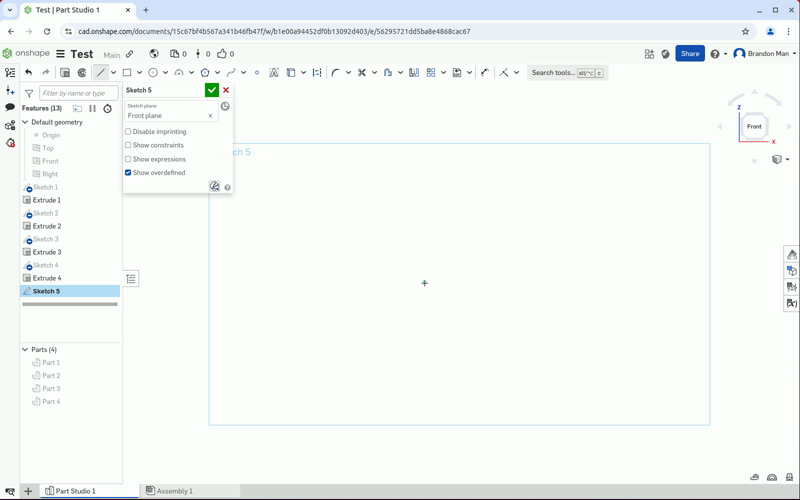
mouse_move(539, 282)
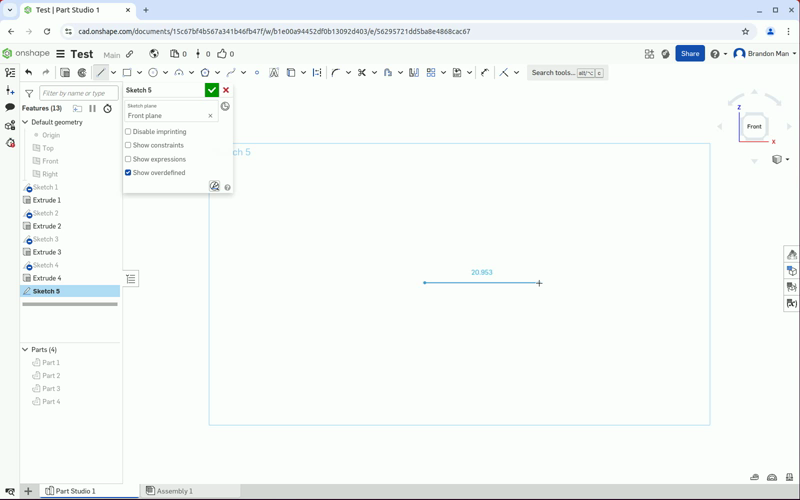
click(539, 282)
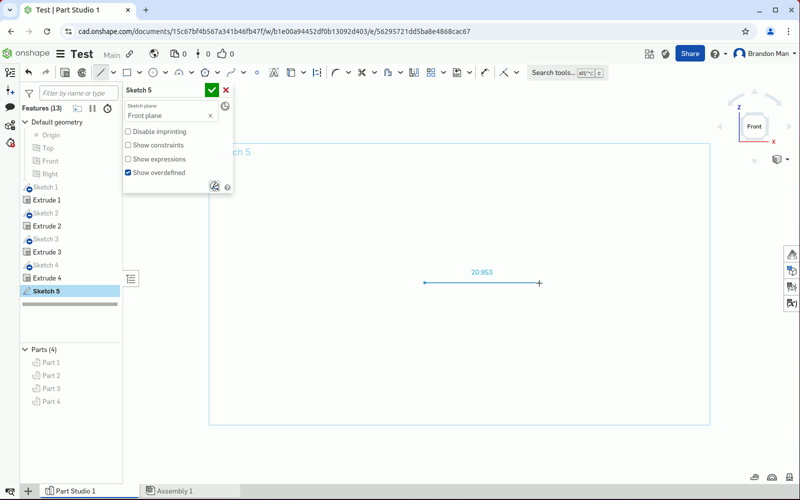
key_up(shift)
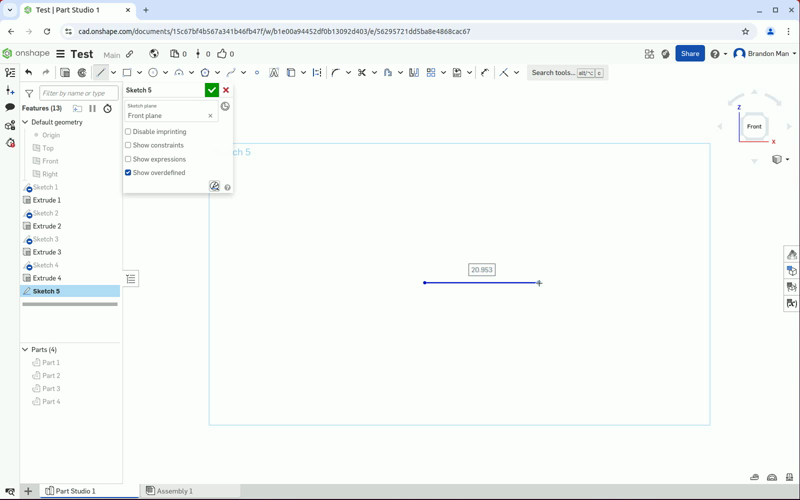
key_down(shift)
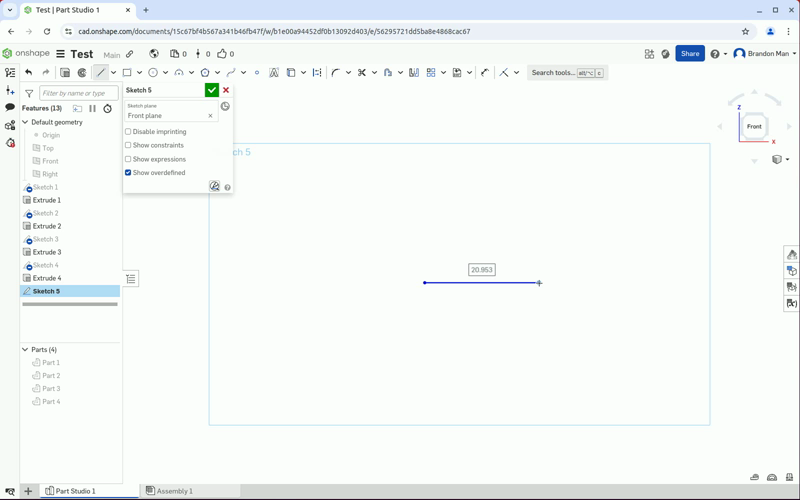
mouse_move(569, 282)
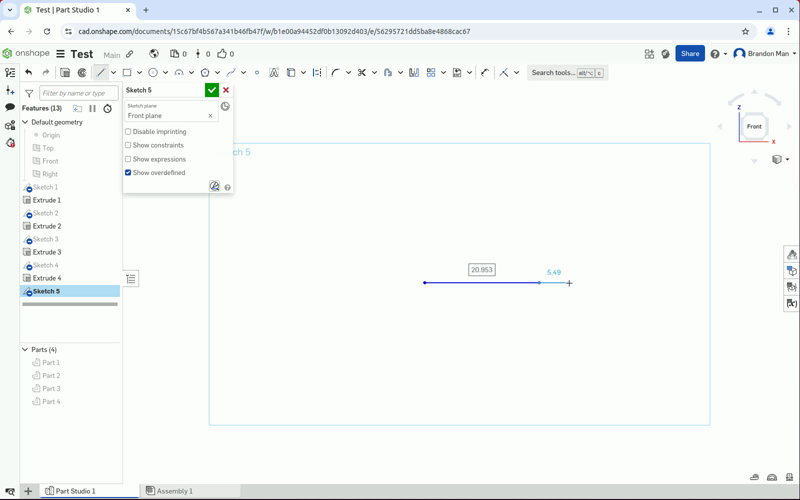
mouse_move(539, 269)
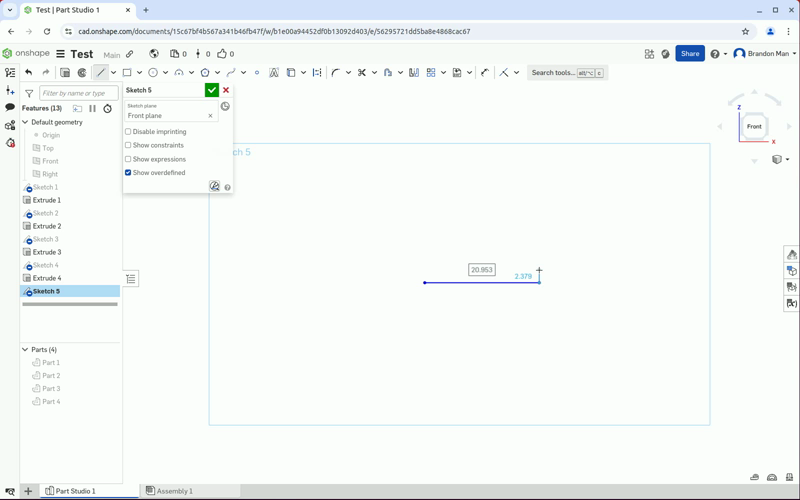
click(539, 269)
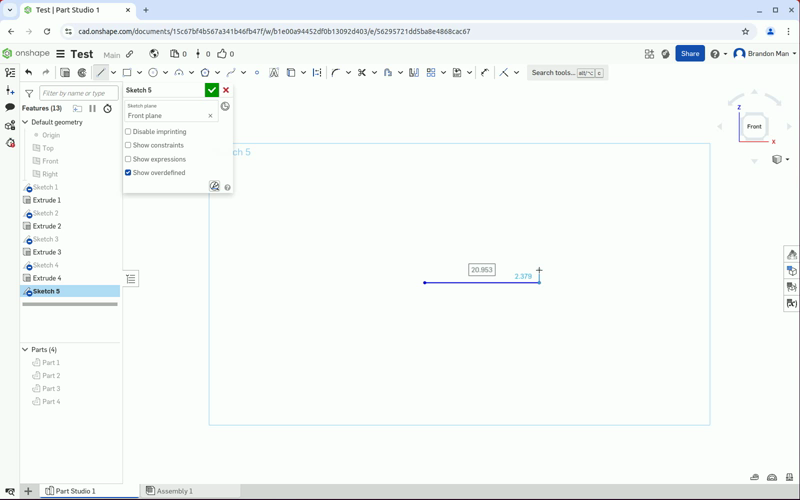
key_up(shift)
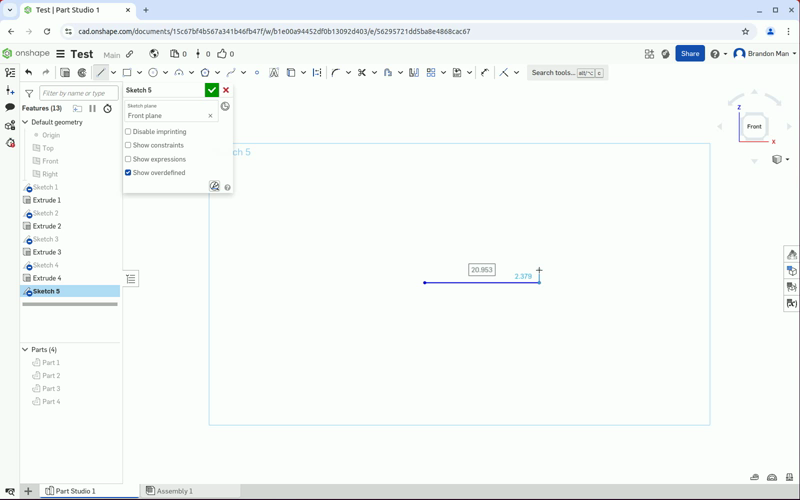
key_down(shift)
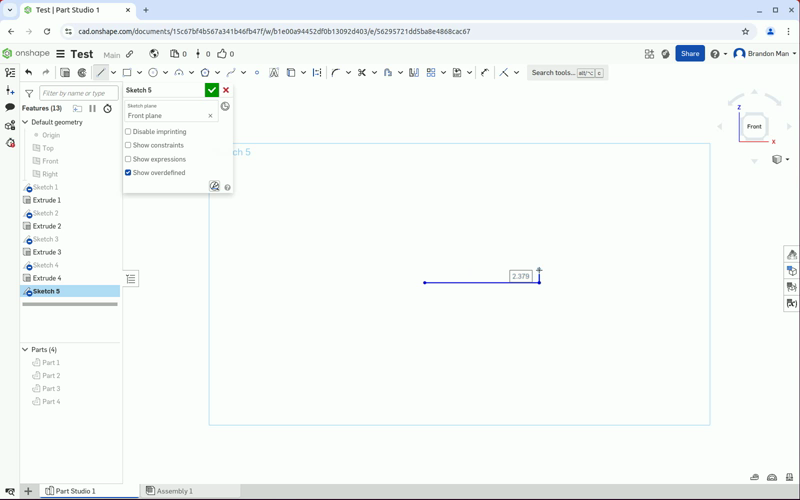
mouse_move(569, 269)
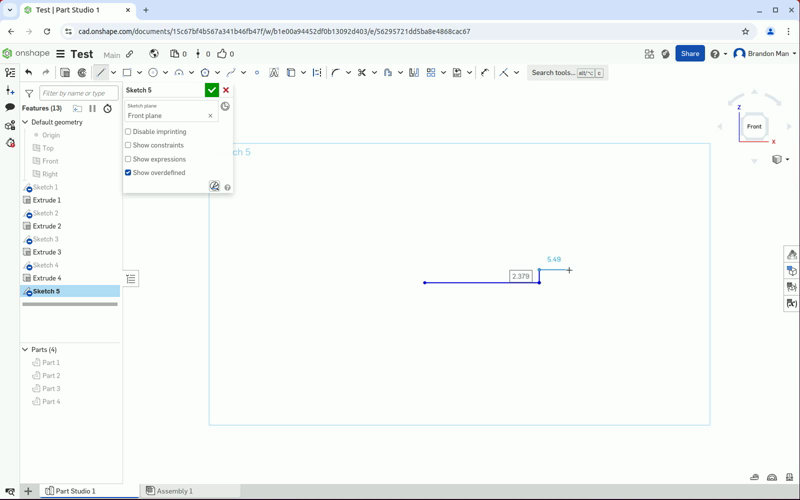
mouse_move(533, 269)
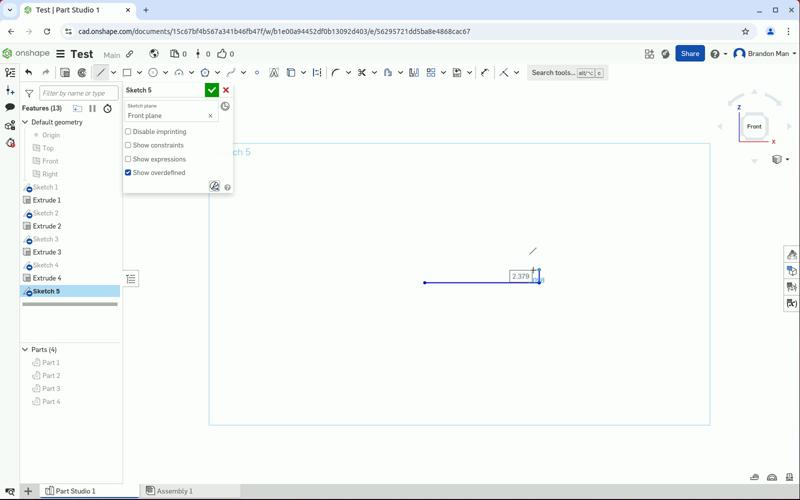
scroll(6)
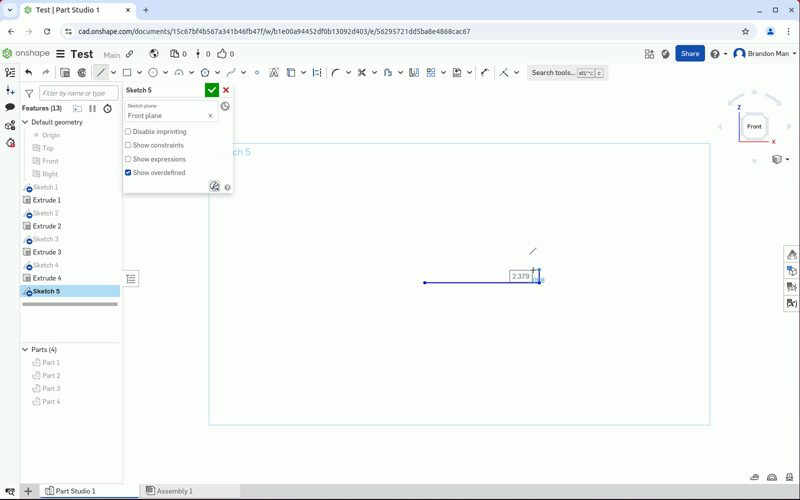
scroll(6)
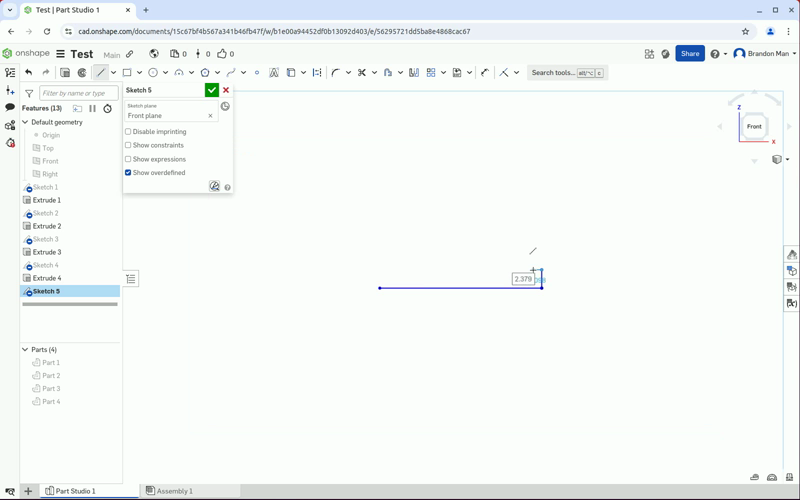
scroll(6)
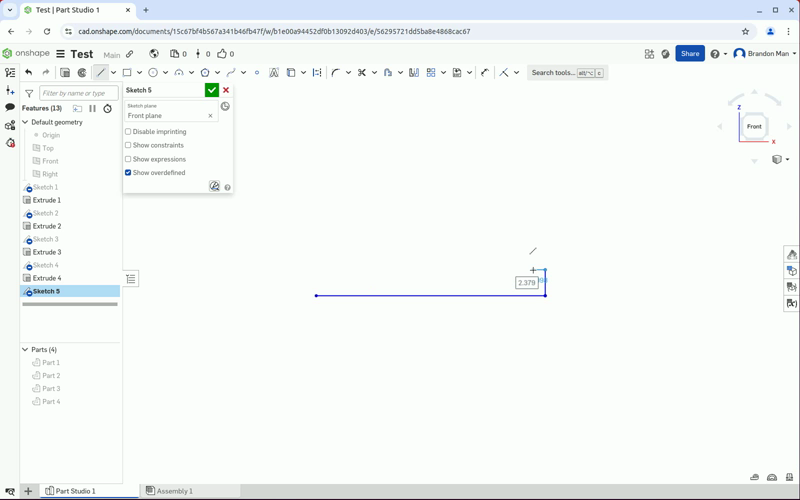
scroll(6)
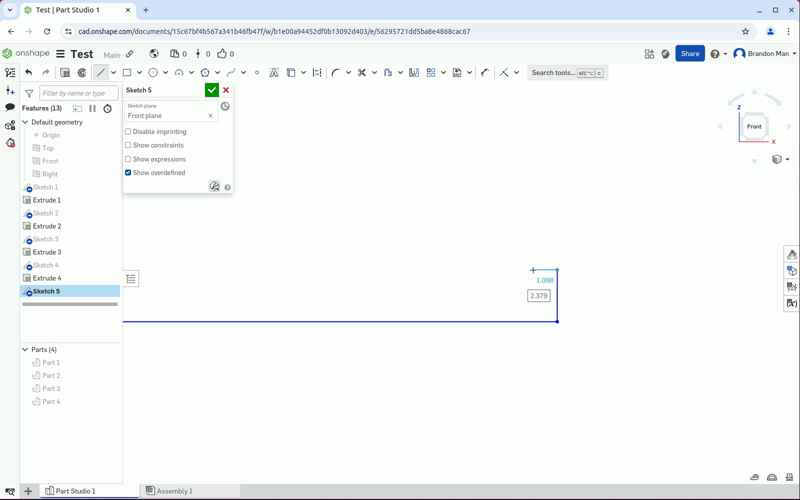
scroll(6)
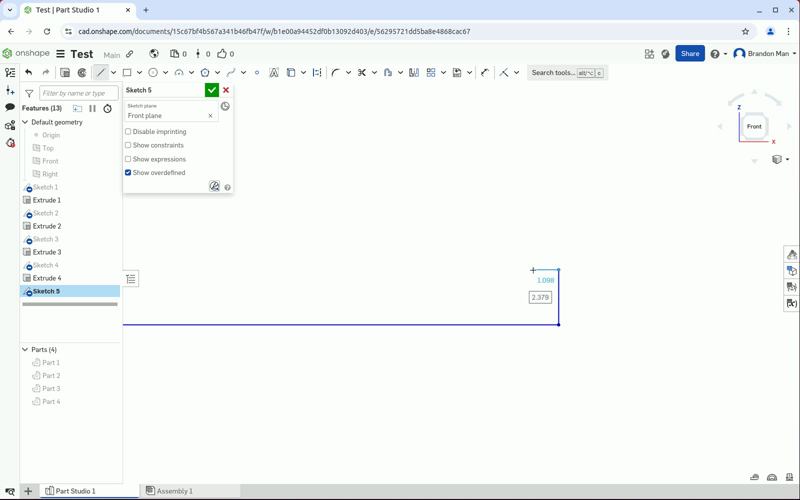
scroll(6)
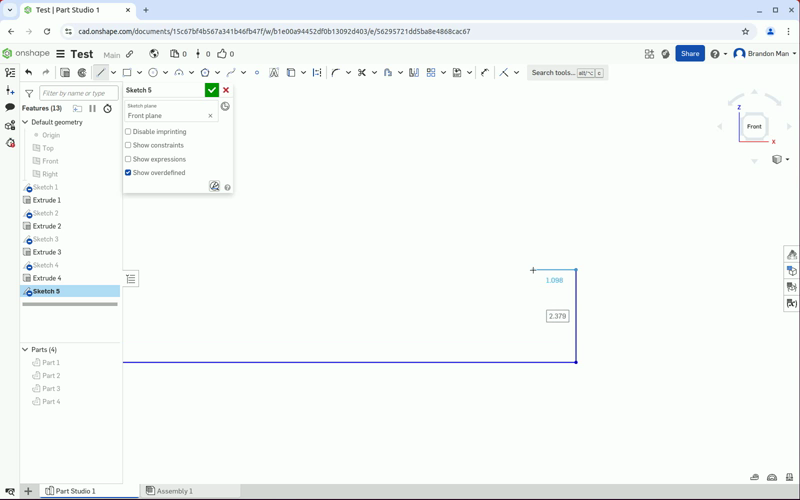
scroll(6)
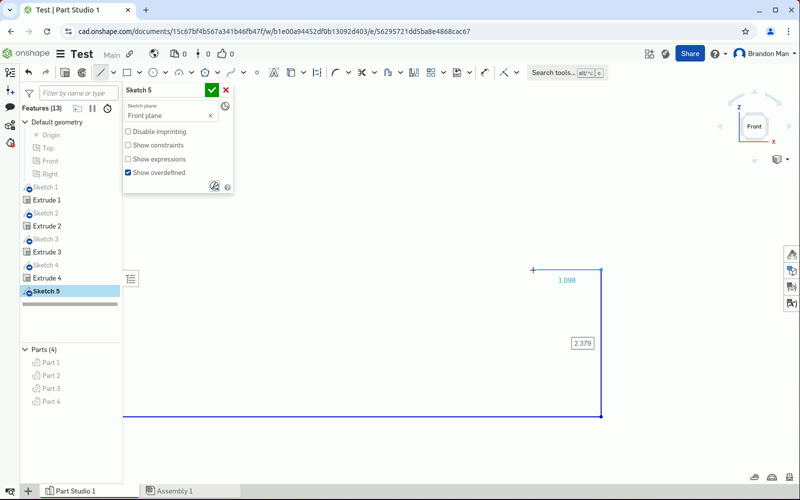
click(533, 269)
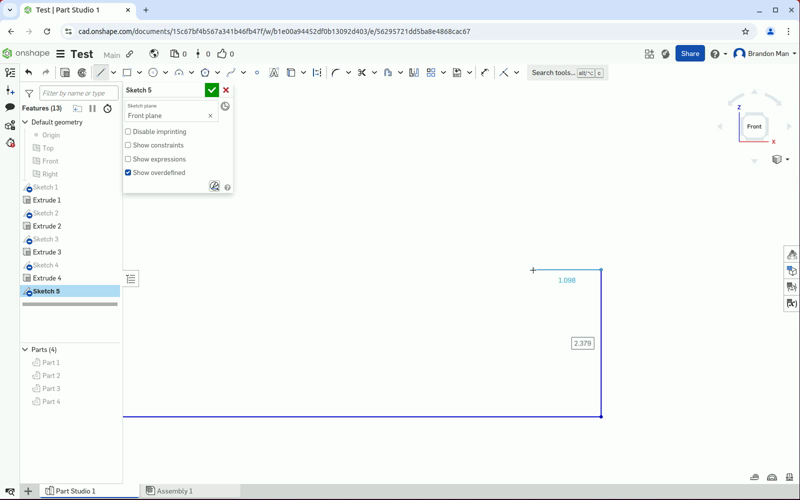
scroll(-6)
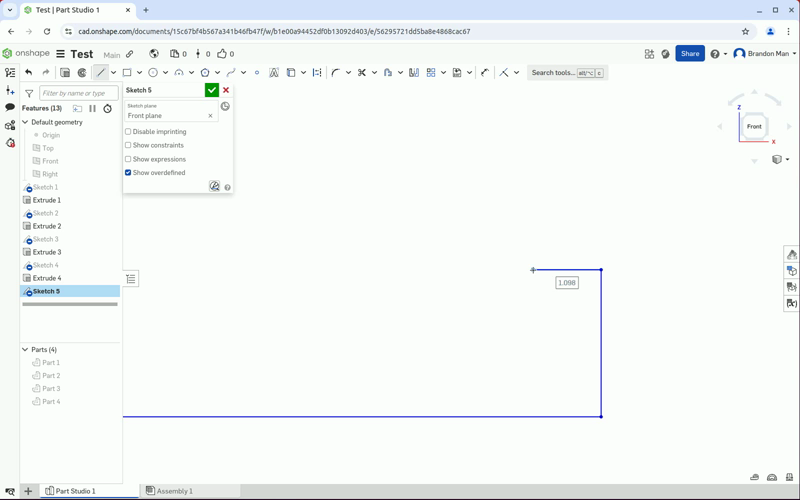
scroll(-6)
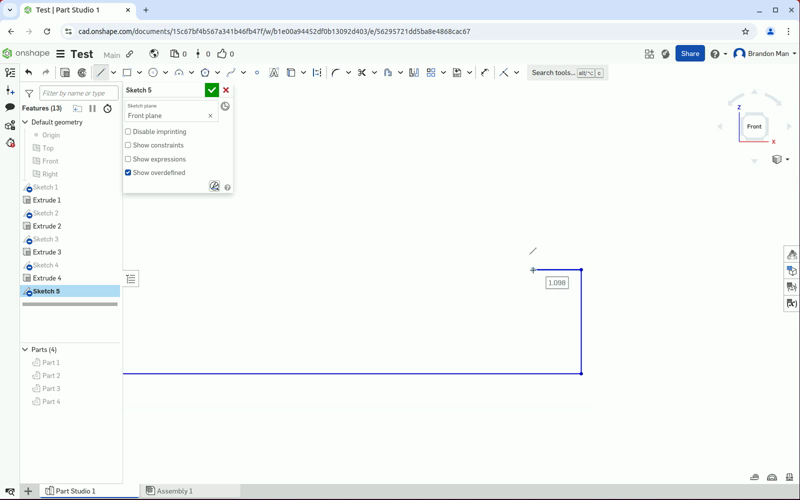
scroll(-6)
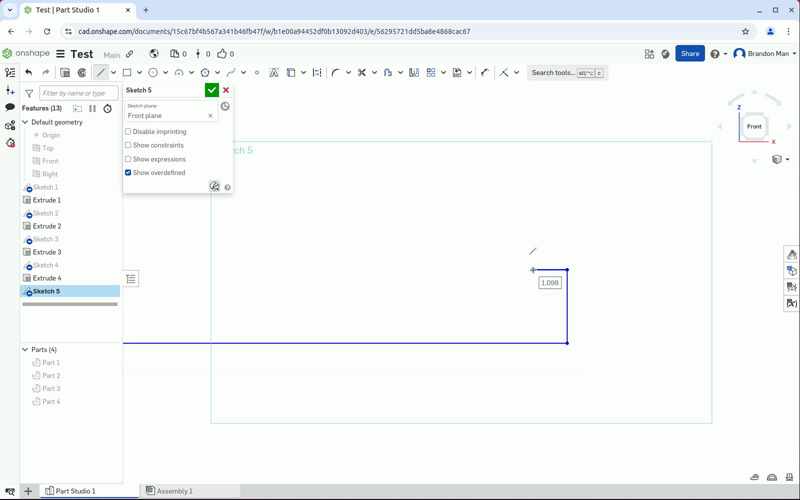
scroll(-6)
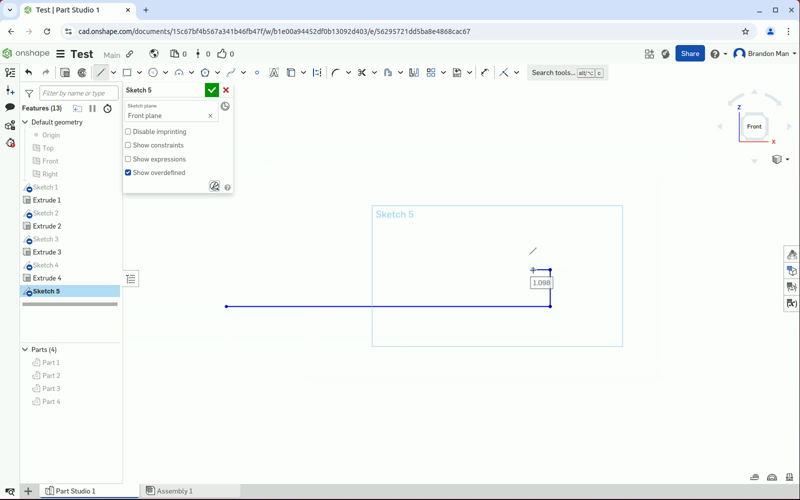
scroll(-6)
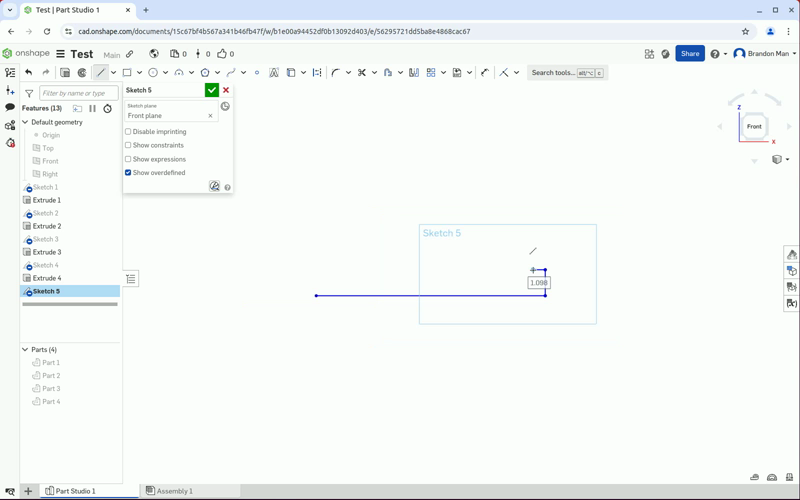
scroll(-6)
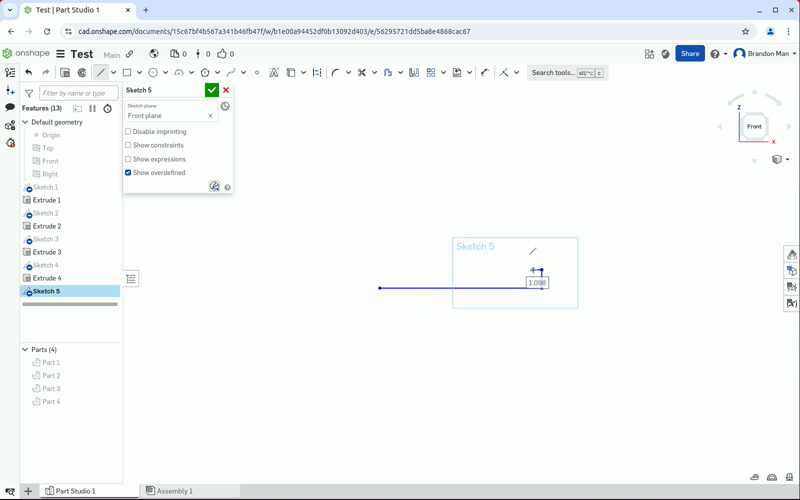
scroll(-6)
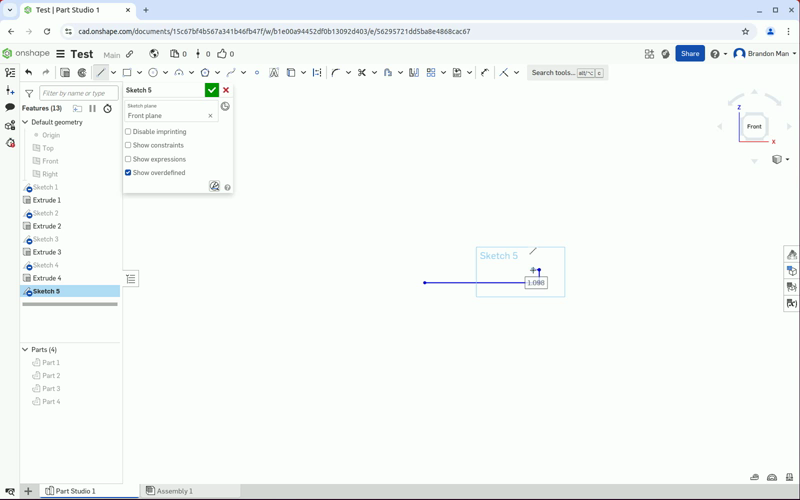
key_up(shift)
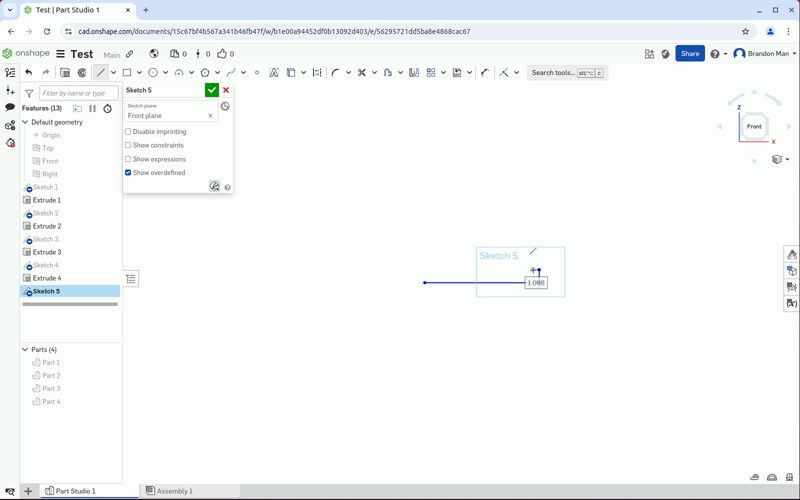
key_down(shift)
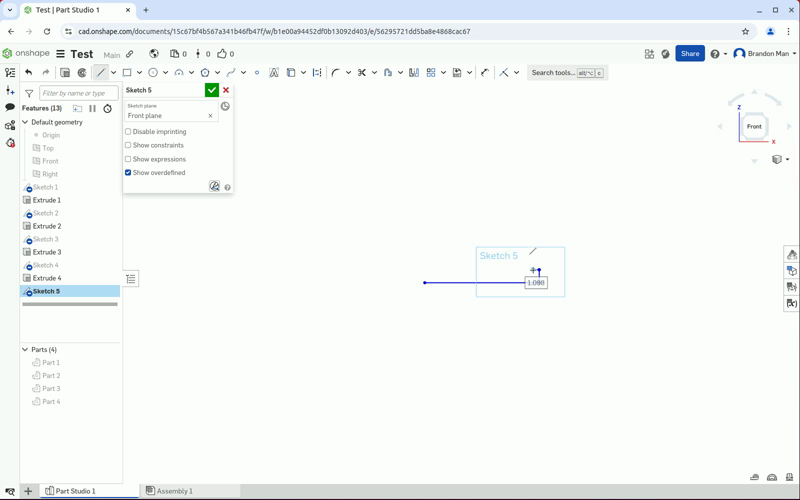
mouse_move(563, 269)
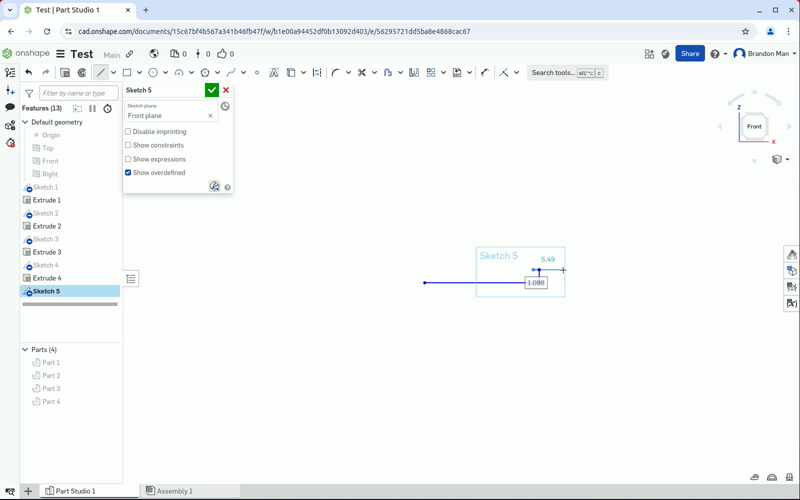
mouse_move(533, 257)
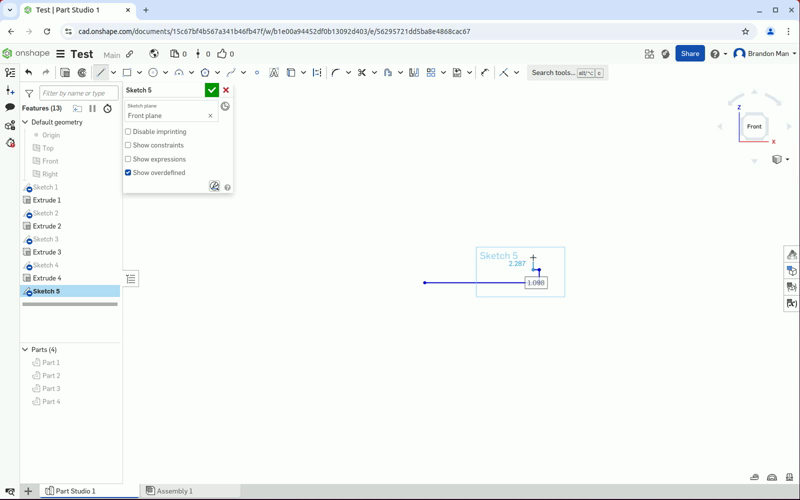
click(533, 257)
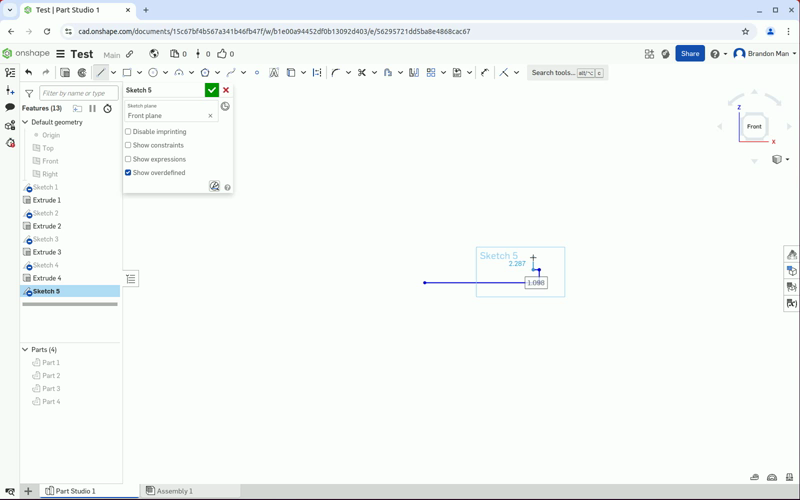
key_up(shift)
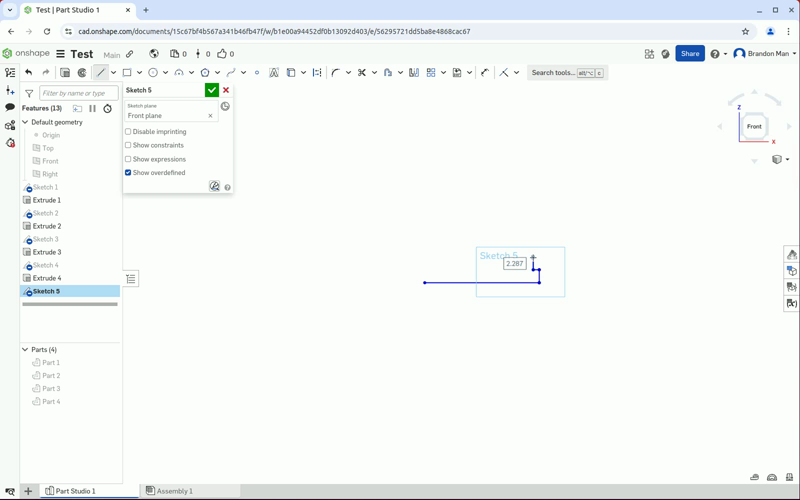
key_down(shift)
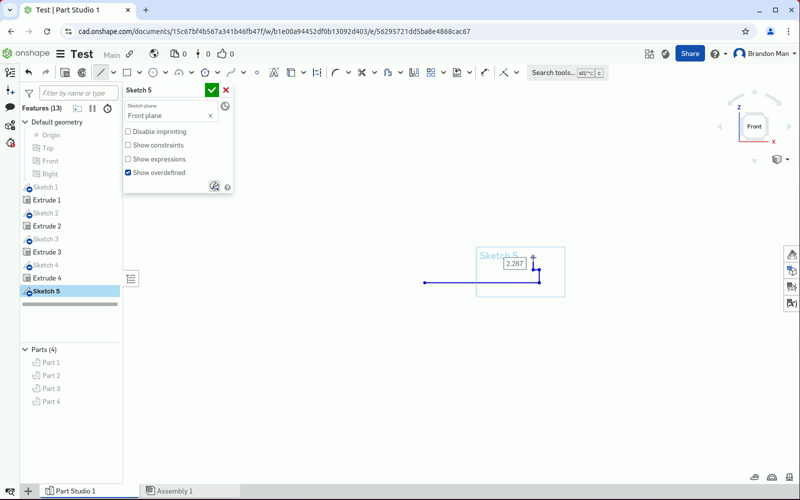
mouse_move(563, 257)
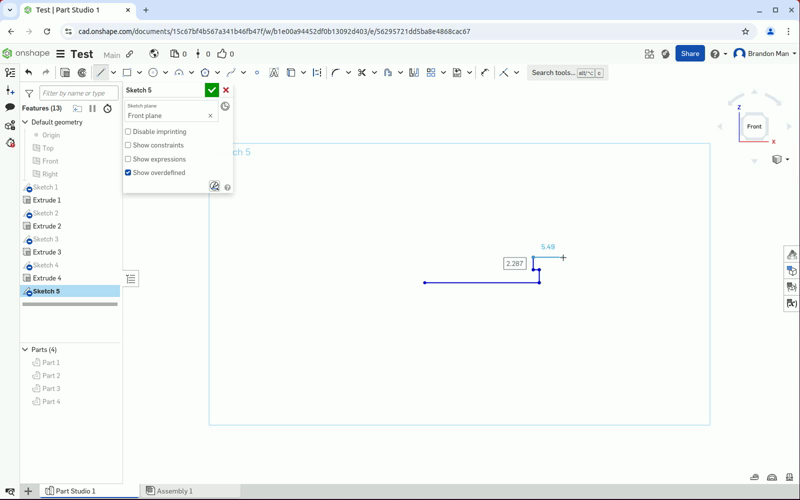
mouse_move(523, 257)
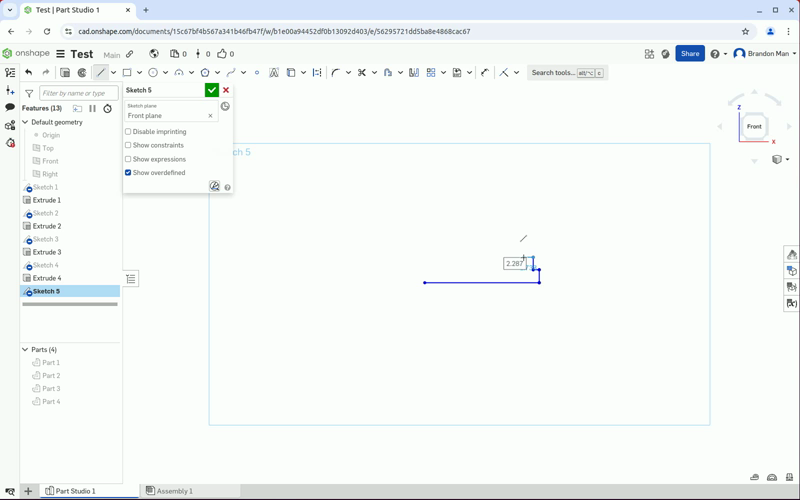
click(523, 257)
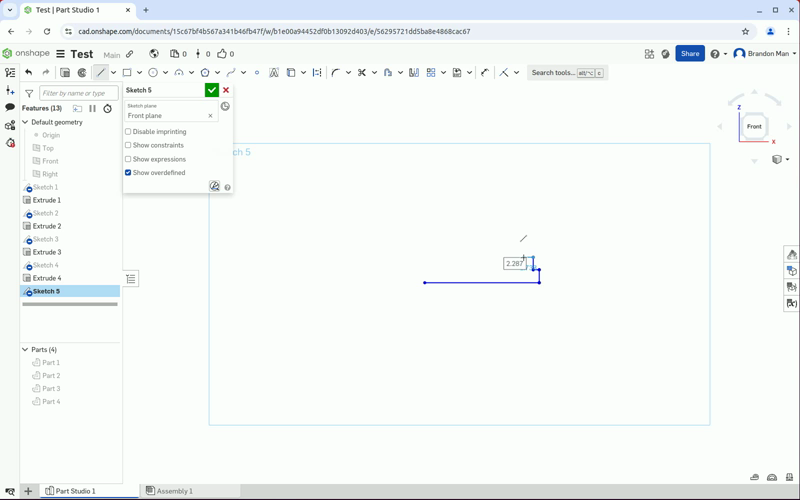
key_up(shift)
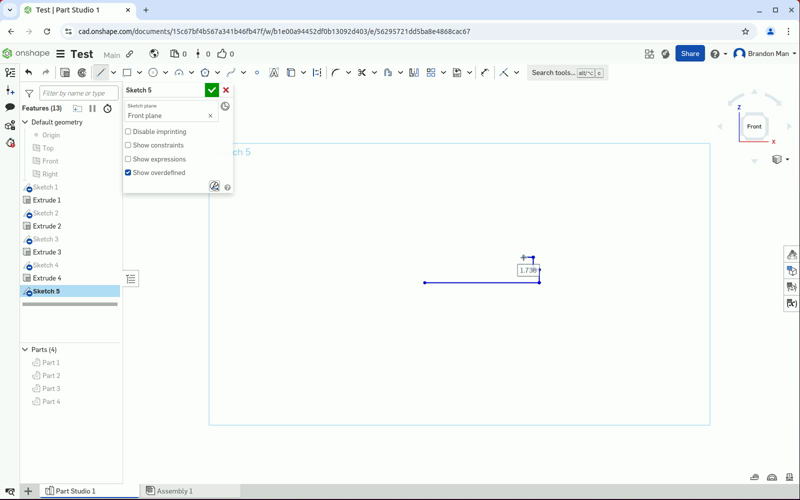
key_down(shift)
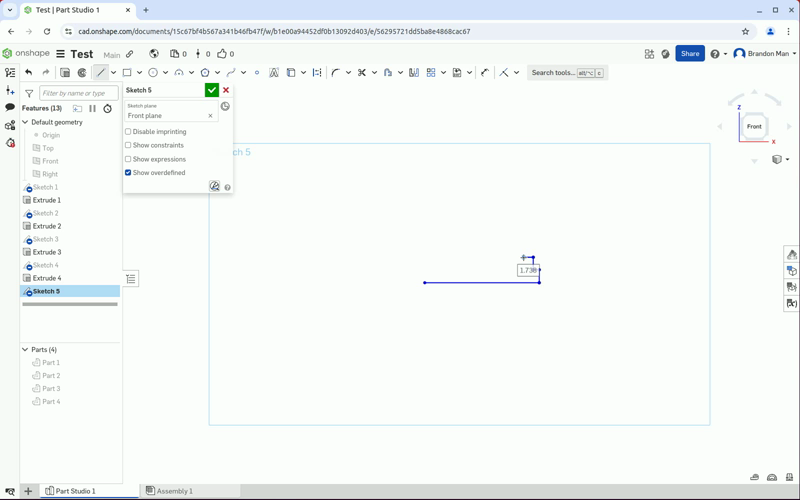
mouse_move(553, 257)
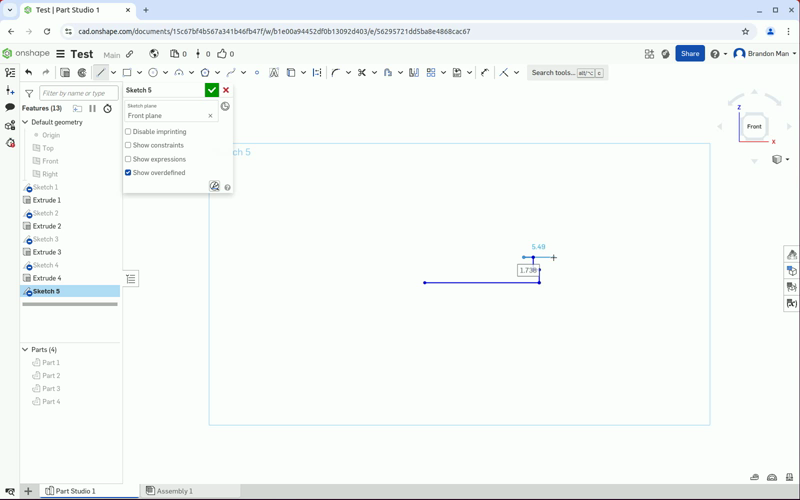
mouse_move(523, 216)
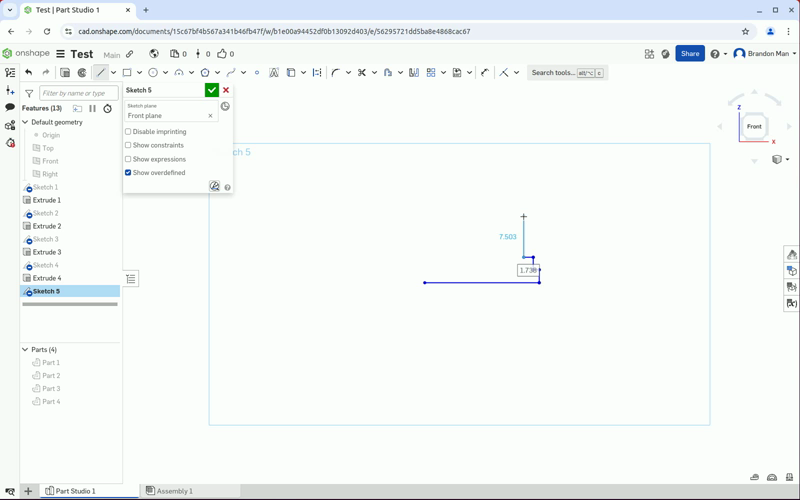
click(523, 216)
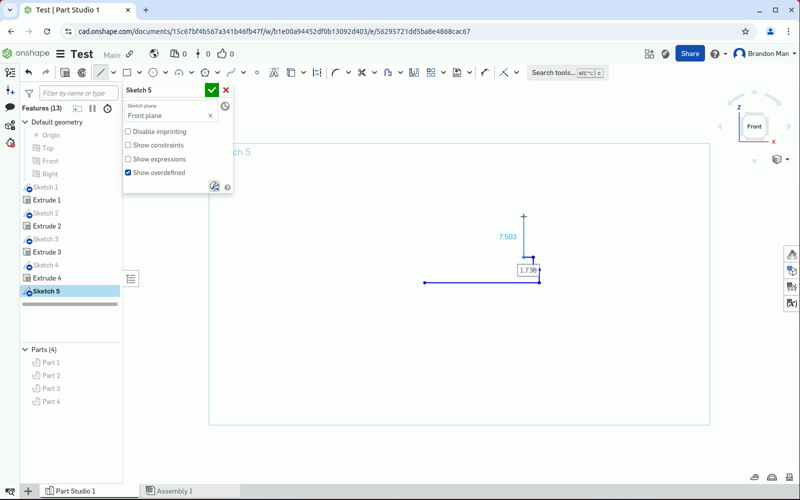
key_up(shift)
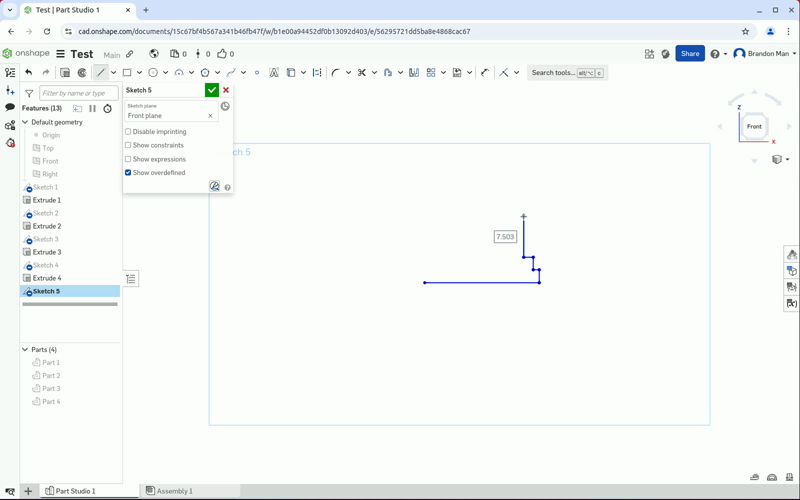
key(esc)
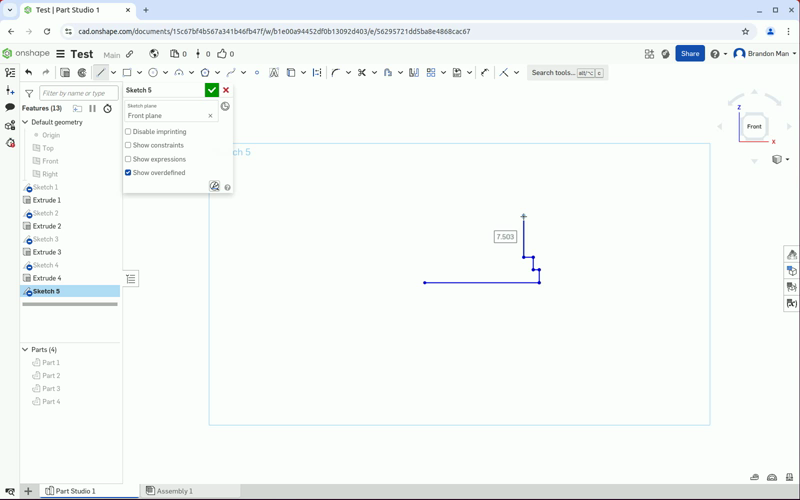
key(a)
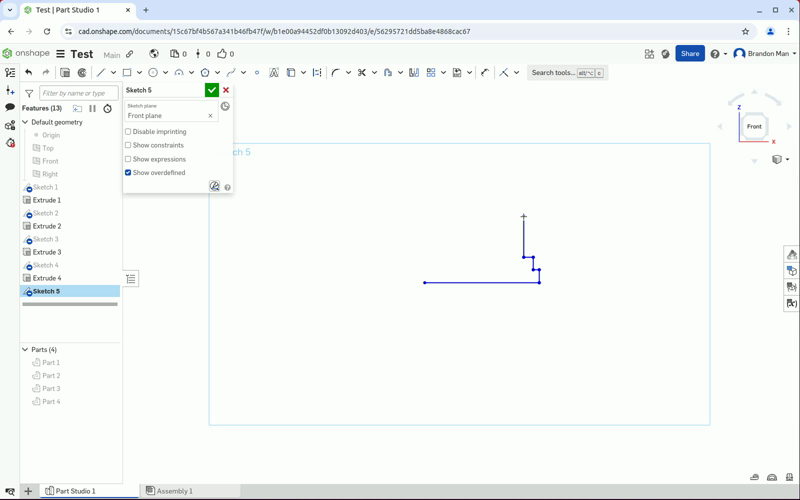
mouse_move(523, 216)
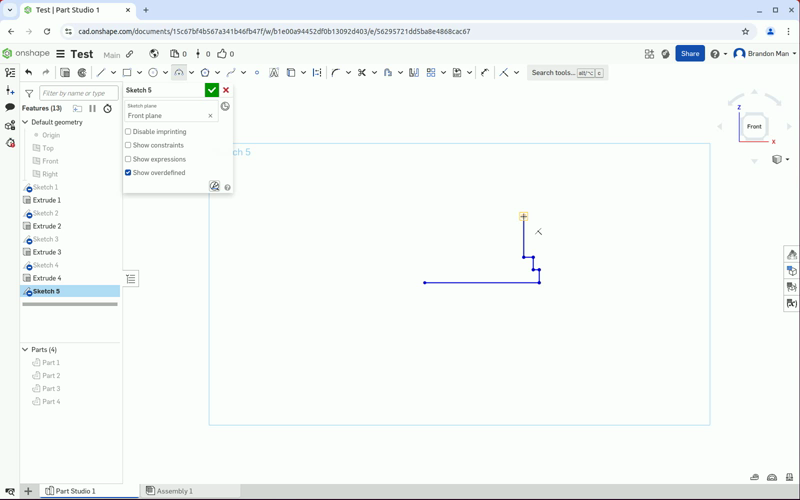
click(523, 216)
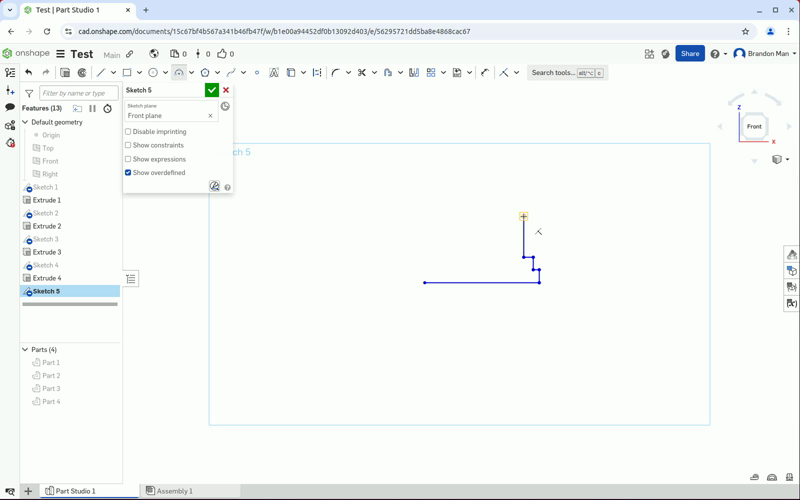
key_down(shift)
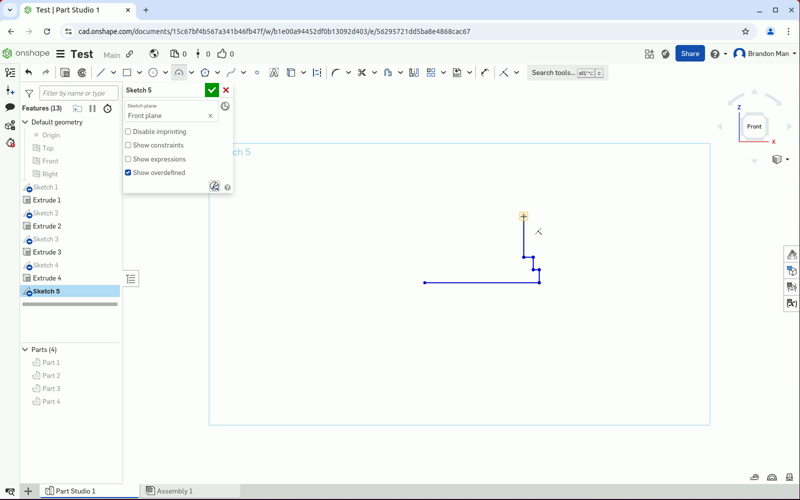
mouse_move(440, 216)
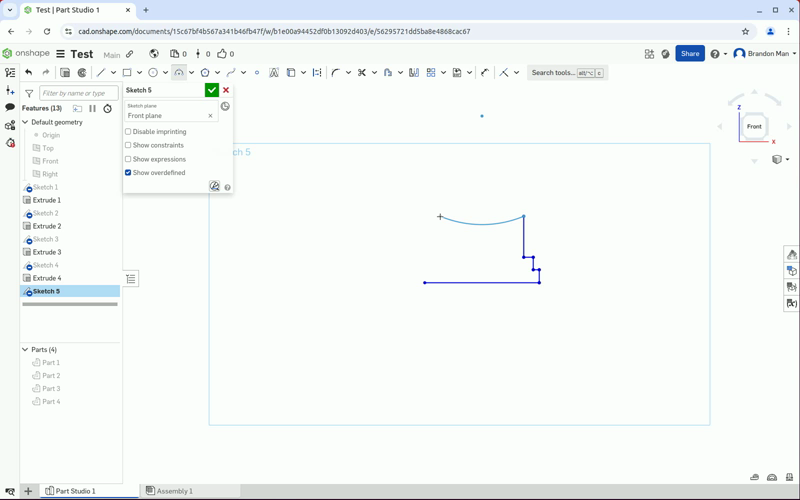
click(440, 216)
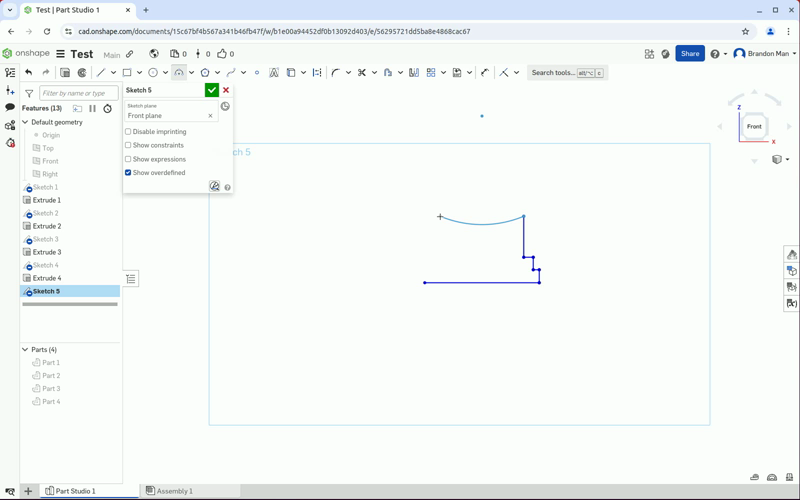
mouse_move(481, 174)
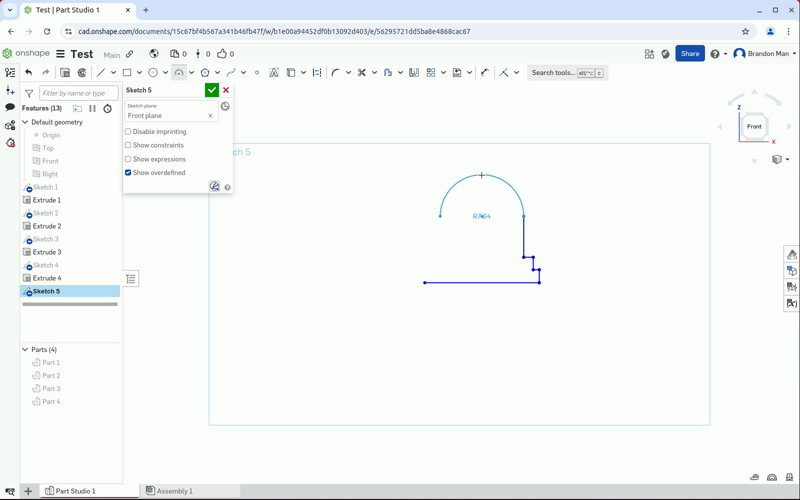
click(481, 174)
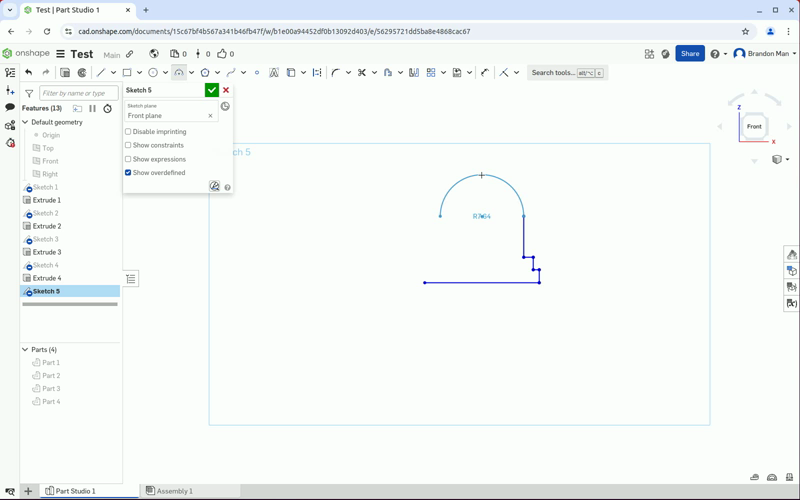
key_up(shift)
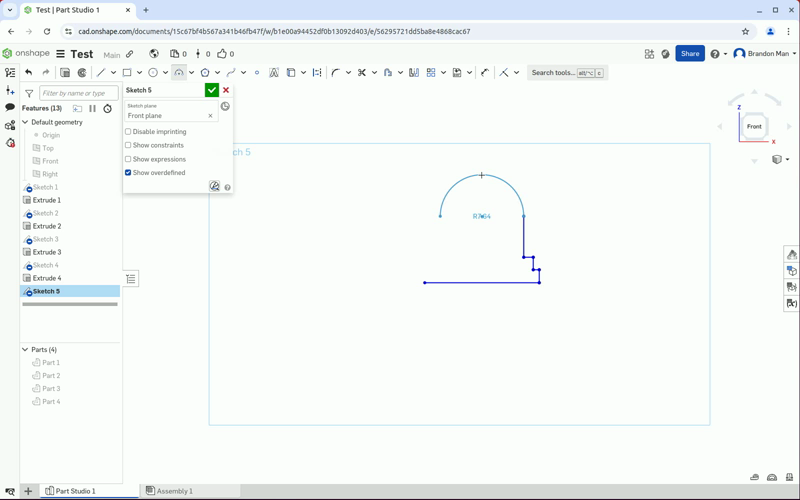
key(esc)
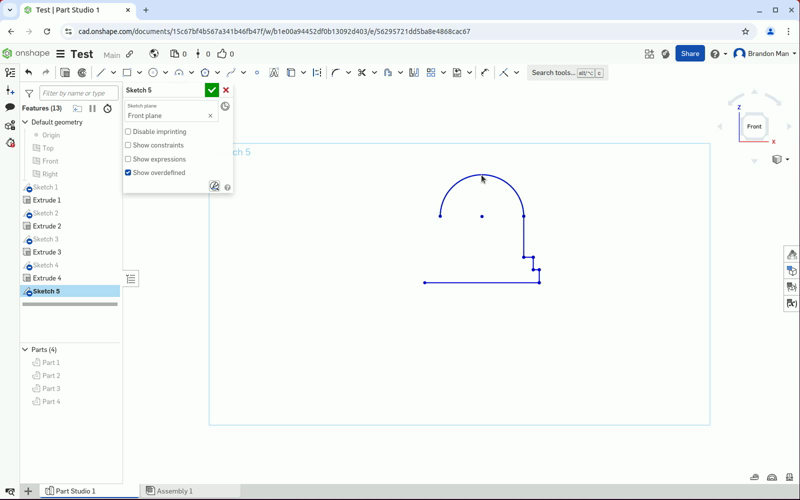
key(l)
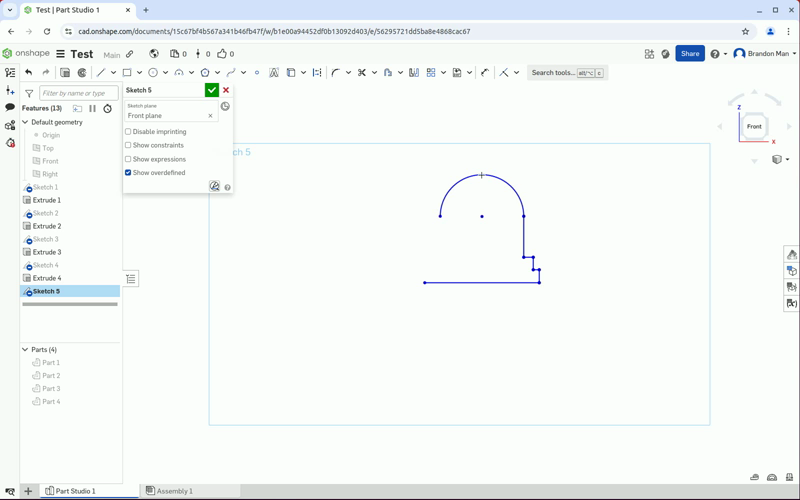
mouse_move(440, 216)
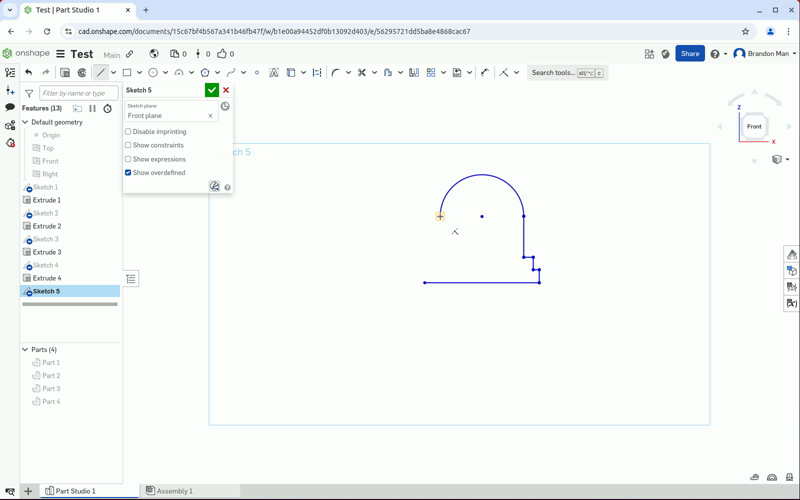
click(440, 216)
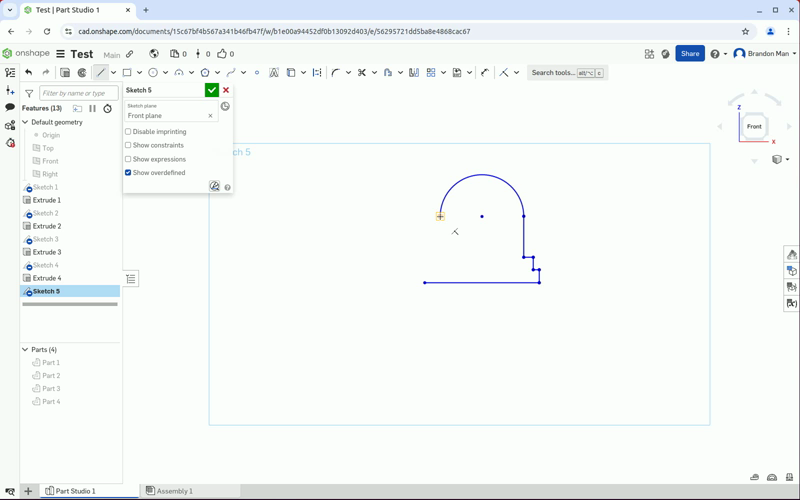
key_down(shift)
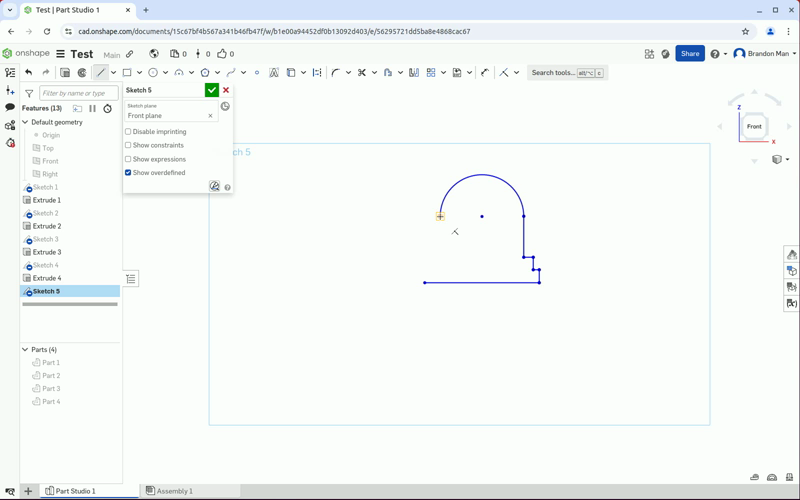
mouse_move(470, 216)
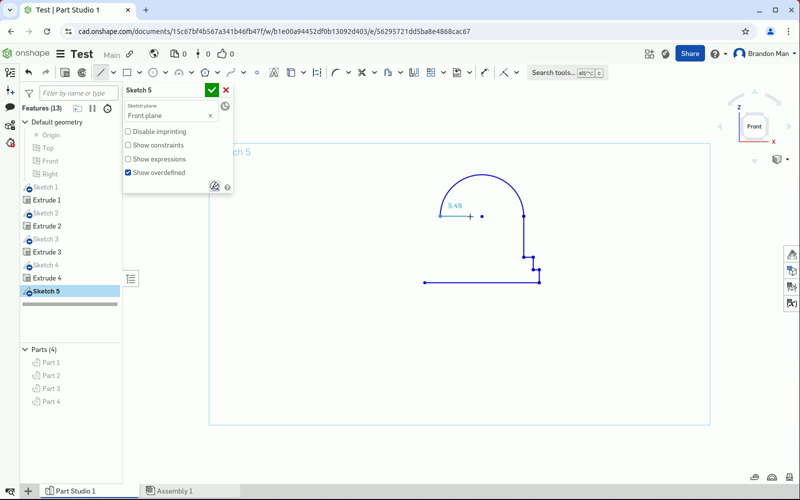
mouse_move(440, 257)
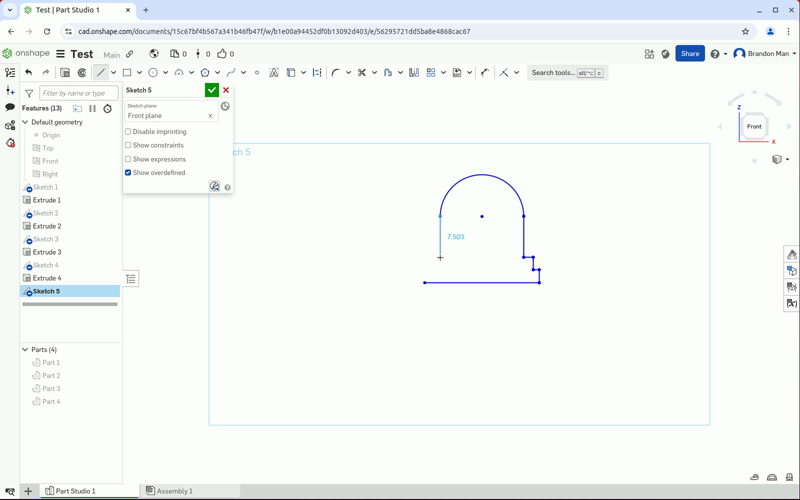
click(440, 257)
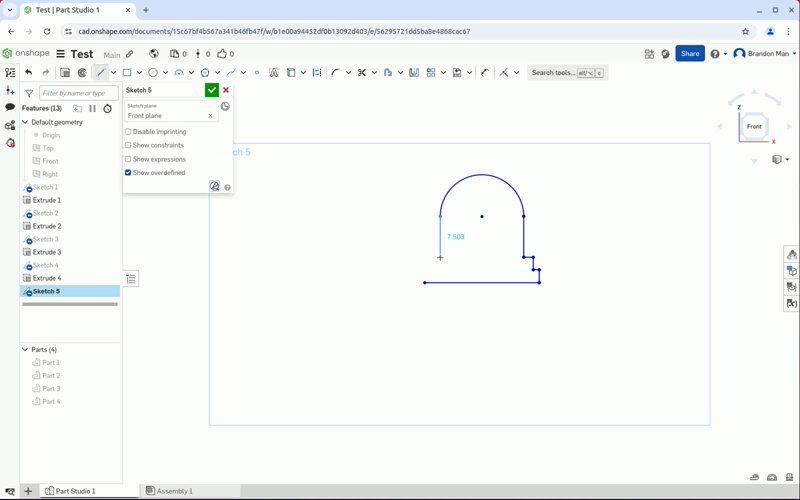
key_up(shift)
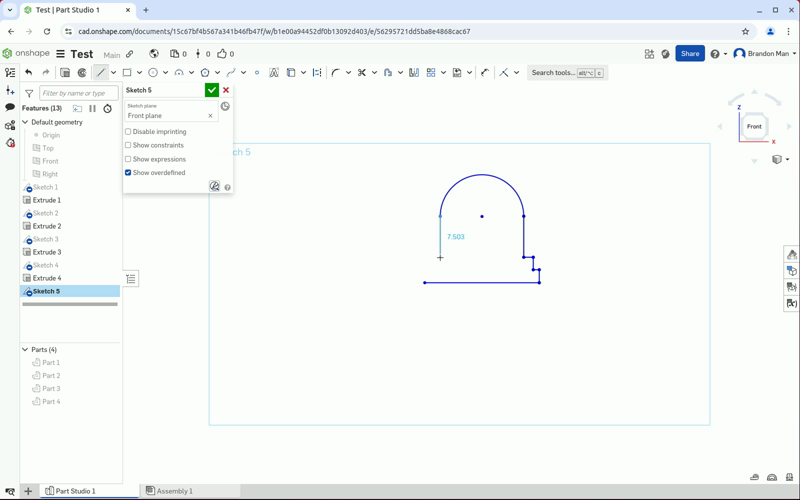
key_down(shift)
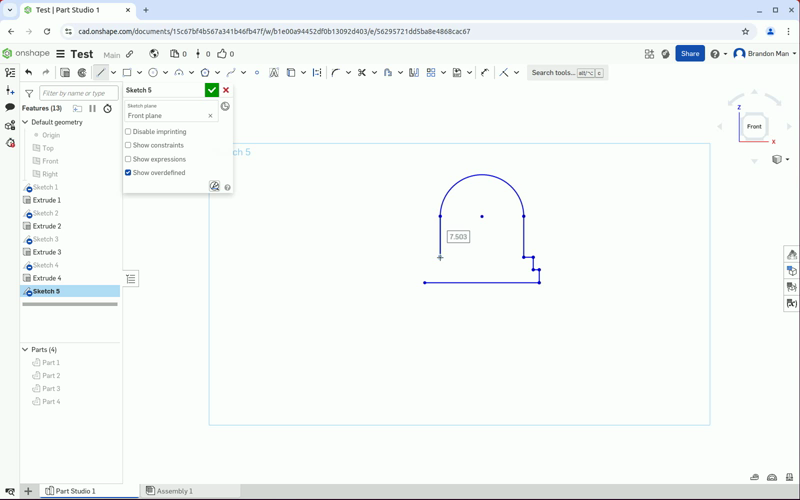
mouse_move(470, 257)
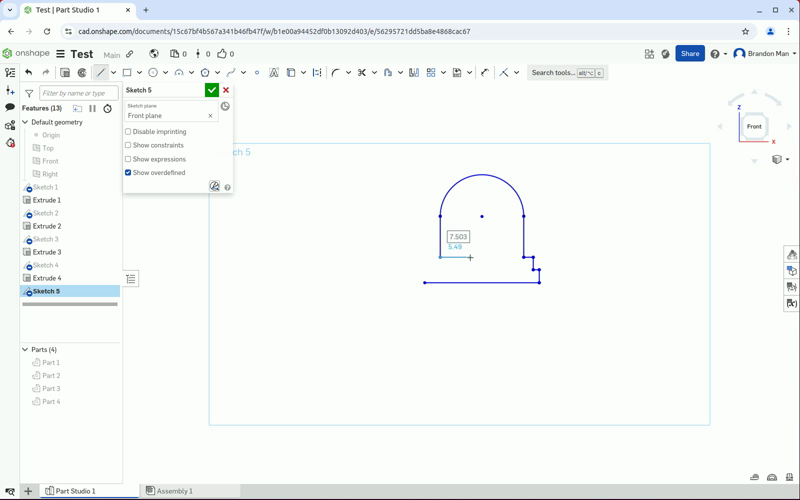
mouse_move(430, 257)
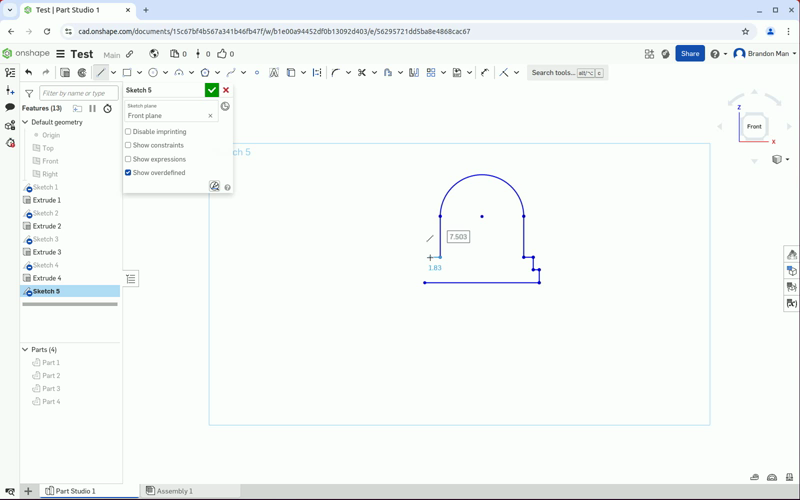
click(430, 257)
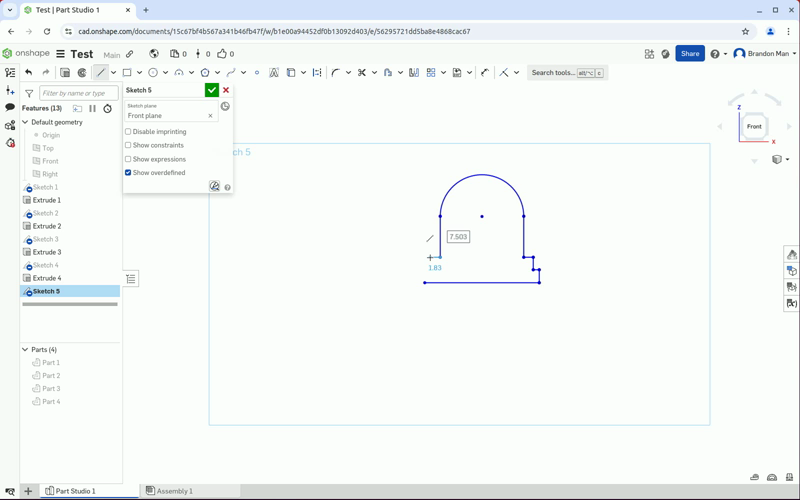
key_up(shift)
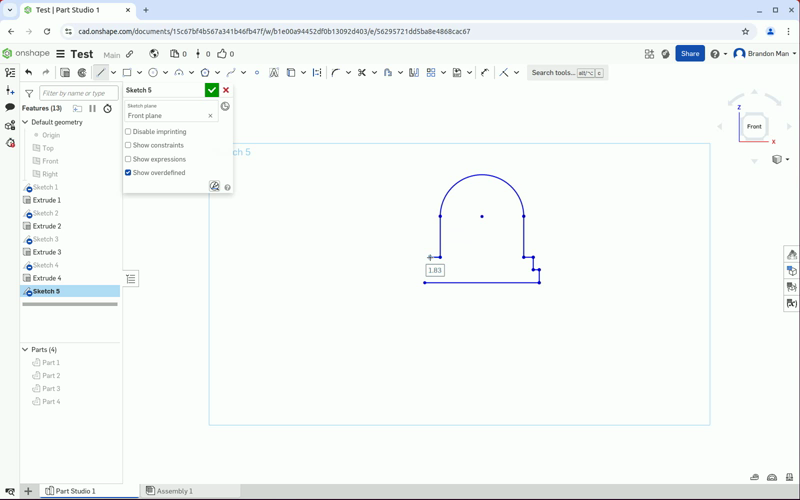
key_down(shift)
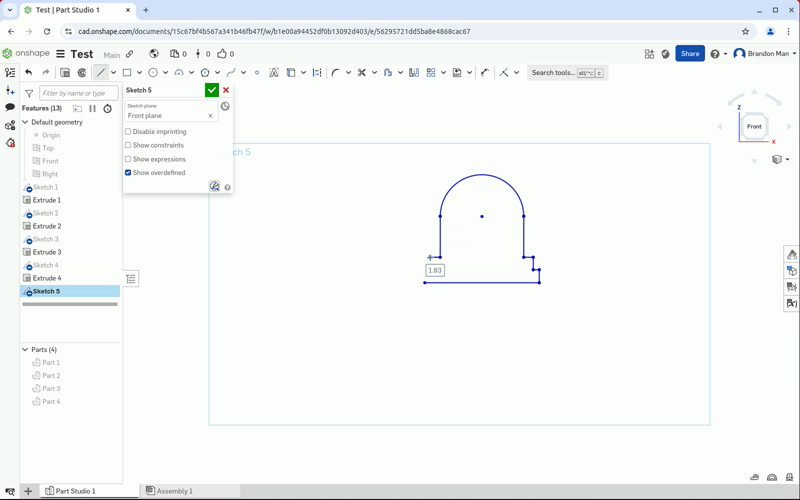
mouse_move(460, 257)
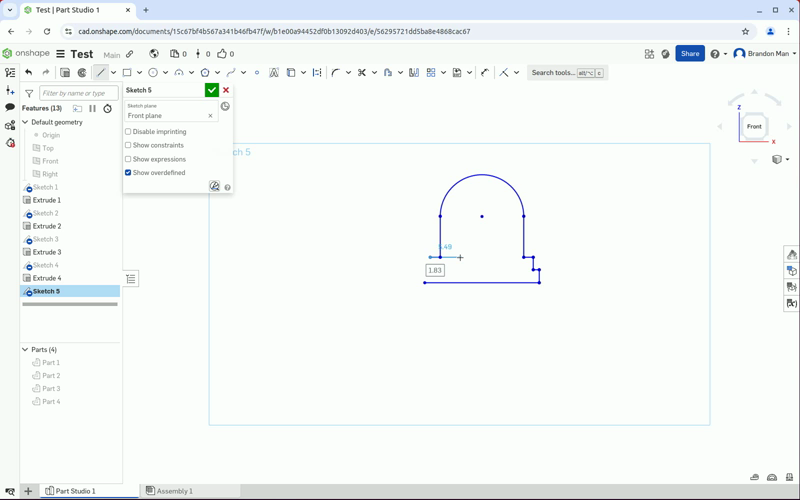
mouse_move(430, 269)
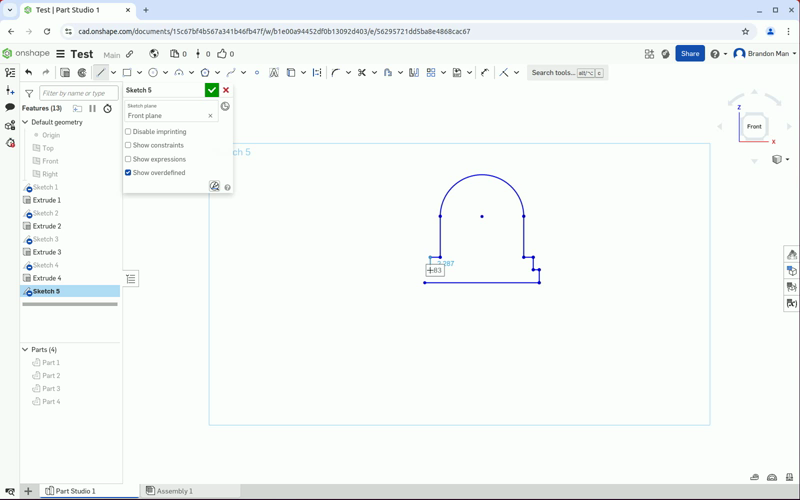
click(430, 269)
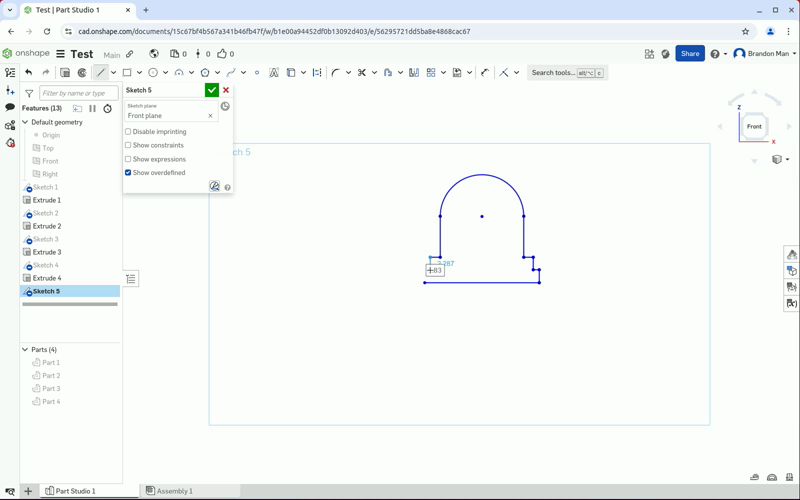
key_up(shift)
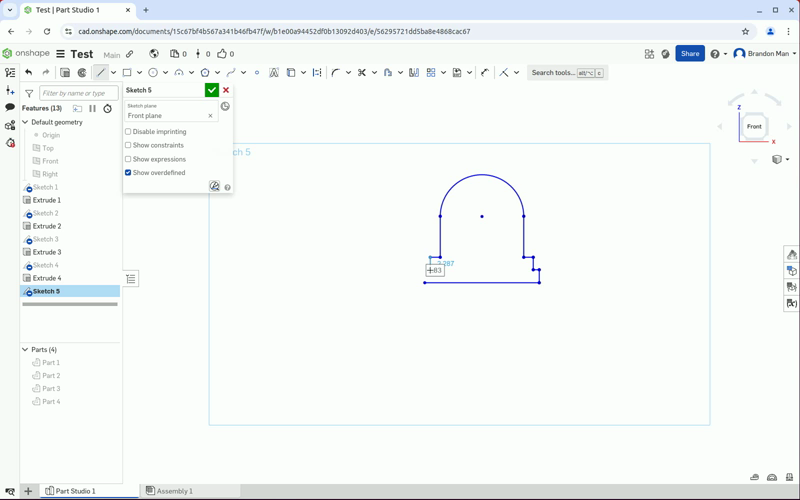
key_down(shift)
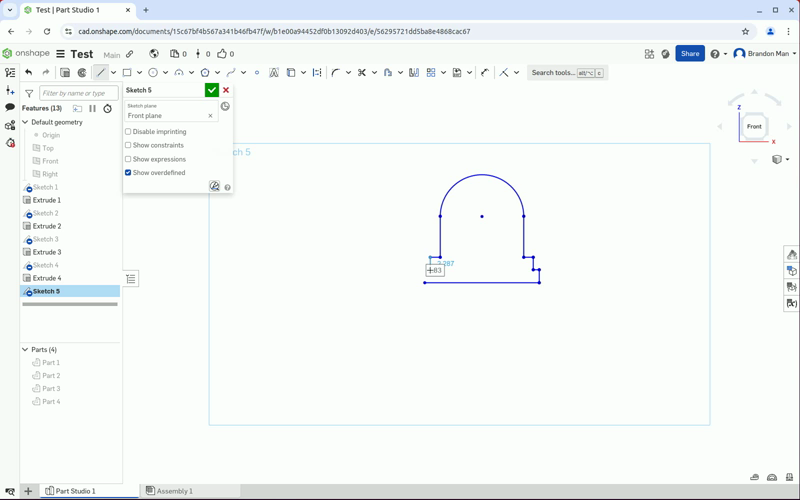
mouse_move(460, 269)
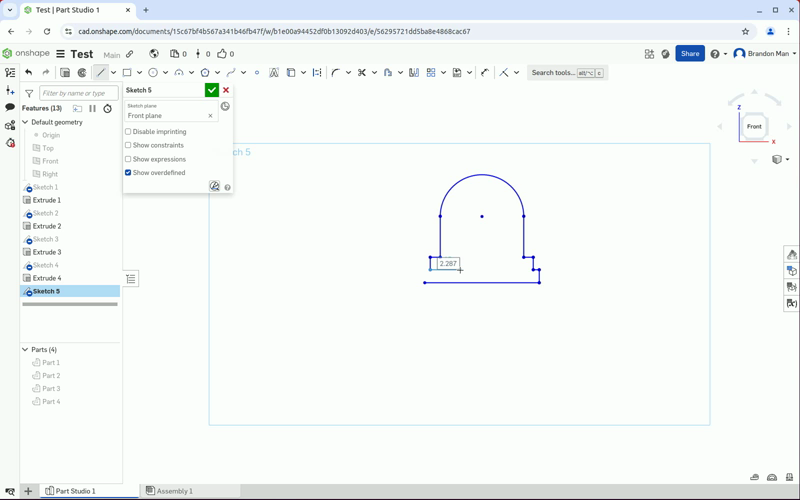
mouse_move(424, 269)
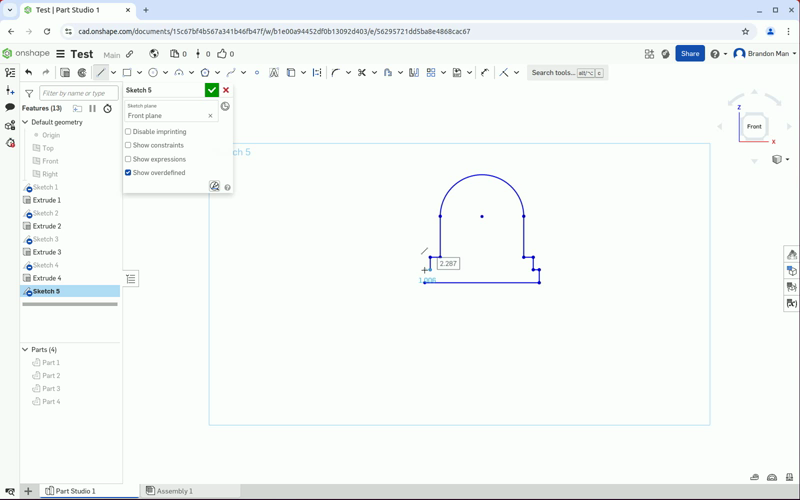
scroll(6)
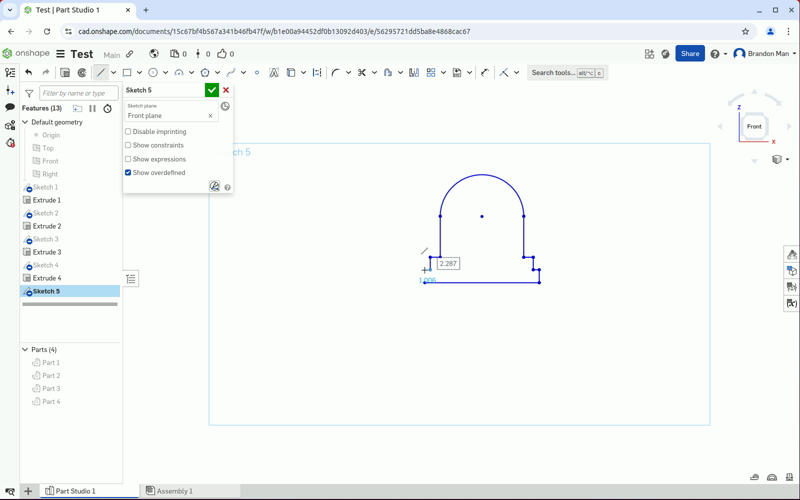
scroll(6)
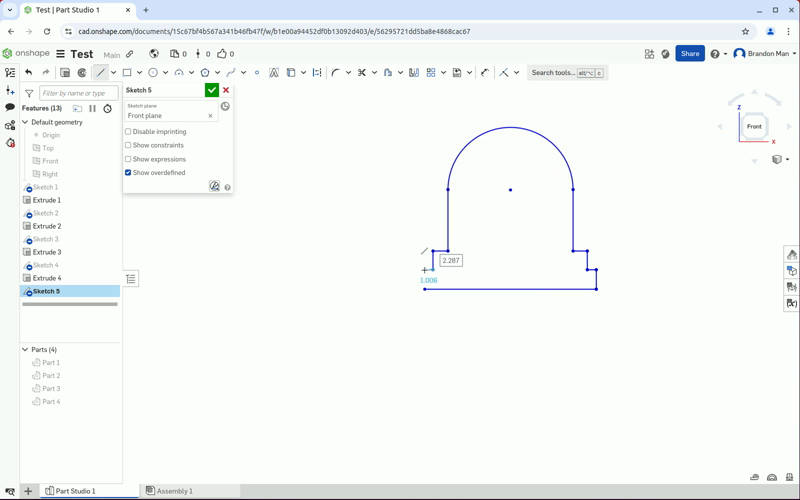
scroll(6)
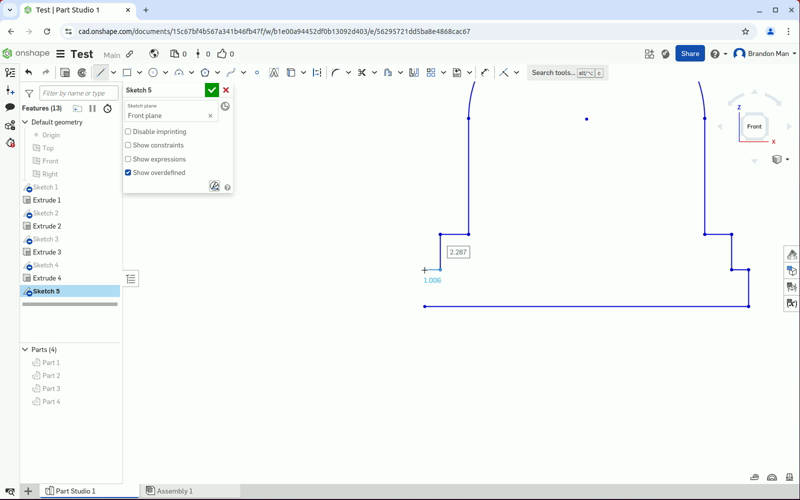
scroll(6)
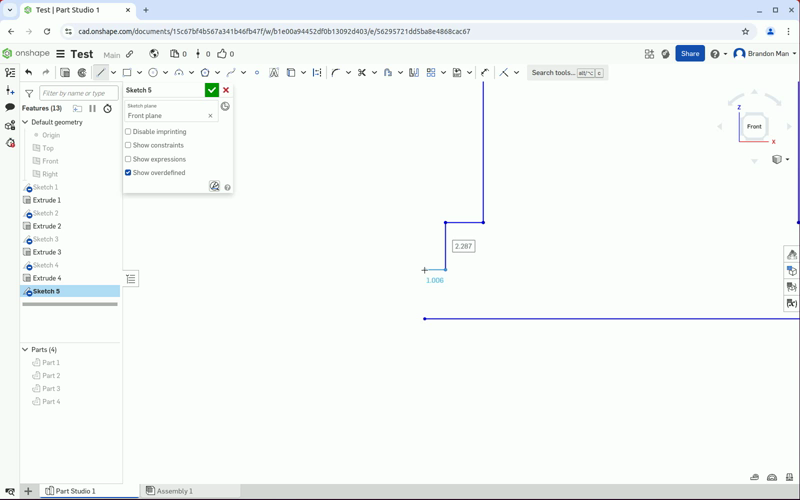
scroll(6)
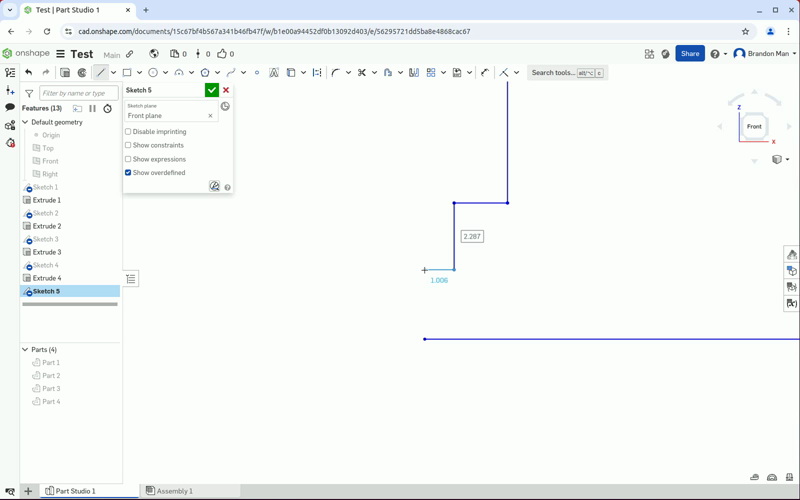
scroll(6)
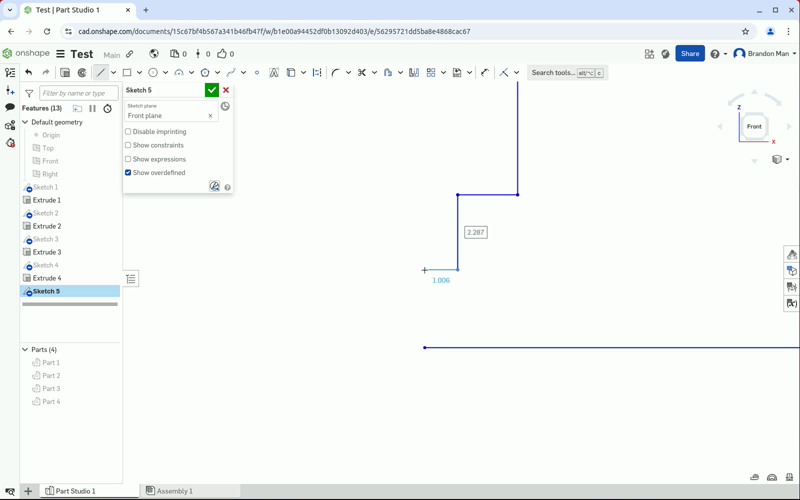
scroll(6)
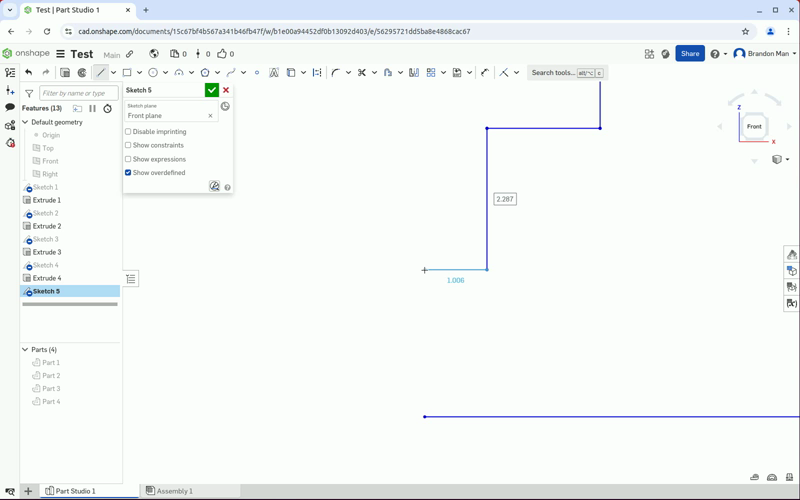
click(424, 269)
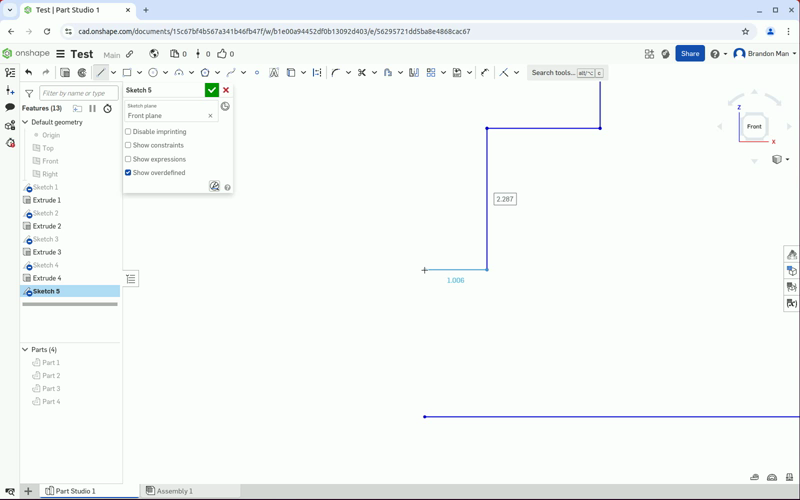
scroll(-6)
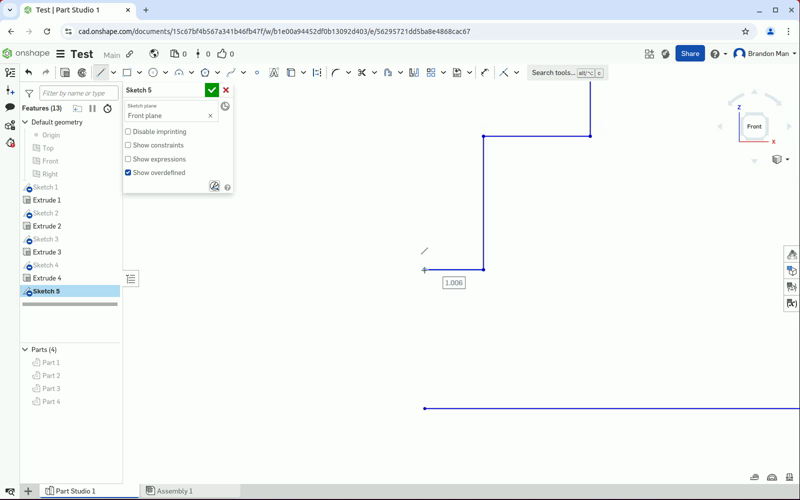
scroll(-6)
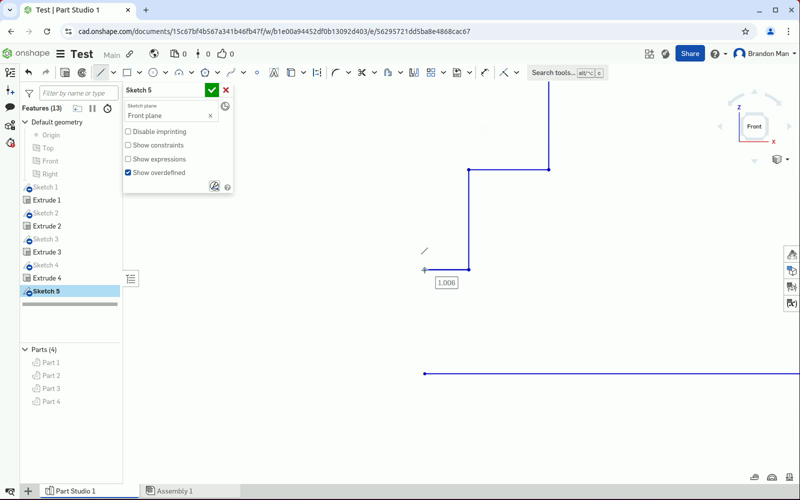
scroll(-6)
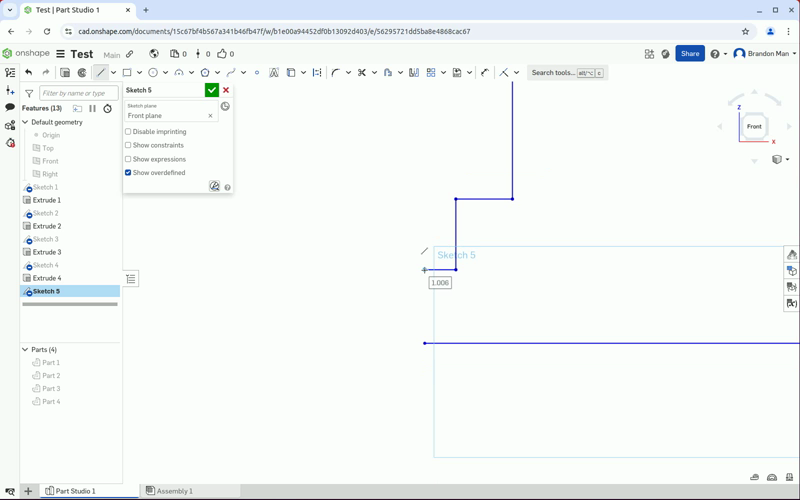
scroll(-6)
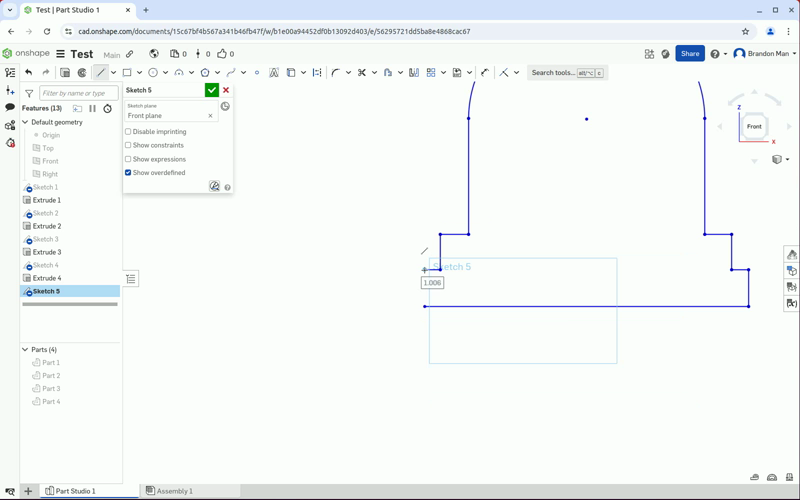
scroll(-6)
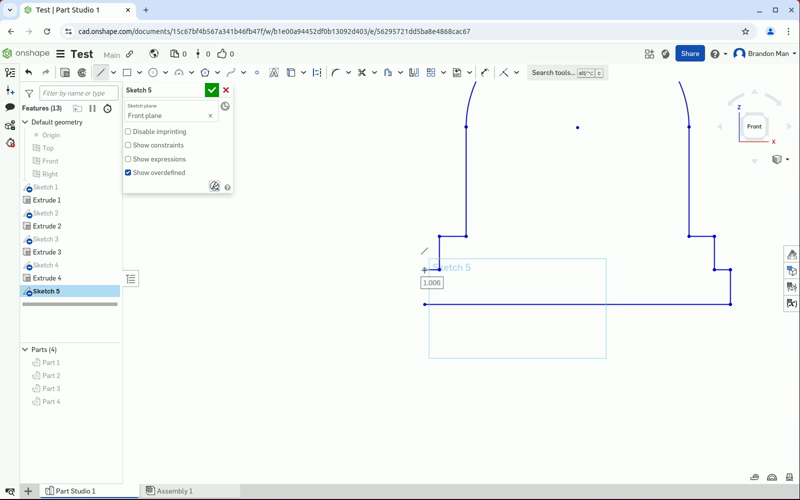
scroll(-6)
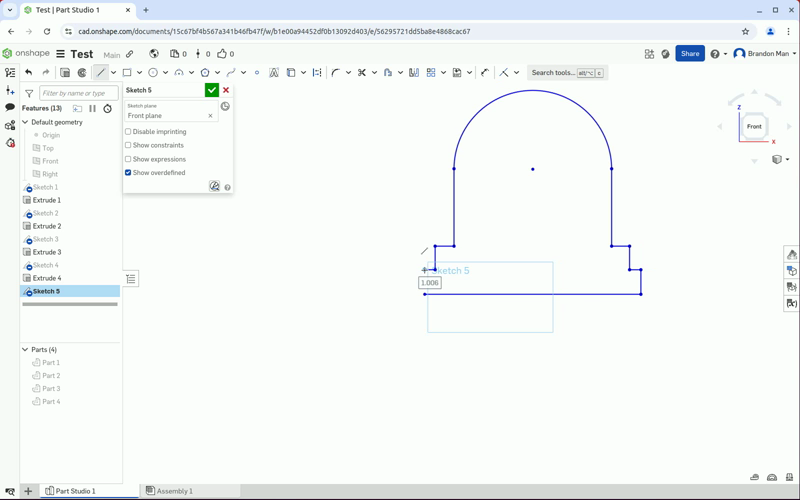
scroll(-6)
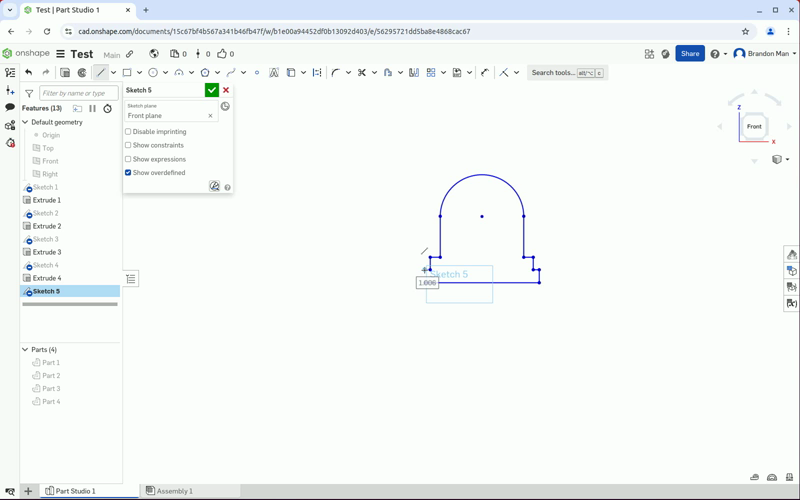
key_up(shift)
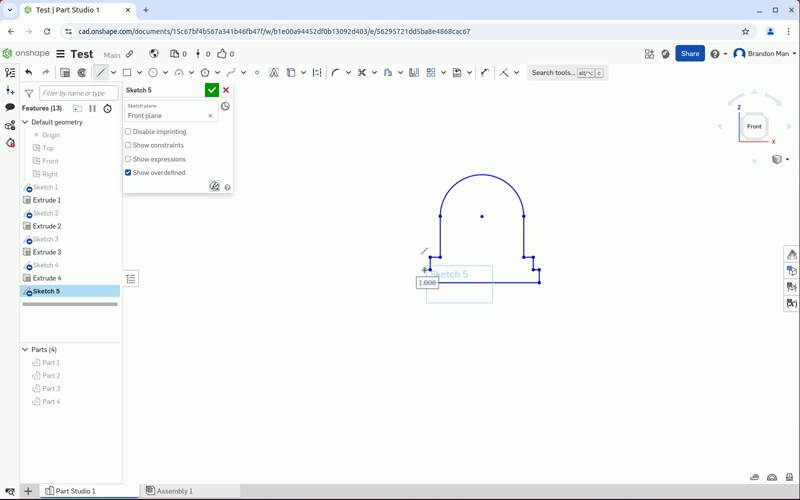
mouse_move(454, 269)
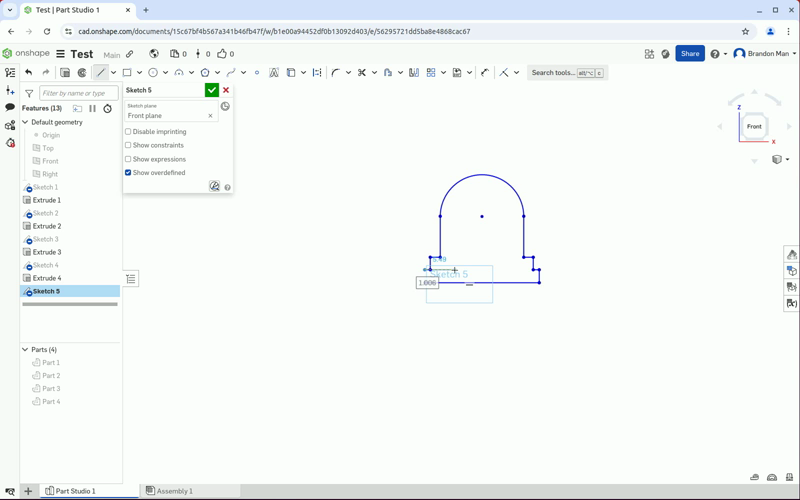
key_down(shift)
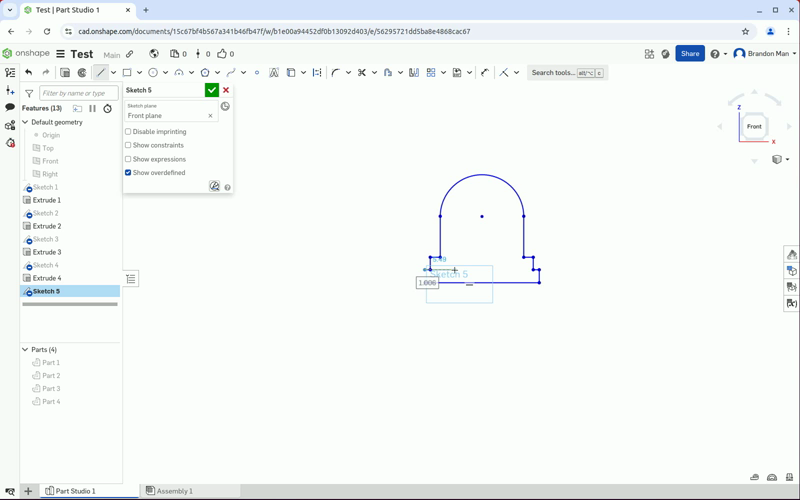
mouse_move(424, 282)
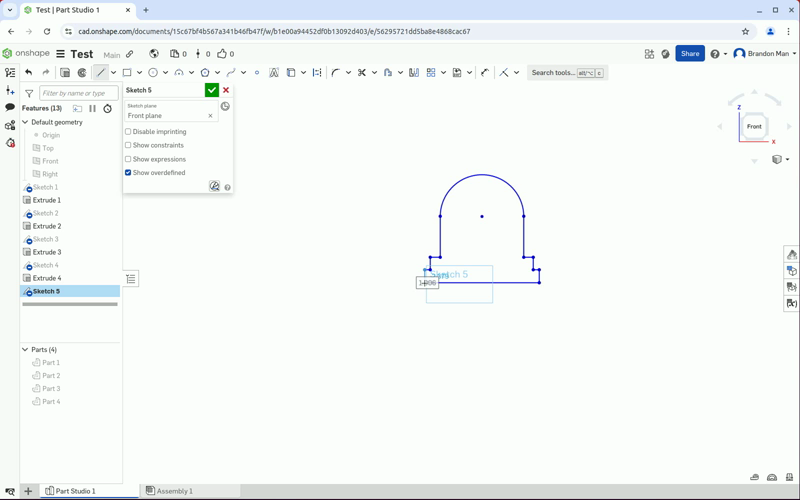
key_up(shift)
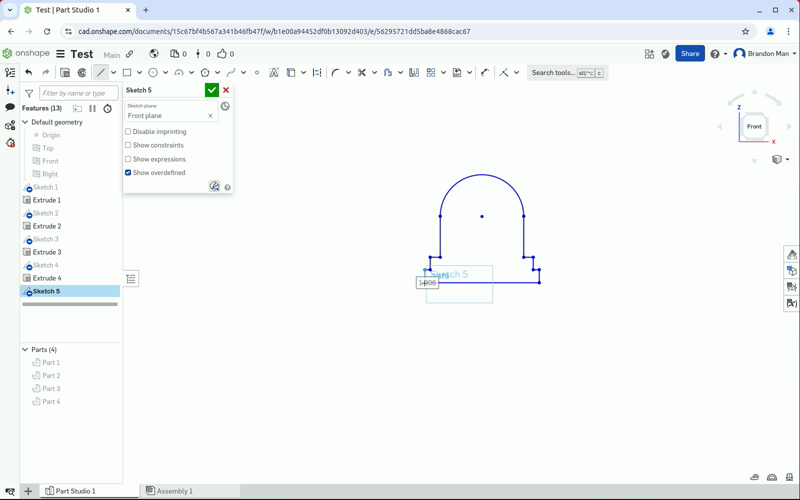
click(424, 282)
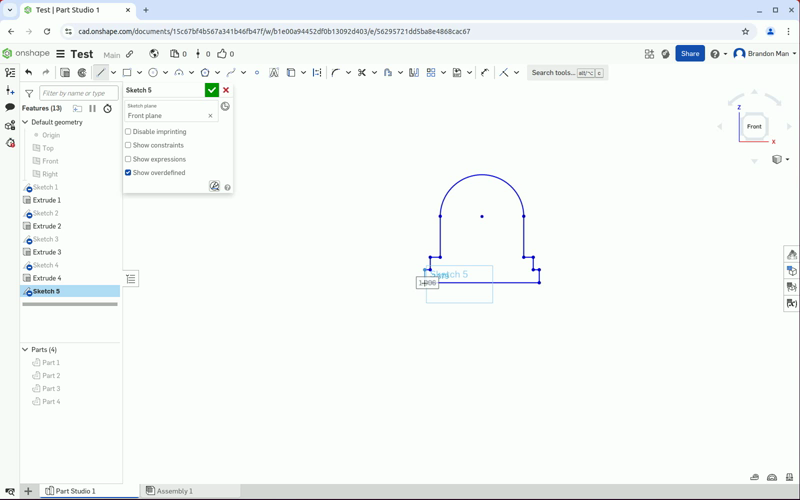
key(esc)
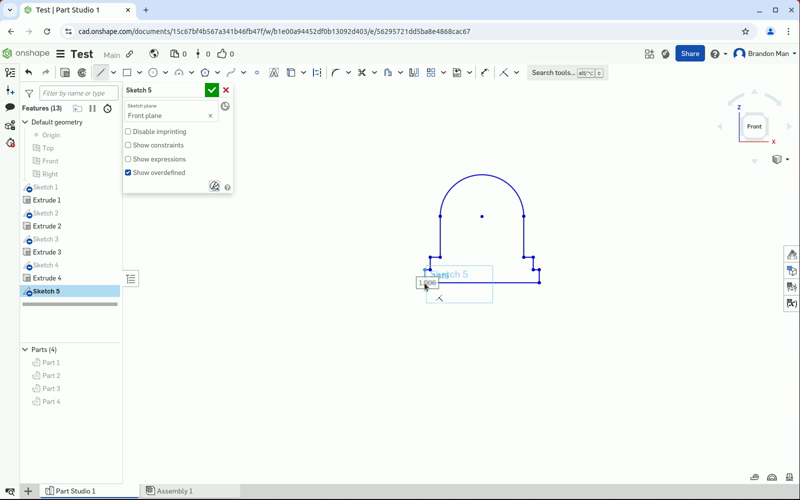
key(c)
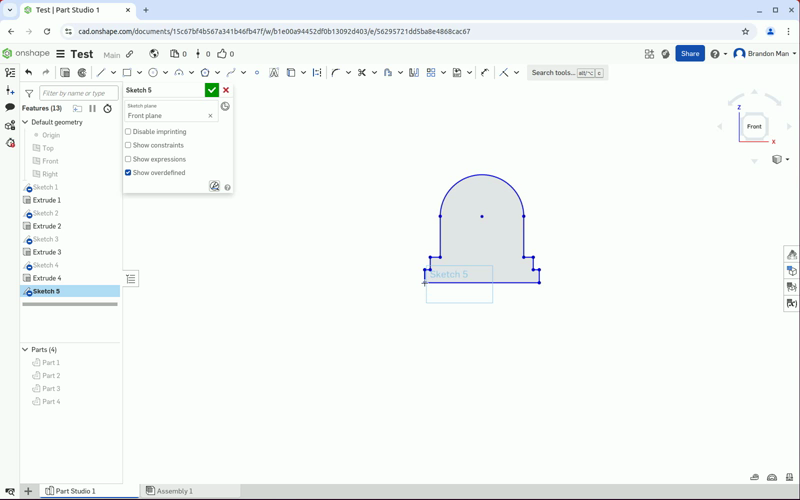
key_down(shift)
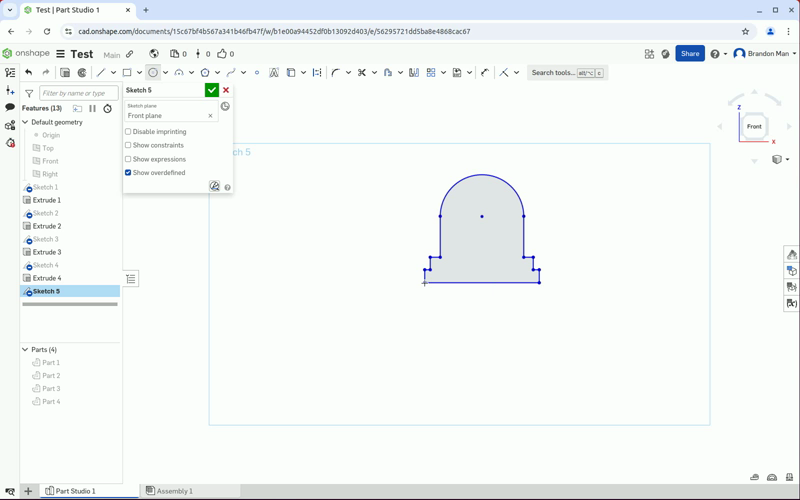
mouse_move(482, 216)
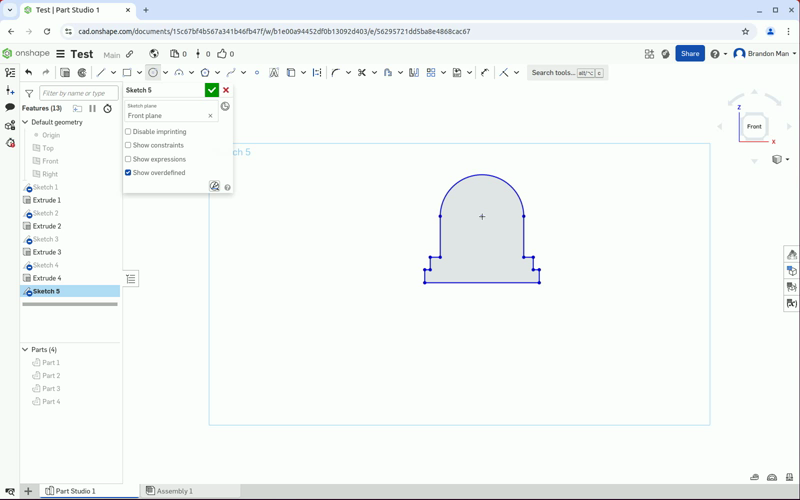
scroll(6)
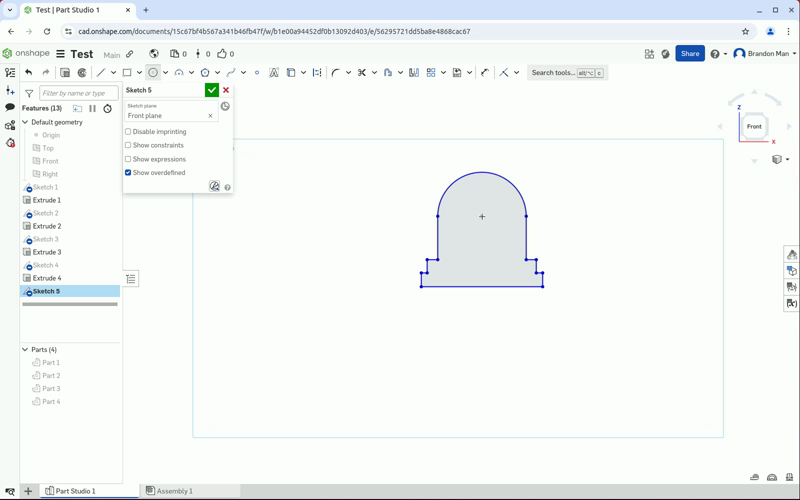
scroll(6)
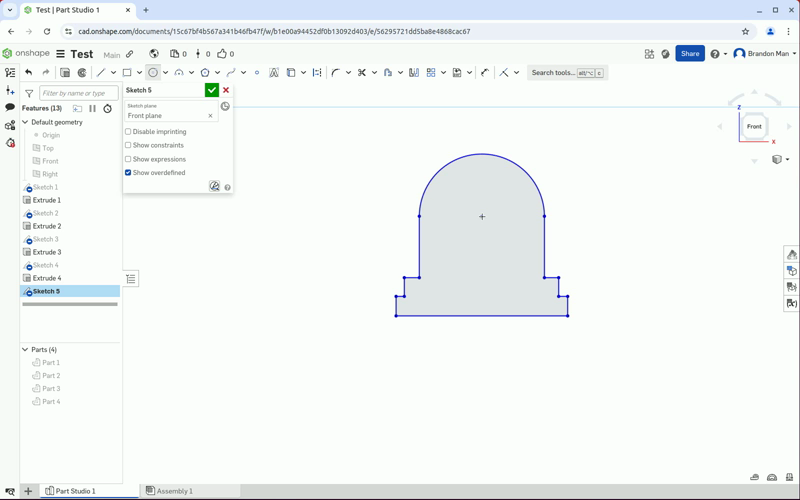
scroll(6)
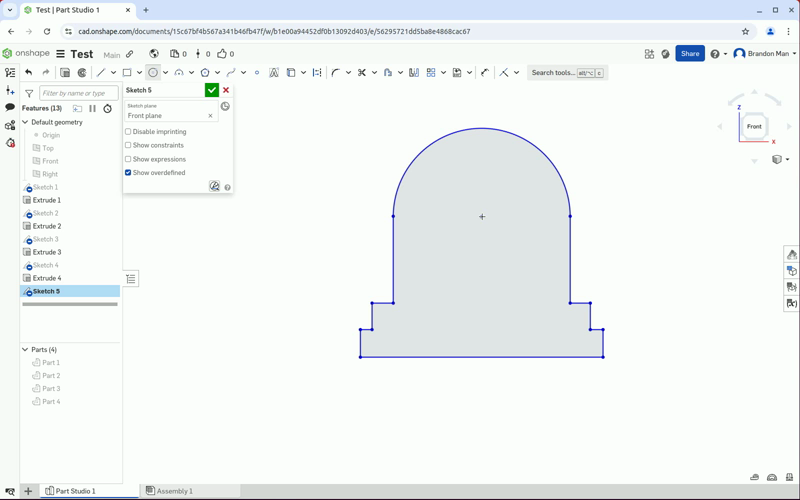
scroll(6)
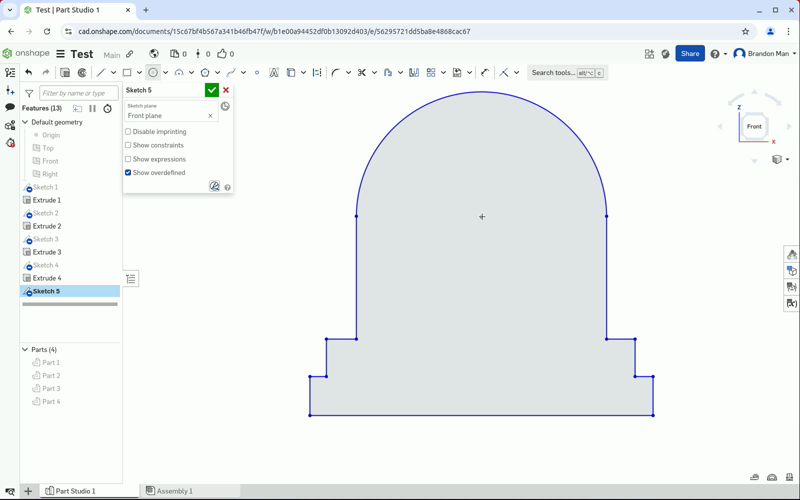
scroll(6)
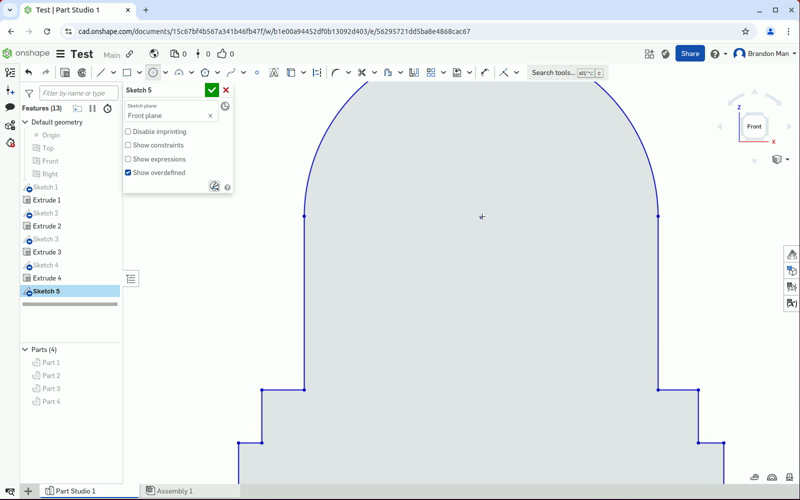
scroll(6)
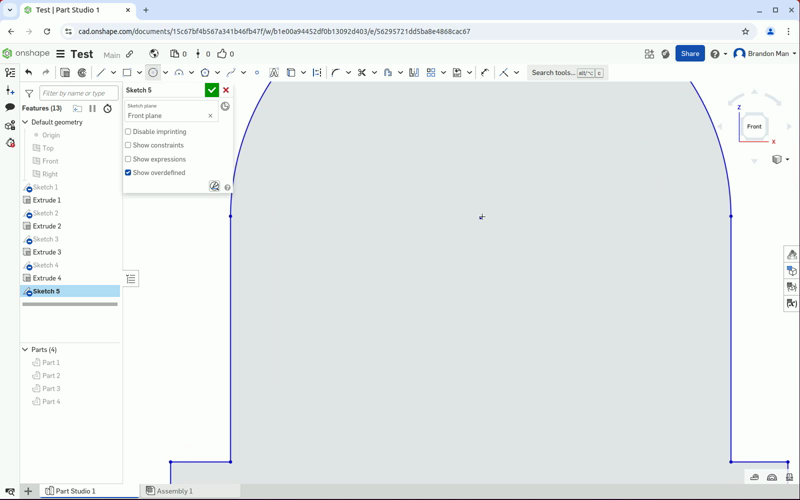
scroll(6)
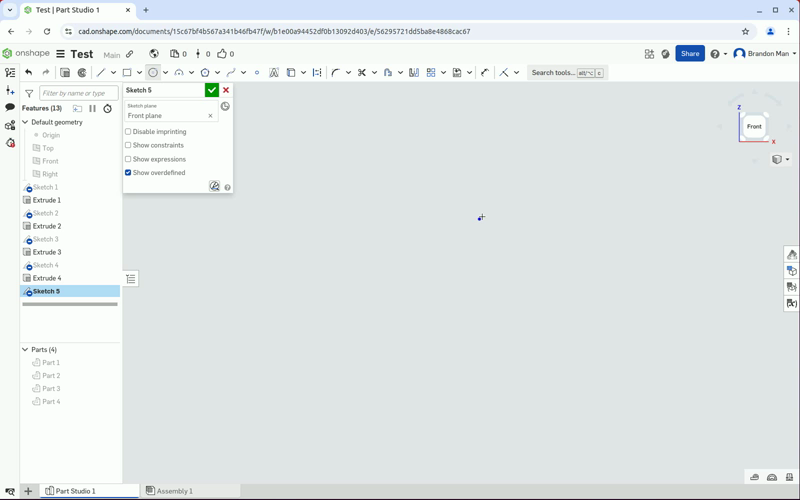
click(482, 216)
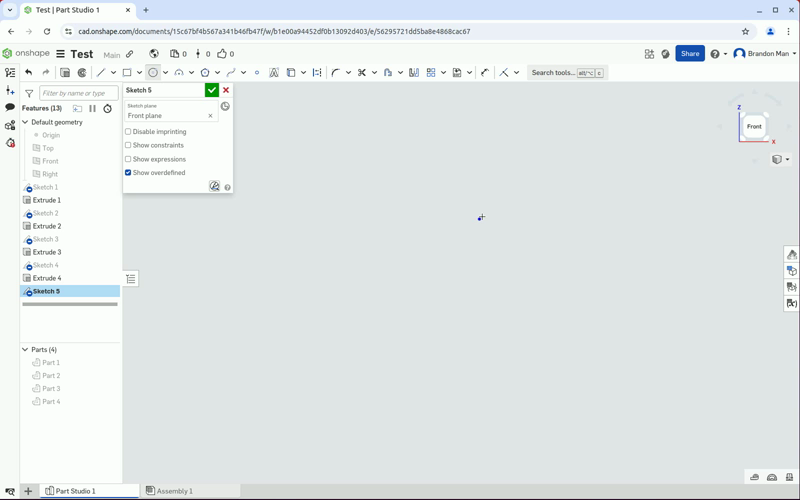
scroll(-6)
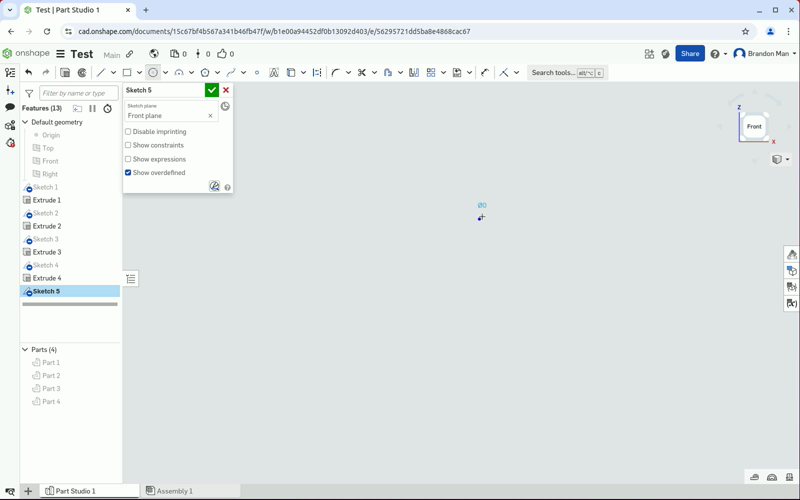
scroll(-6)
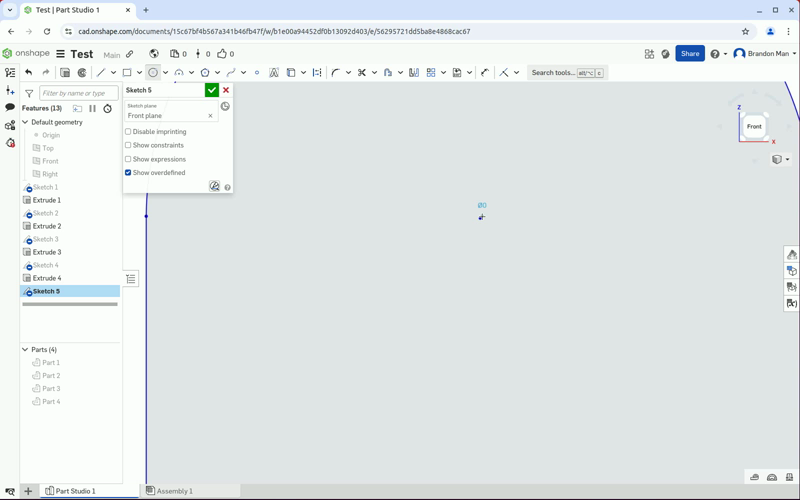
scroll(-6)
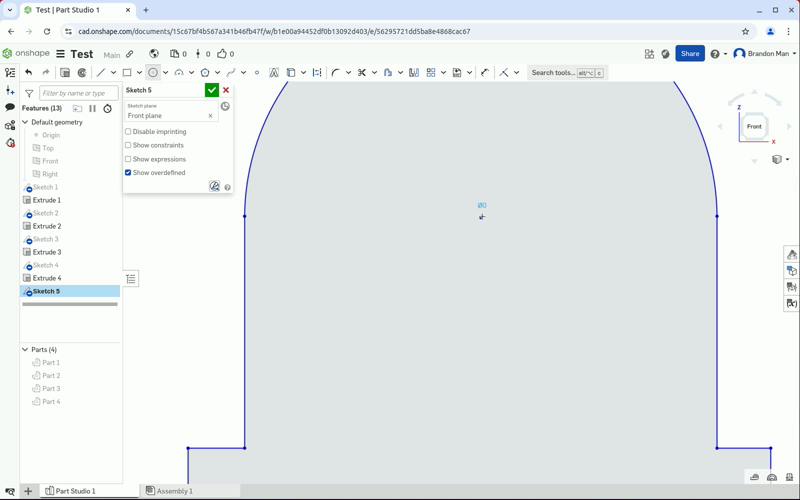
scroll(-6)
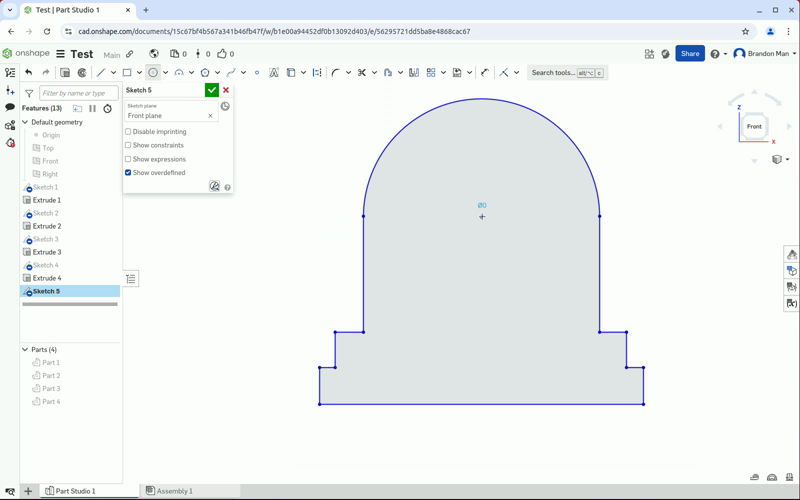
scroll(-6)
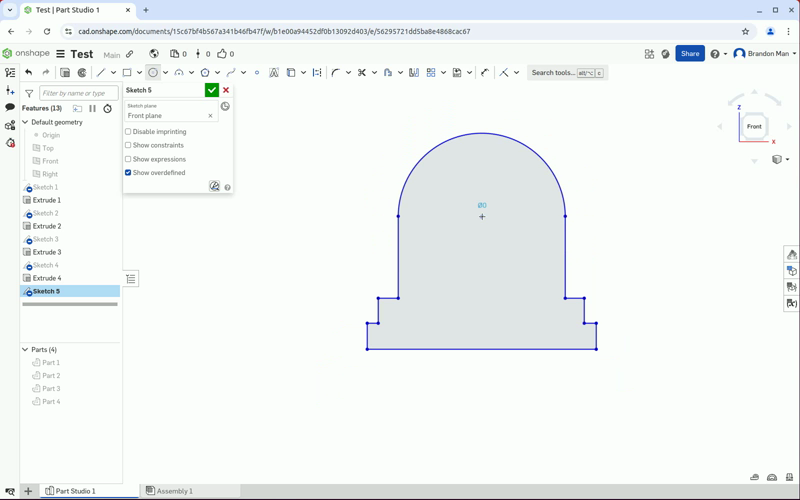
scroll(-6)
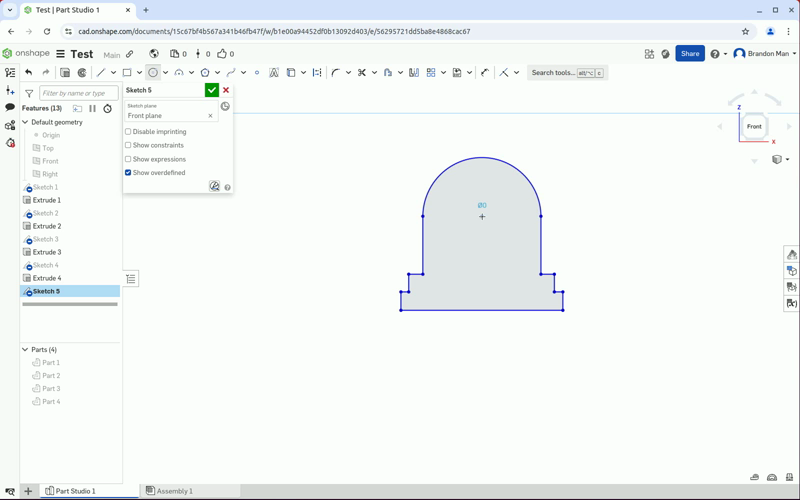
scroll(-6)
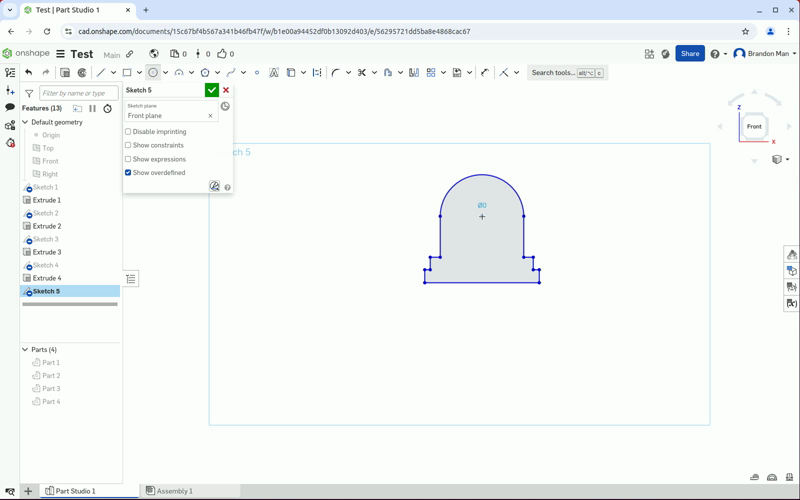
key_up(shift)
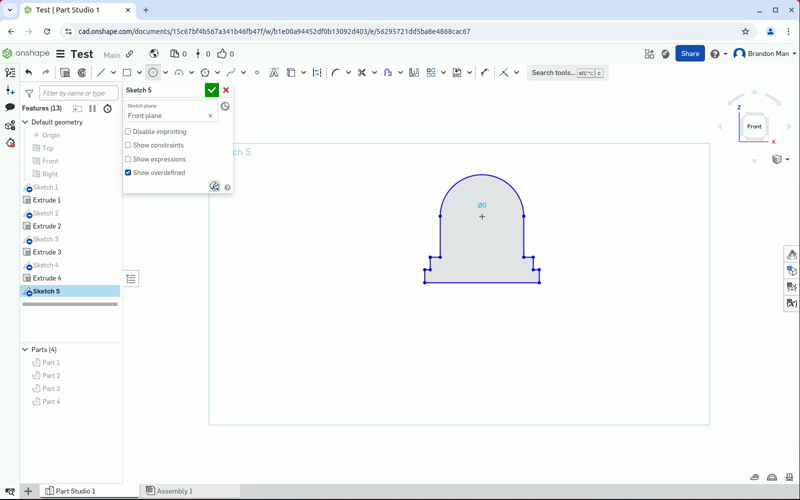
mouse_move(505, 216)
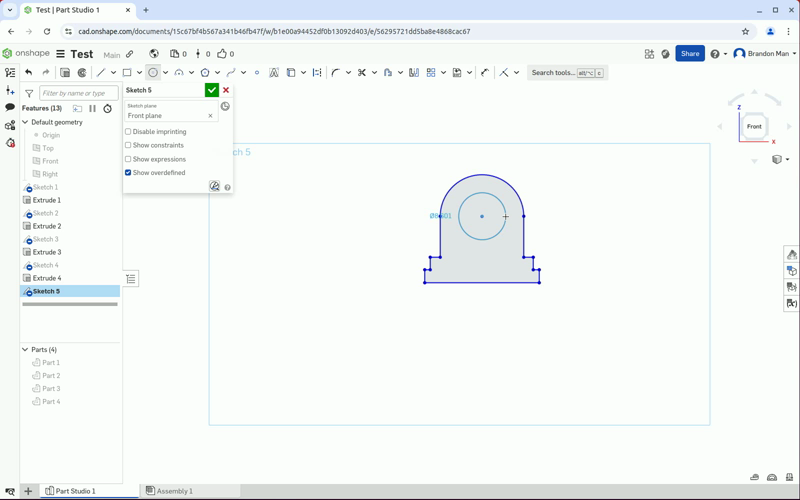
click(505, 216)
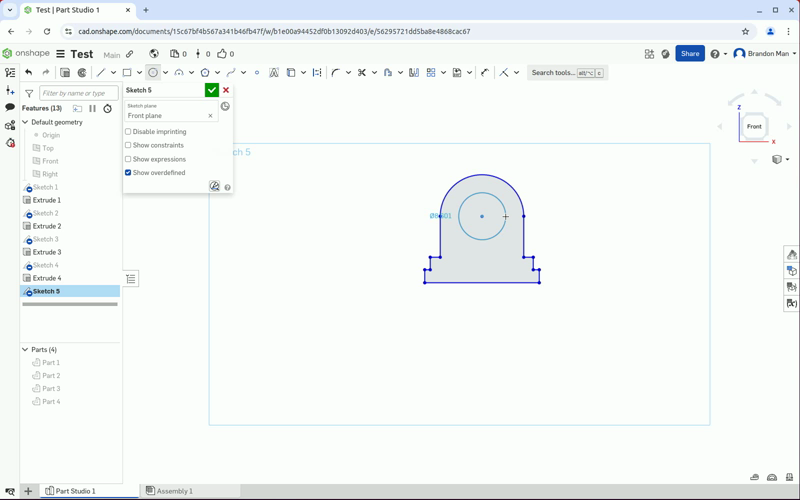
key(esc)
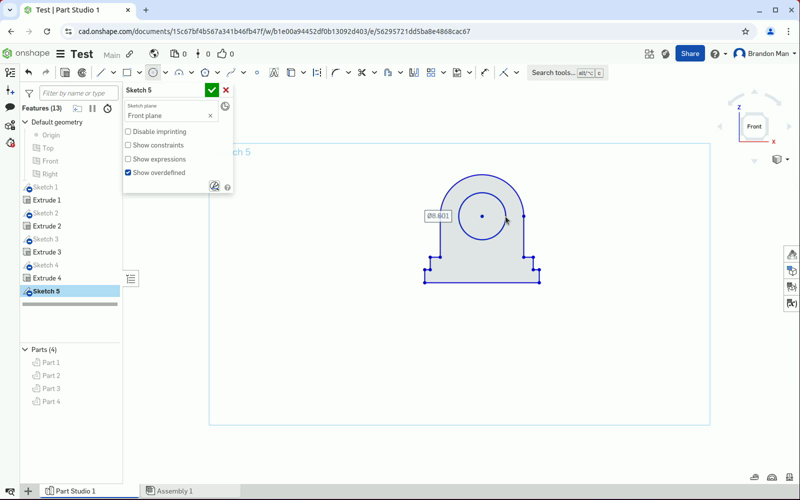
mouse_move(459, 265)
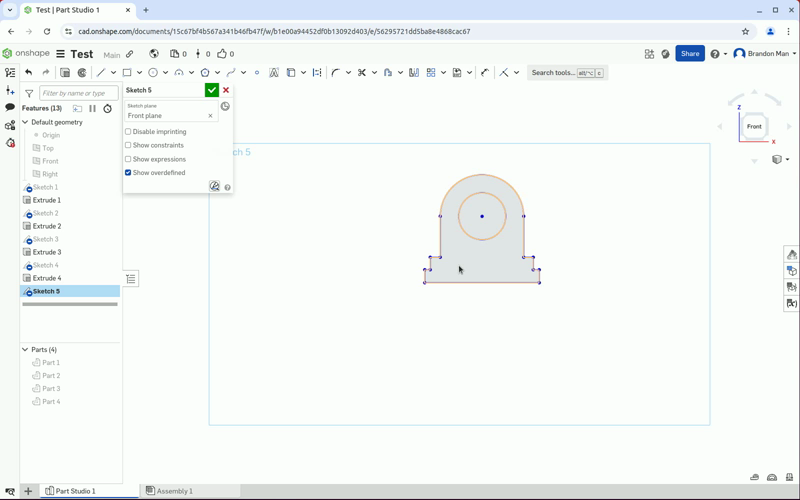
click(459, 265)
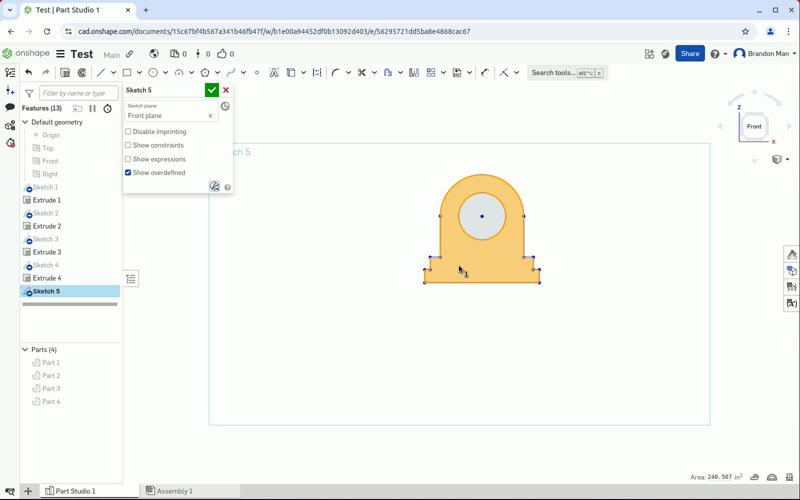
mouse_move(73, 352)
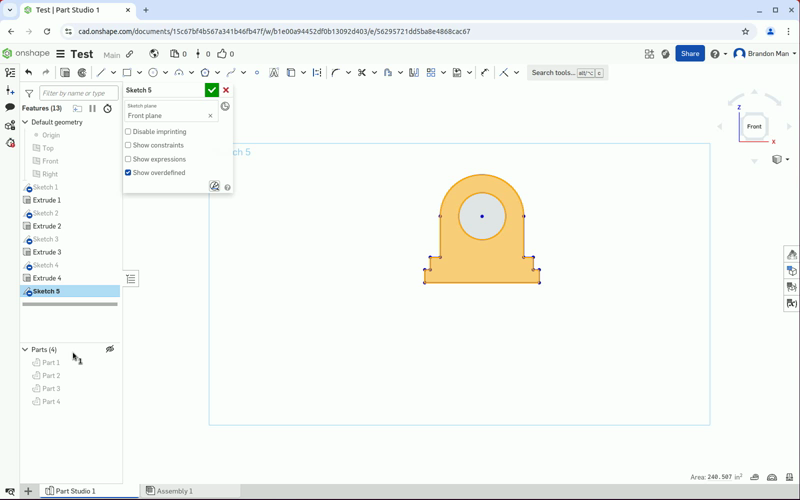
key(shift+y)
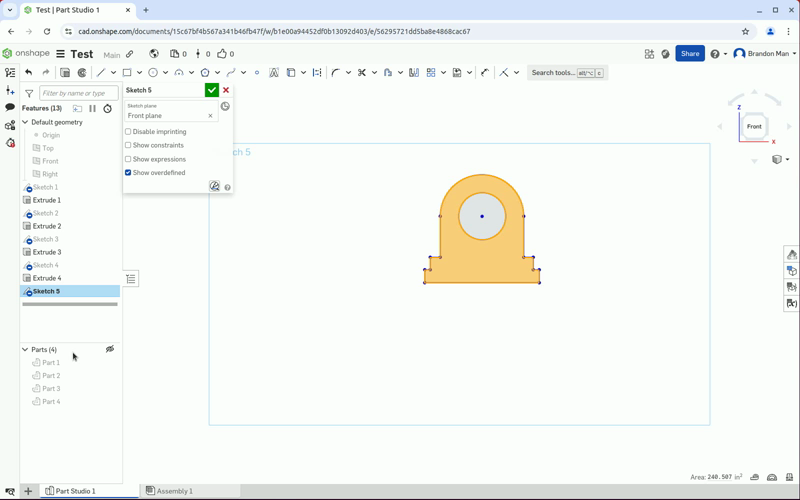
key(shift+e)
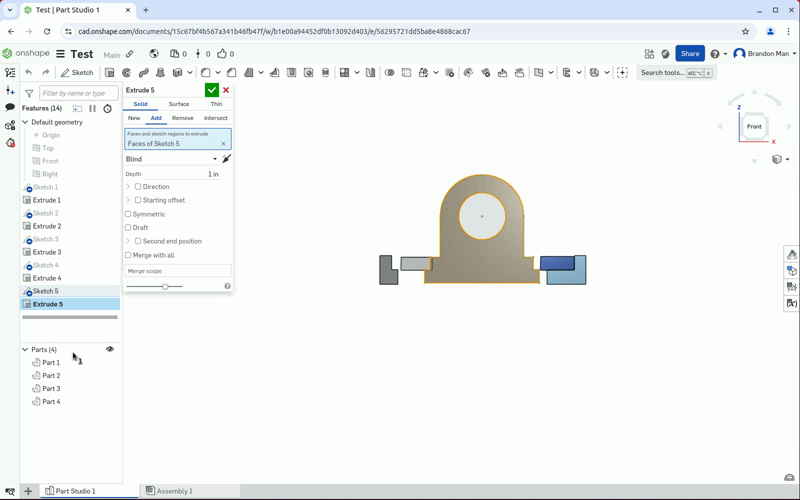
mouse_move(143, 106)
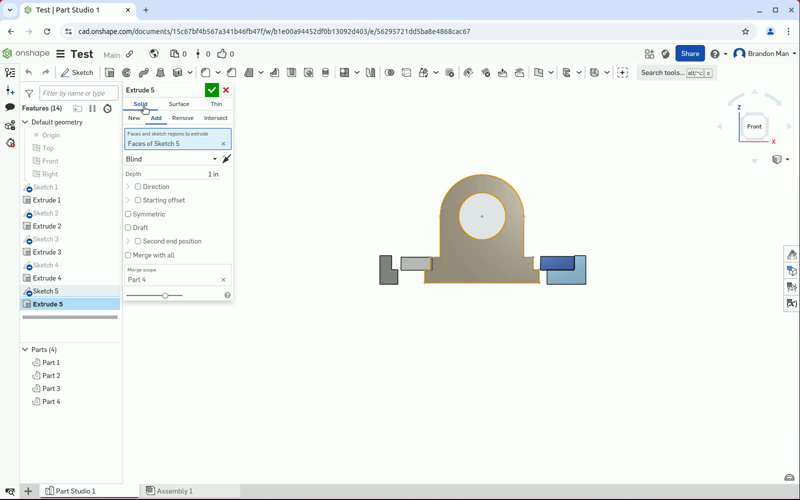
click(143, 106)
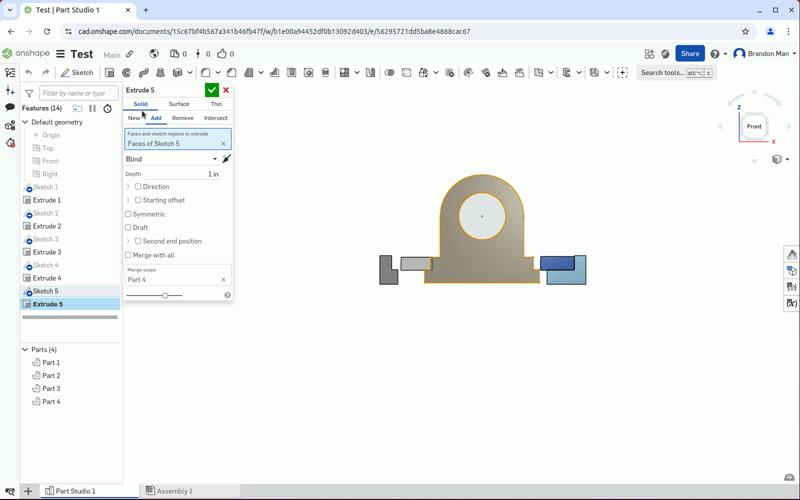
mouse_move(137, 120)
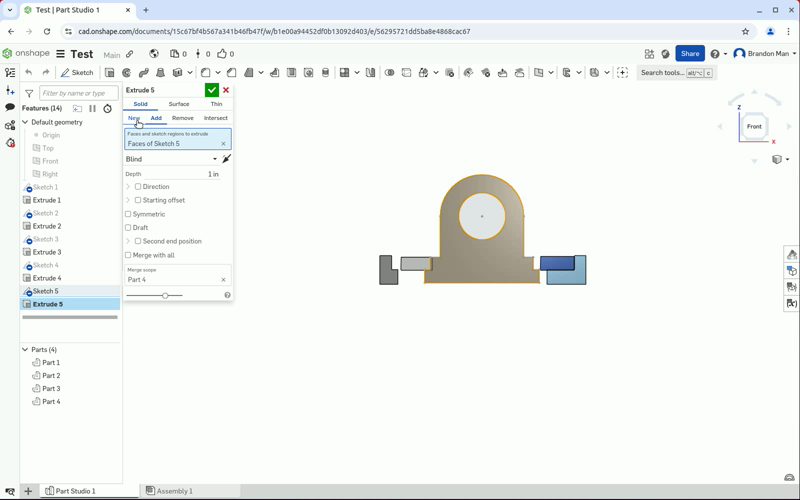
click(137, 120)
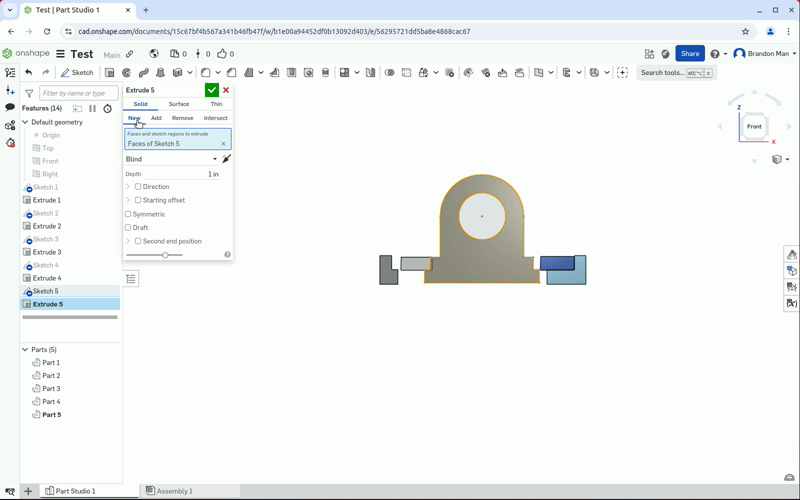
key(tab, 4)
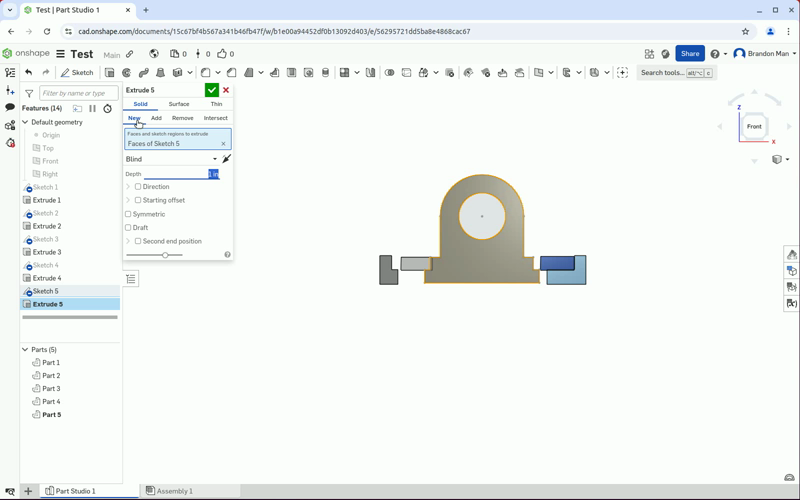
text(13.721)
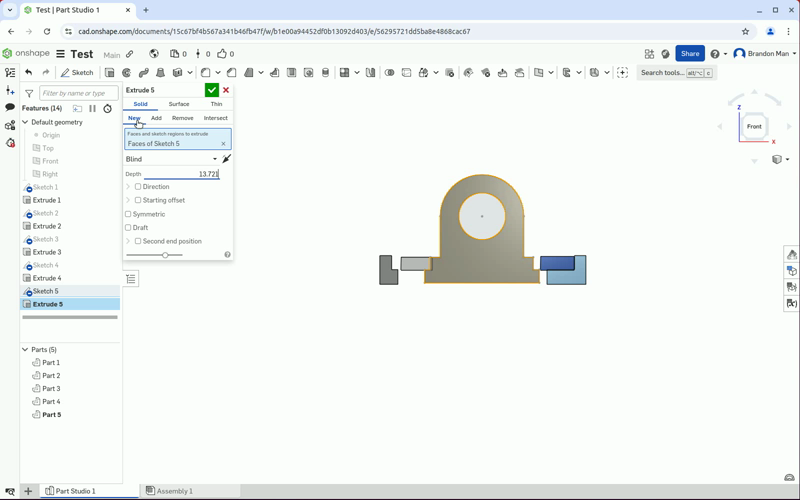
key(enter)
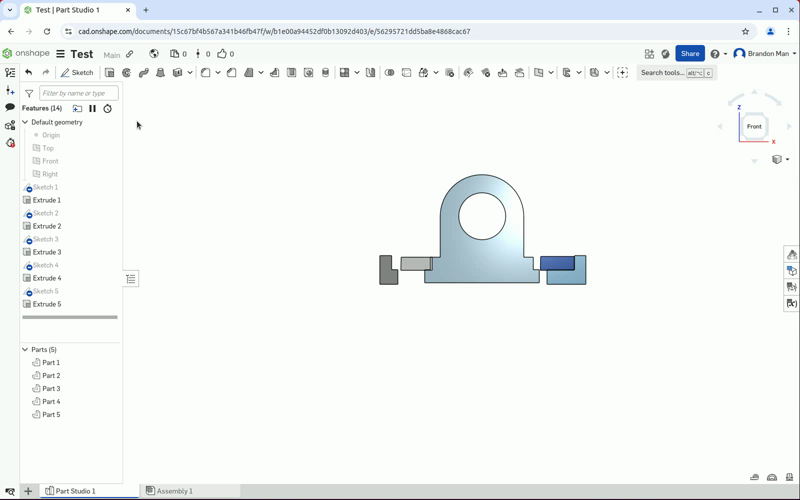
key(shift+h)
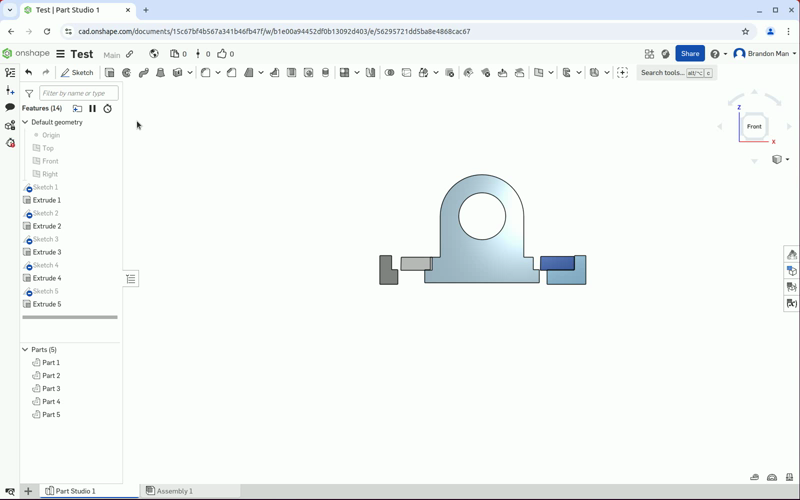
key(shift+h)
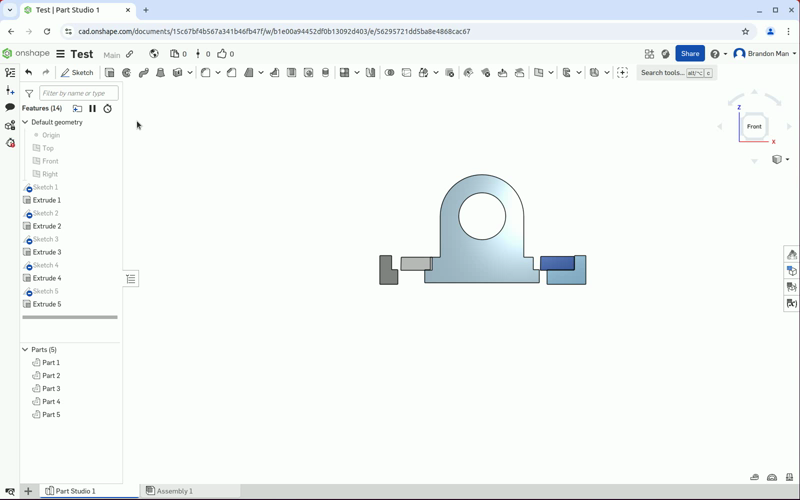
mouse_move(73, 189)
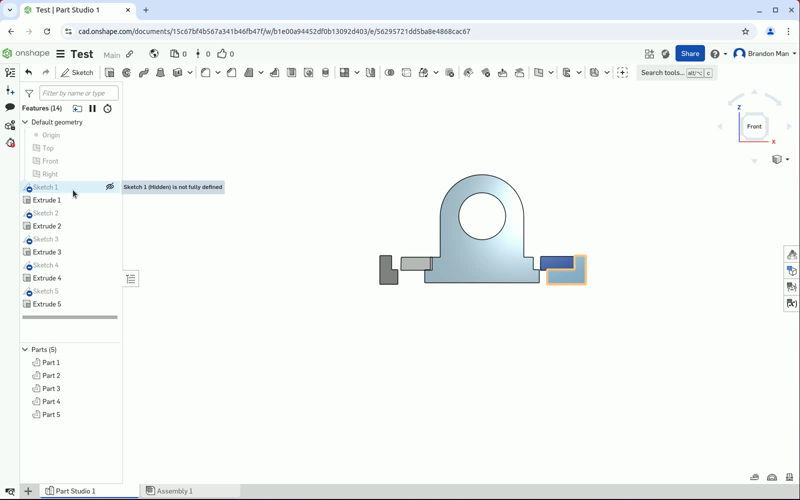
click(73, 189)
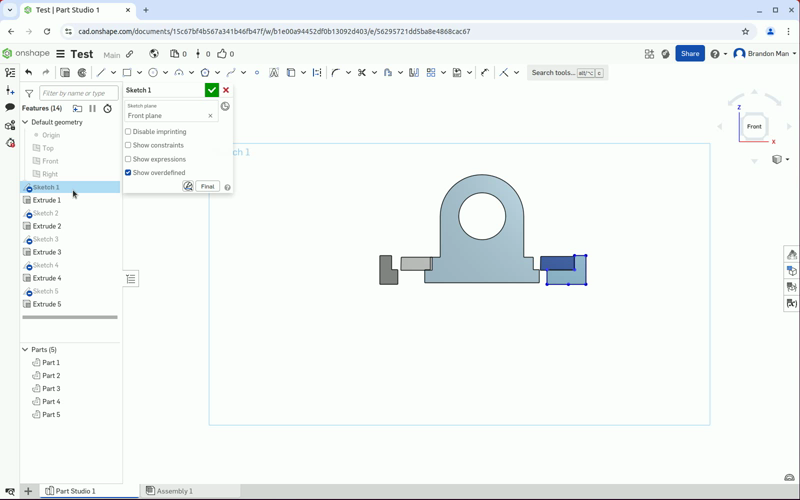
mouse_move(229, 92)
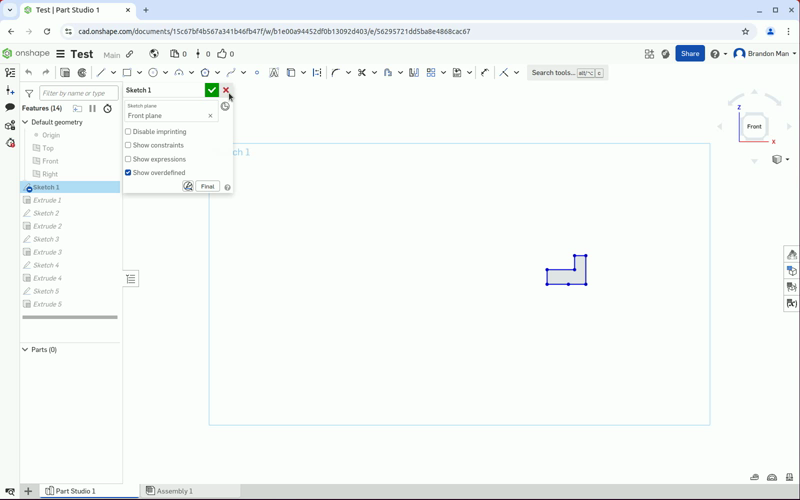
click(229, 92)
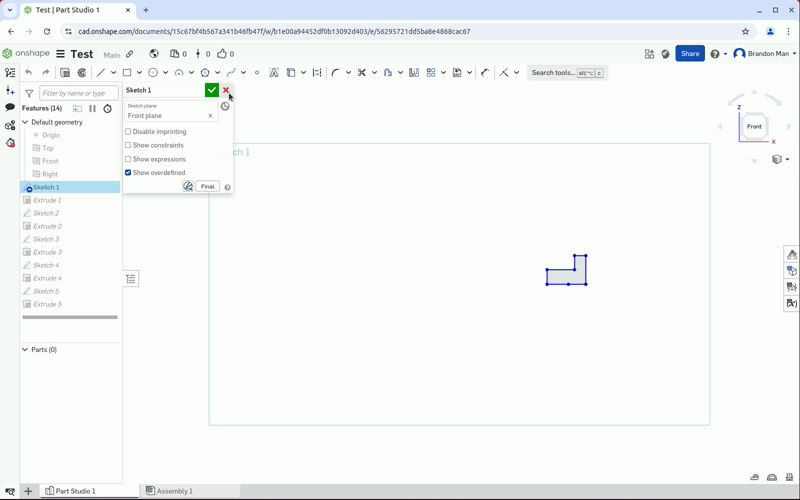
key(shift+s)
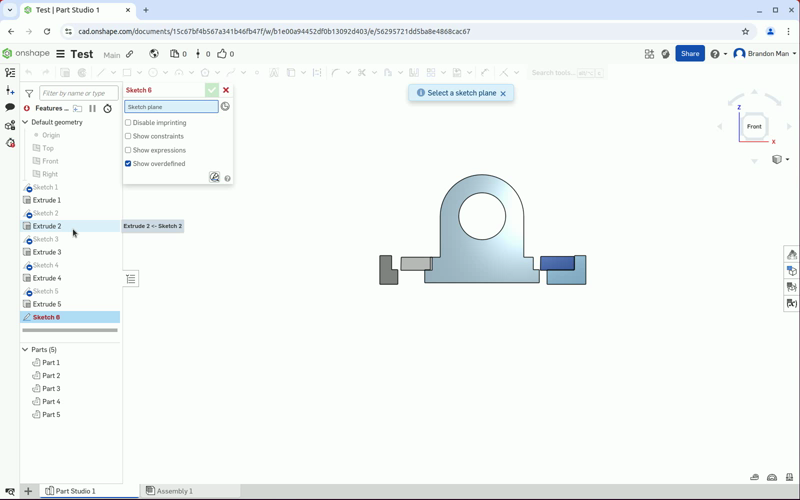
scroll(3)
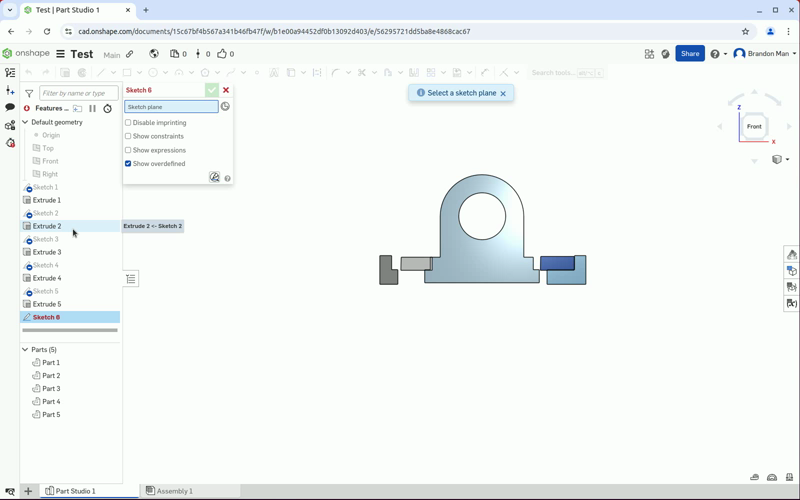
mouse_move(73, 163)
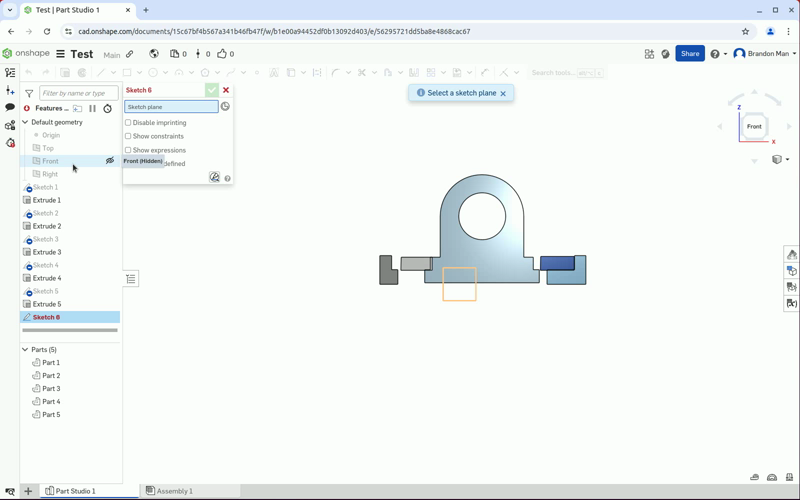
click(73, 163)
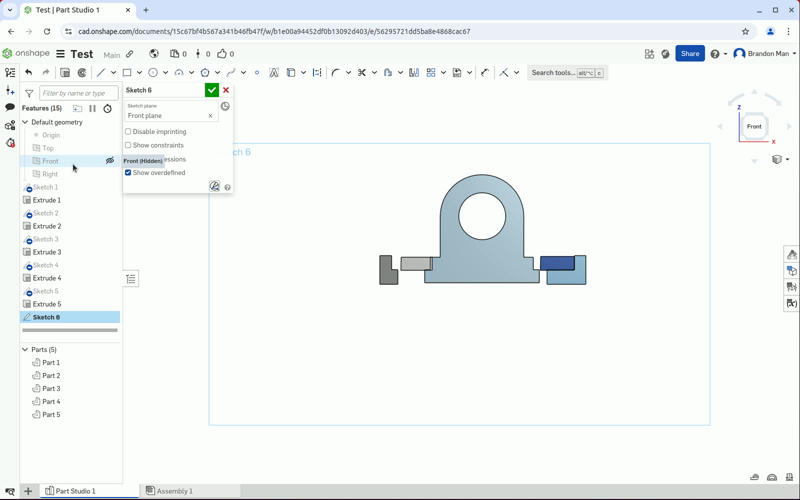
mouse_move(73, 352)
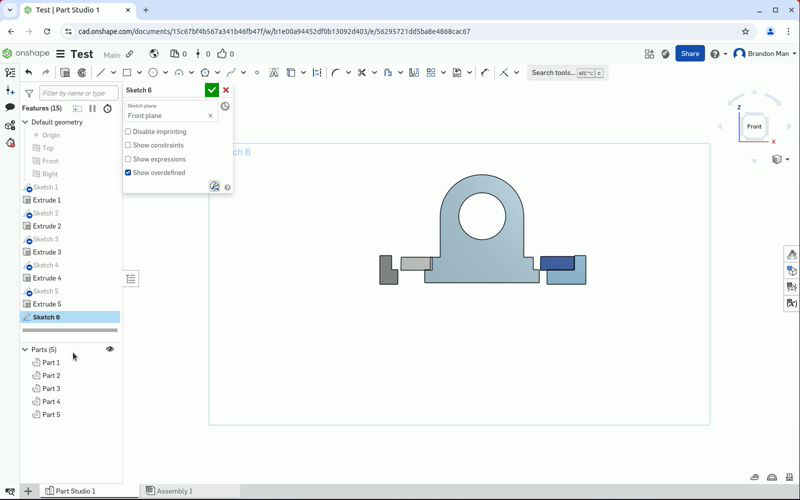
key(y)
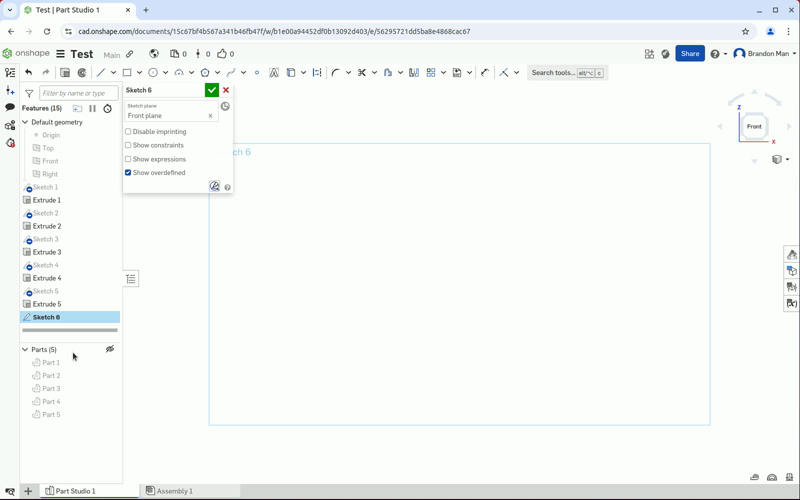
key(c)
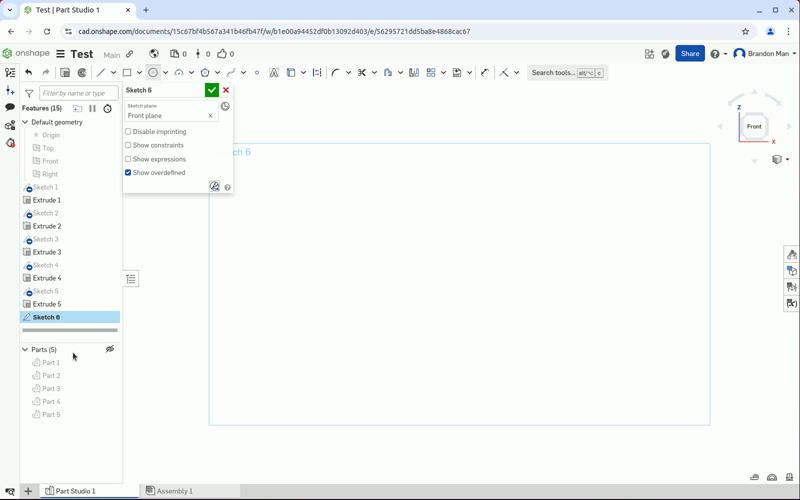
key_down(shift)
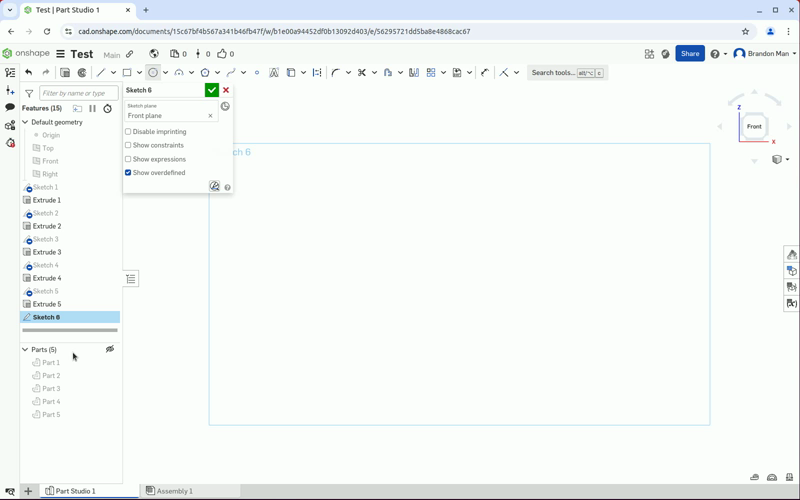
mouse_move(482, 216)
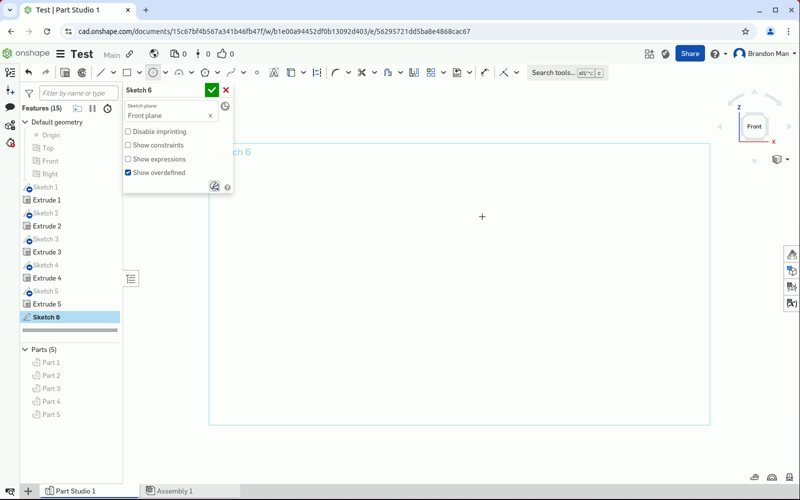
click(482, 216)
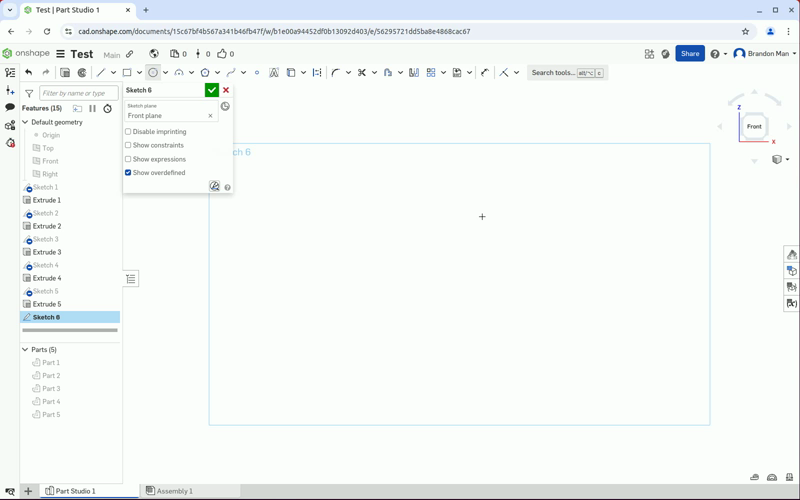
key_up(shift)
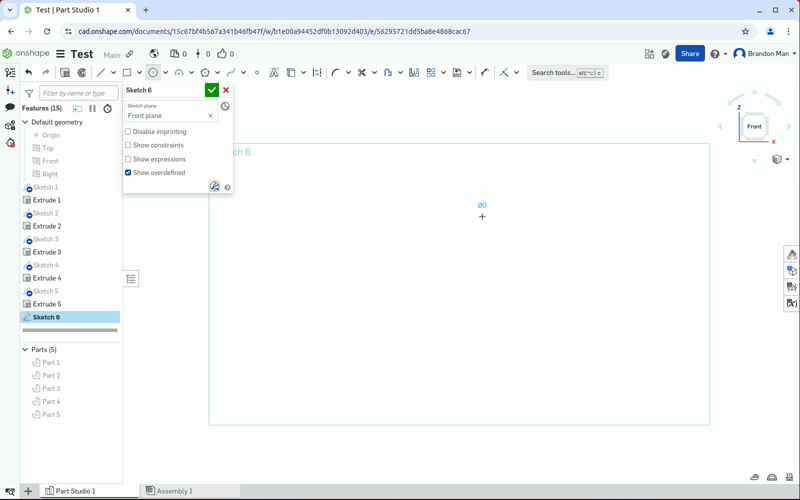
mouse_move(506, 216)
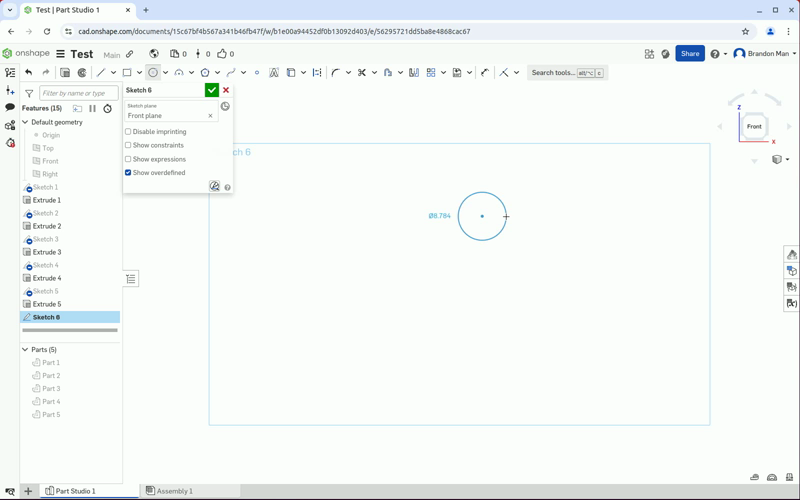
click(506, 216)
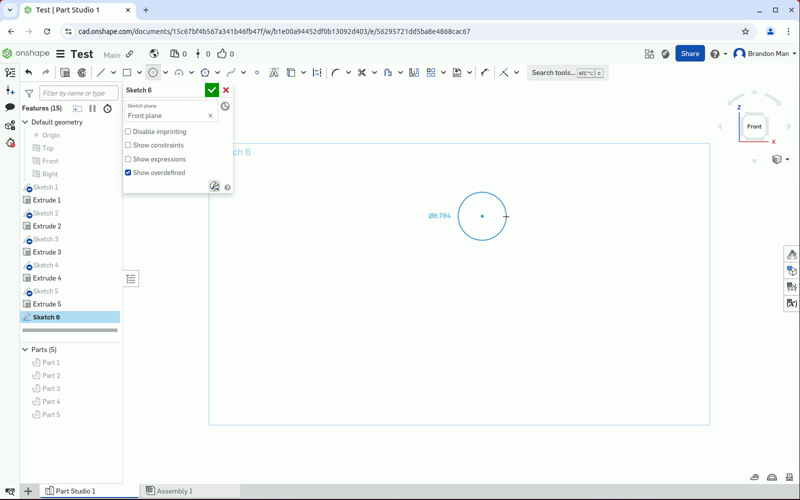
key(esc)
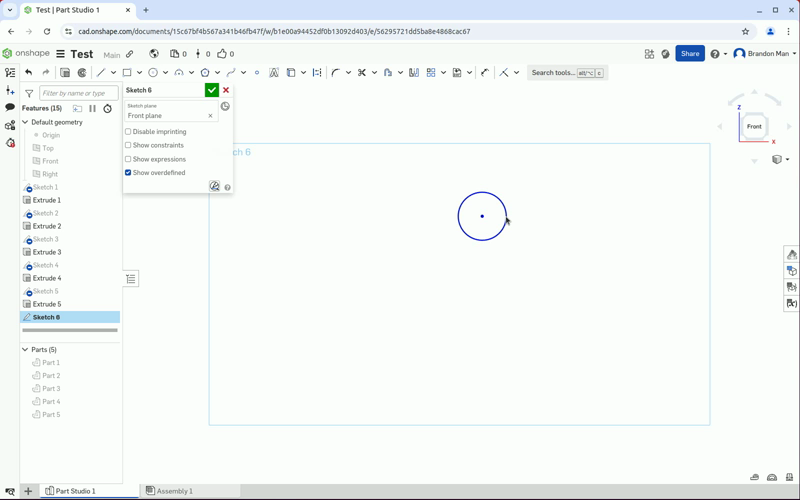
mouse_move(469, 206)
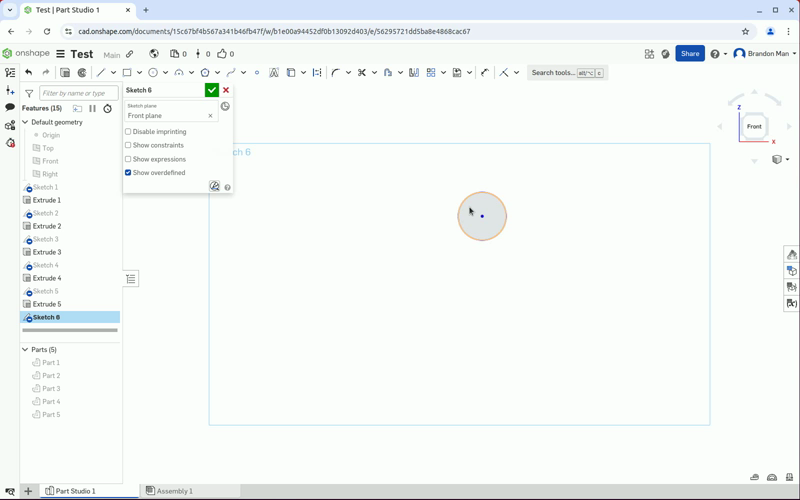
click(469, 206)
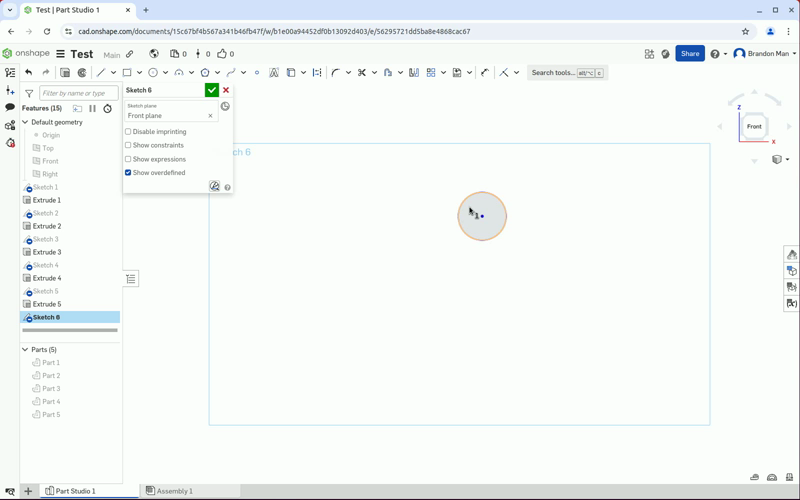
mouse_move(73, 352)
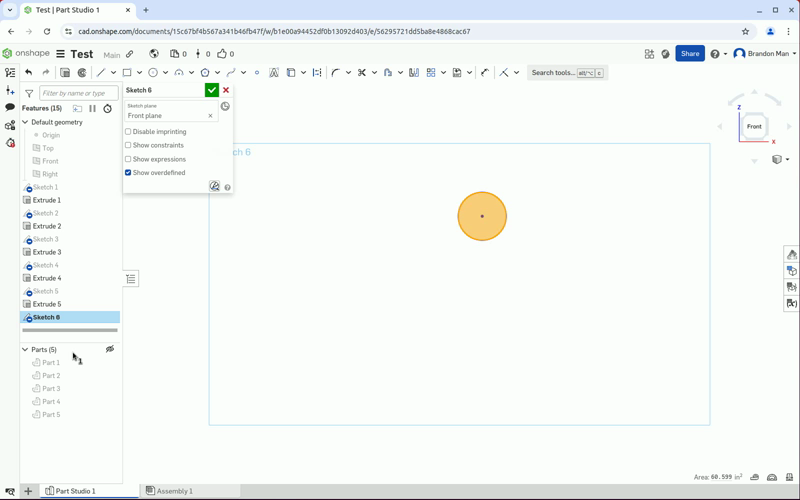
key(shift+y)
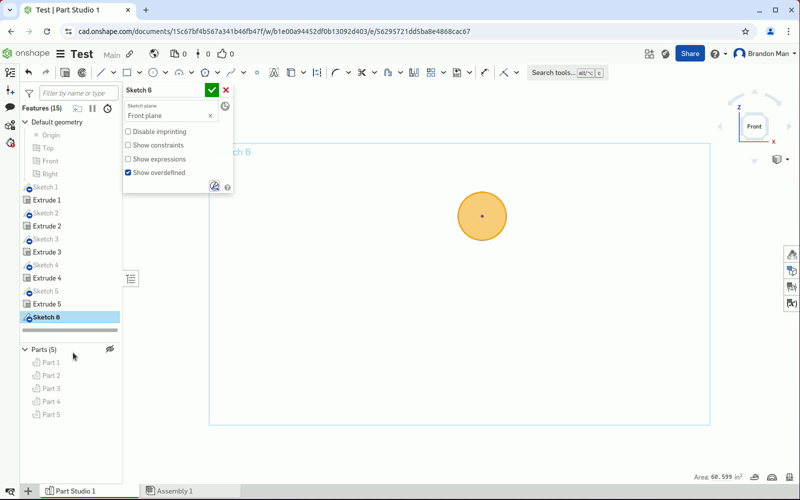
key(shift+e)
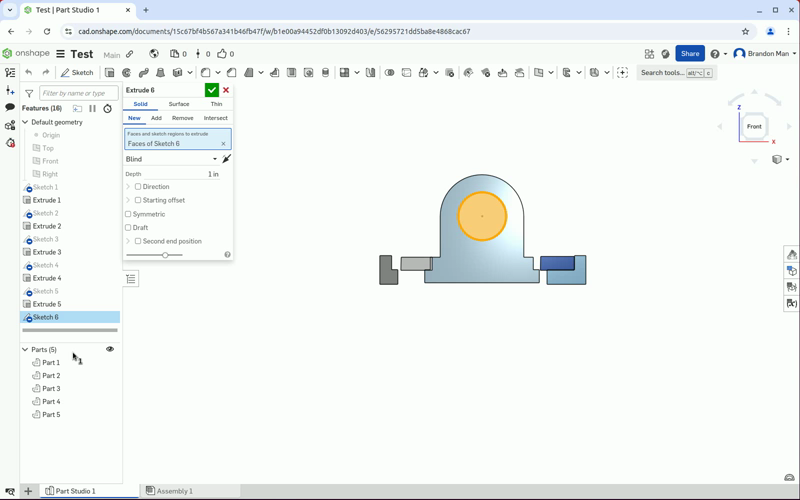
mouse_move(143, 106)
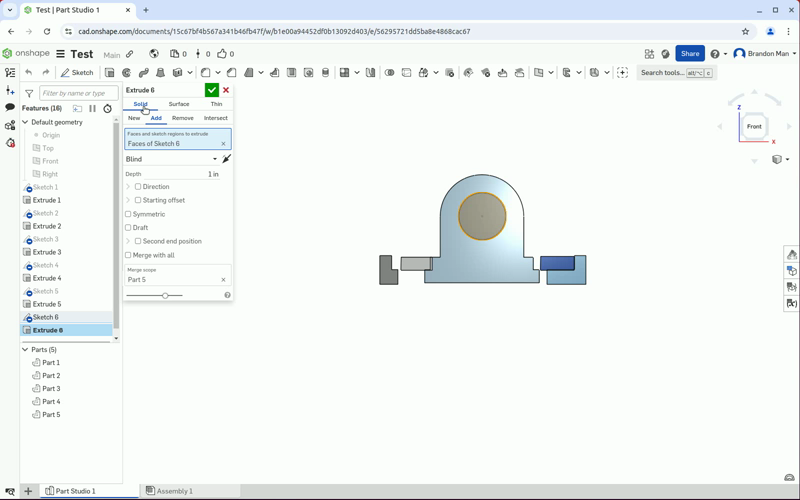
click(143, 106)
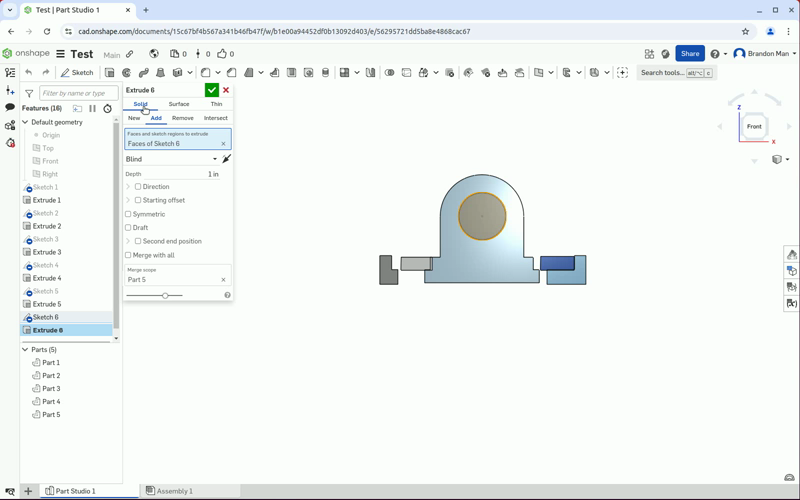
mouse_move(137, 120)
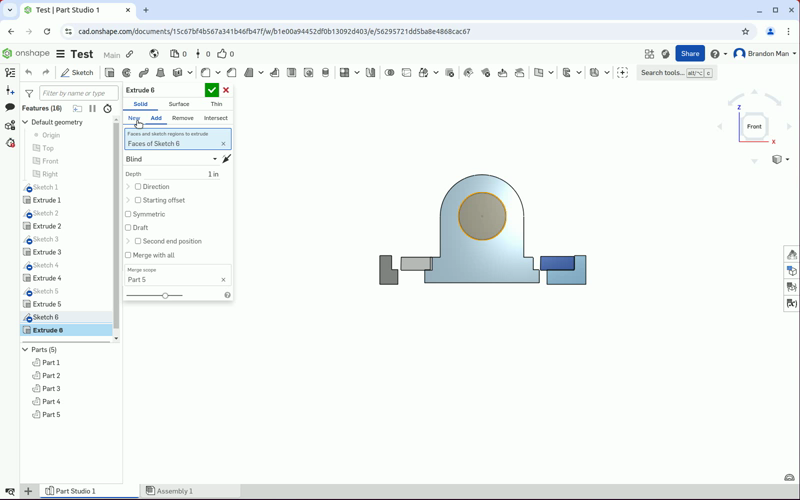
click(137, 120)
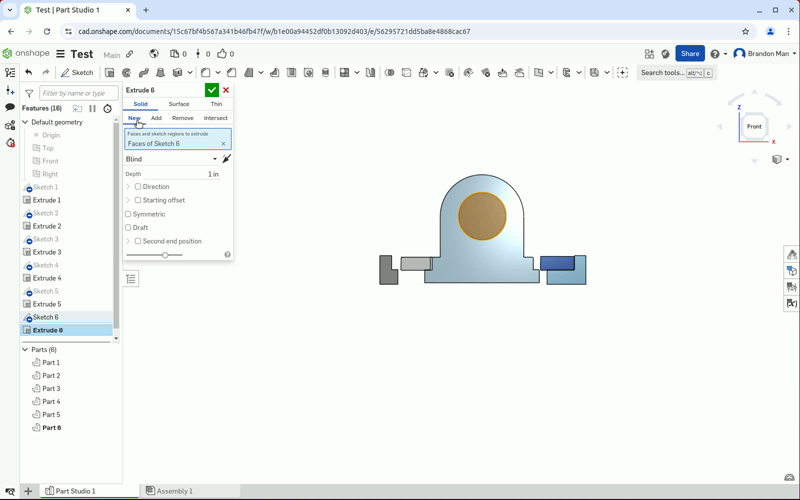
key(tab, 4)
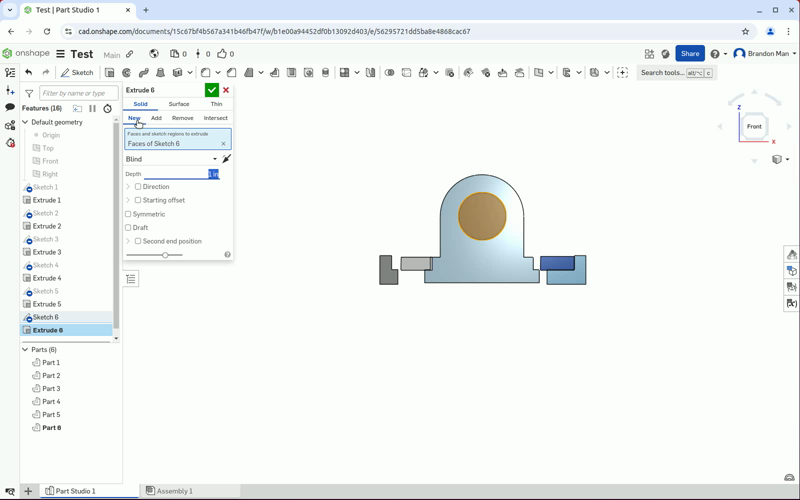
text(13.721)
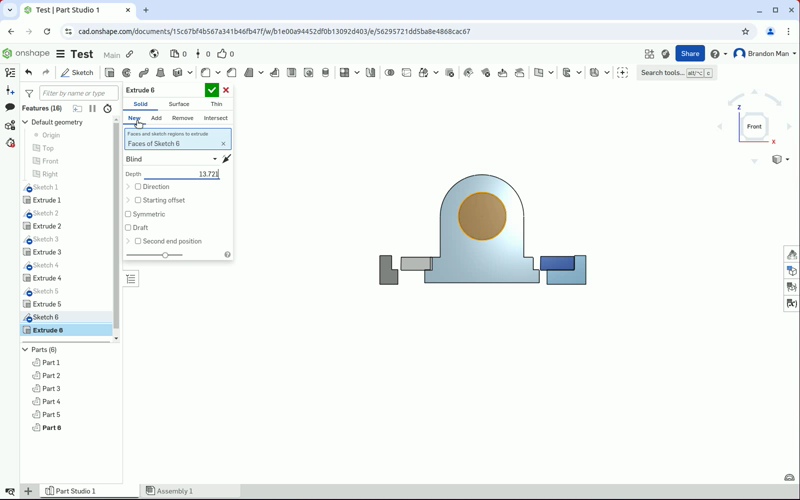
key(enter)
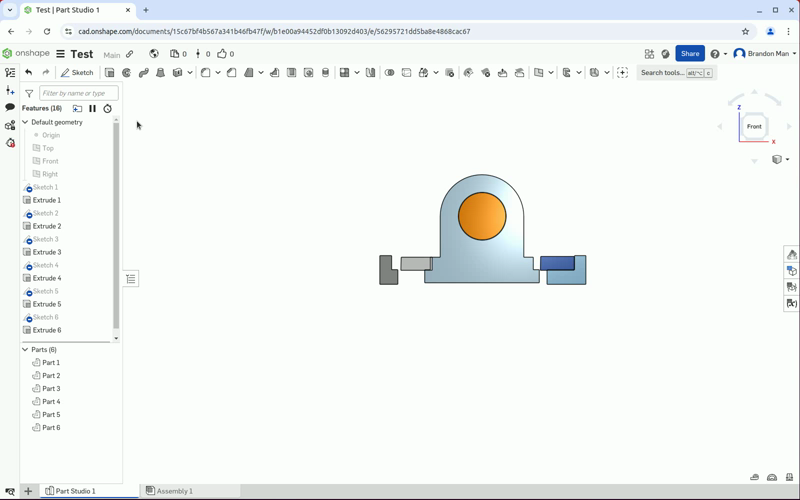
key(shift+h)
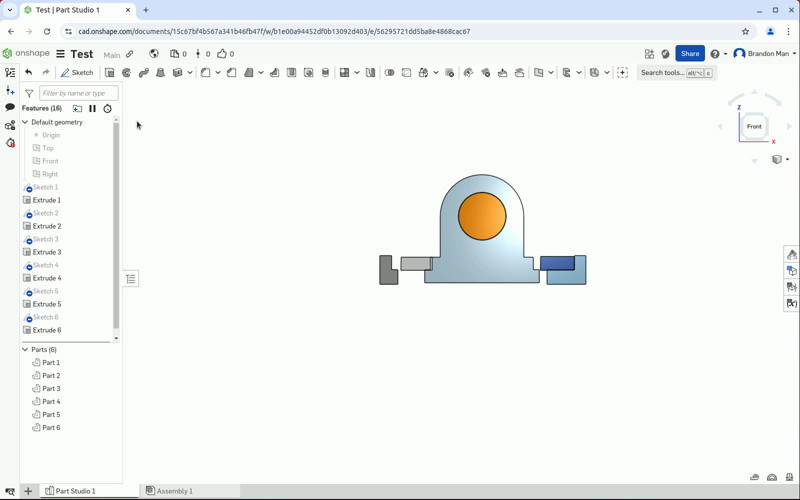
key(shift+h)
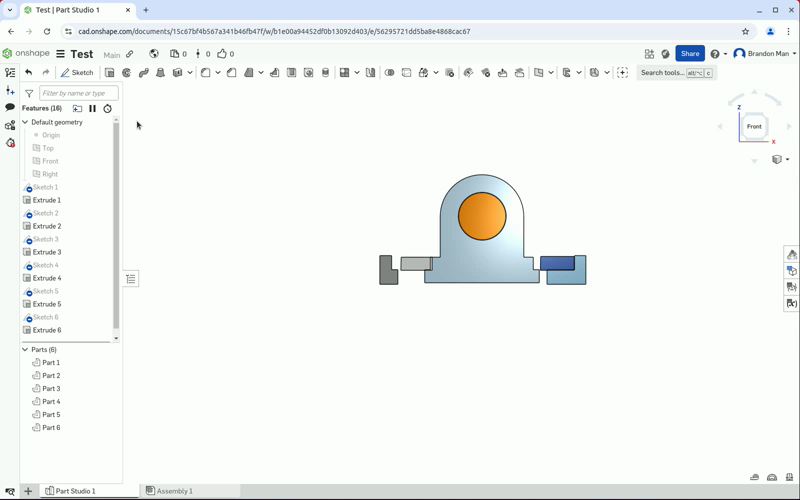
mouse_move(69, 189)
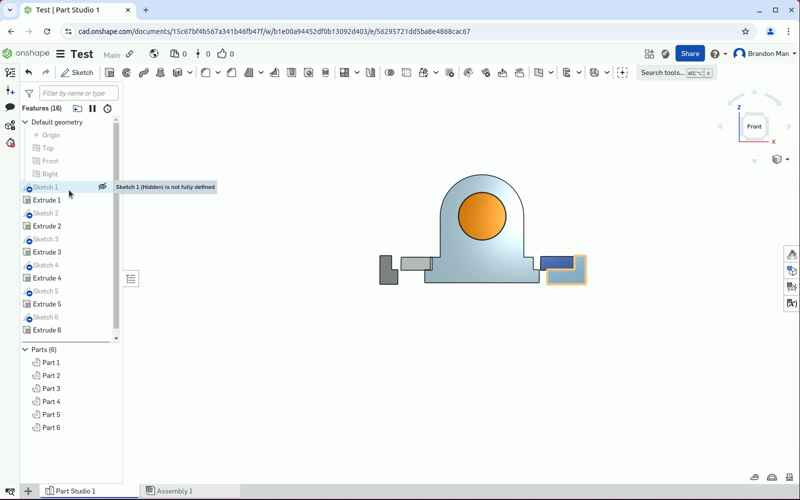
click(69, 189)
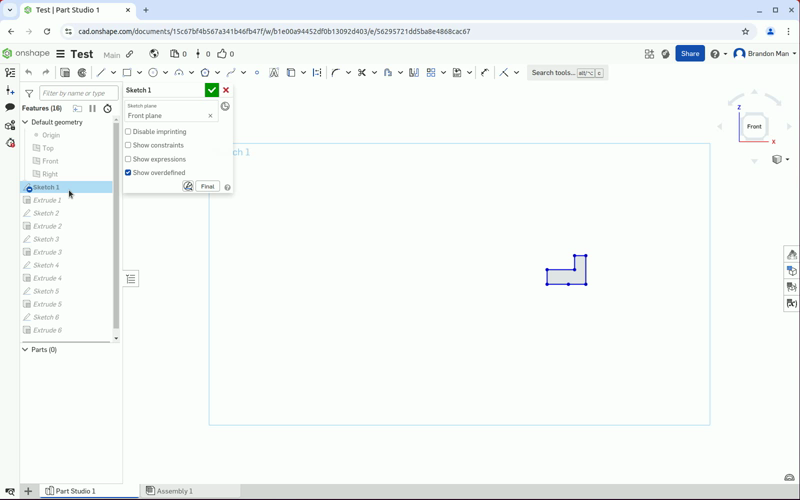
mouse_move(229, 92)
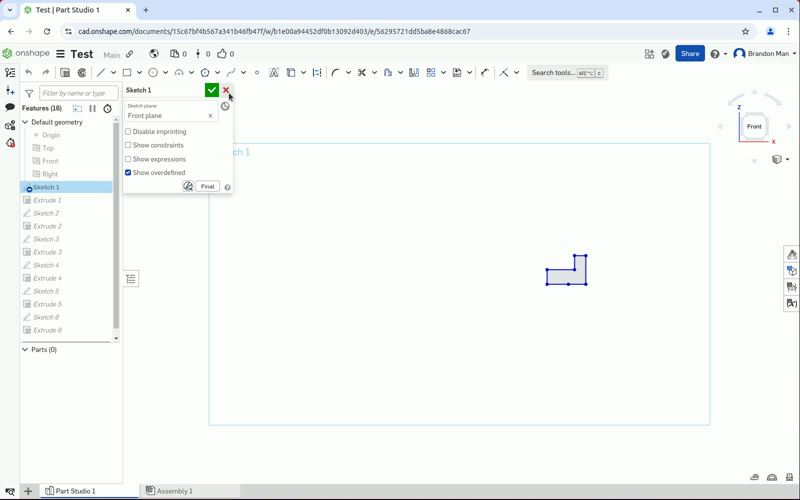
click(229, 92)
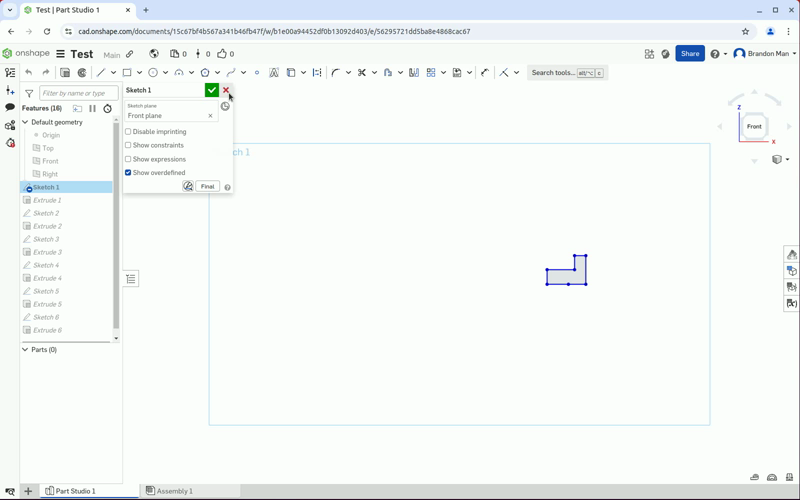
key(shift+s)
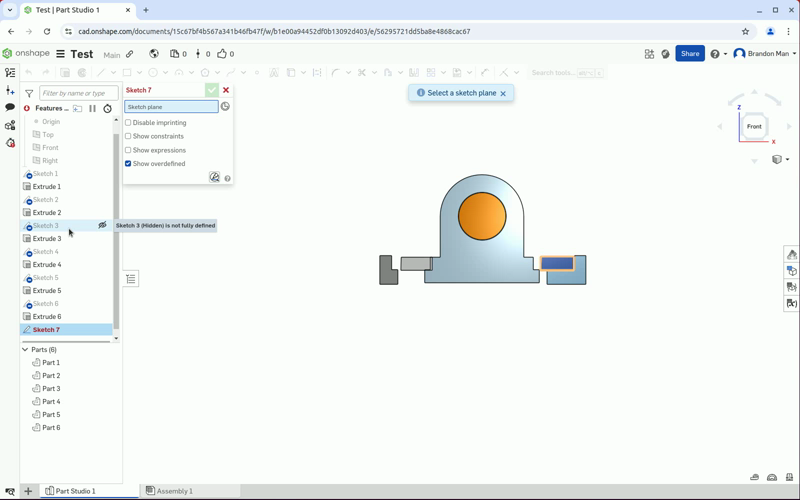
scroll(3)
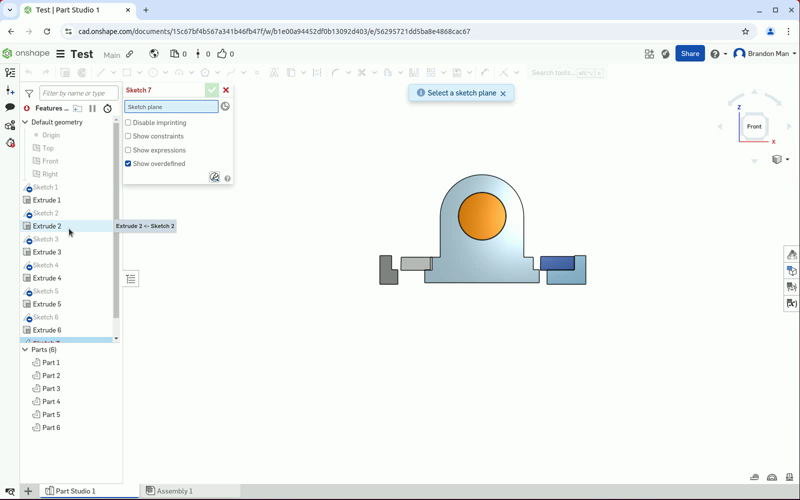
mouse_move(69, 163)
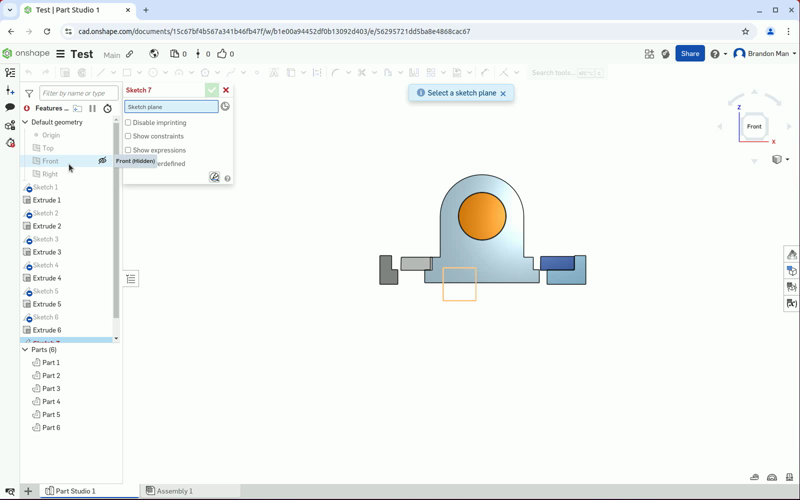
click(69, 163)
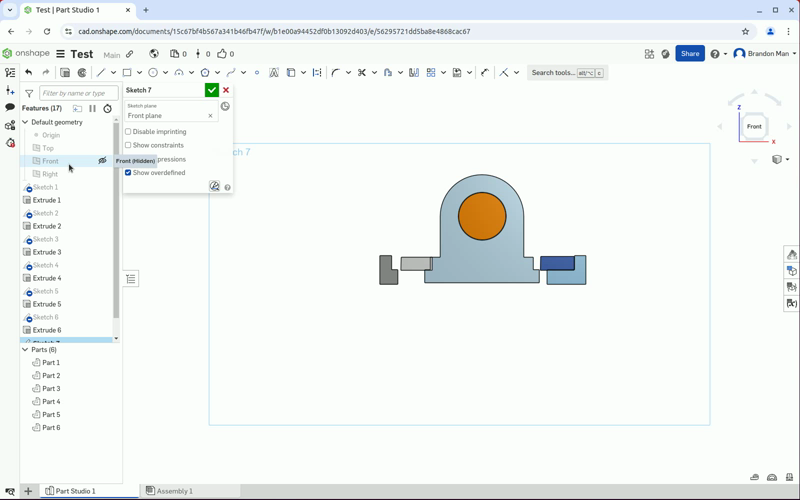
mouse_move(73, 352)
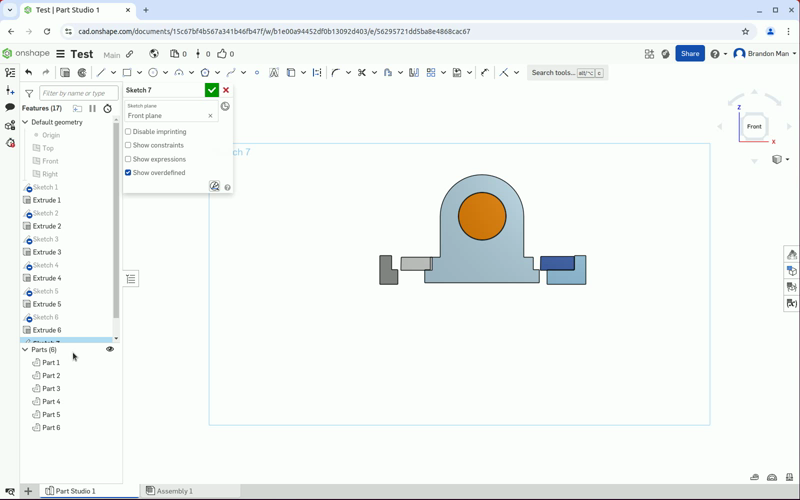
key(y)
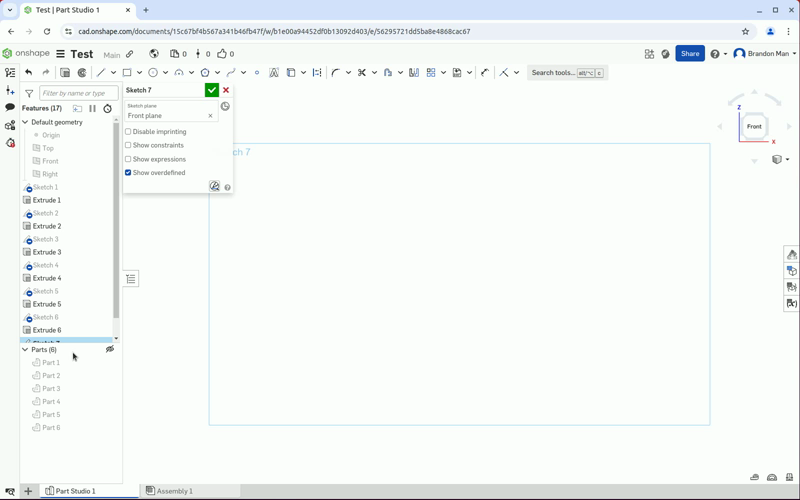
key(l)
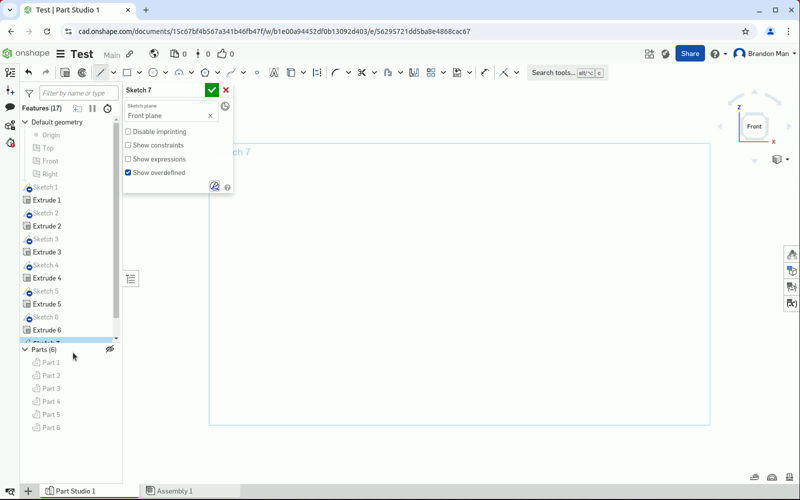
key_down(shift)
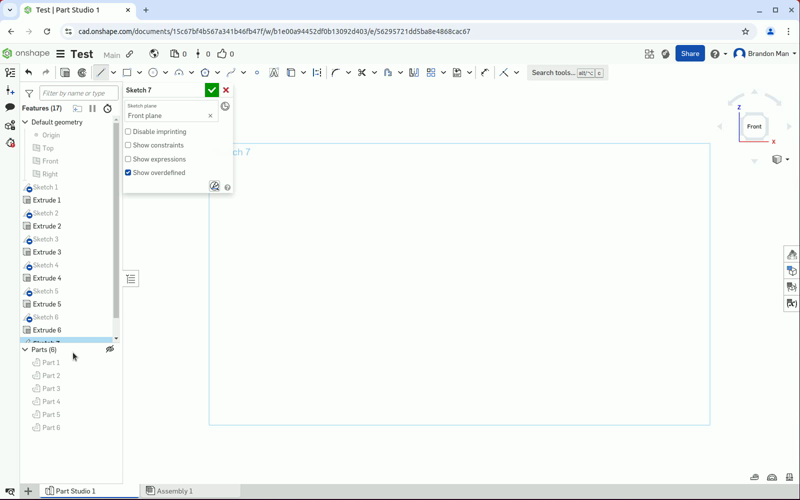
mouse_move(406, 282)
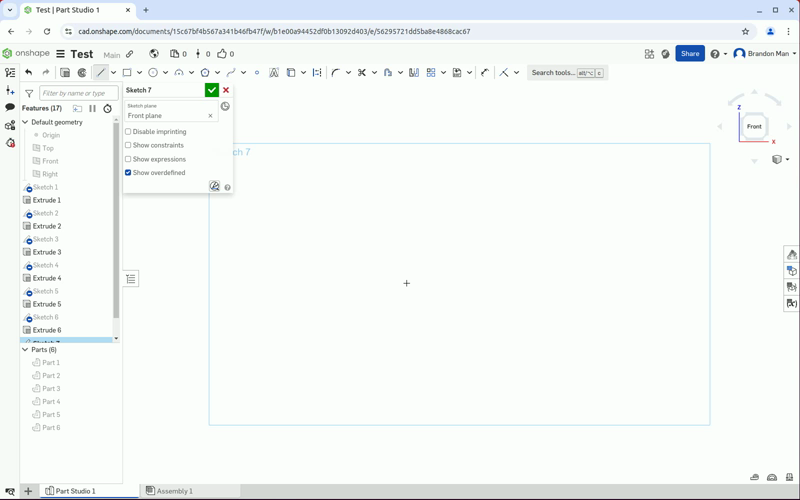
click(406, 282)
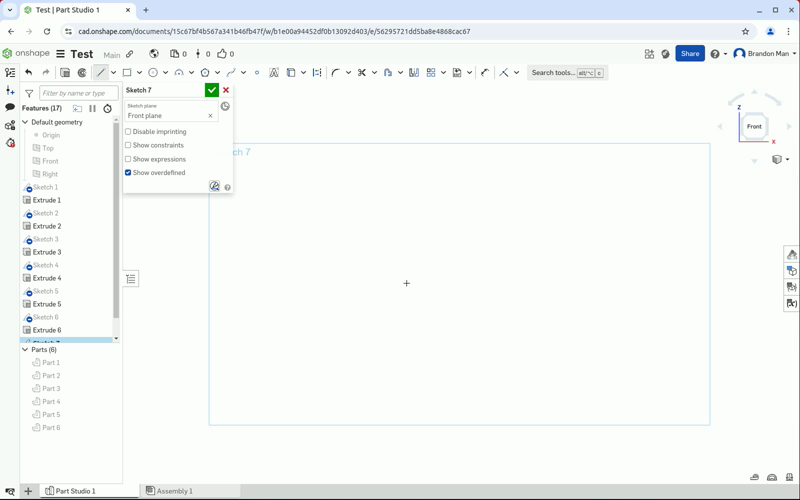
key_up(shift)
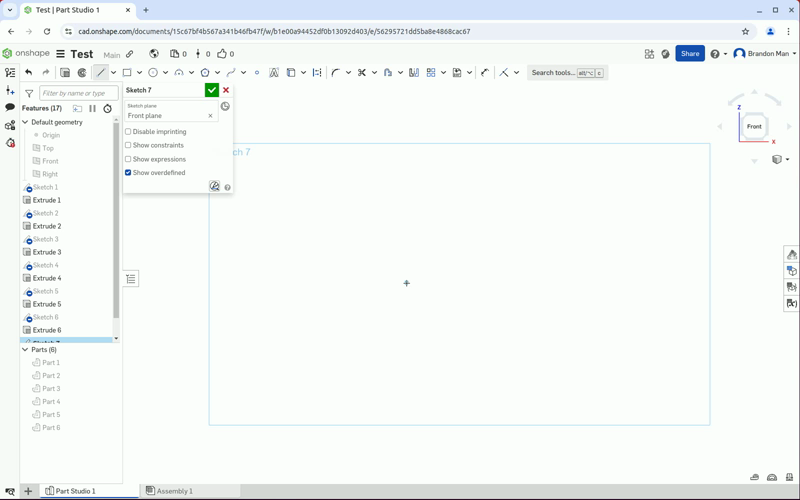
key_down(shift)
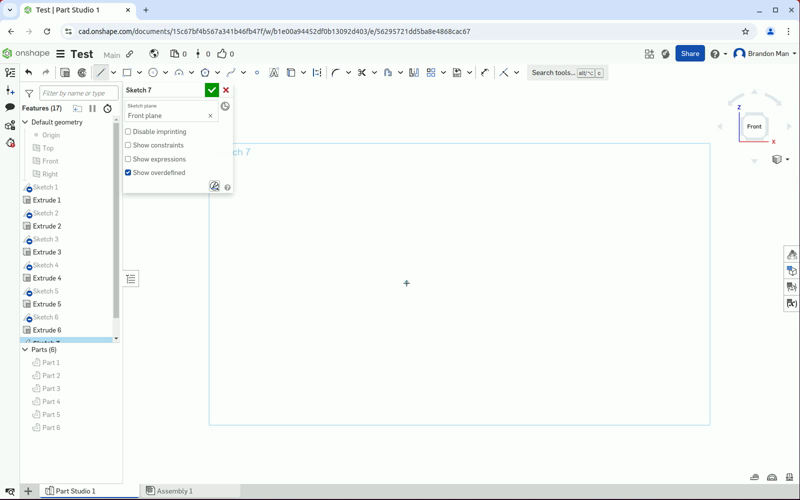
mouse_move(436, 282)
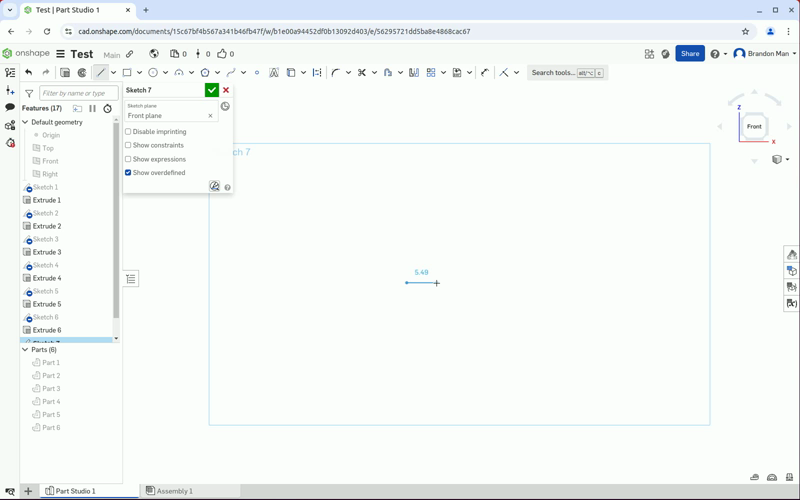
mouse_move(426, 282)
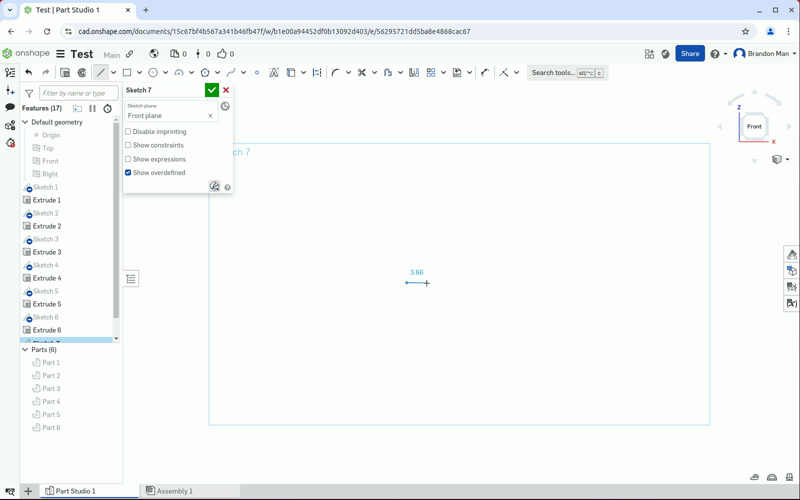
click(426, 282)
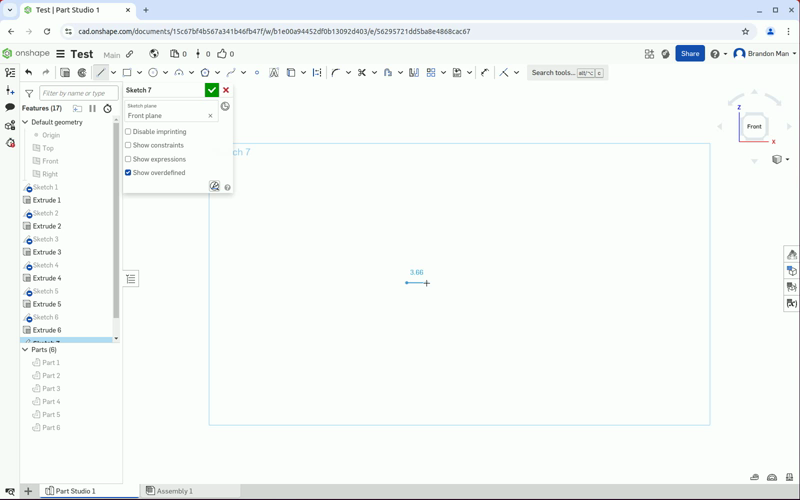
key_up(shift)
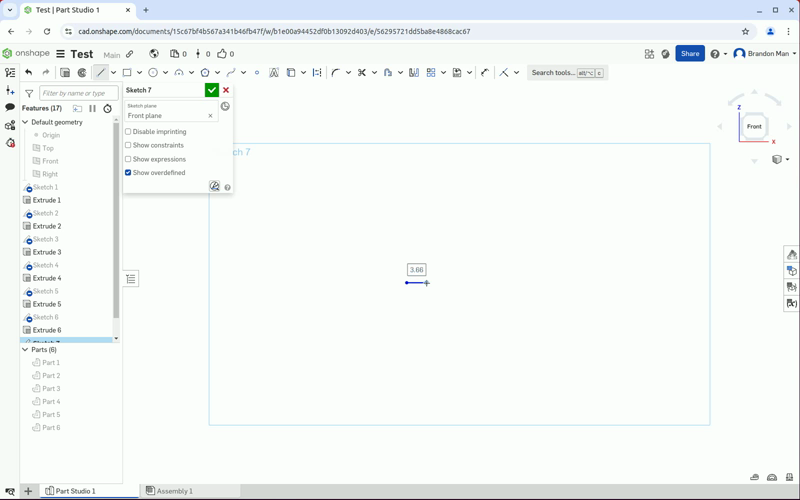
key_down(shift)
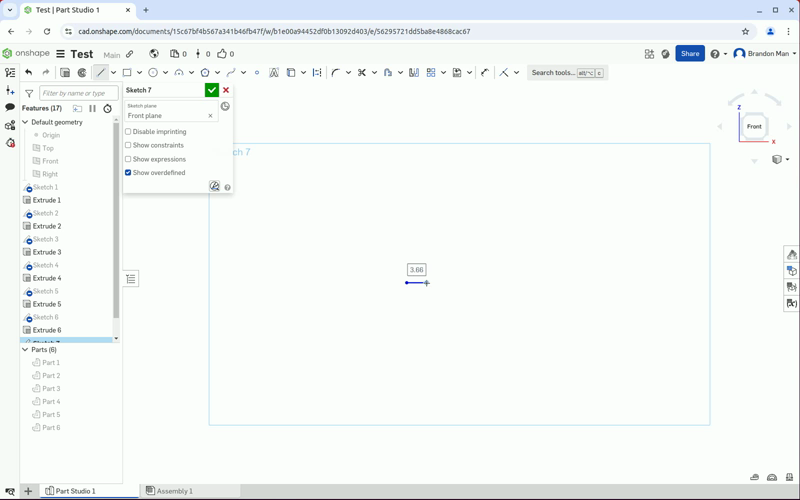
mouse_move(456, 282)
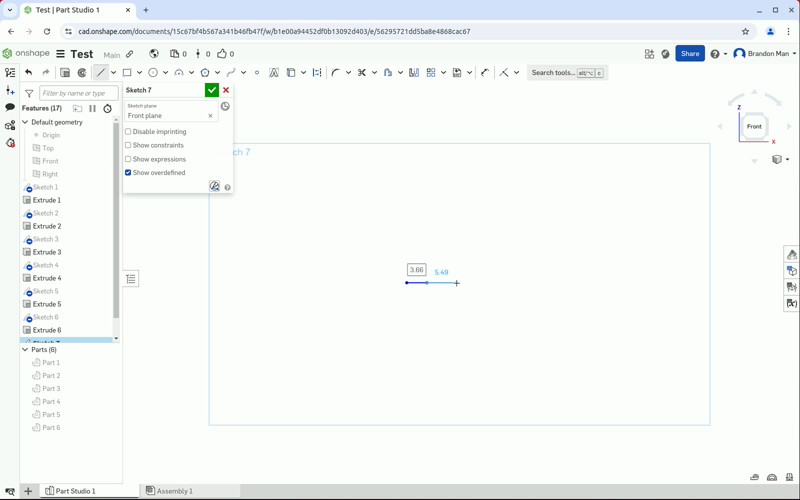
mouse_move(426, 269)
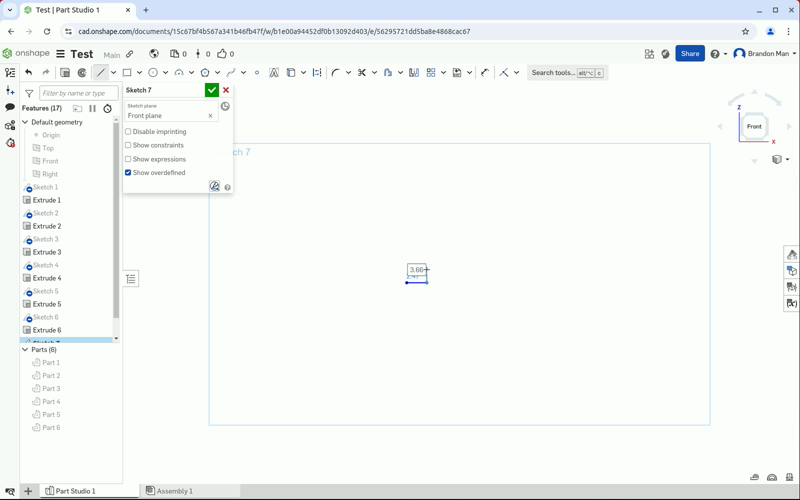
click(426, 269)
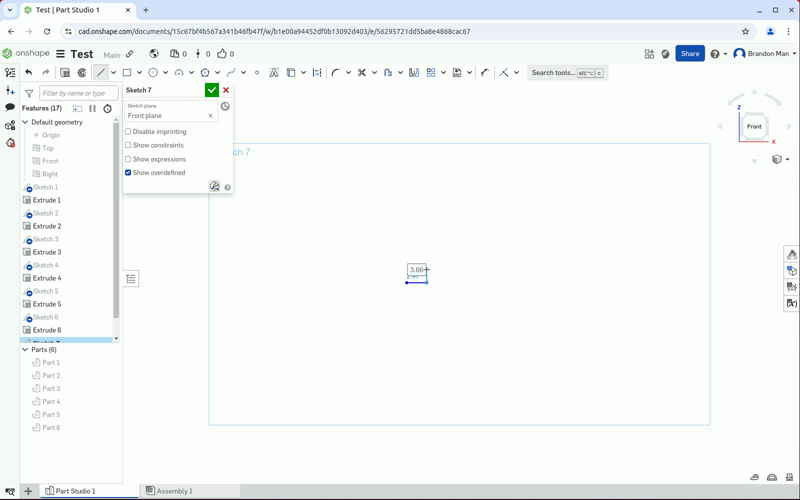
key_up(shift)
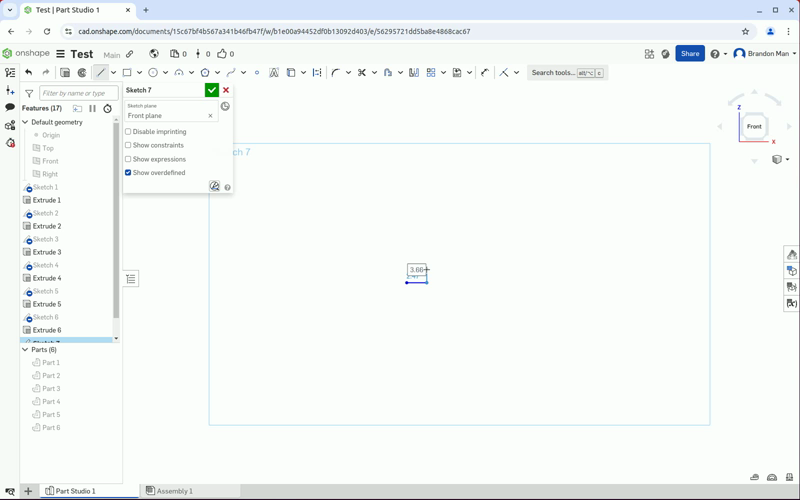
key_down(shift)
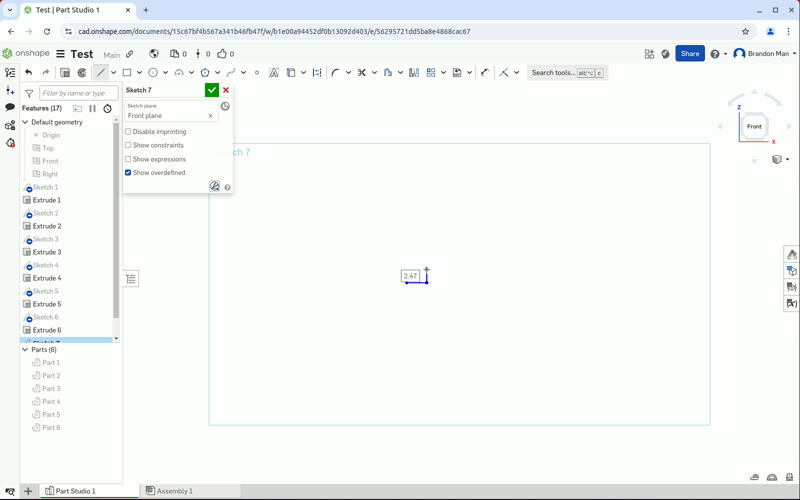
mouse_move(456, 269)
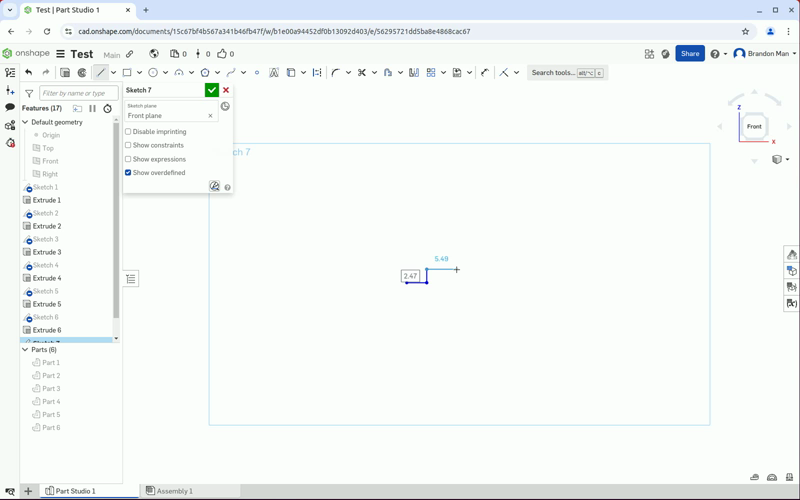
mouse_move(406, 269)
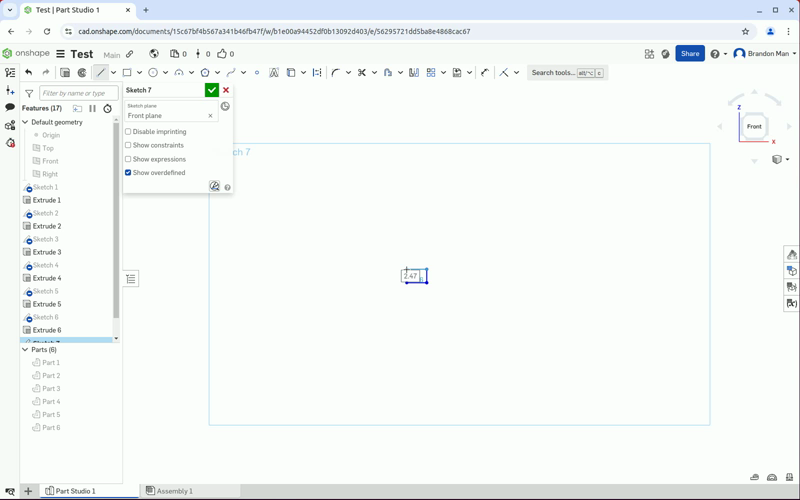
click(406, 269)
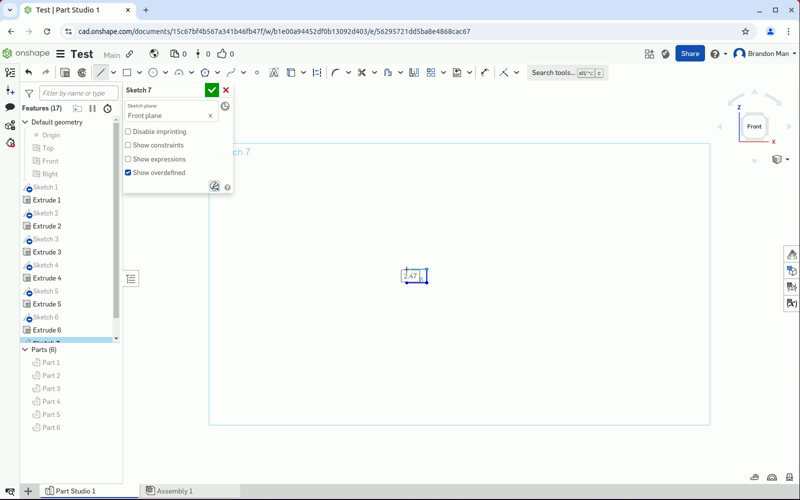
key_up(shift)
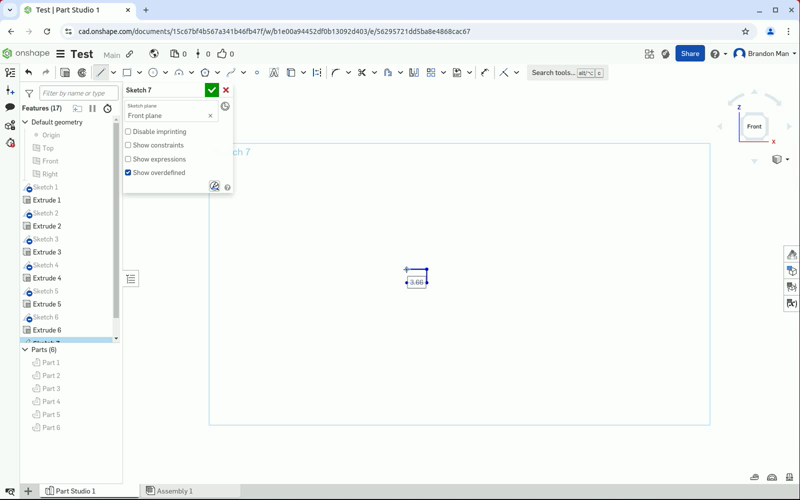
mouse_move(436, 269)
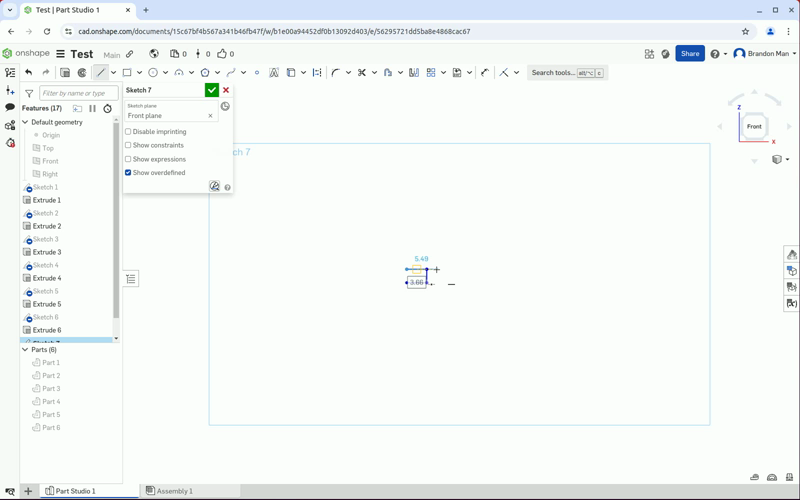
key_down(shift)
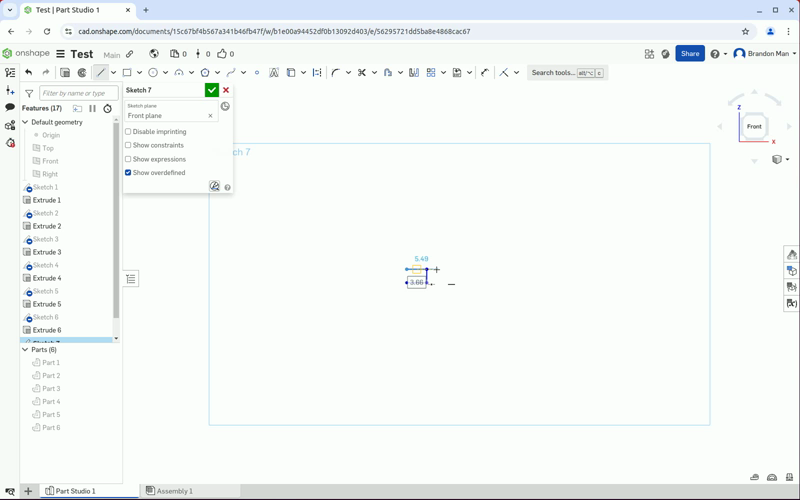
mouse_move(406, 282)
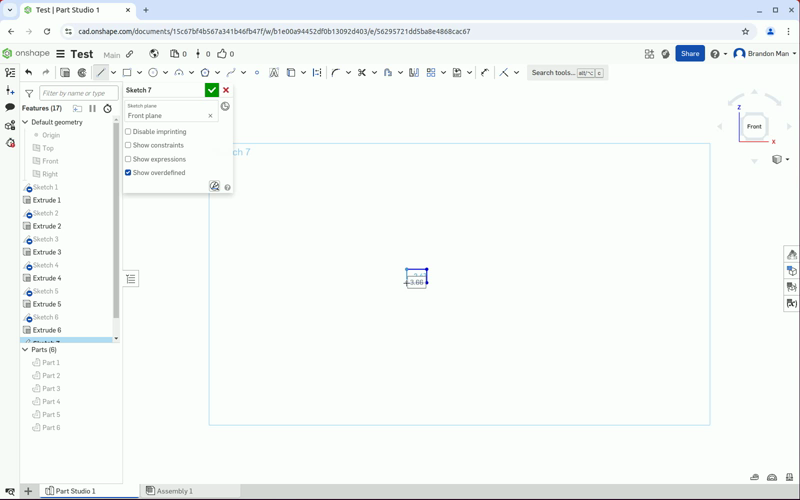
key_up(shift)
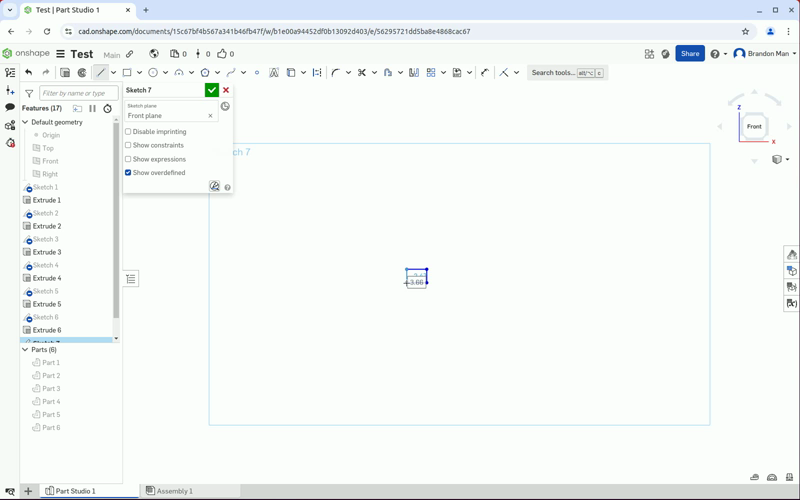
click(406, 282)
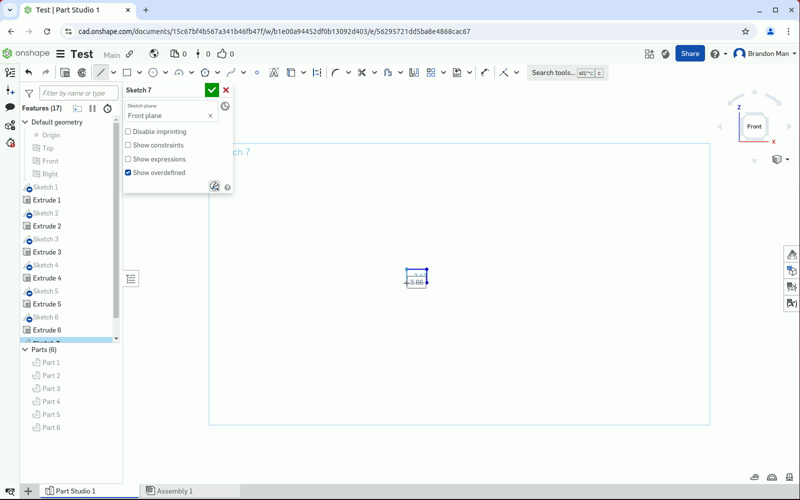
key(esc)
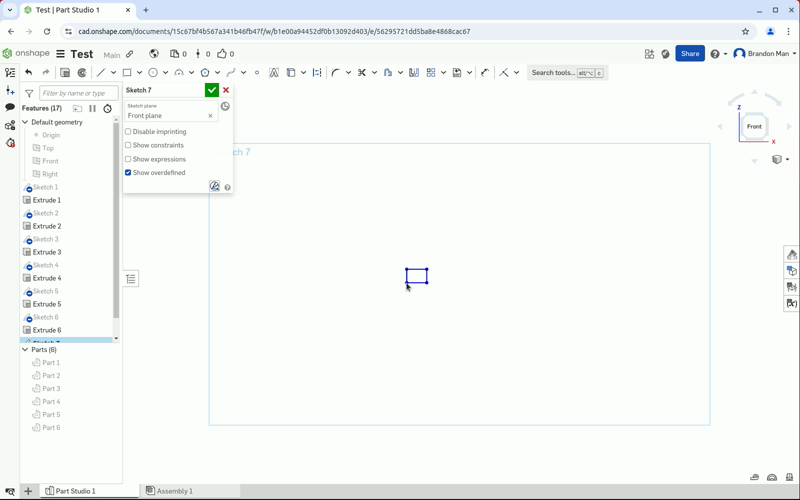
mouse_move(408, 279)
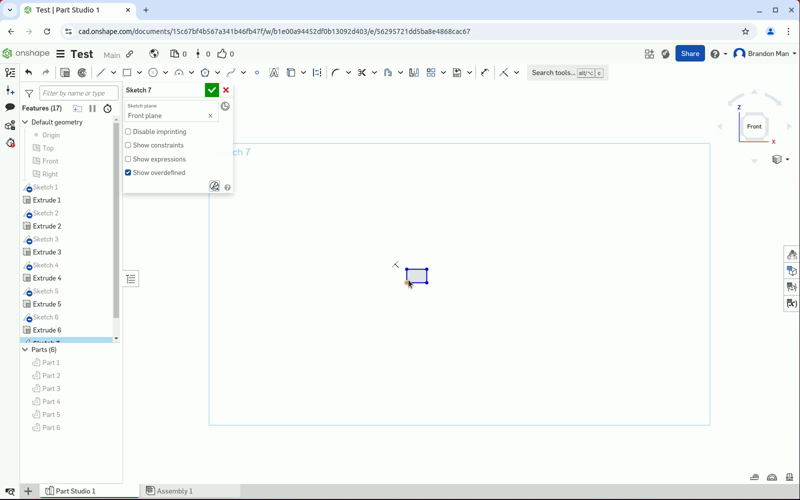
scroll(6)
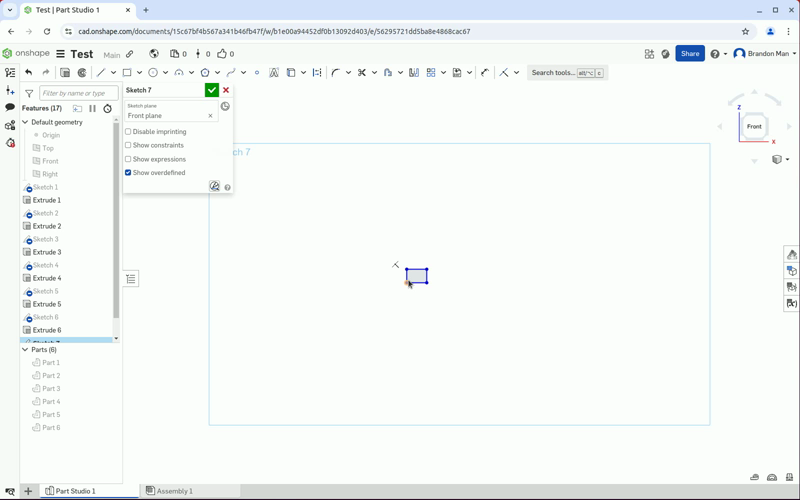
scroll(6)
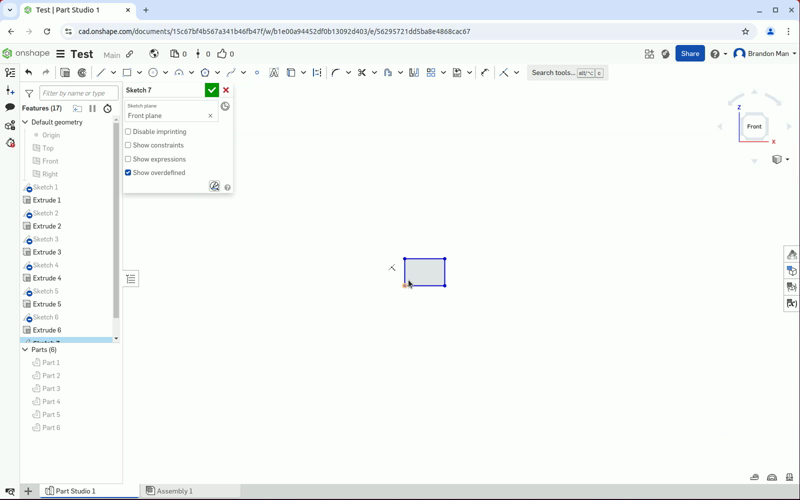
scroll(6)
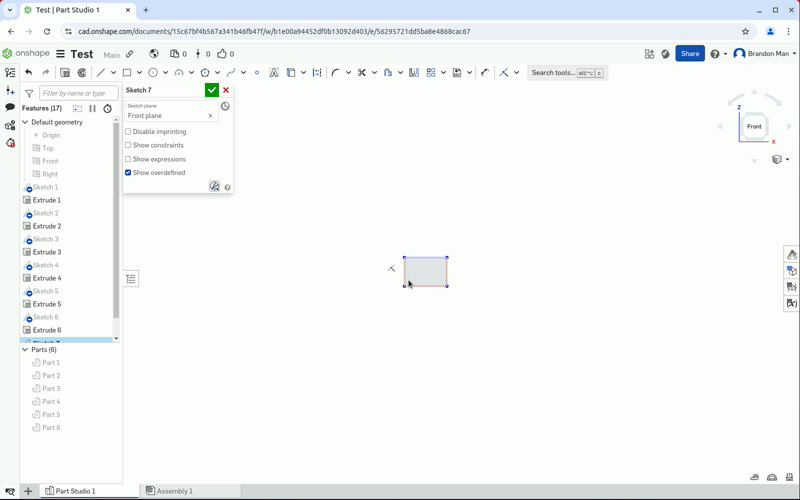
scroll(6)
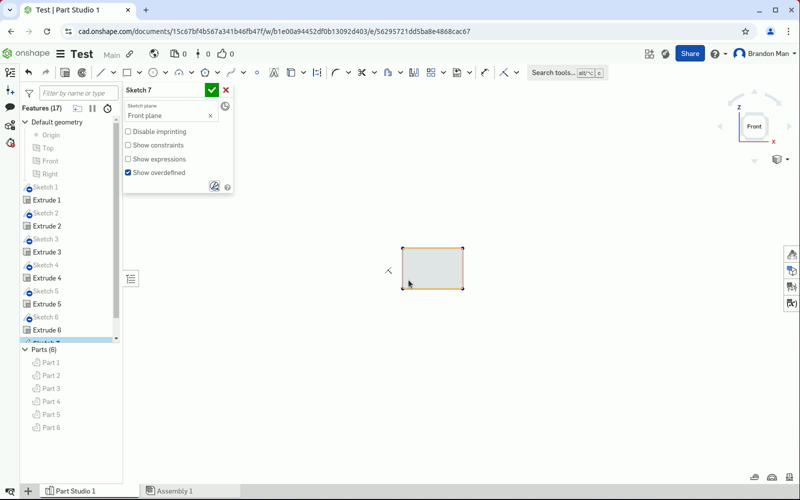
scroll(6)
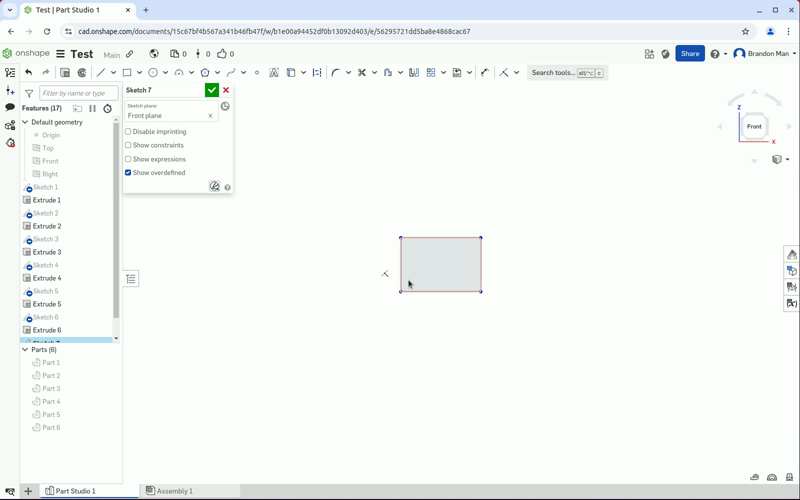
scroll(6)
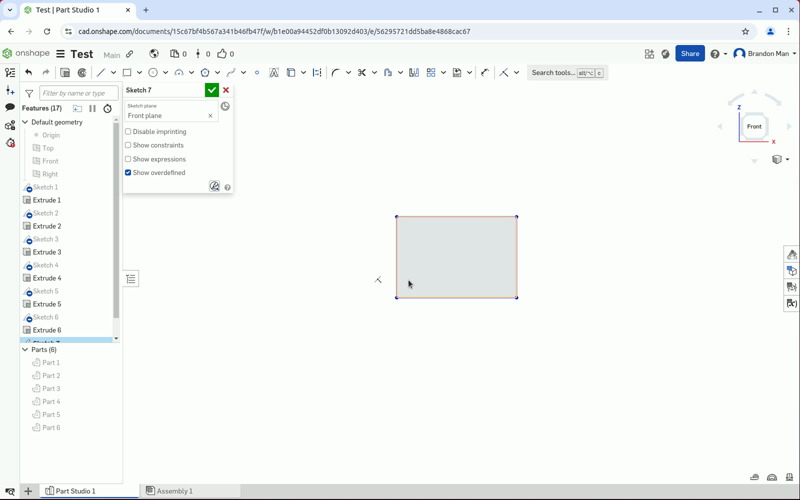
scroll(6)
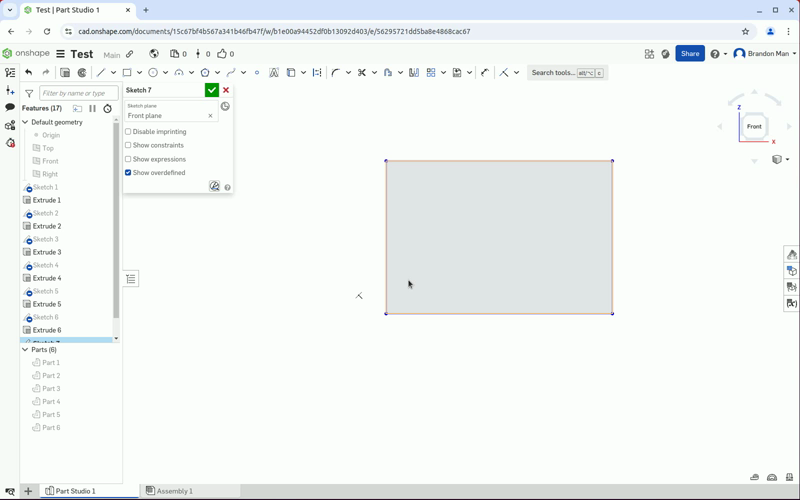
click(408, 279)
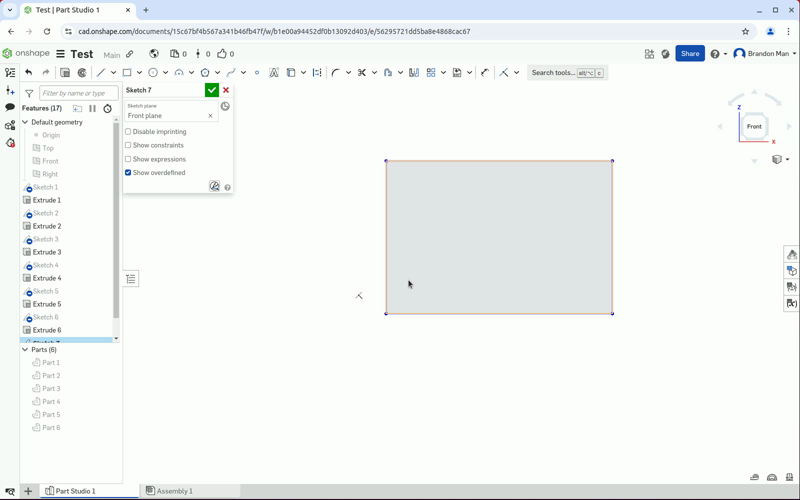
scroll(-6)
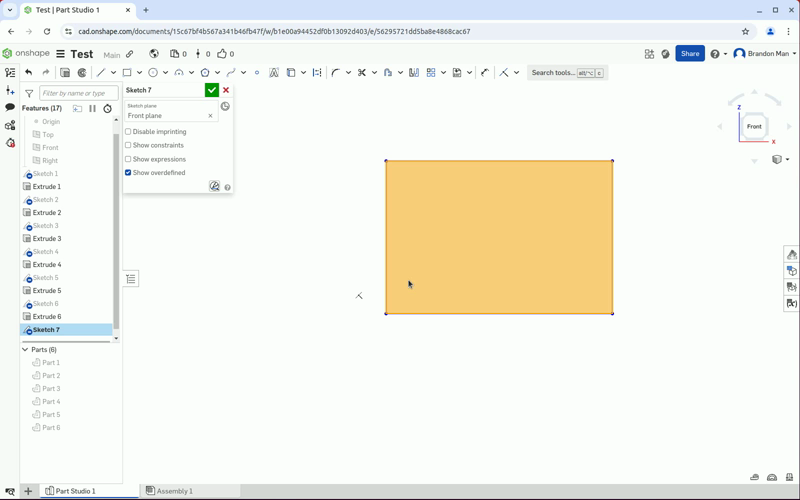
scroll(-6)
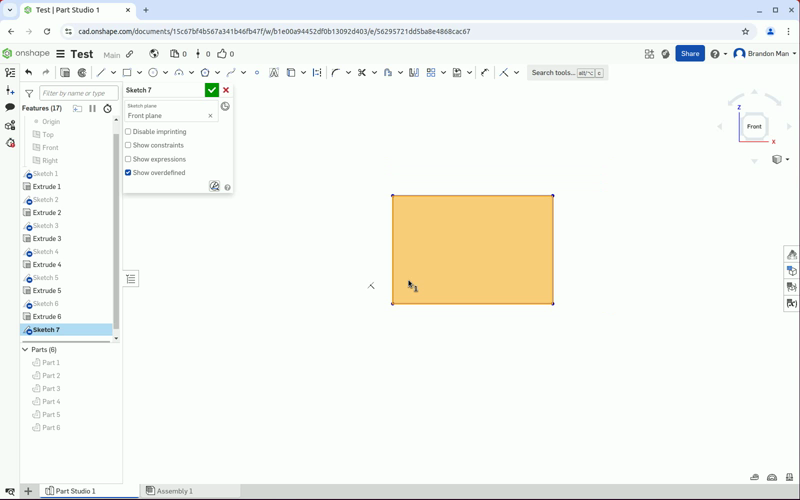
scroll(-6)
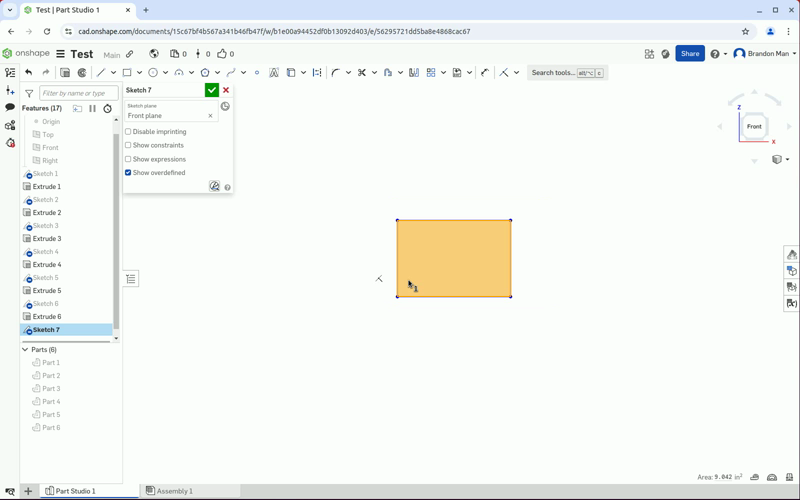
scroll(-6)
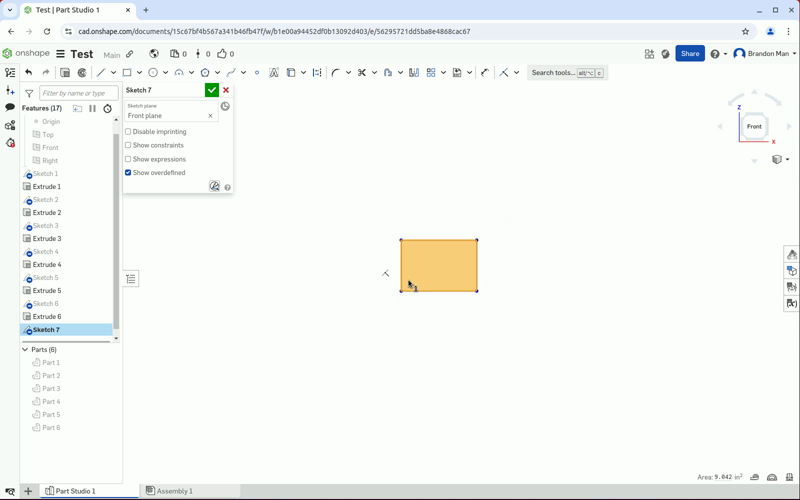
scroll(-6)
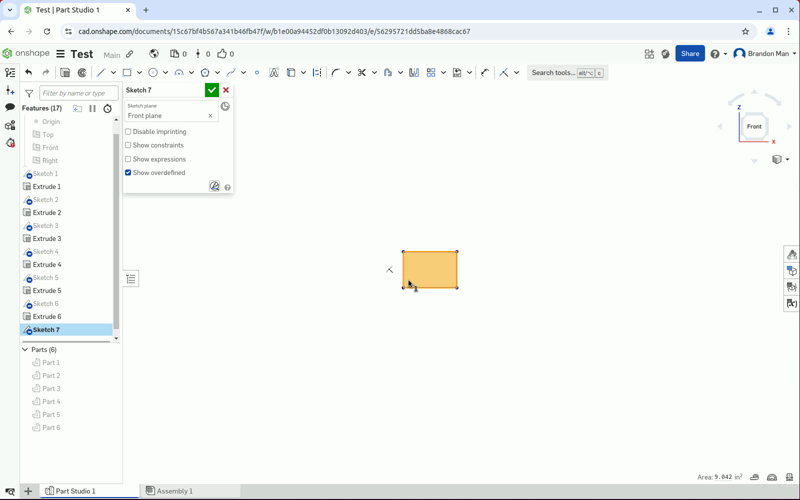
scroll(-6)
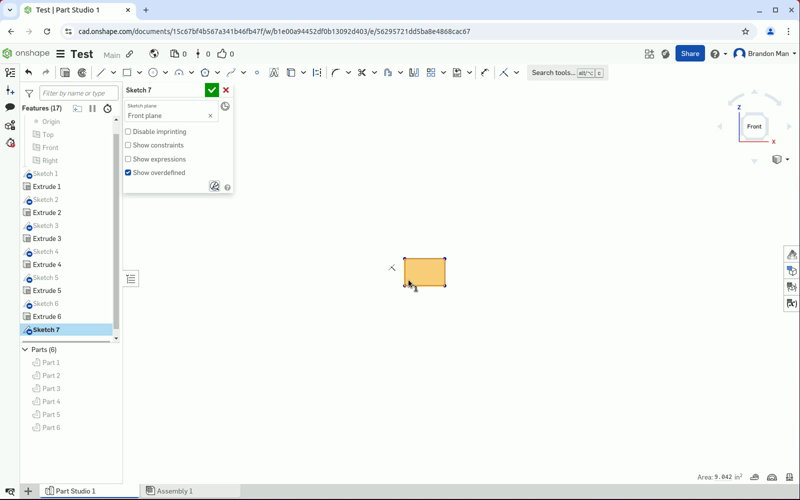
scroll(-6)
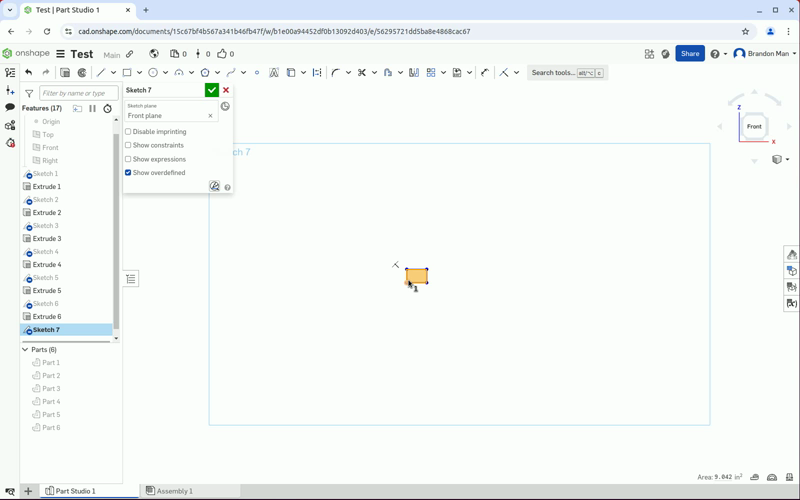
mouse_move(73, 352)
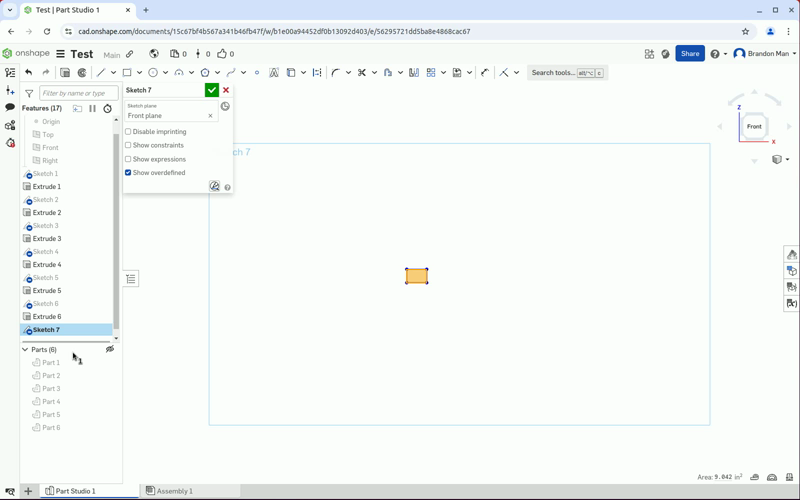
key(shift+y)
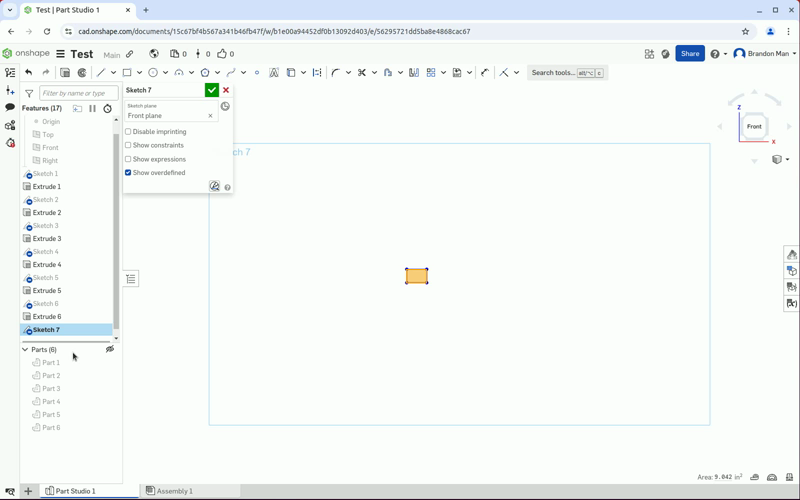
key(shift+e)
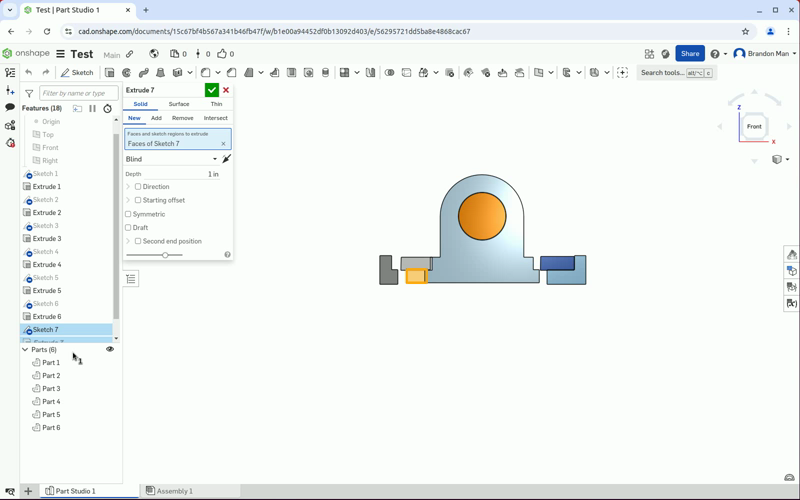
mouse_move(143, 106)
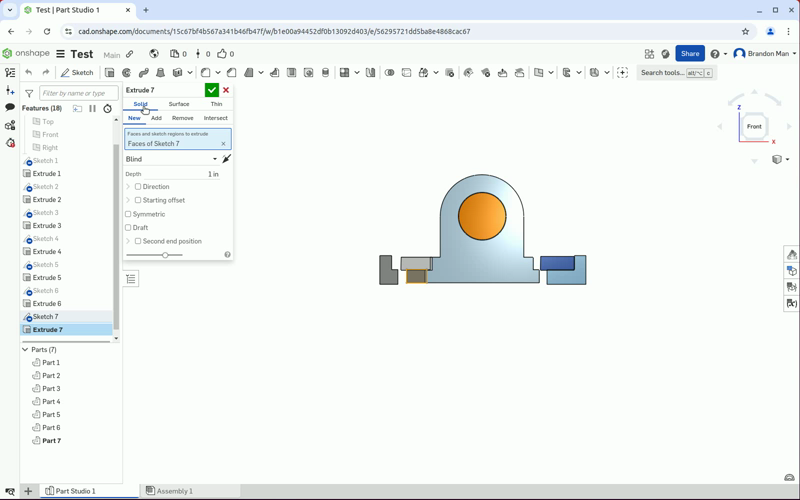
click(143, 106)
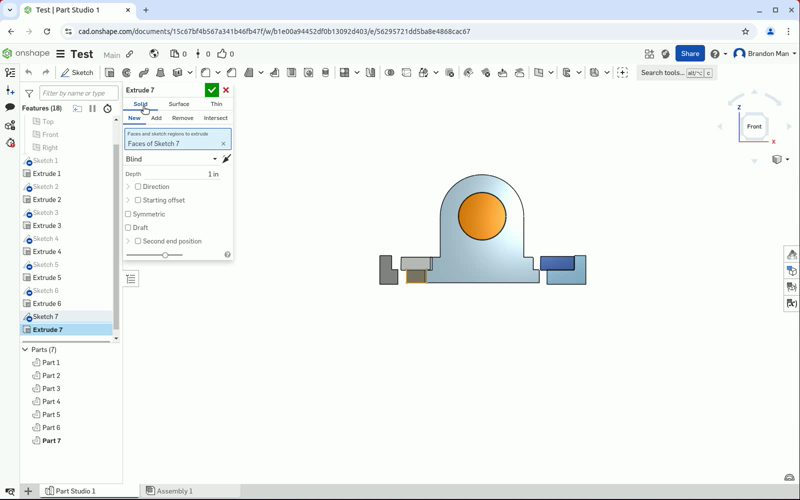
mouse_move(137, 120)
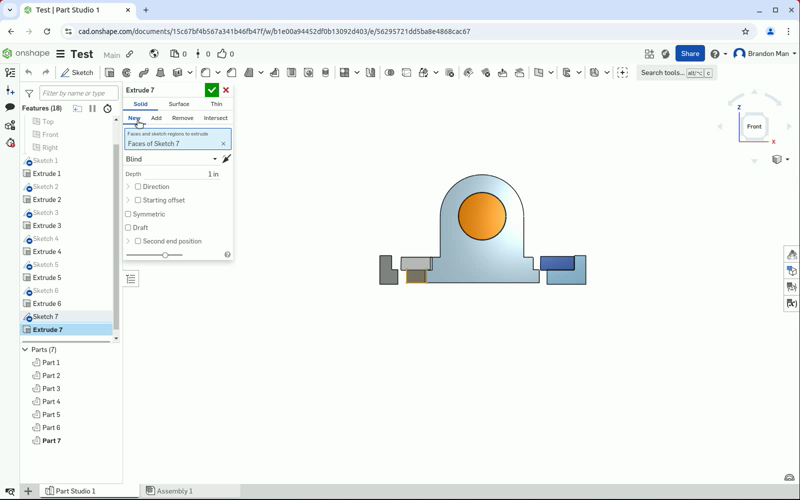
click(137, 120)
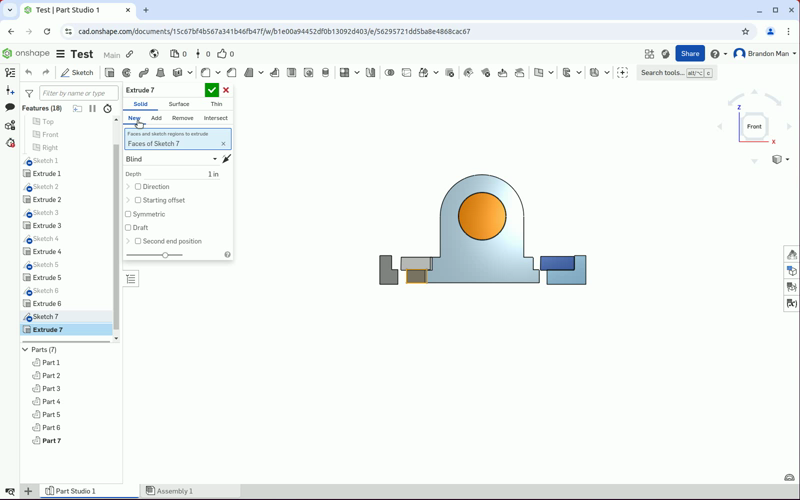
key(tab, 4)
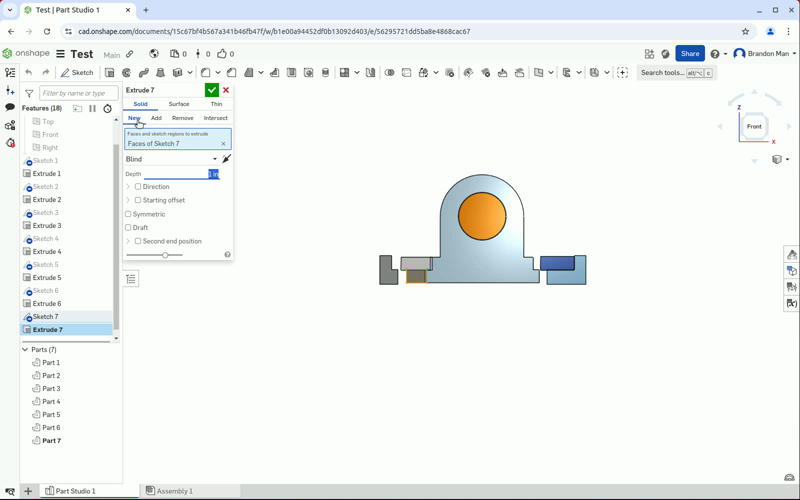
text(13.721)
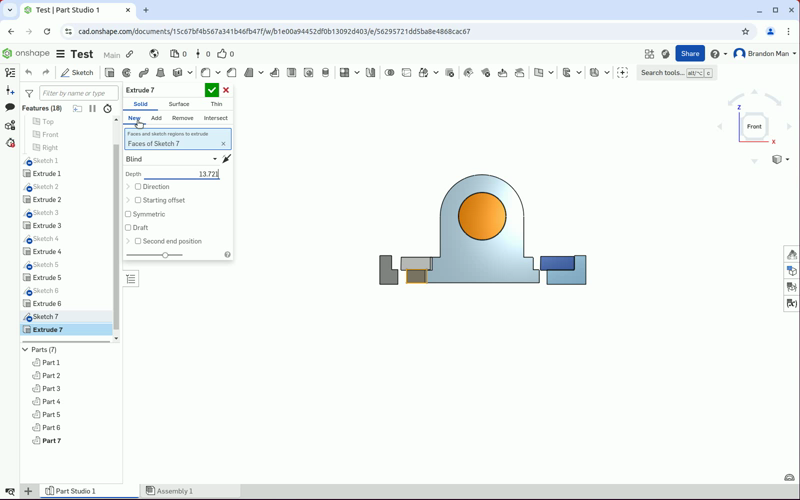
key(enter)
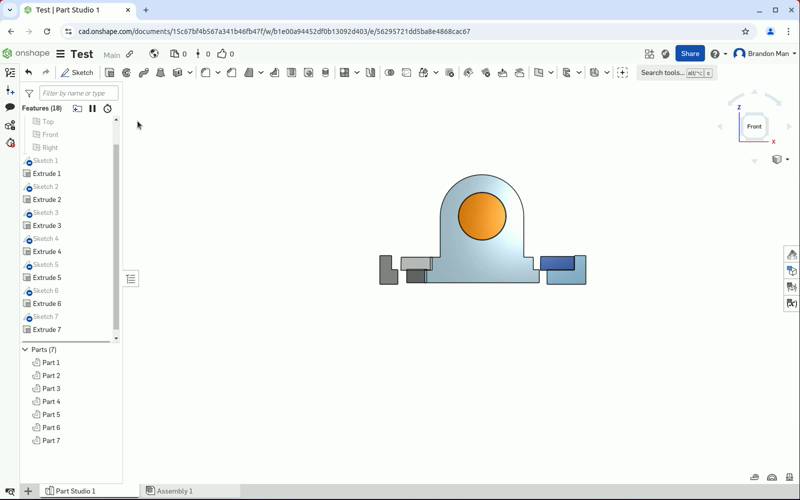
key(shift+h)
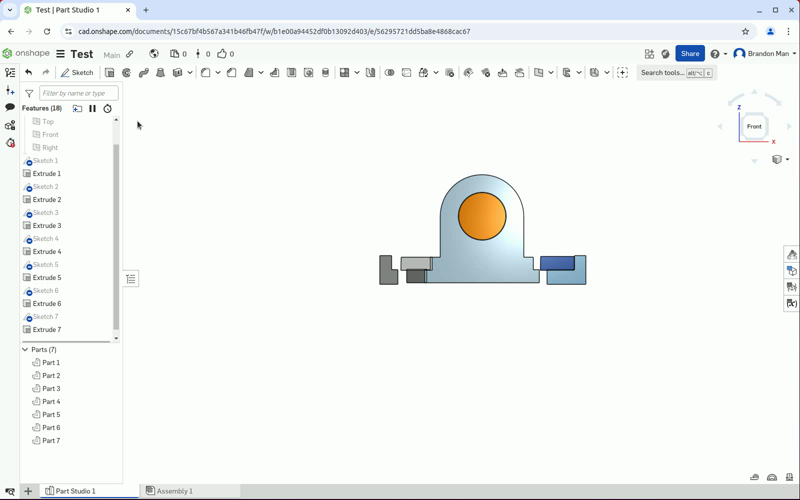
key(shift+h)
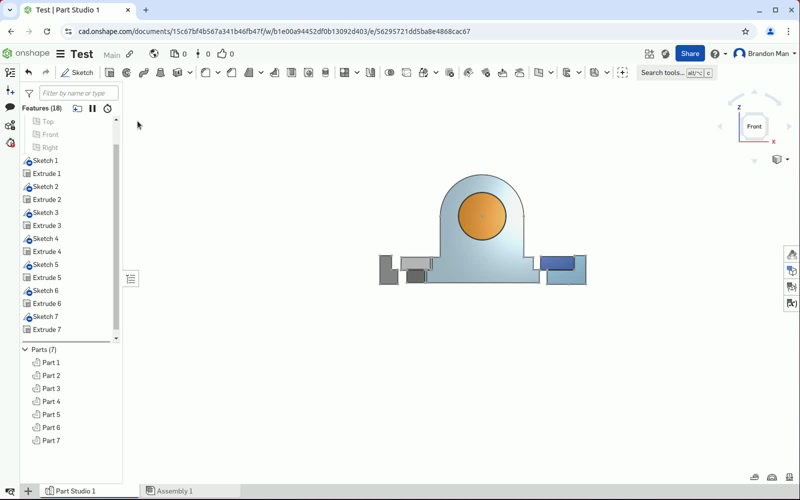
key(shift+7)
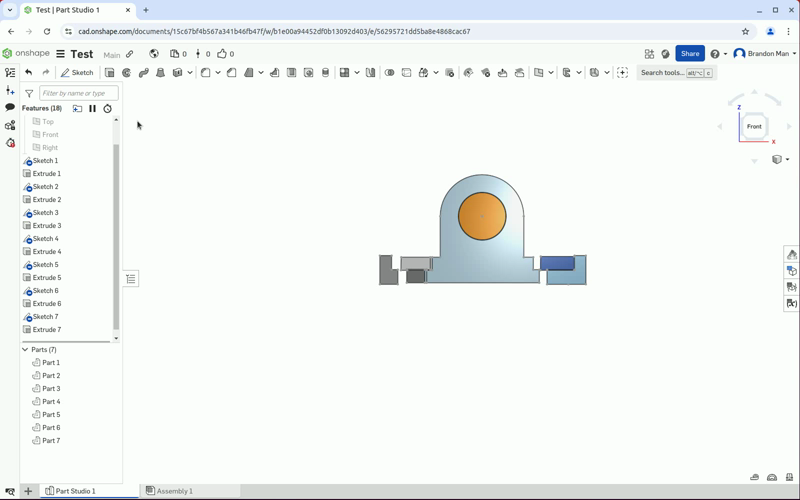
key(left, 2)
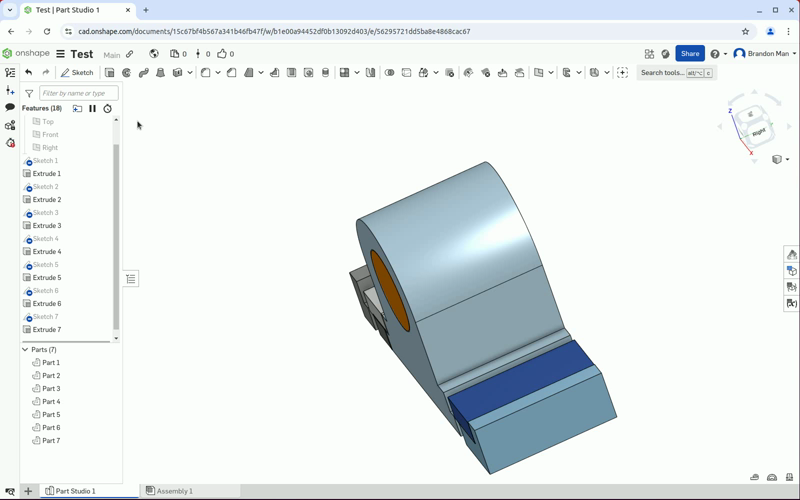
key(down, 2)
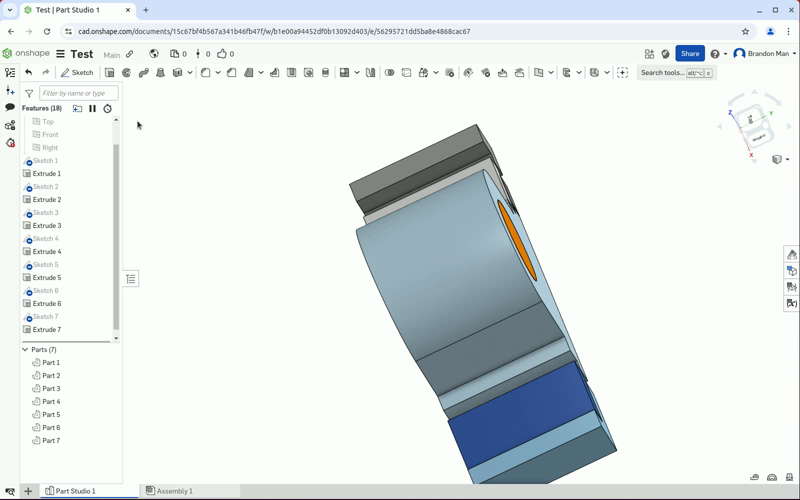
key(up, 2)
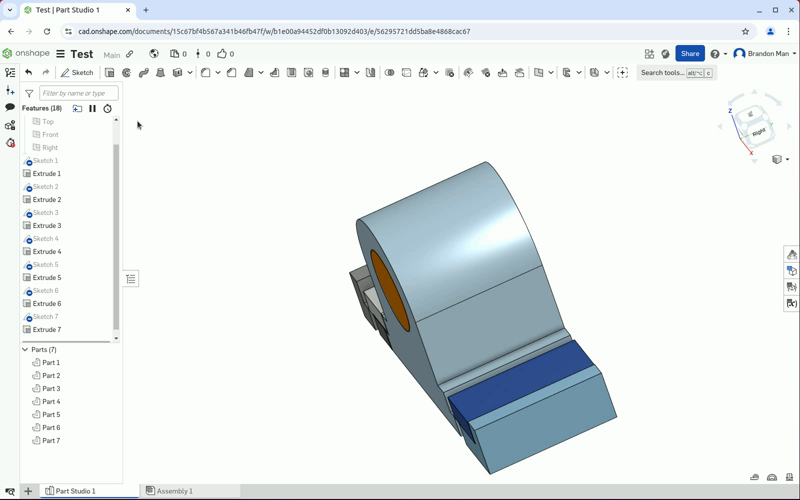
key(right, 2)
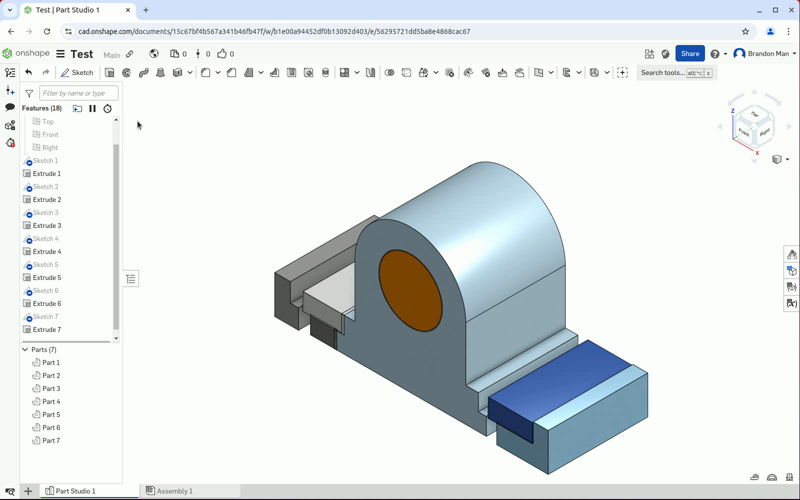
mouse_move(69, 163)
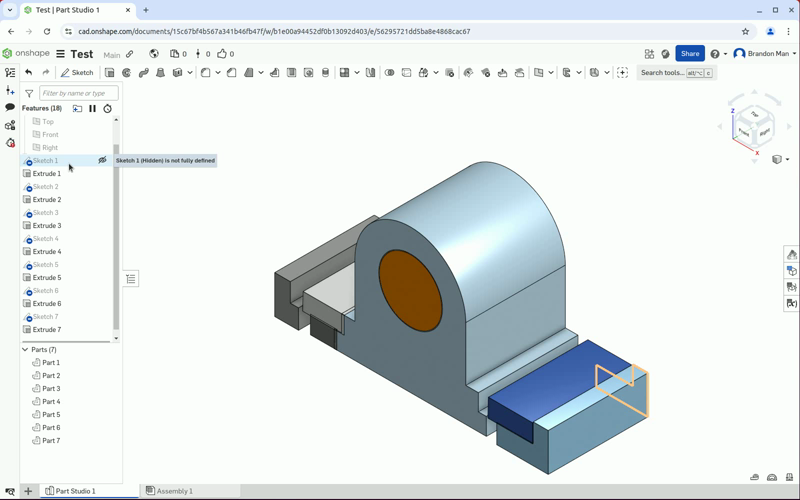
click(69, 163)